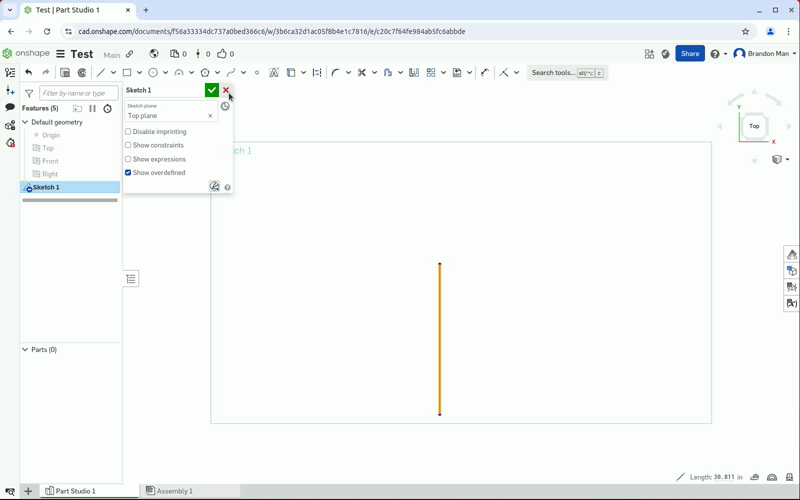
key(shift+h)
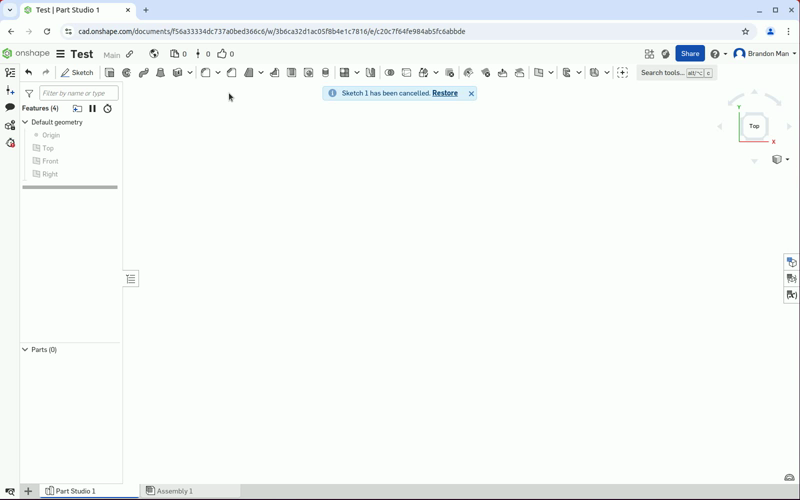
mouse_move(73, 352)
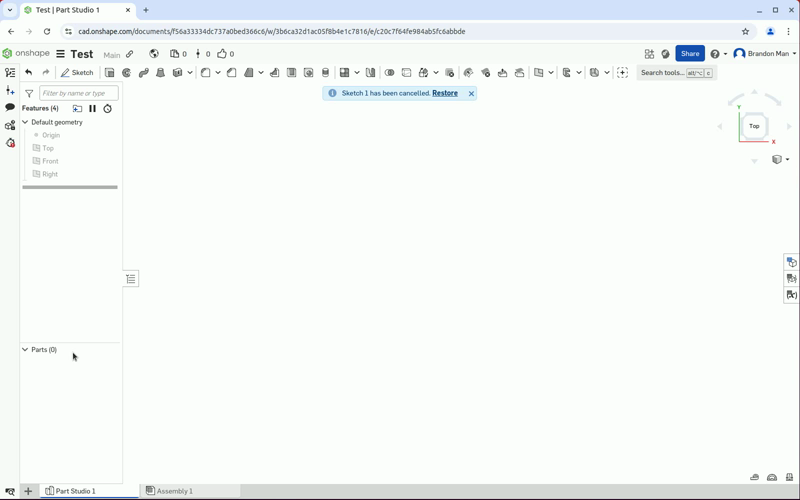
key(y)
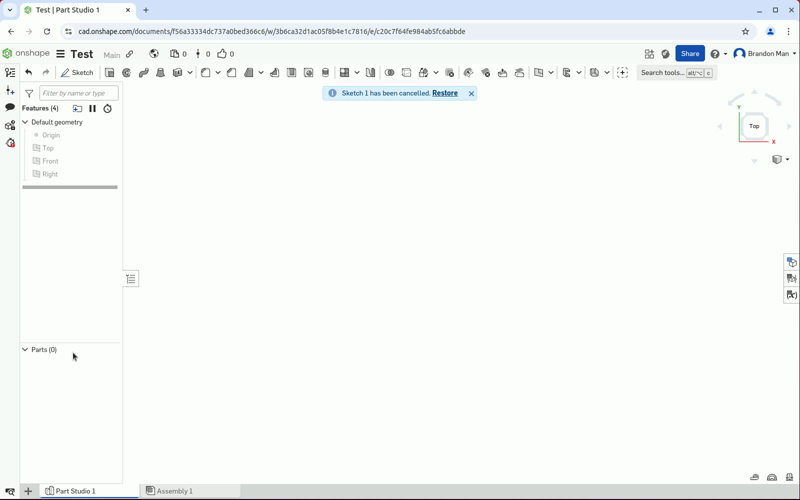
key(shift+p)
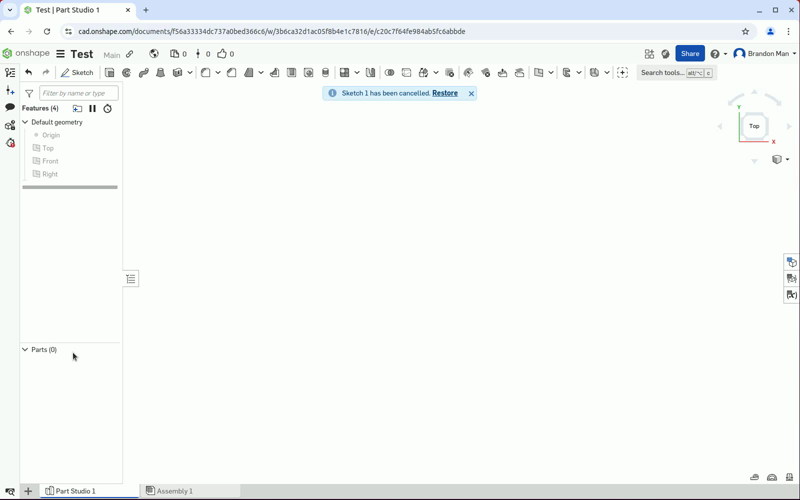
key(space)
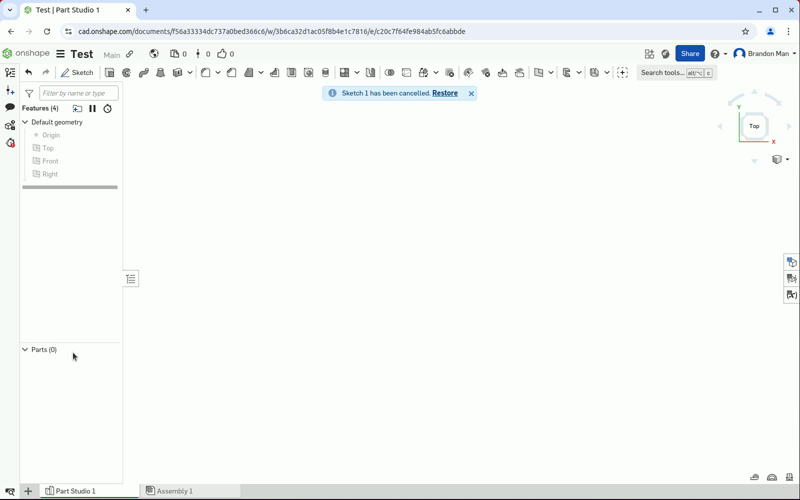
key_down(shift)
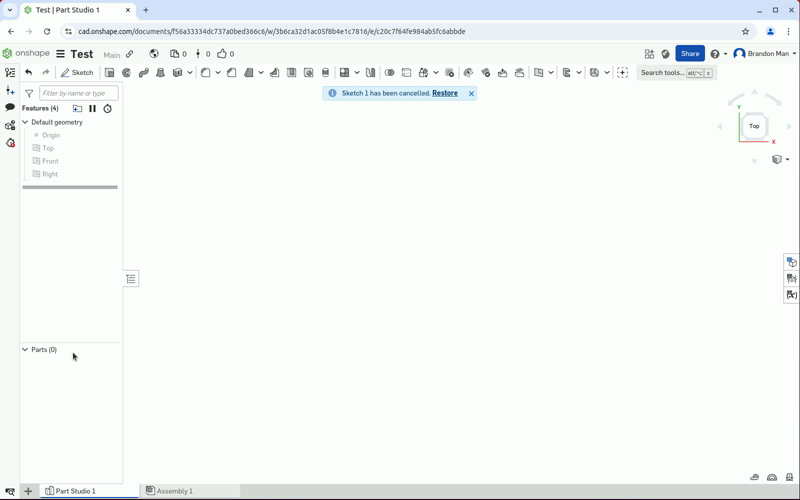
key(up)
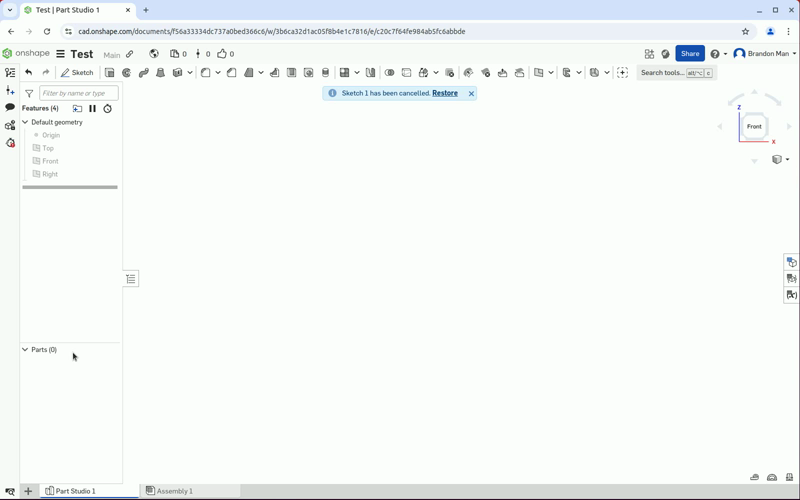
key_up(shift)
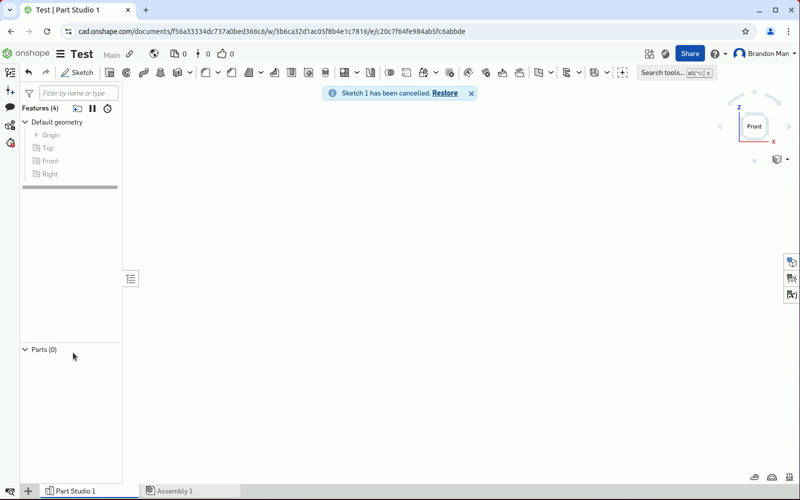
key(space)
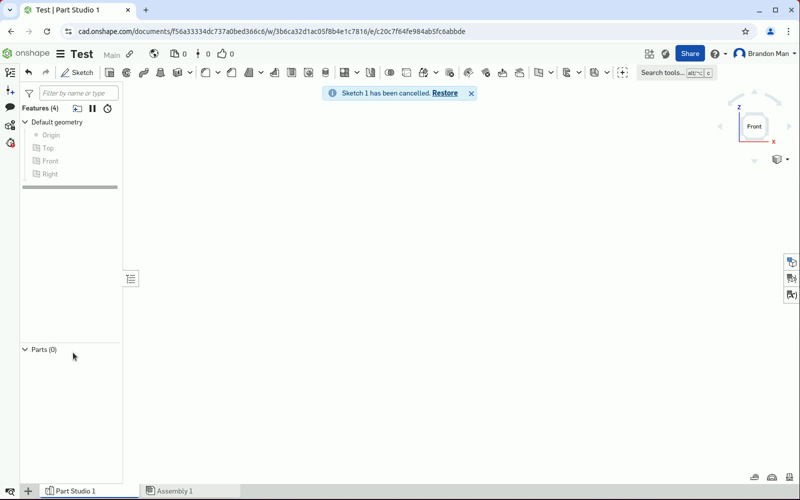
key_down(shift)
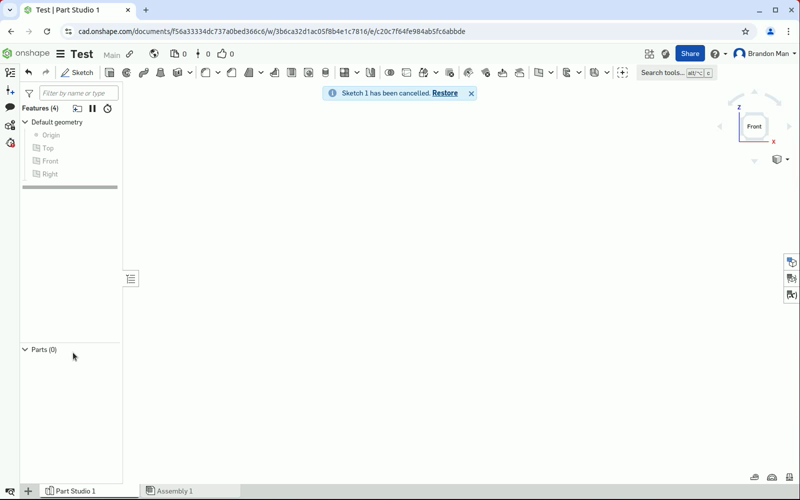
key(left)
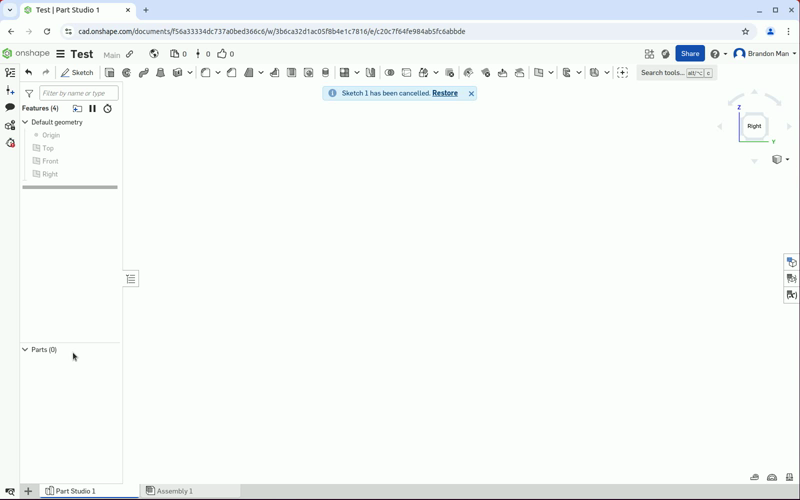
key_up(shift)
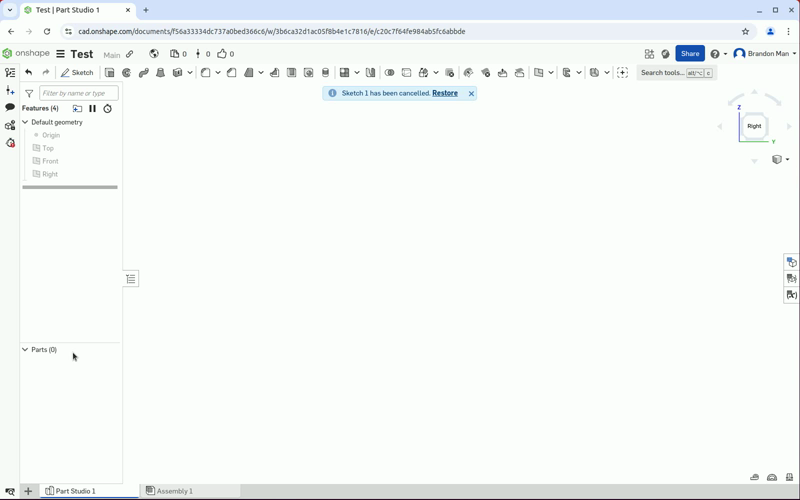
mouse_move(73, 352)
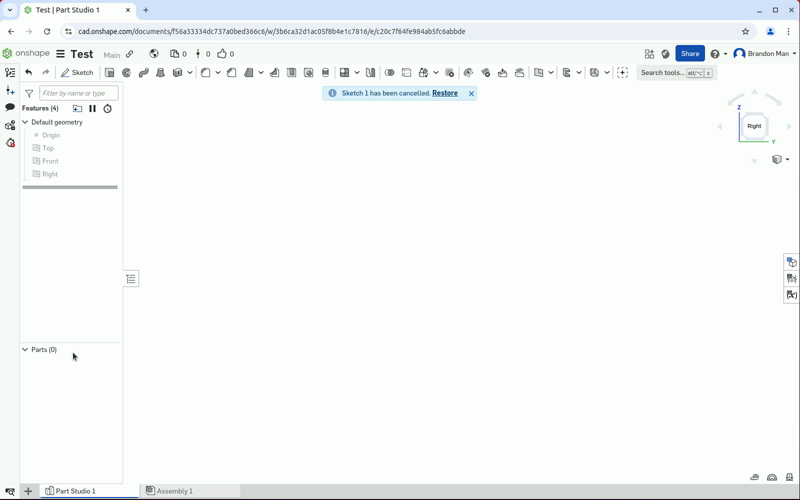
key(shift+y)
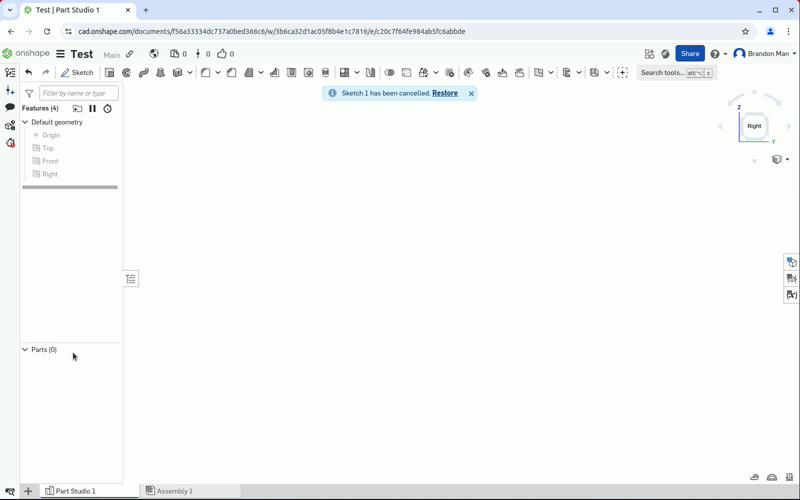
key(shift+s)
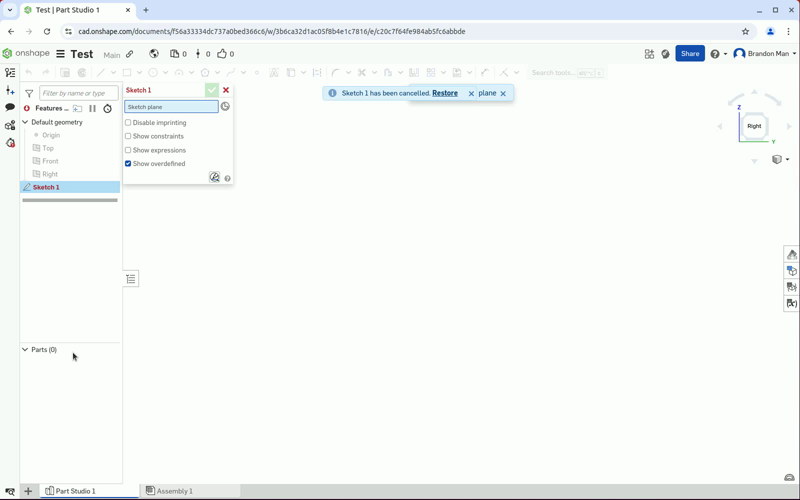
mouse_move(73, 176)
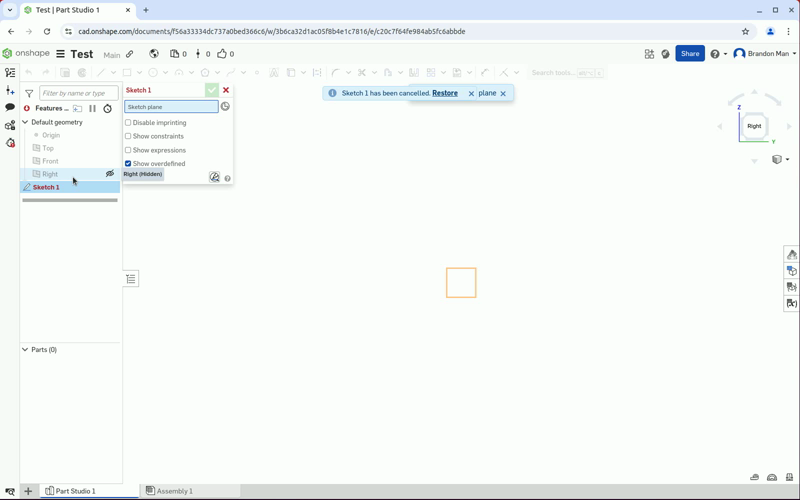
click(73, 176)
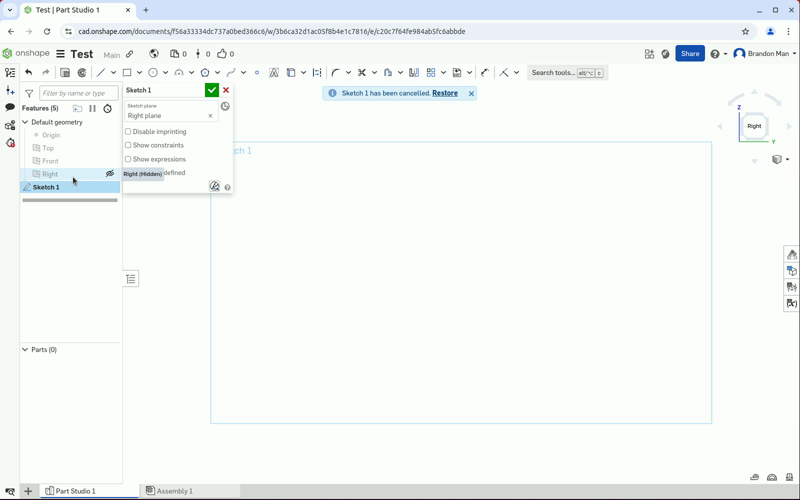
mouse_move(73, 352)
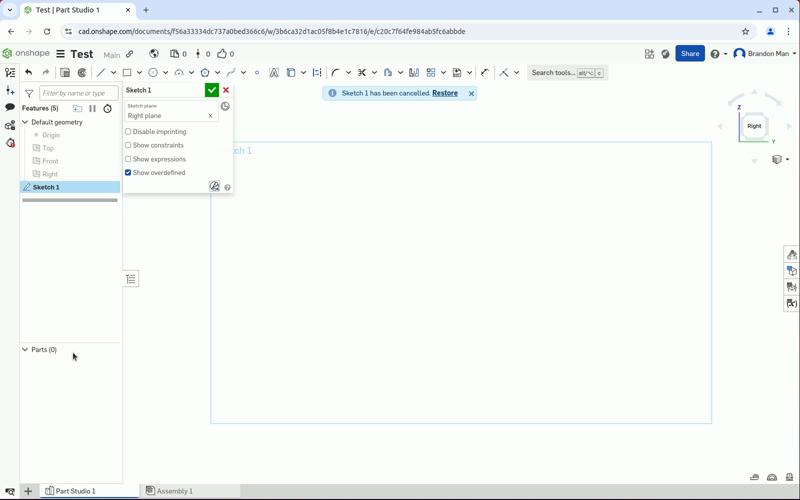
key(y)
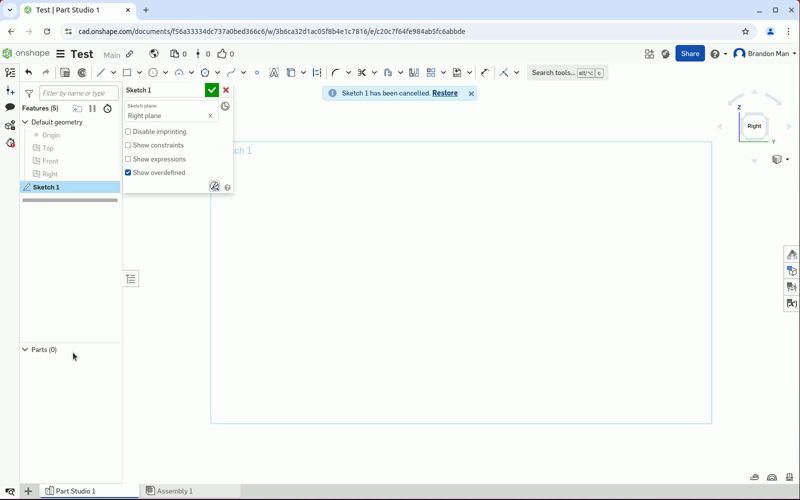
key(l)
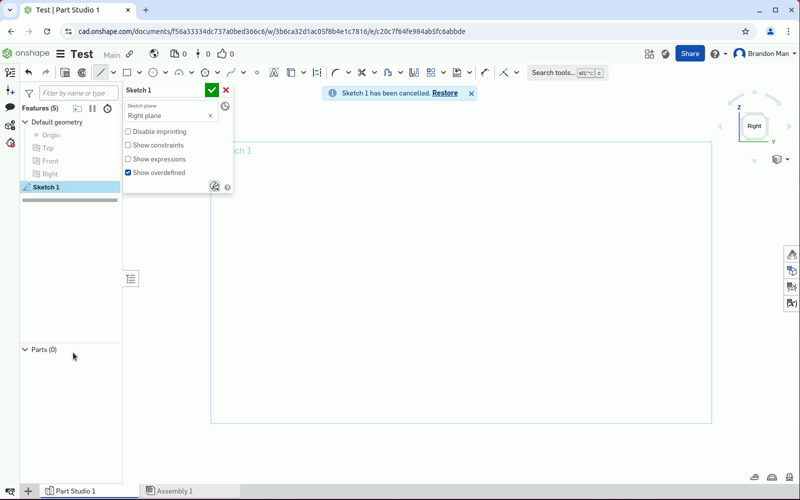
key_down(shift)
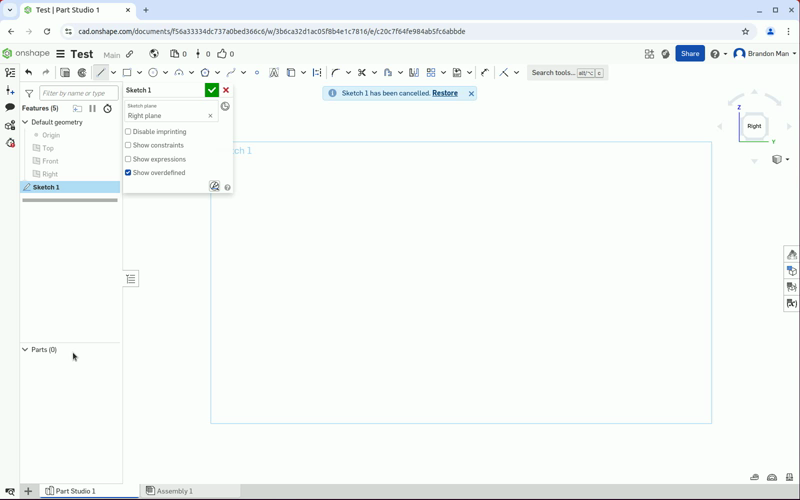
mouse_move(516, 282)
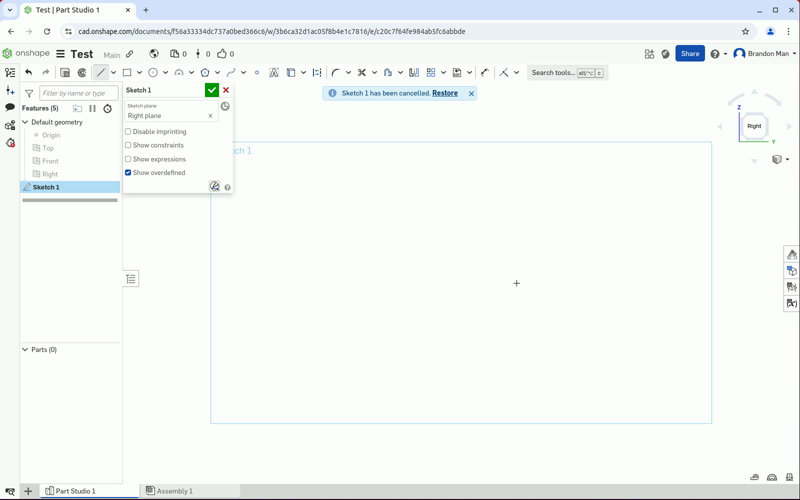
click(516, 282)
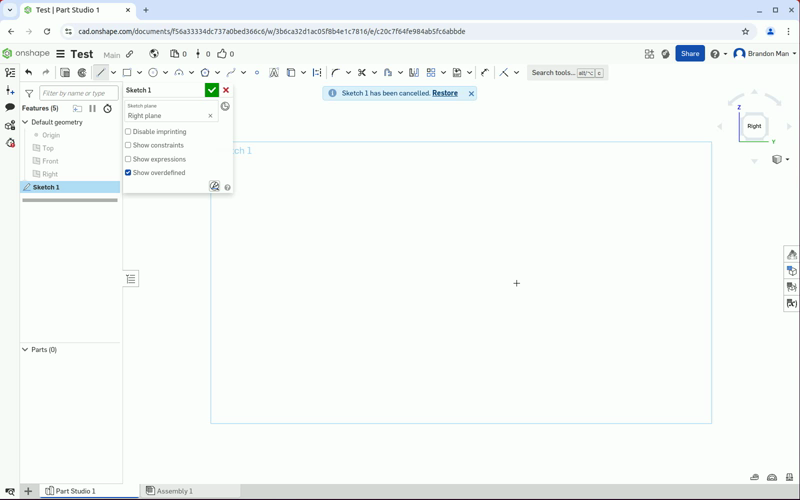
key_up(shift)
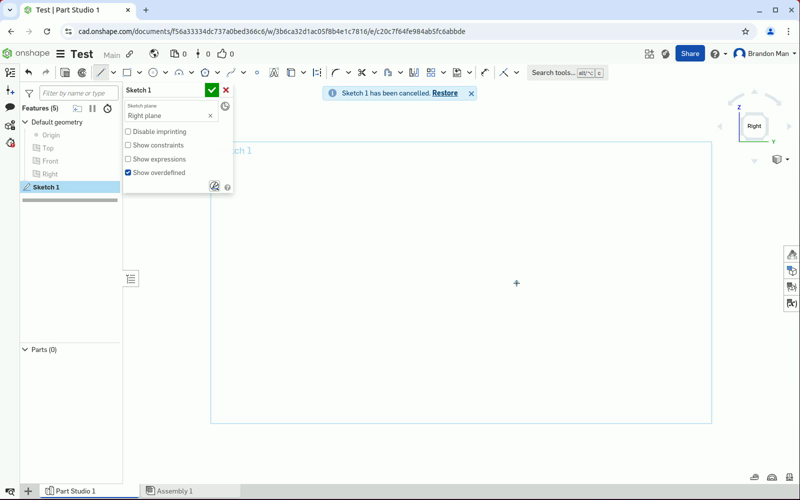
key_down(shift)
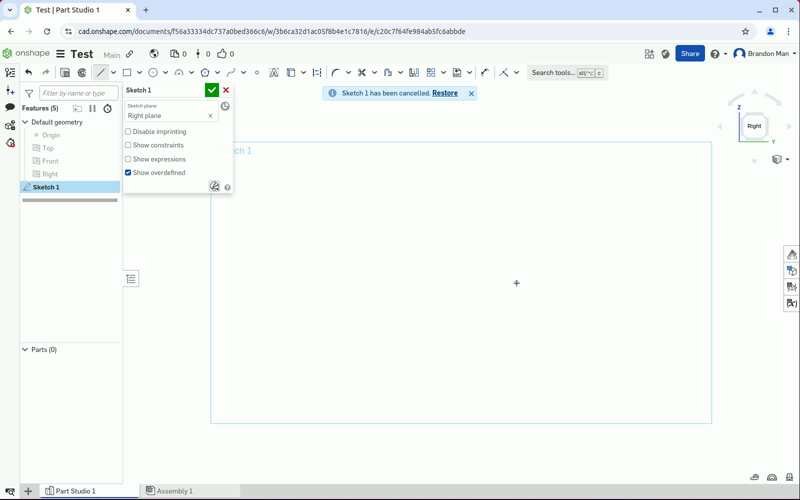
mouse_move(546, 282)
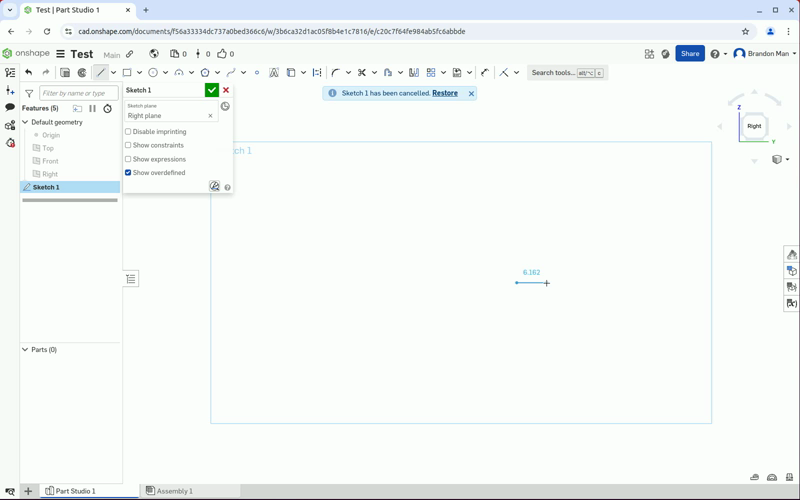
mouse_move(534, 282)
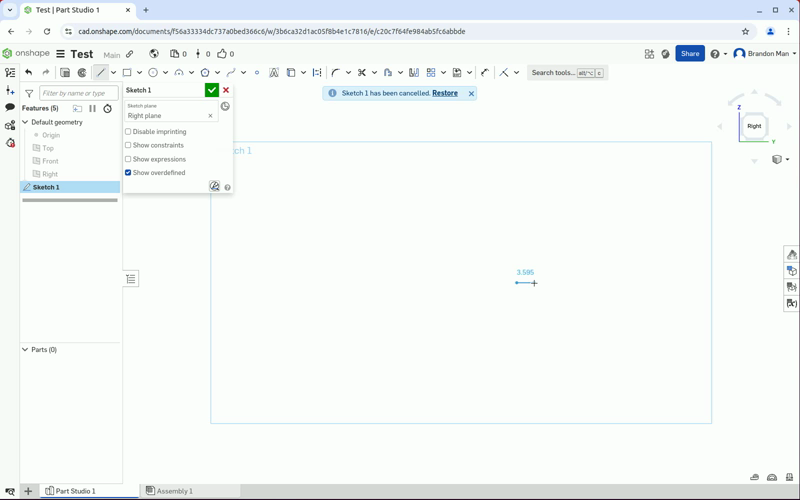
click(534, 282)
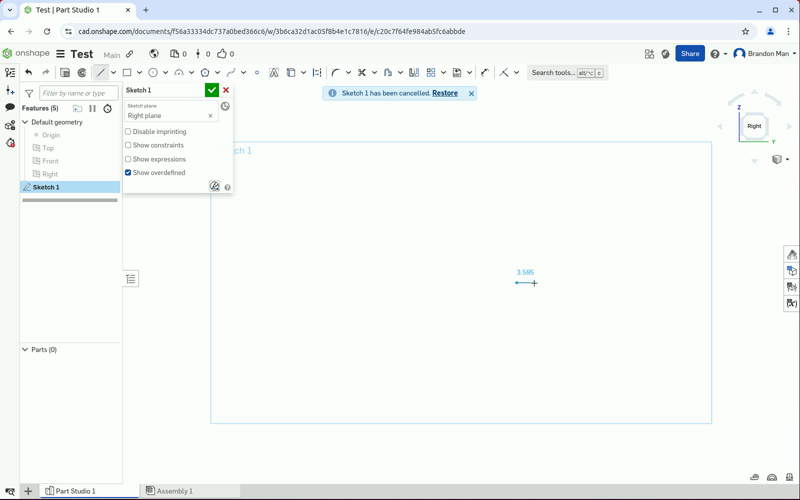
key_up(shift)
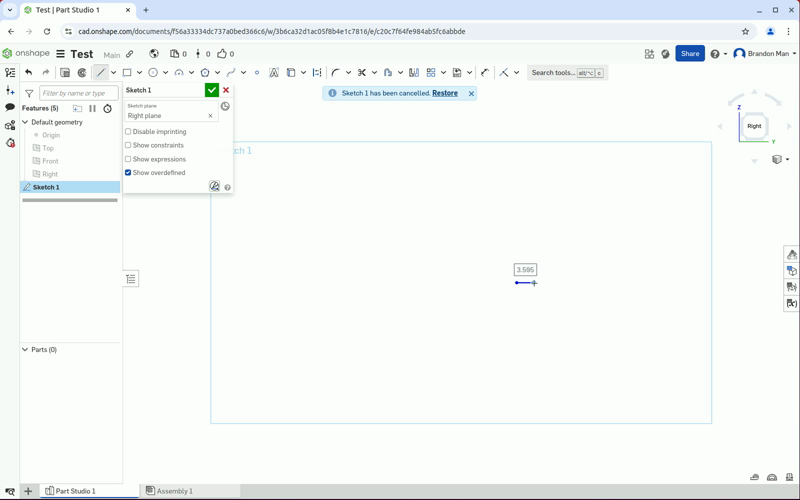
key_down(shift)
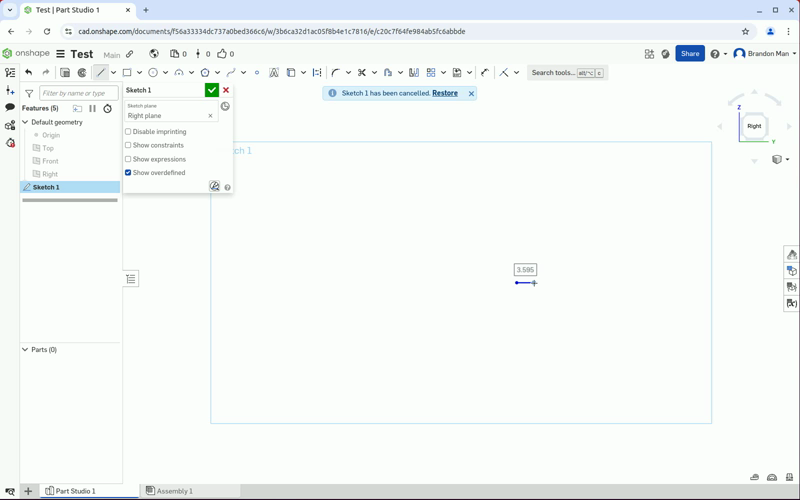
mouse_move(564, 282)
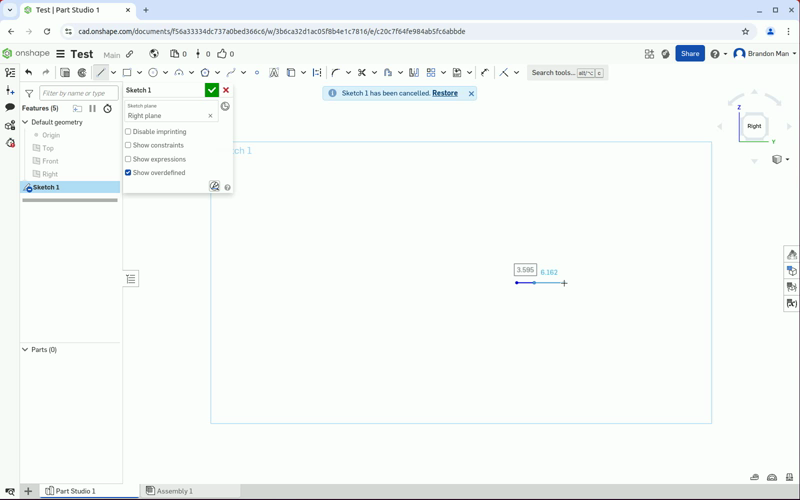
mouse_move(556, 282)
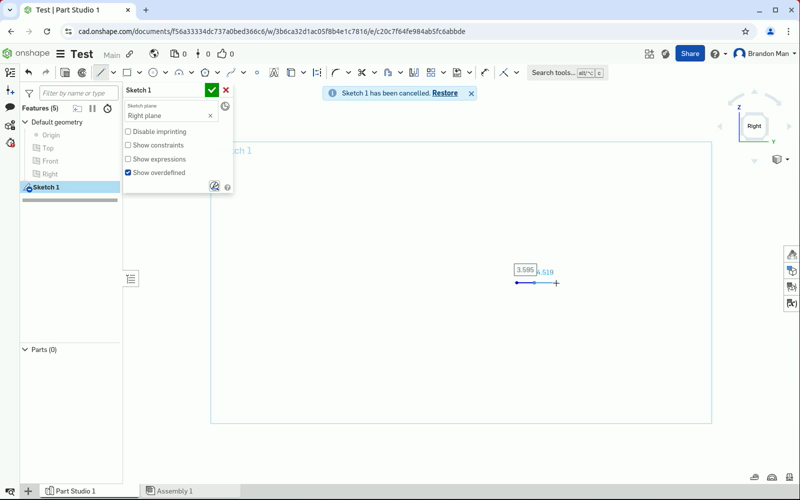
click(556, 282)
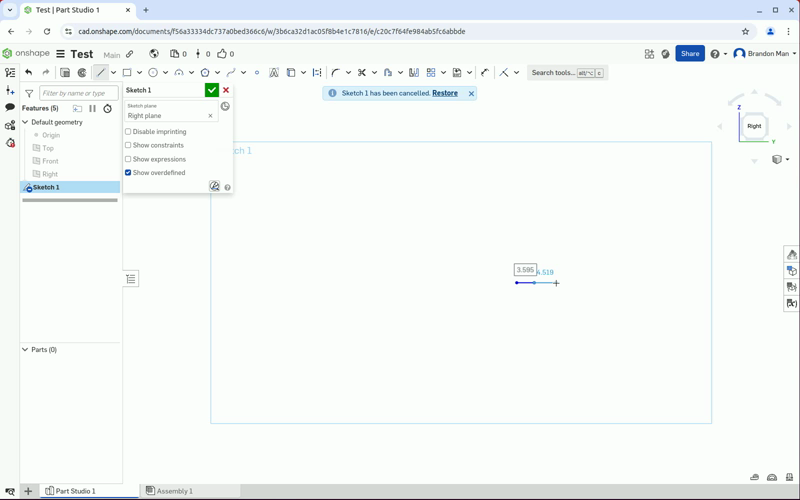
key_up(shift)
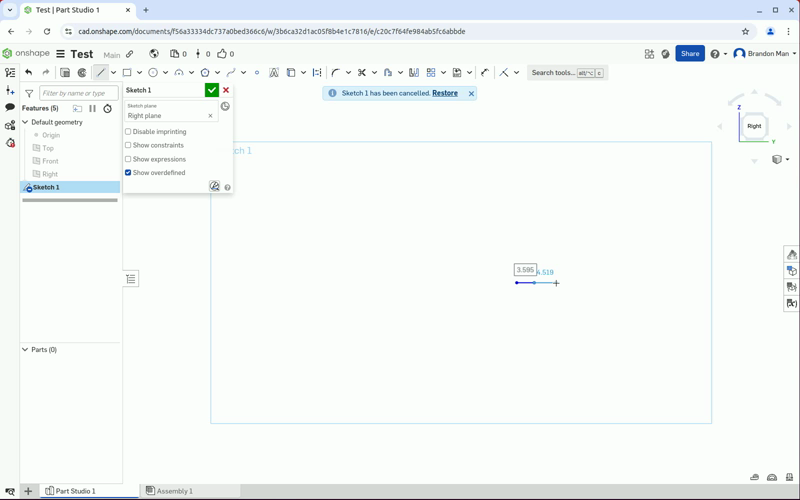
key_down(shift)
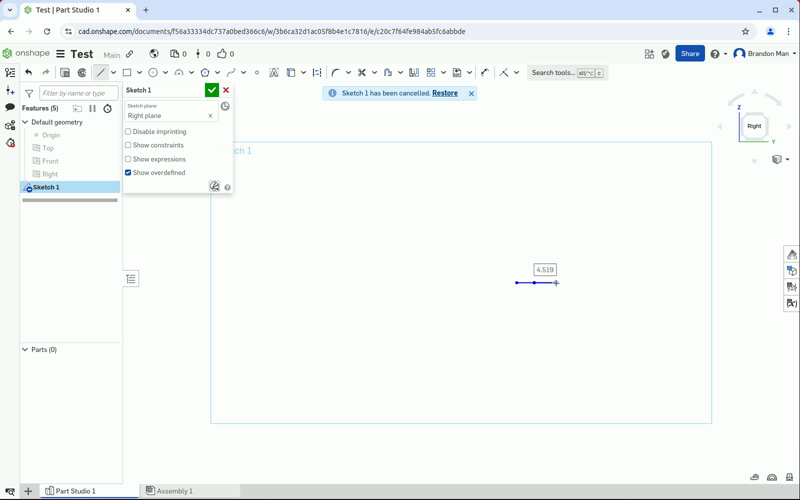
mouse_move(586, 282)
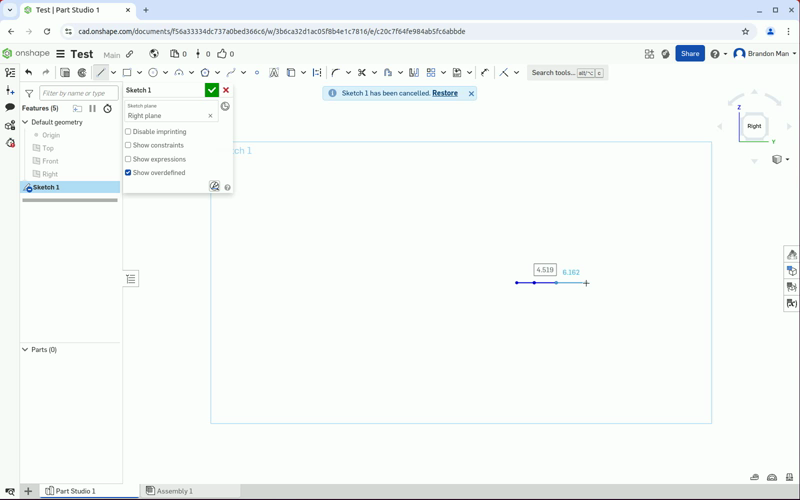
mouse_move(573, 282)
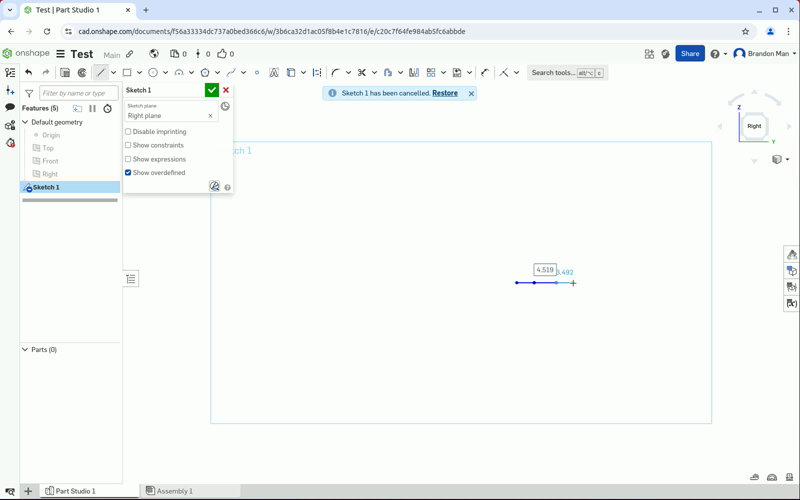
click(573, 282)
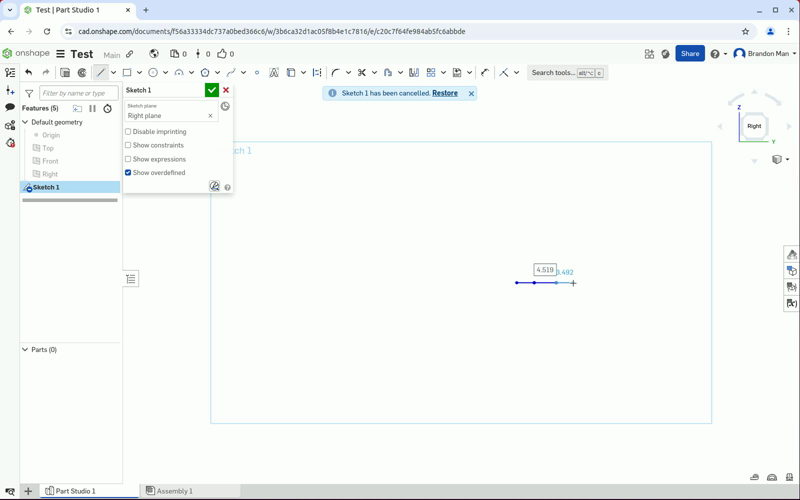
key_up(shift)
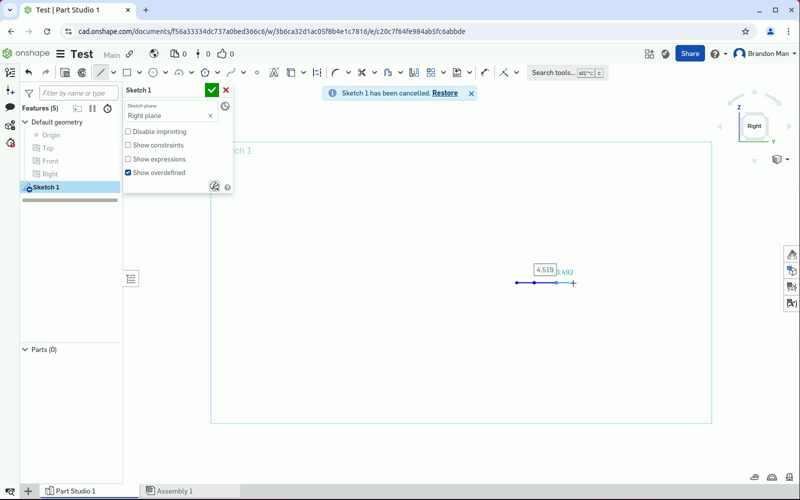
key_down(shift)
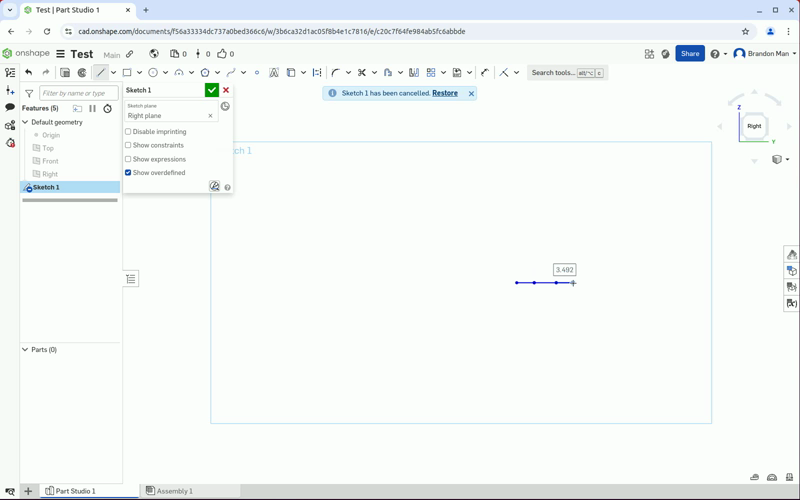
mouse_move(573, 182)
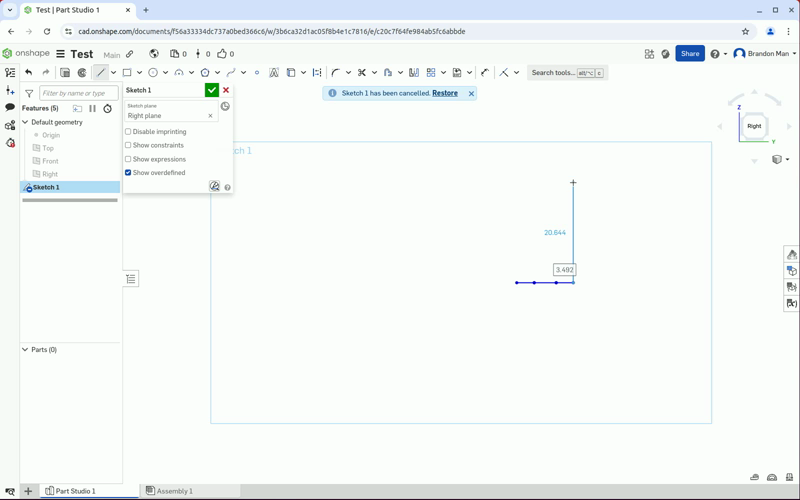
click(573, 182)
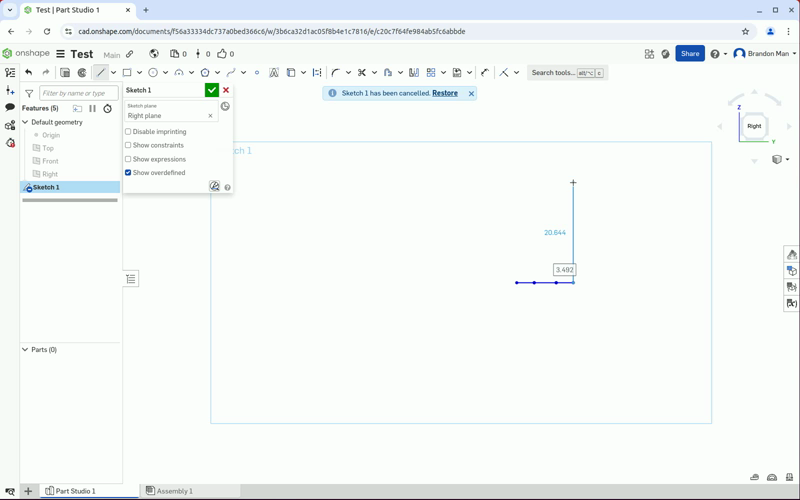
key_up(shift)
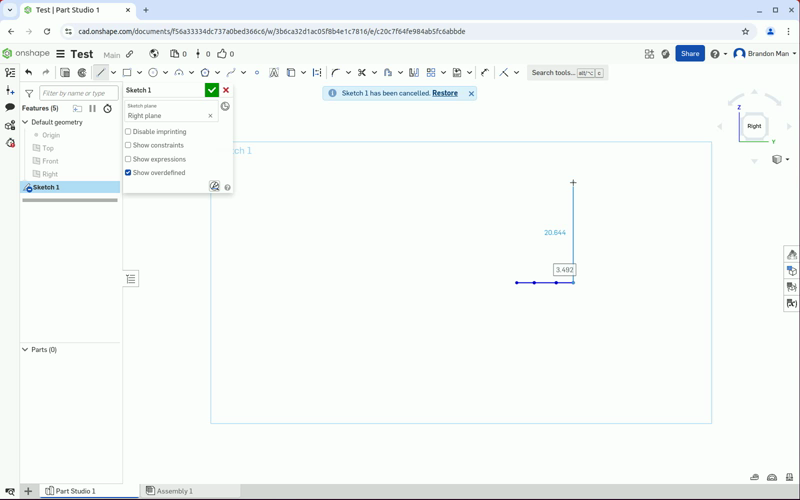
key(esc)
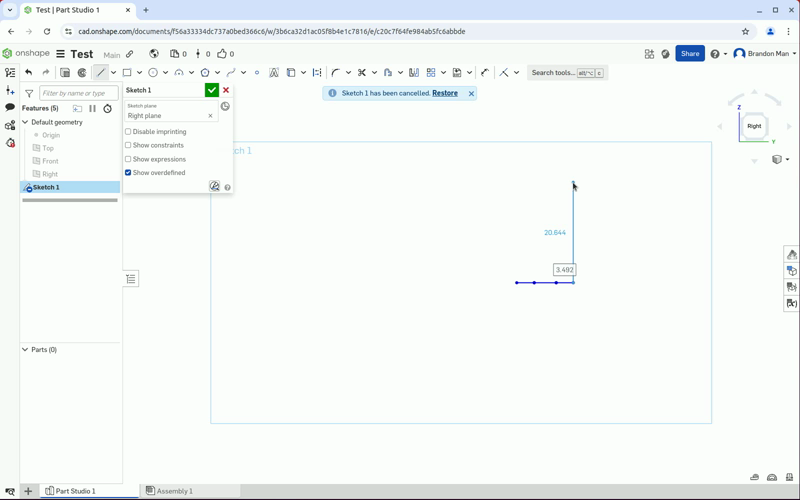
key(a)
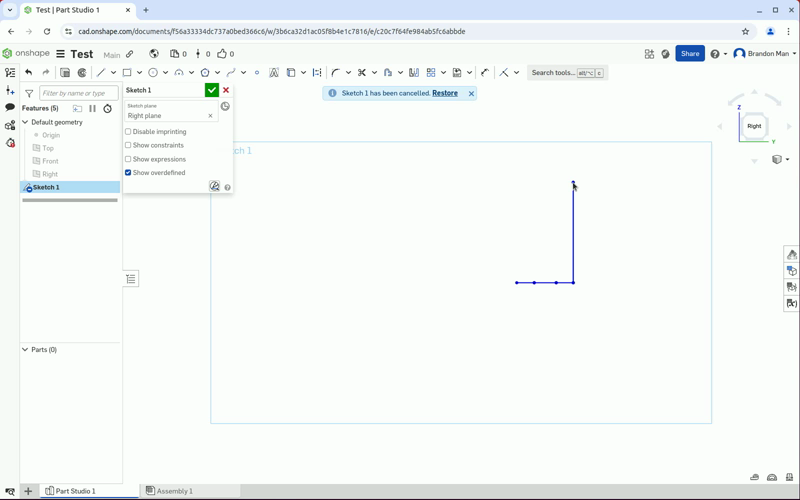
mouse_move(573, 182)
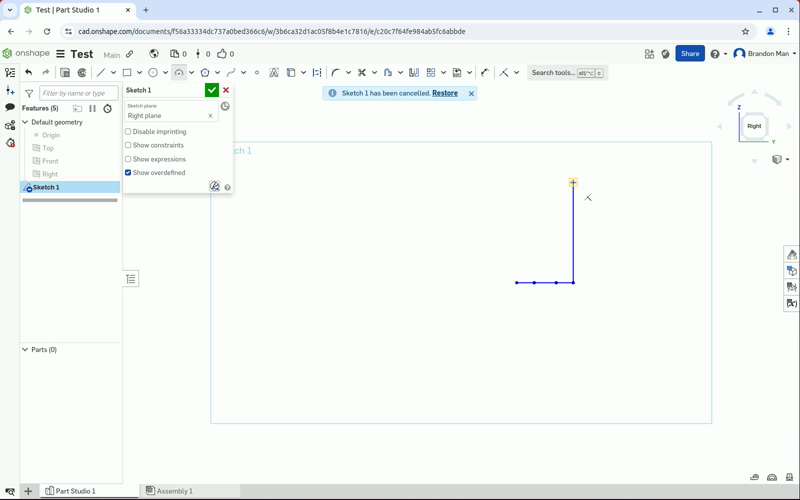
click(573, 182)
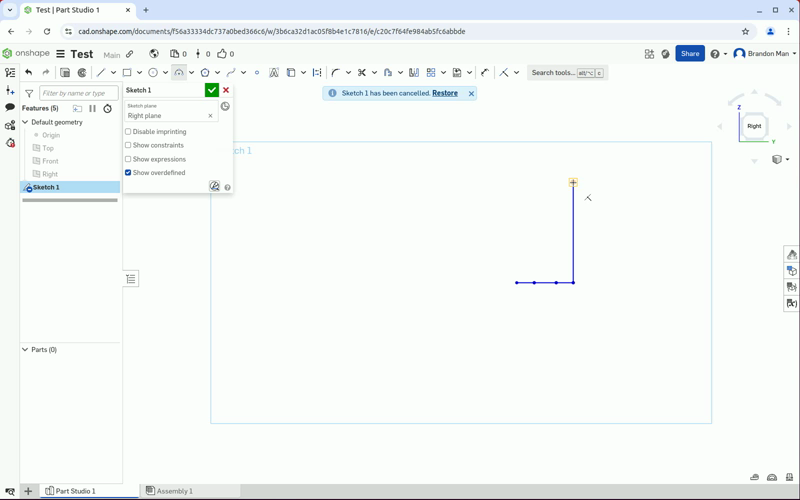
key_down(shift)
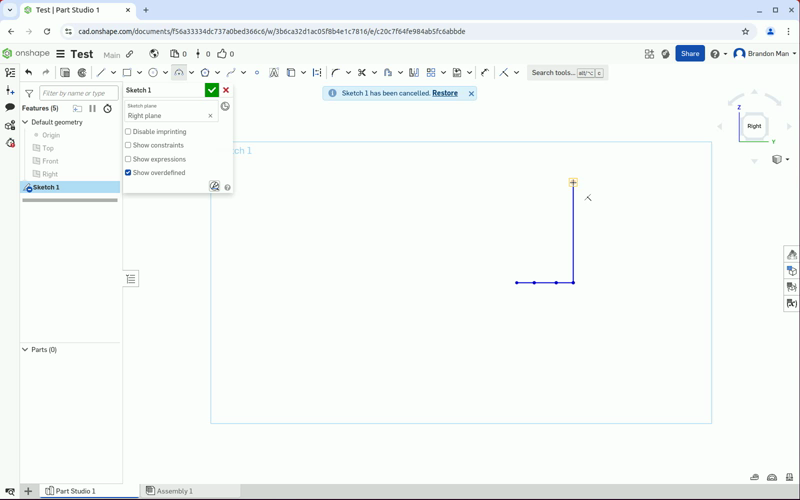
mouse_move(516, 209)
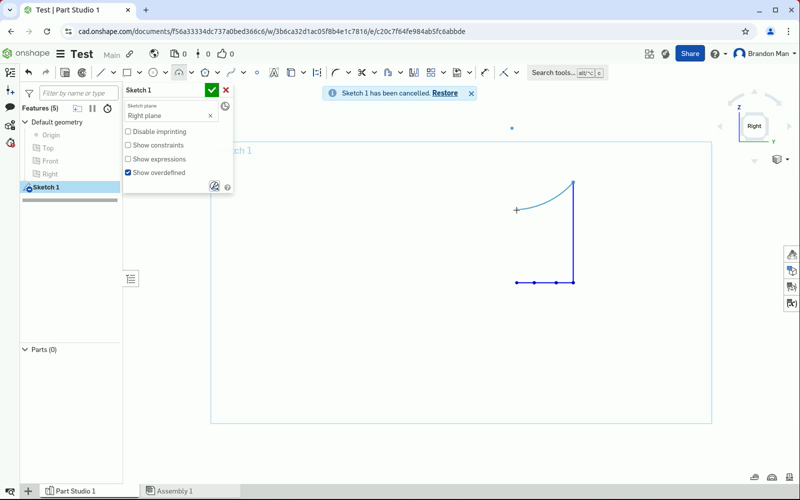
click(516, 209)
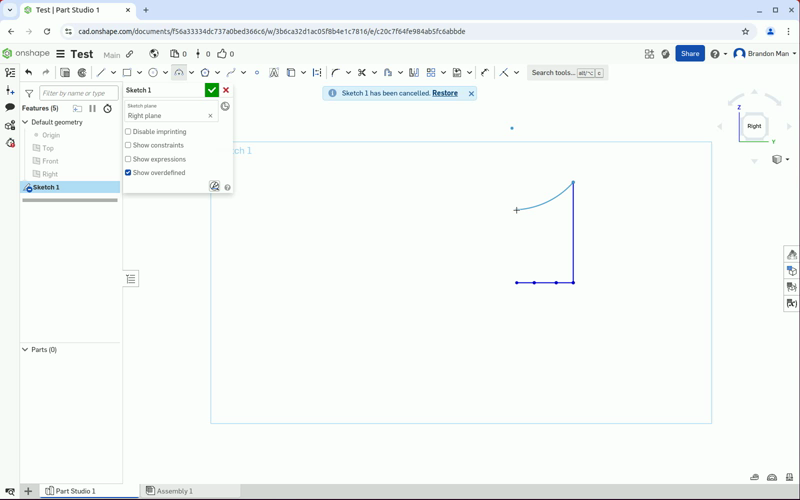
mouse_move(543, 193)
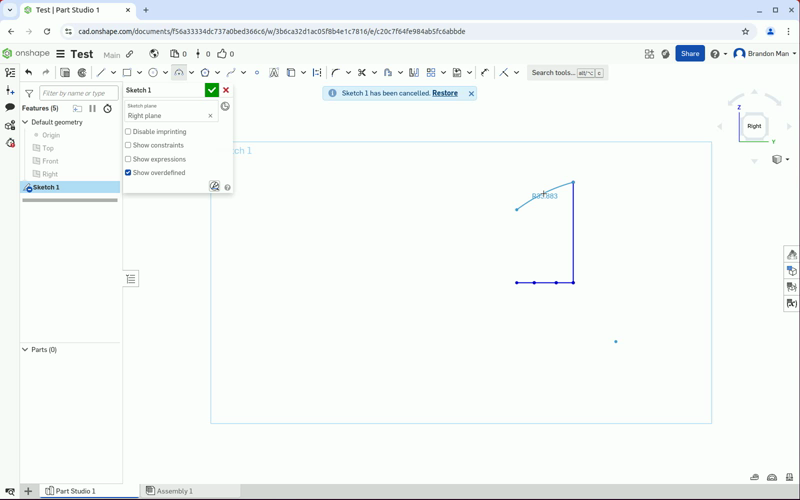
click(543, 193)
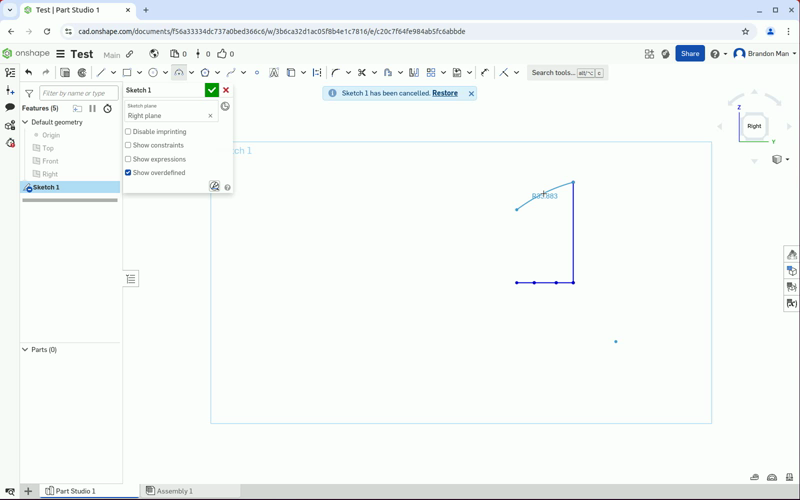
key_up(shift)
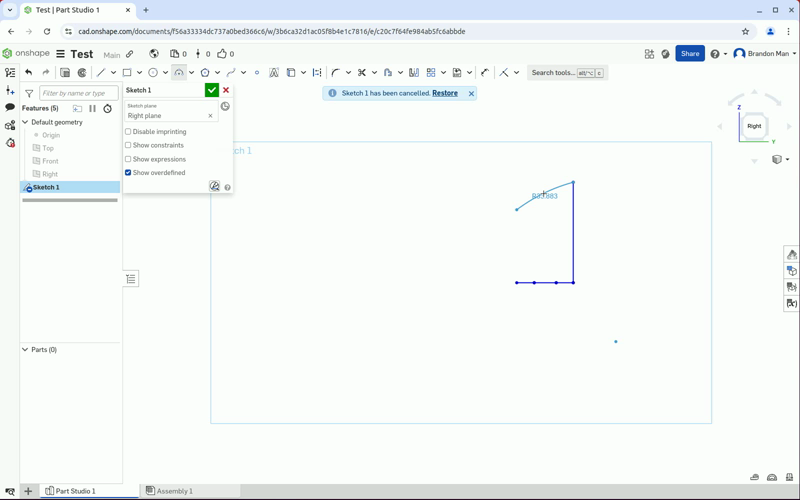
key(esc)
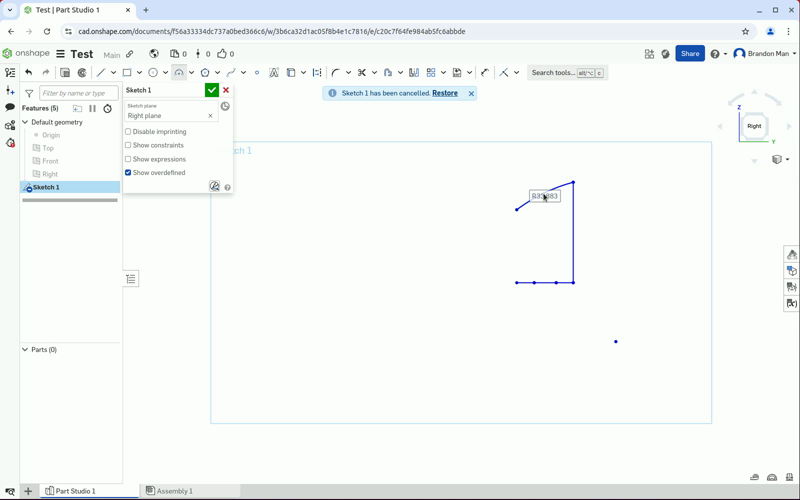
key(l)
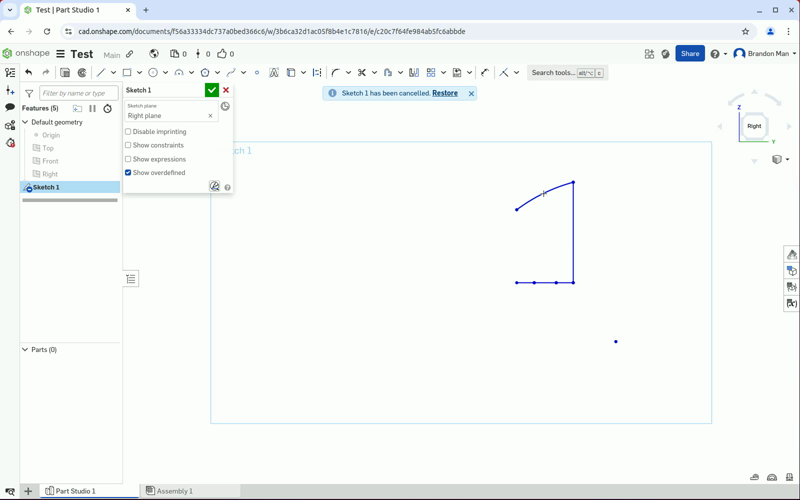
mouse_move(516, 209)
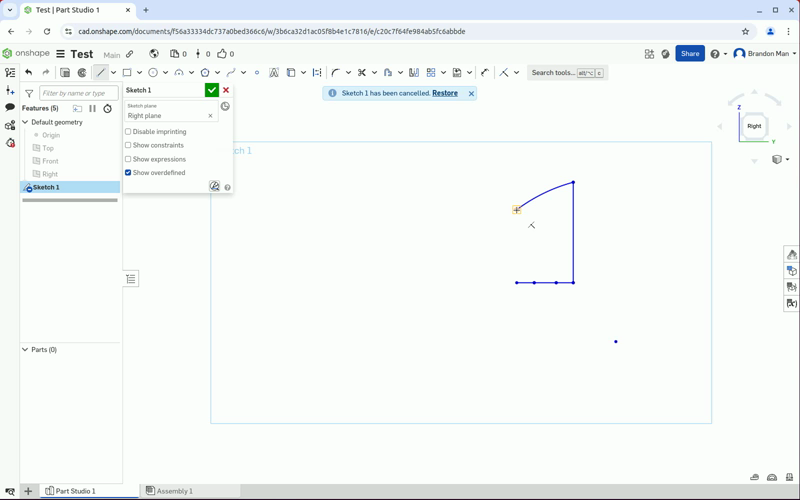
click(516, 209)
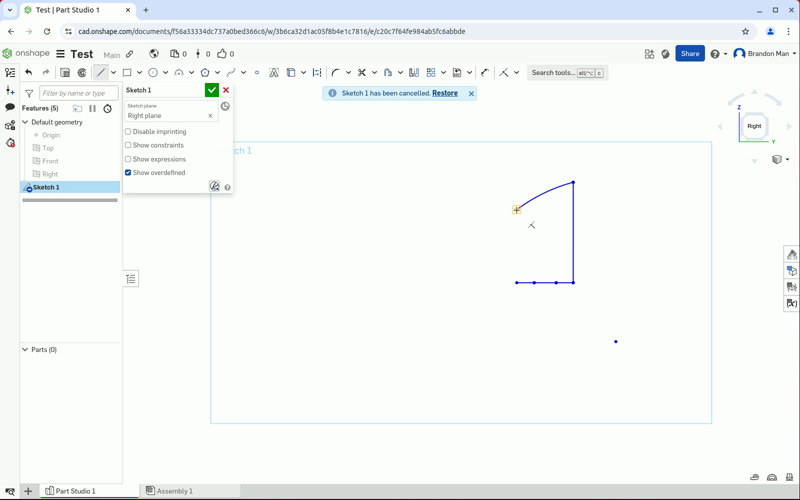
key_down(shift)
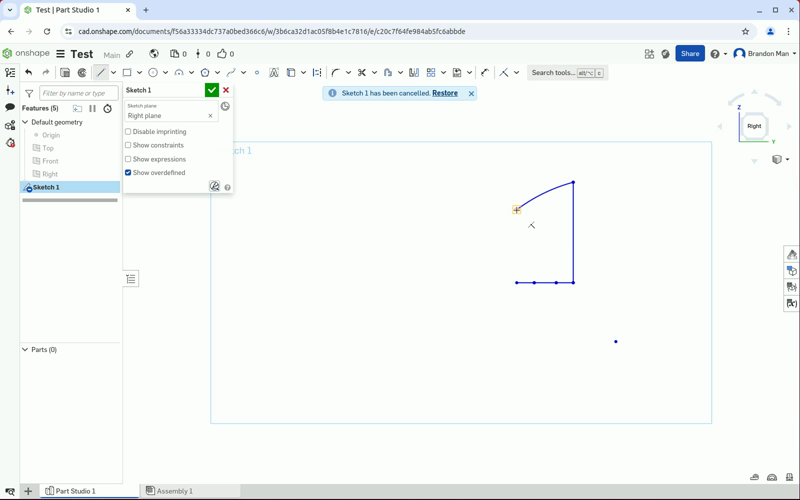
mouse_move(516, 282)
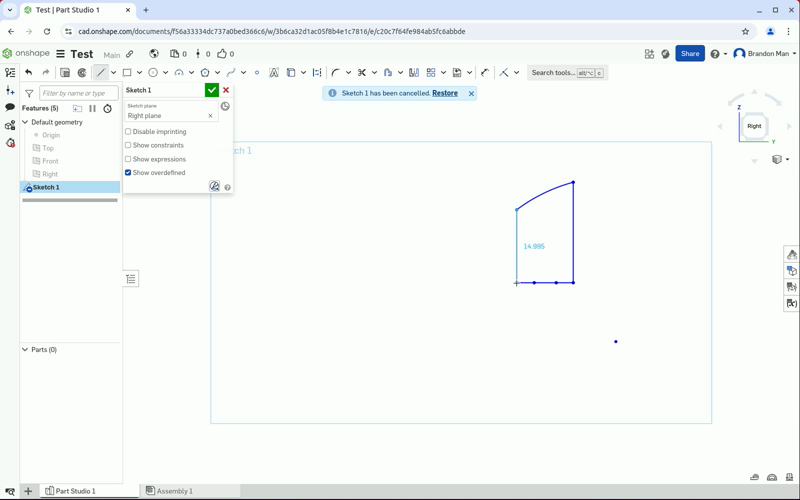
key_up(shift)
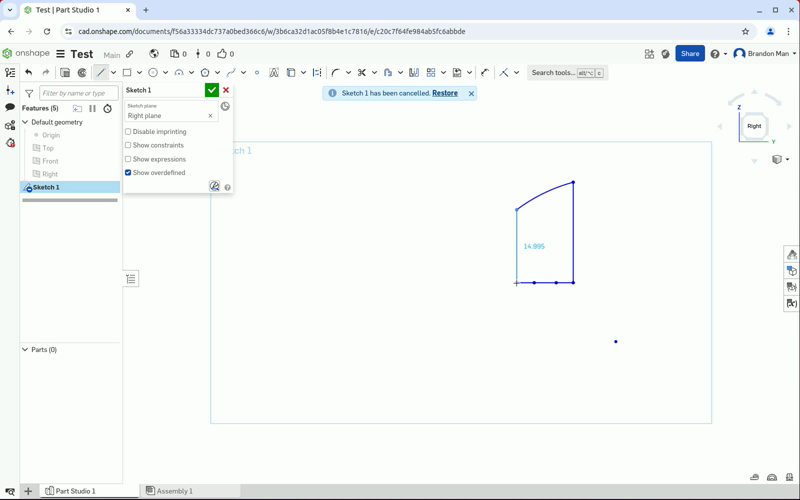
click(516, 282)
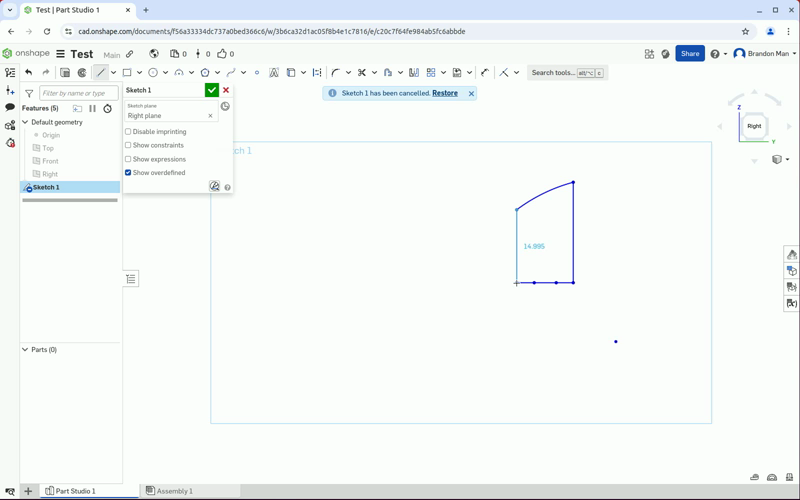
key(esc)
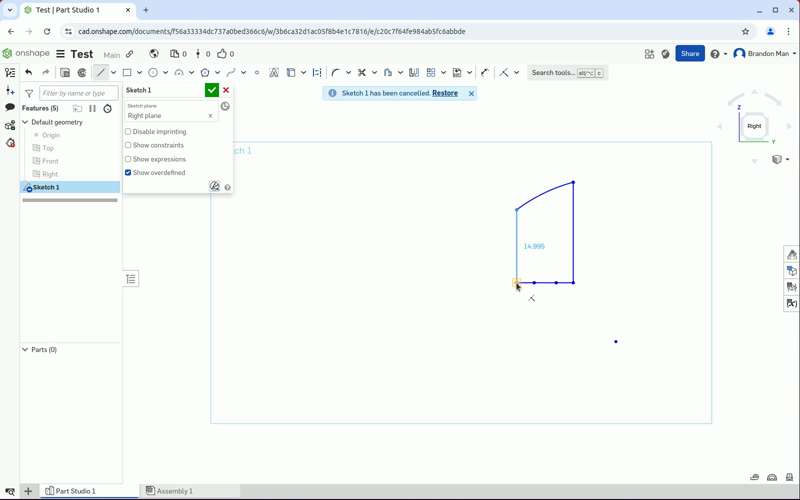
key(l)
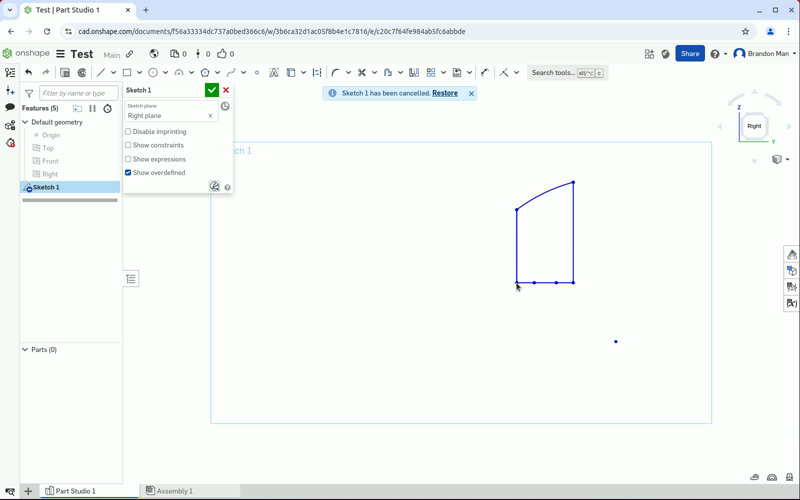
key_down(shift)
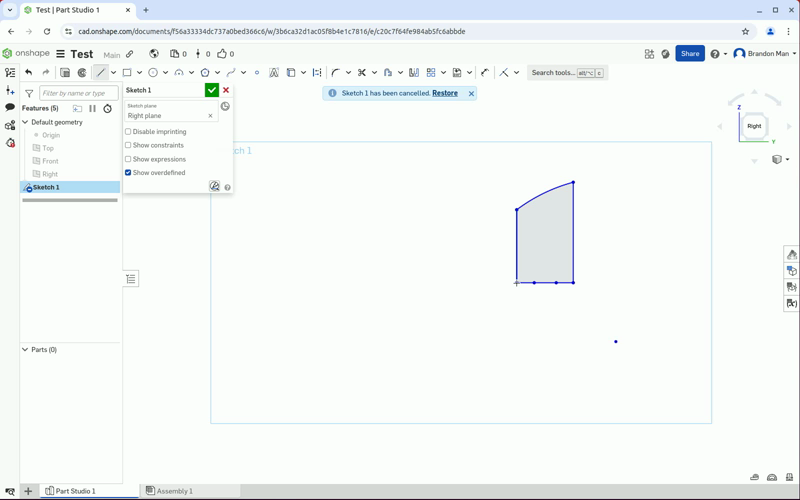
mouse_move(534, 263)
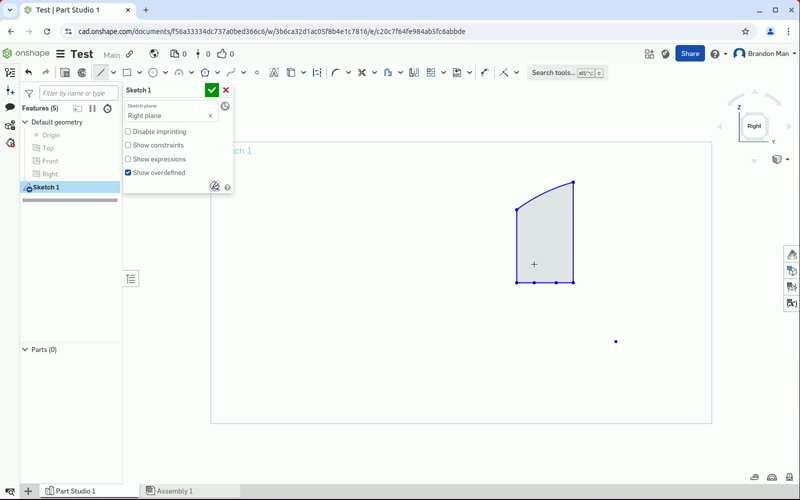
click(534, 263)
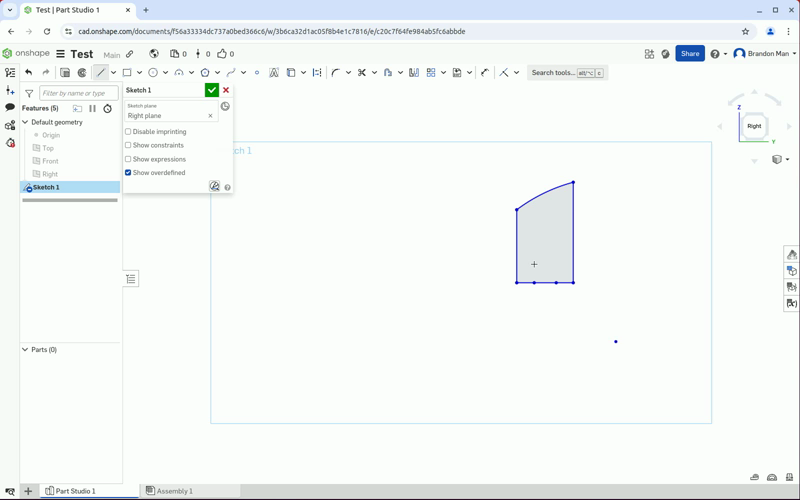
key_up(shift)
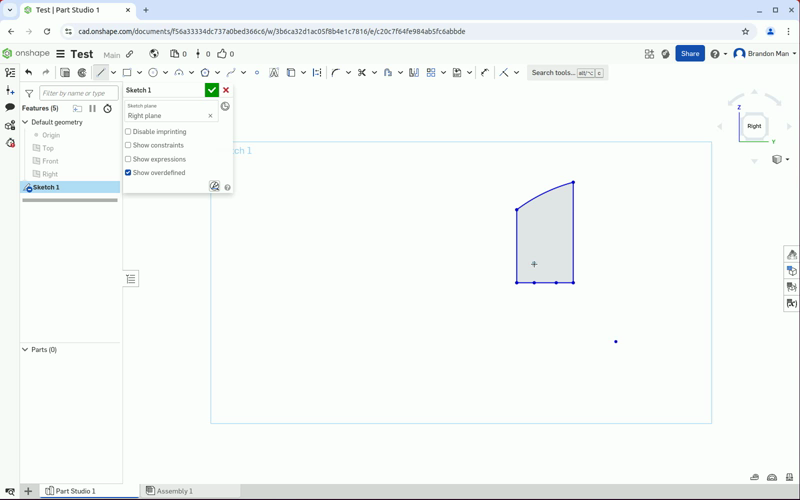
key_down(shift)
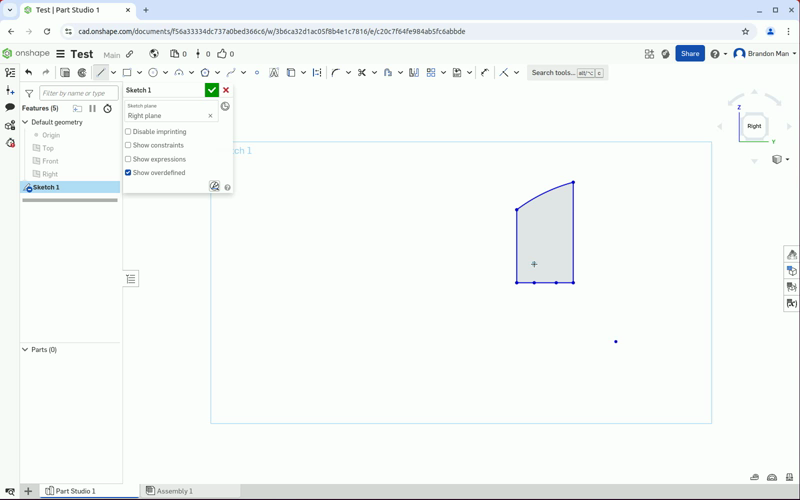
mouse_move(564, 263)
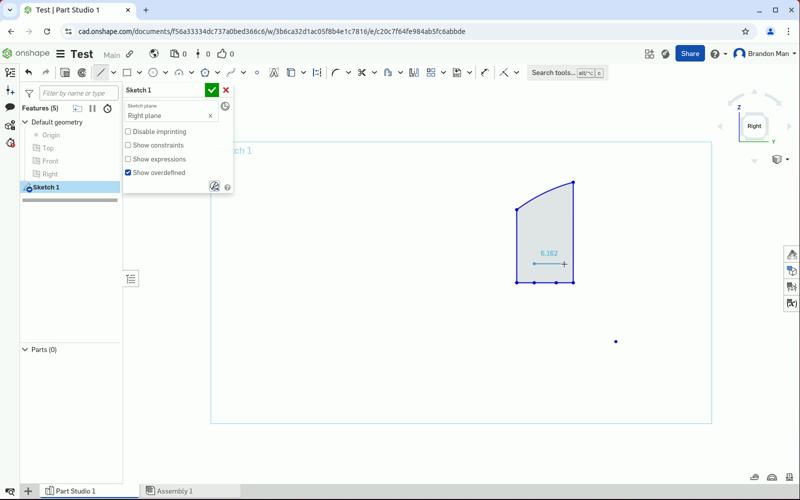
mouse_move(538, 265)
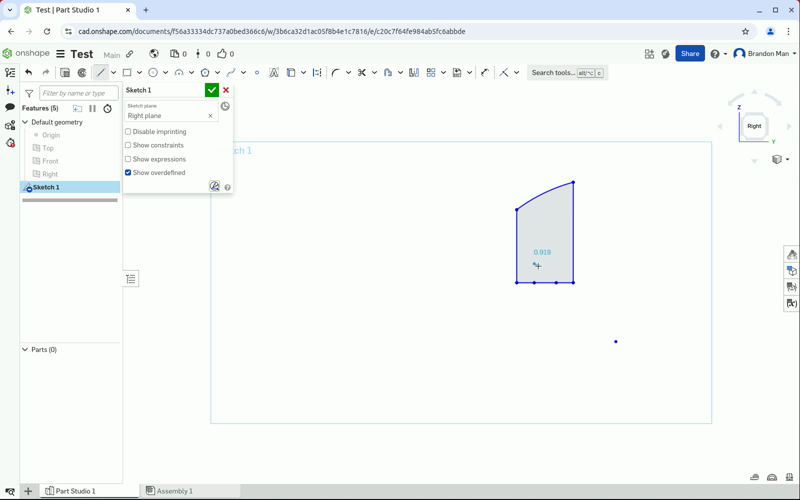
scroll(6)
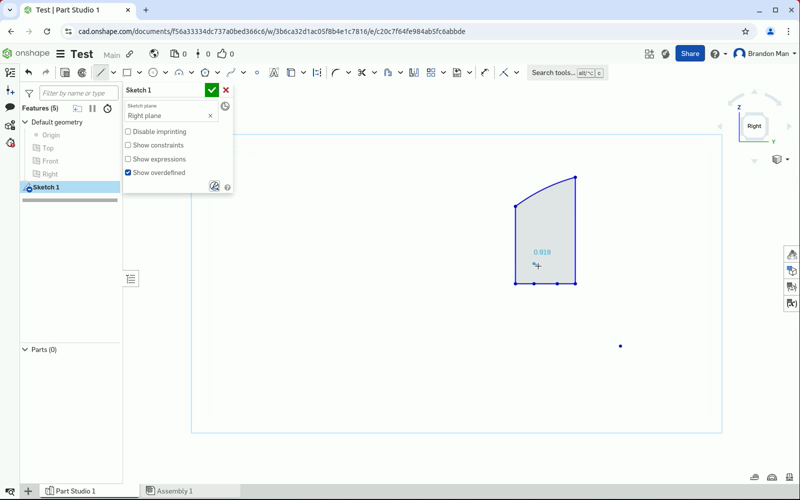
scroll(6)
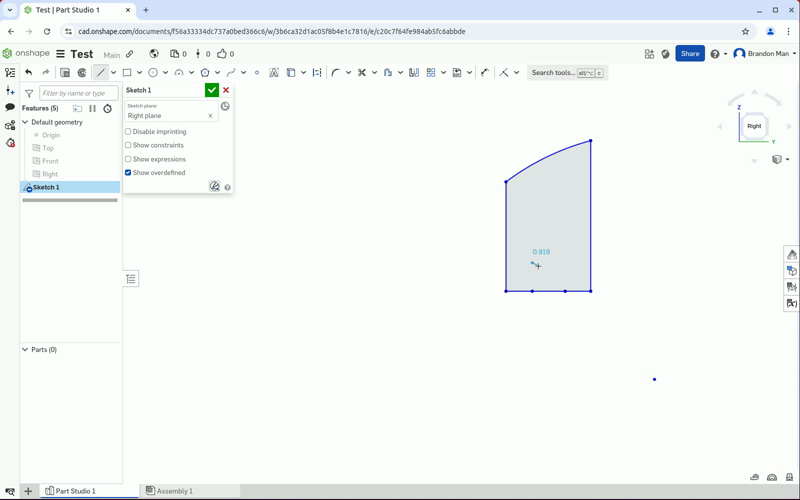
scroll(6)
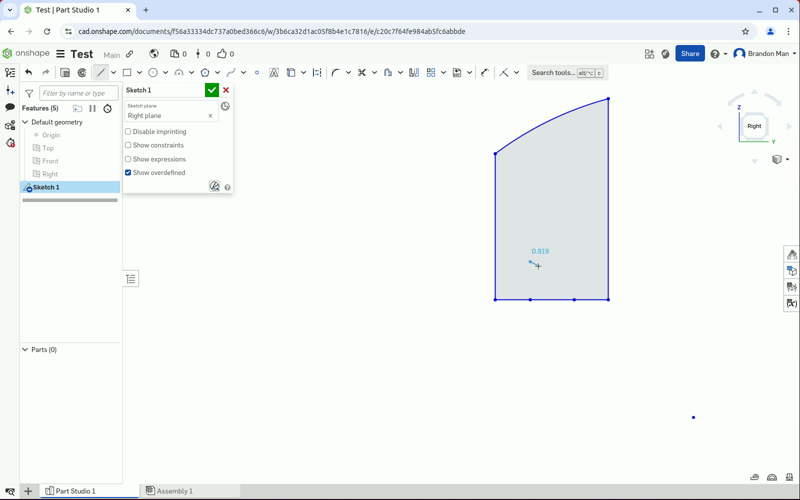
scroll(6)
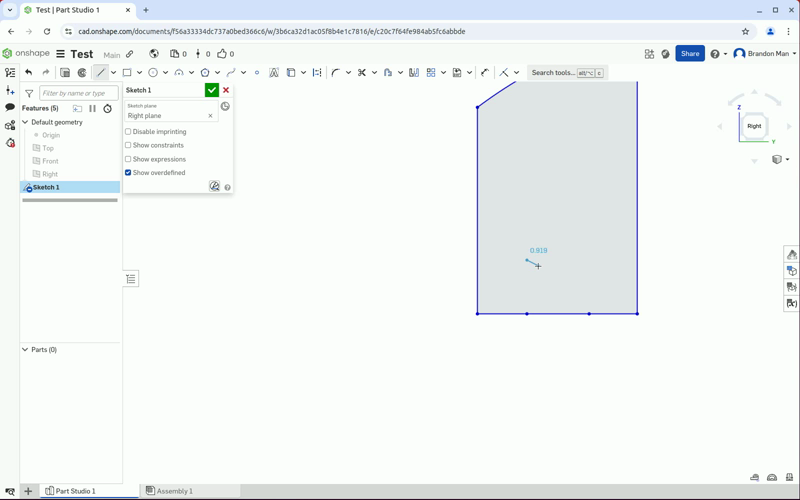
scroll(6)
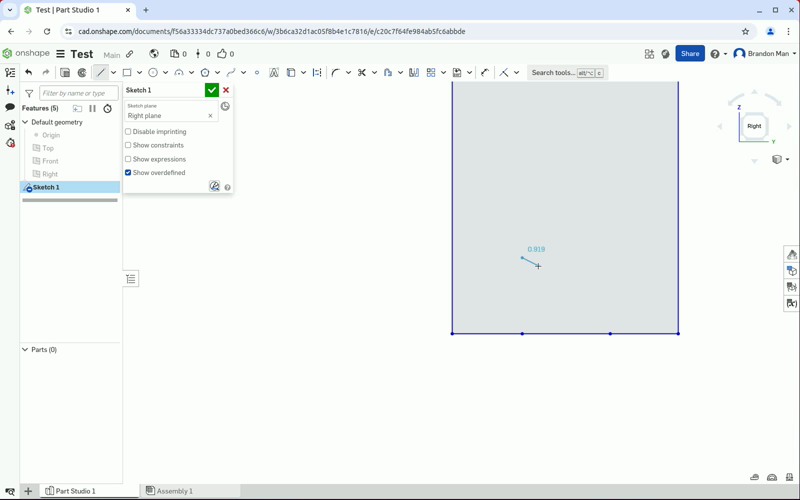
scroll(6)
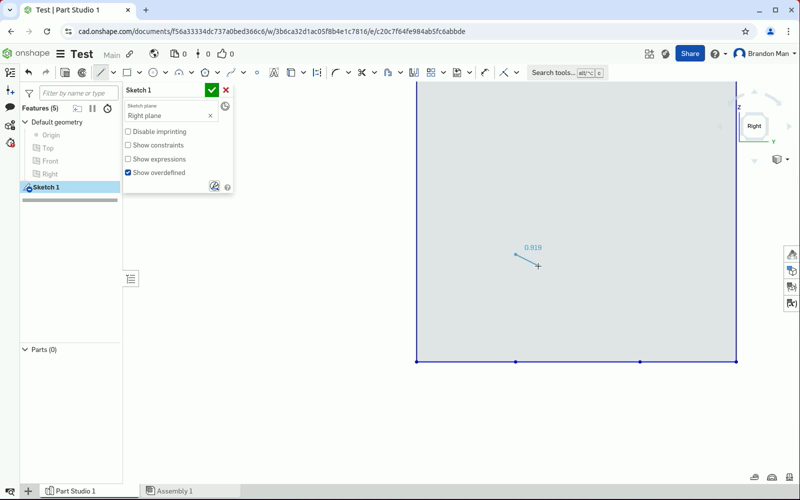
scroll(6)
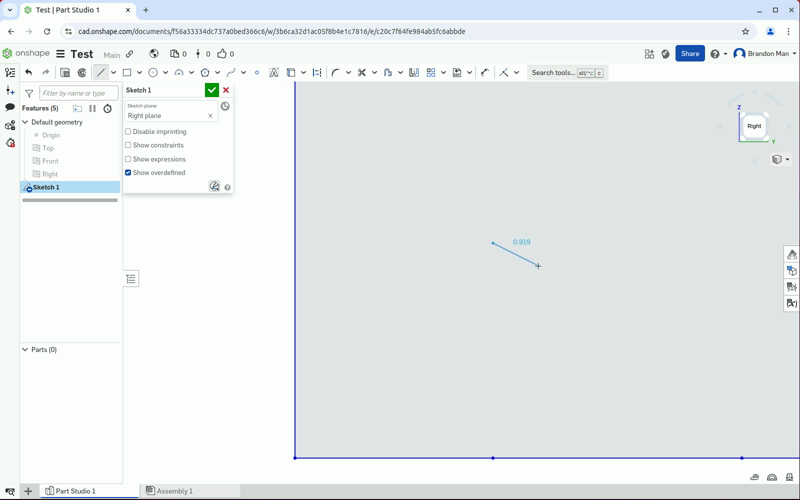
click(538, 265)
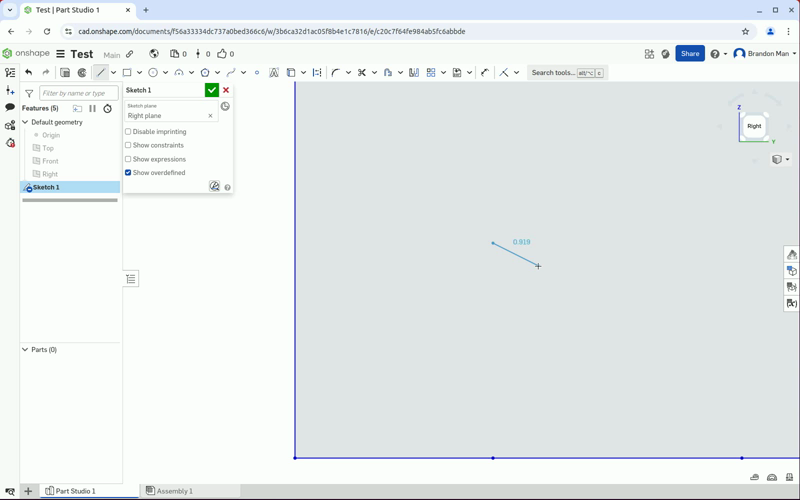
scroll(-6)
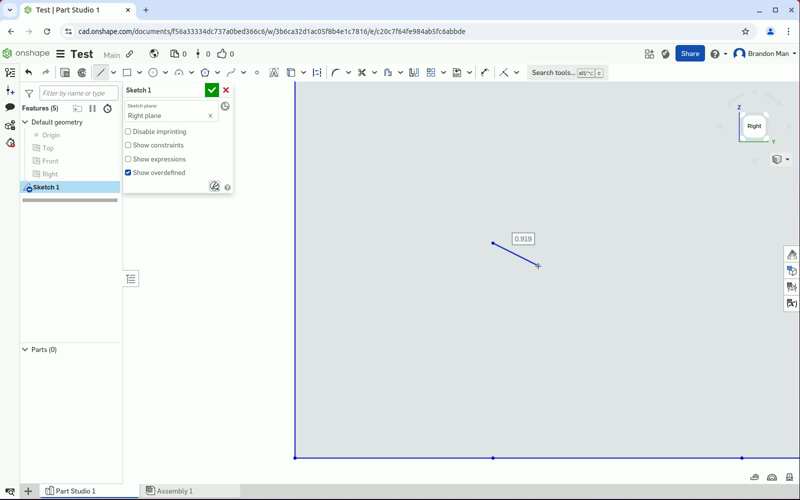
scroll(-6)
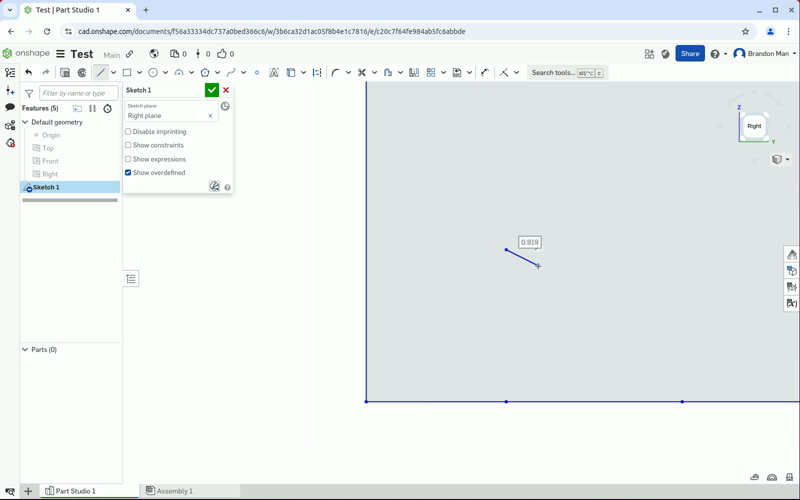
scroll(-6)
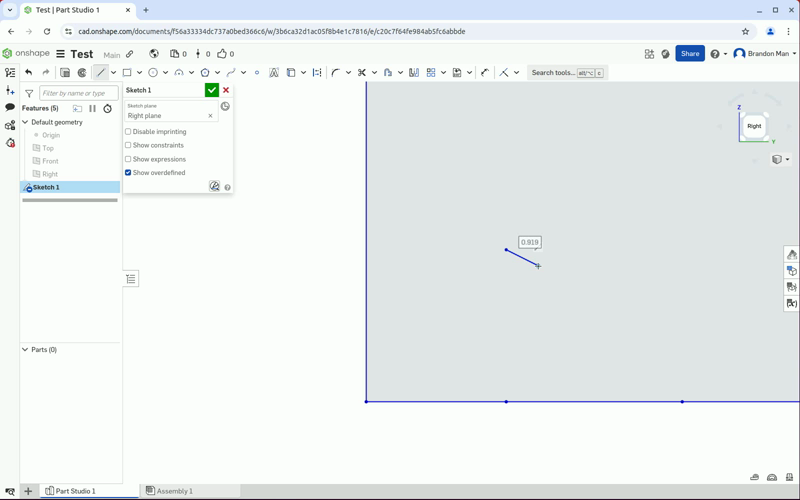
scroll(-6)
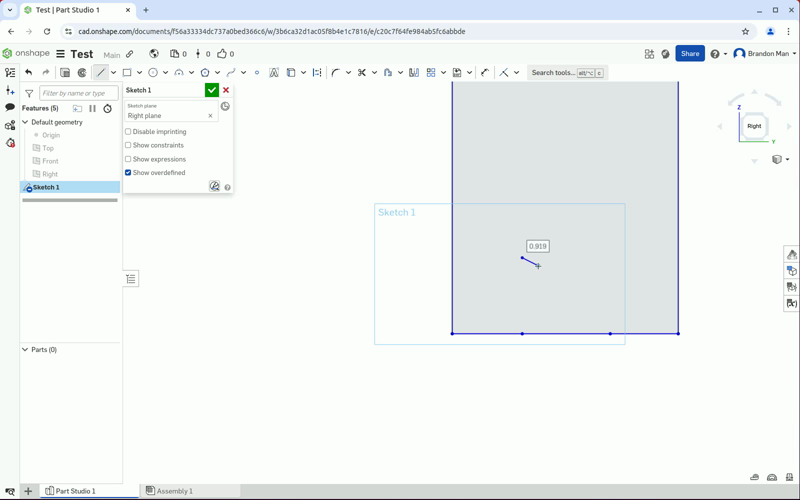
scroll(-6)
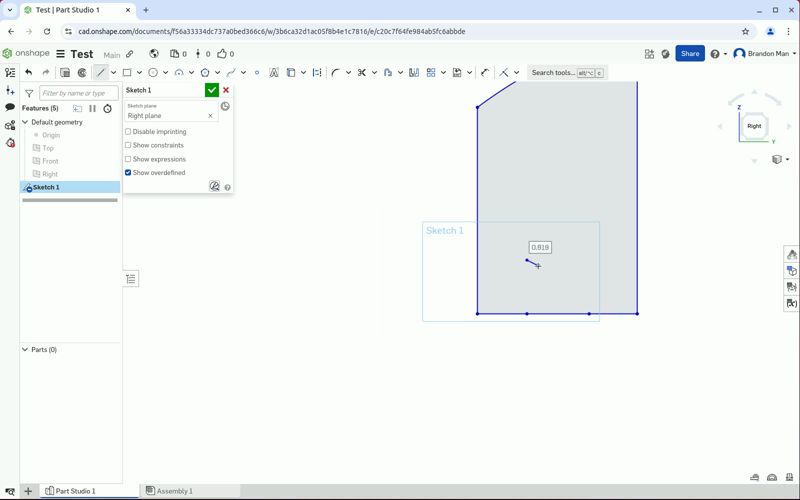
scroll(-6)
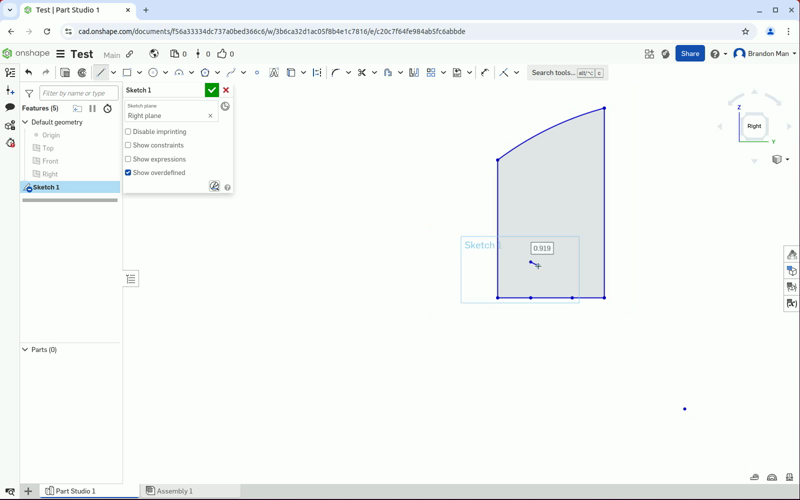
scroll(-6)
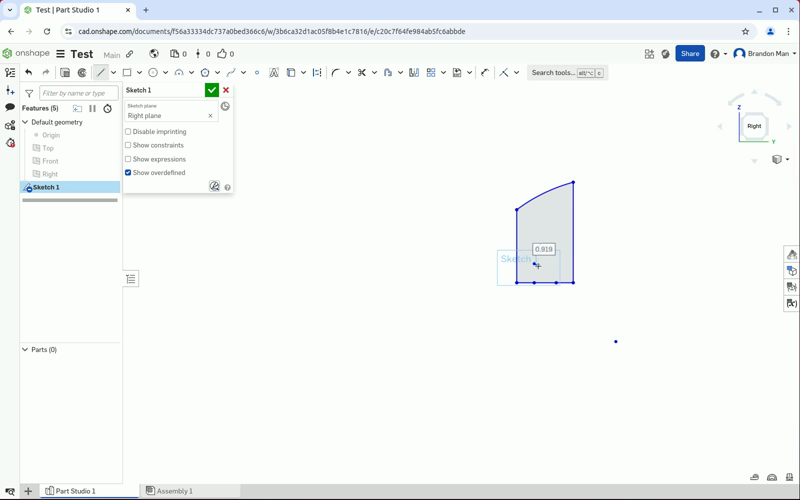
key_up(shift)
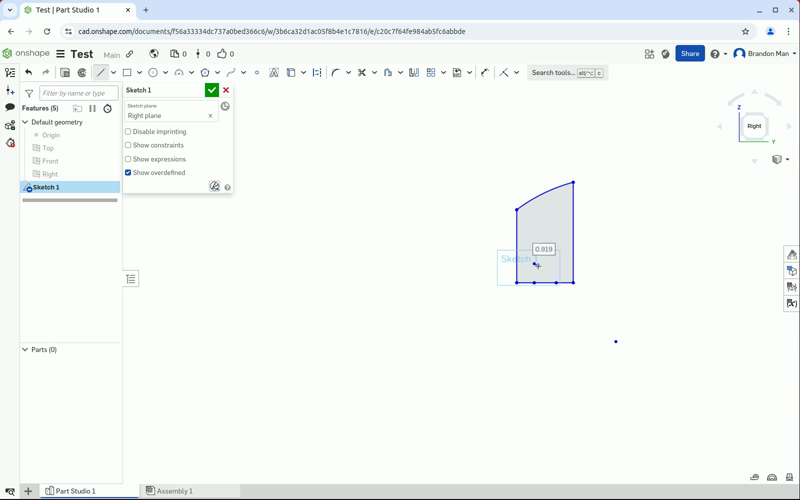
key_down(shift)
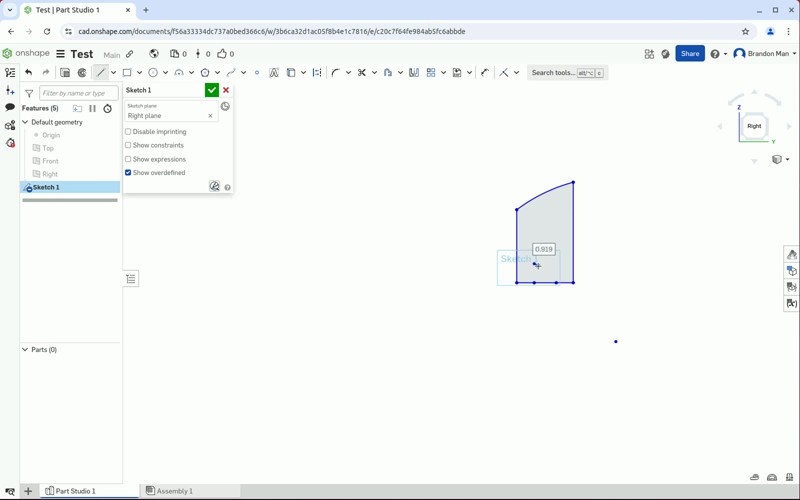
mouse_move(568, 265)
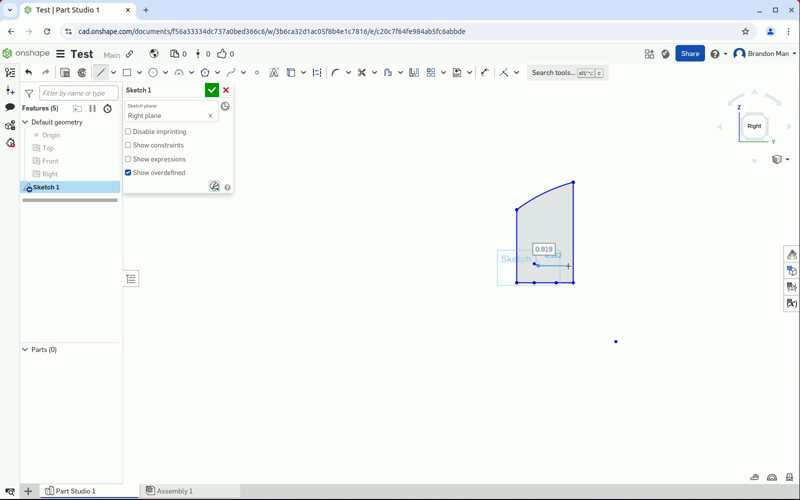
mouse_move(545, 244)
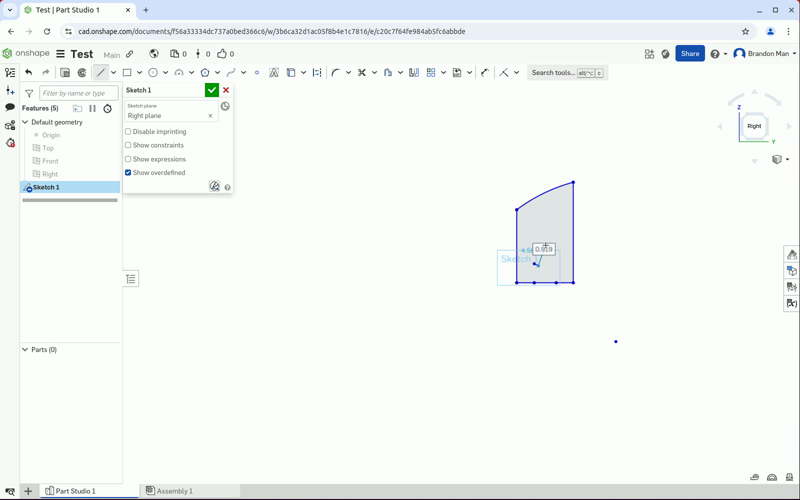
click(545, 244)
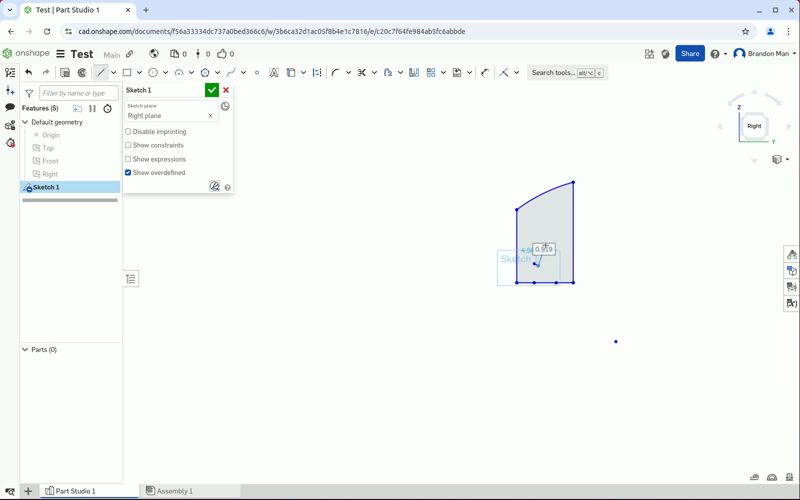
key_up(shift)
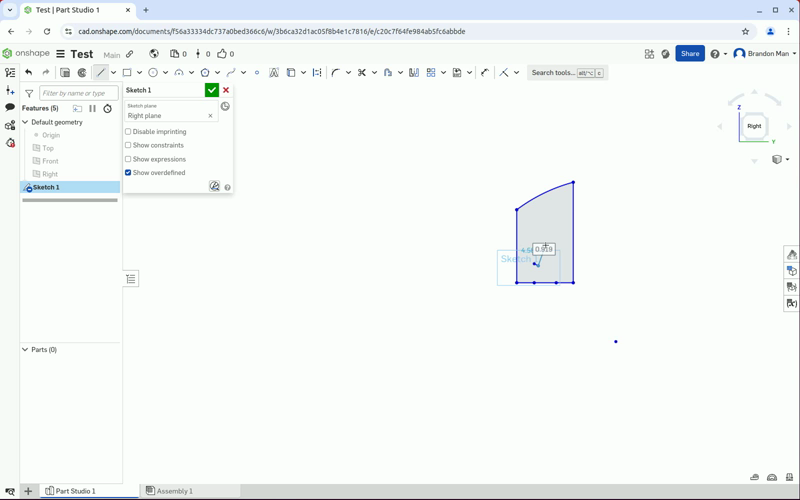
key_down(shift)
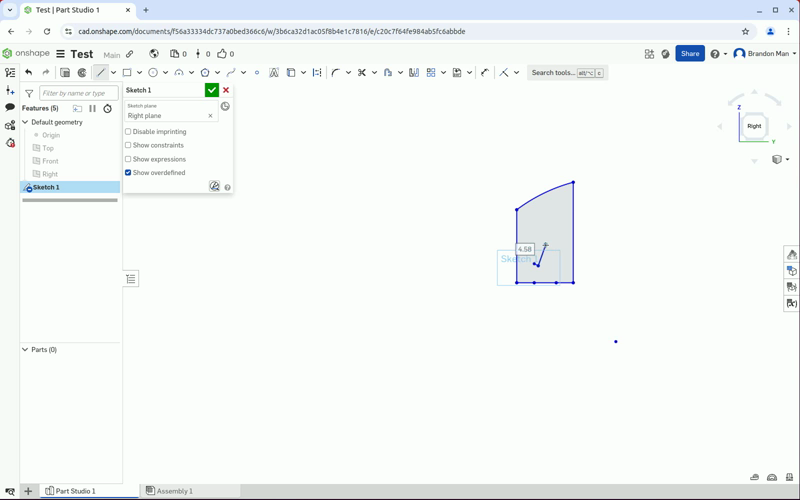
mouse_move(575, 244)
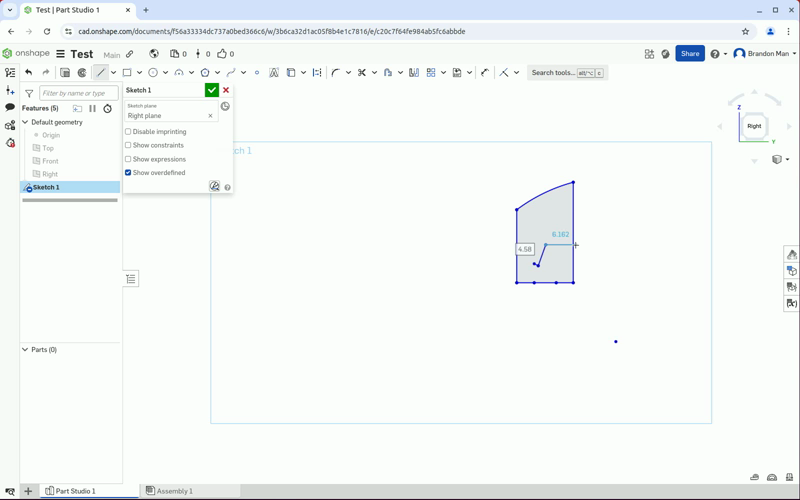
mouse_move(542, 243)
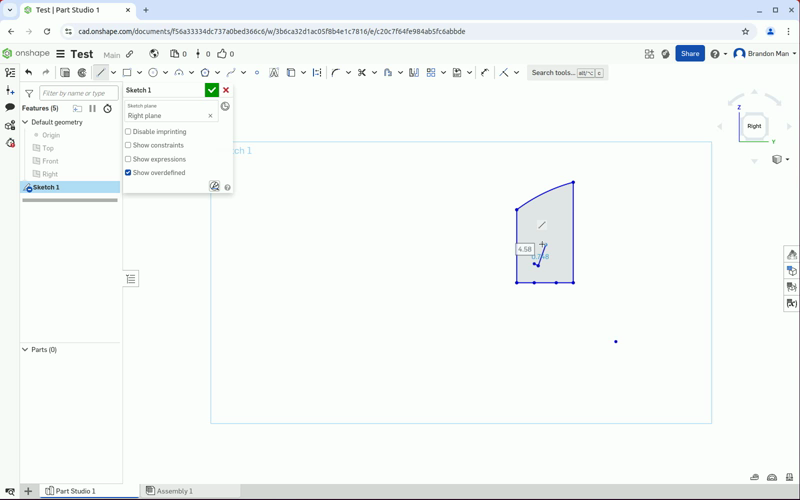
scroll(6)
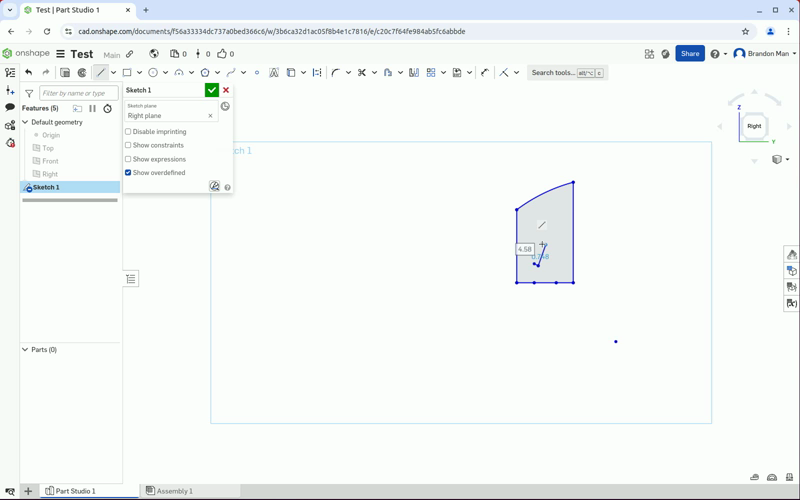
scroll(6)
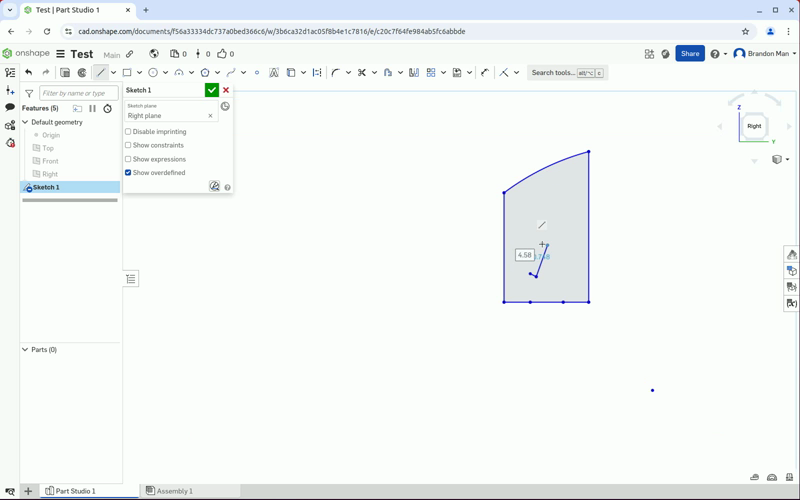
scroll(6)
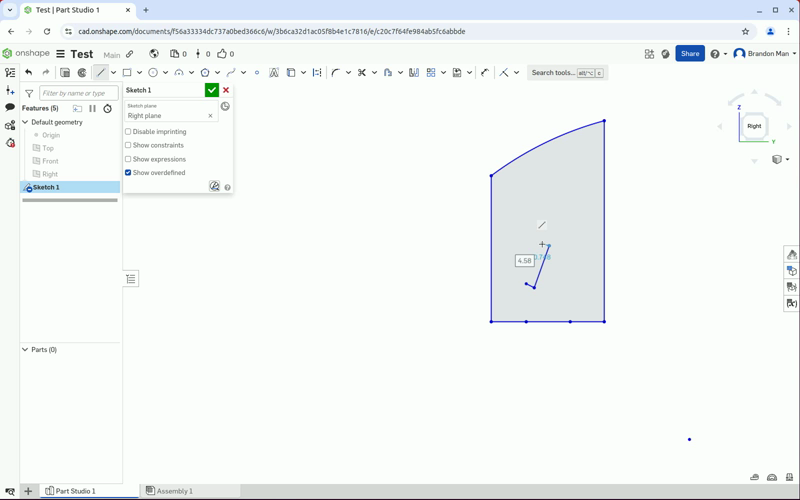
scroll(6)
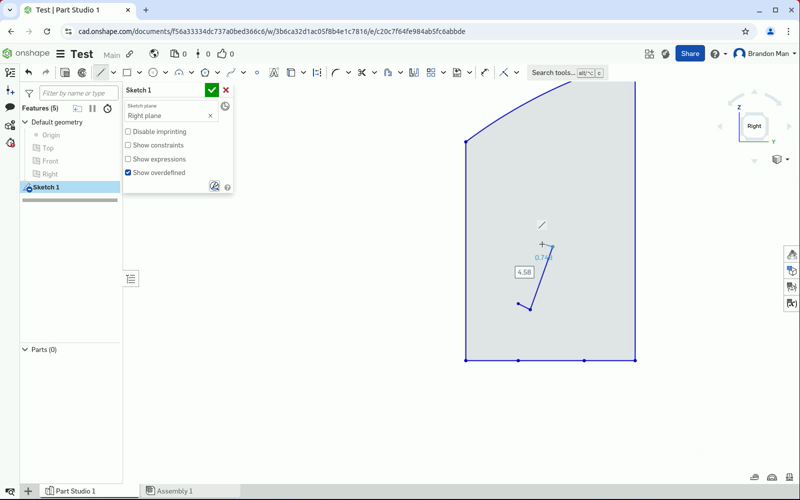
scroll(6)
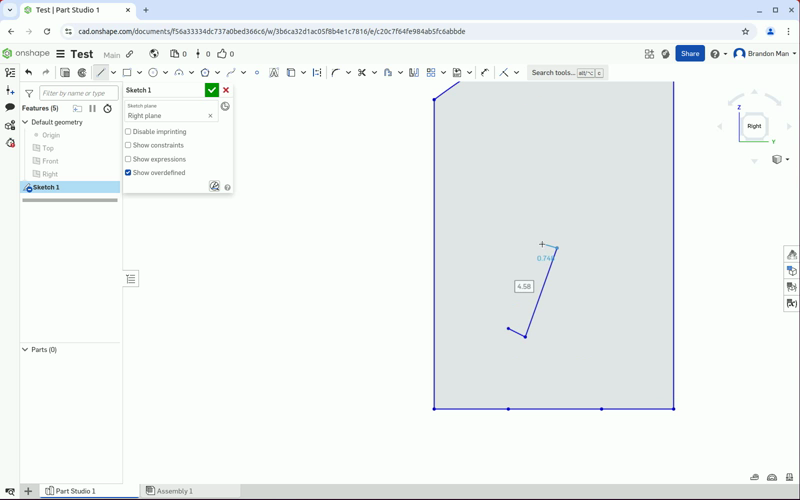
scroll(6)
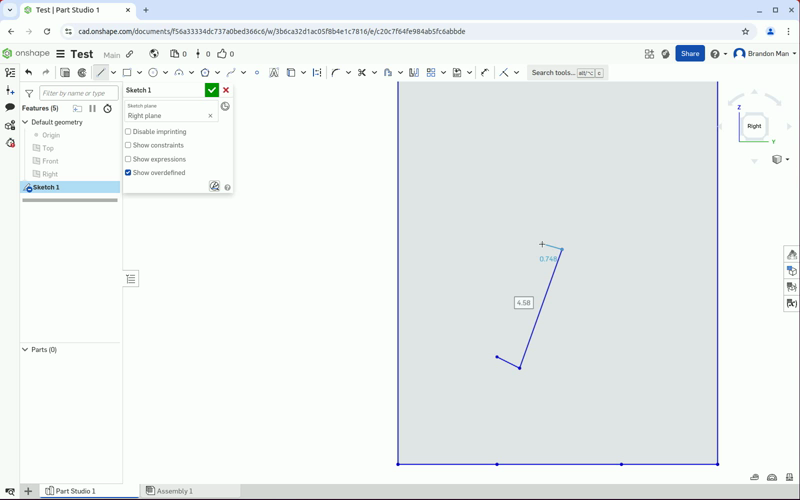
scroll(6)
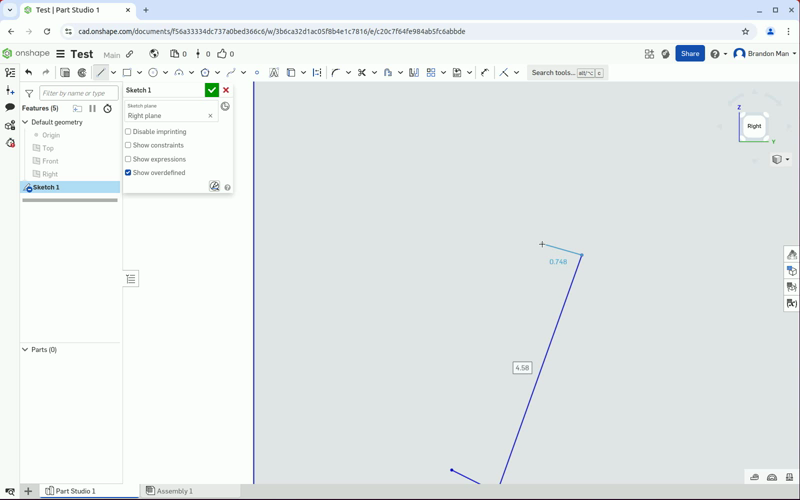
click(542, 243)
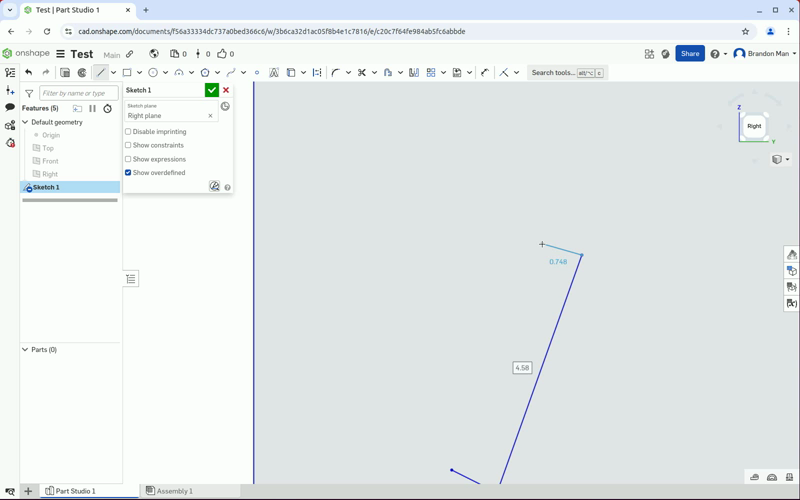
scroll(-6)
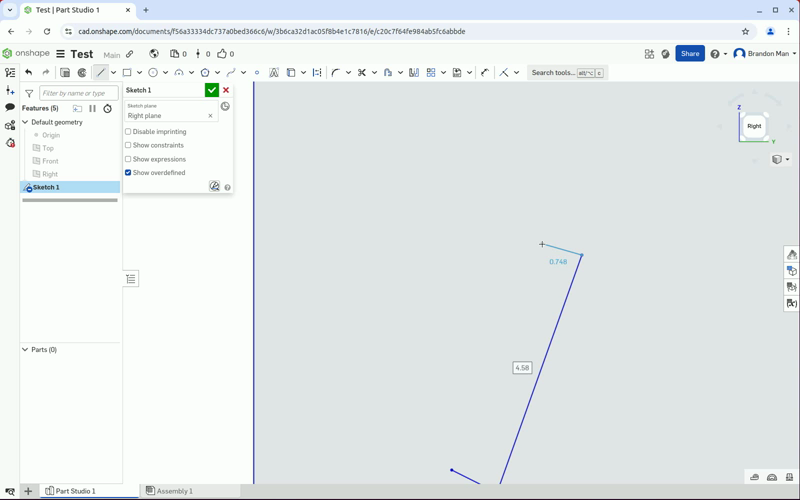
scroll(-6)
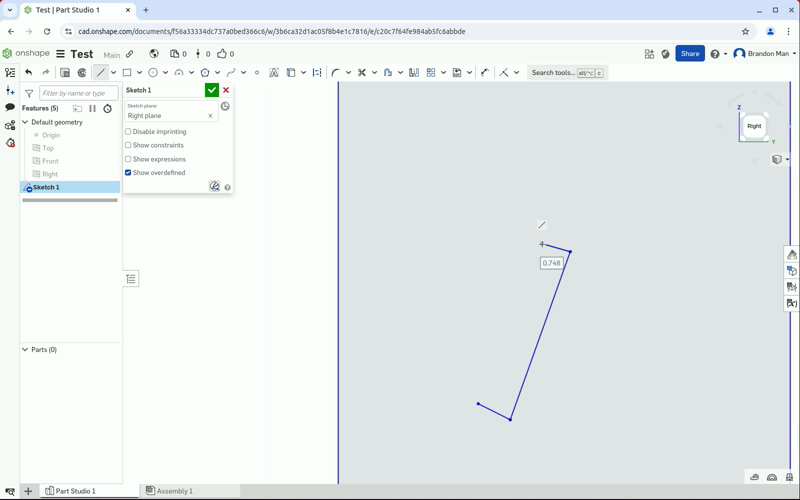
scroll(-6)
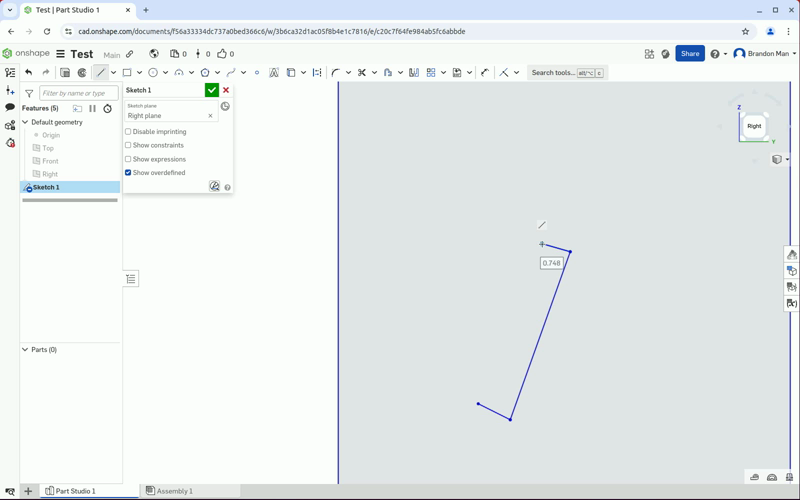
scroll(-6)
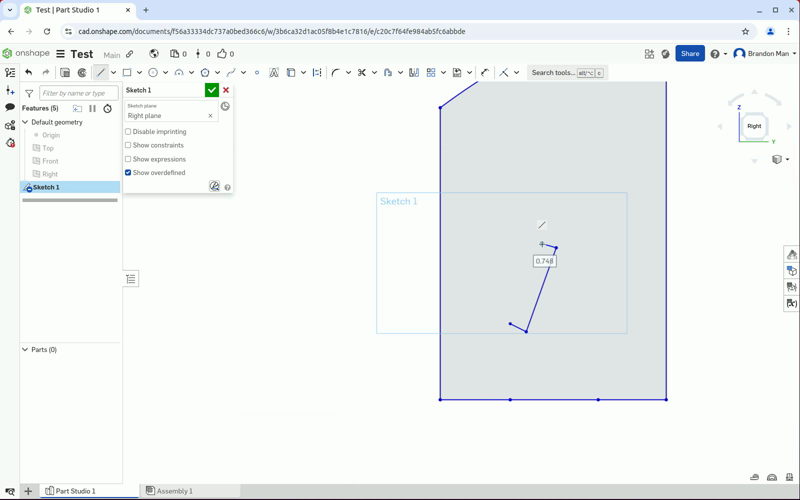
scroll(-6)
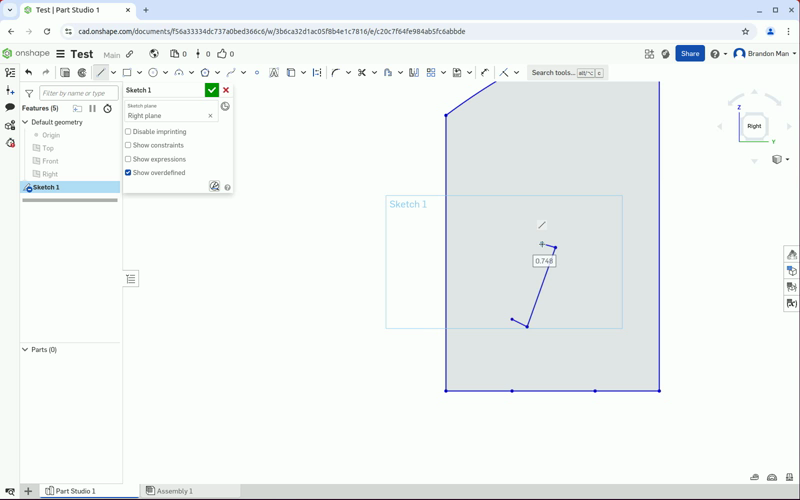
scroll(-6)
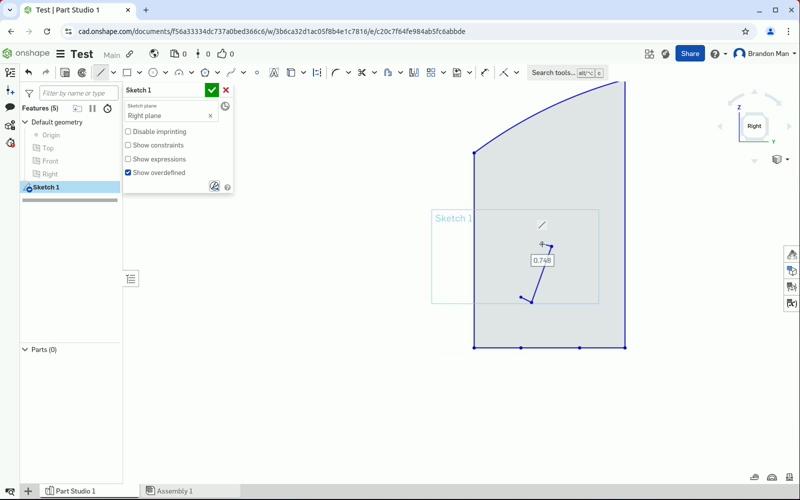
scroll(-6)
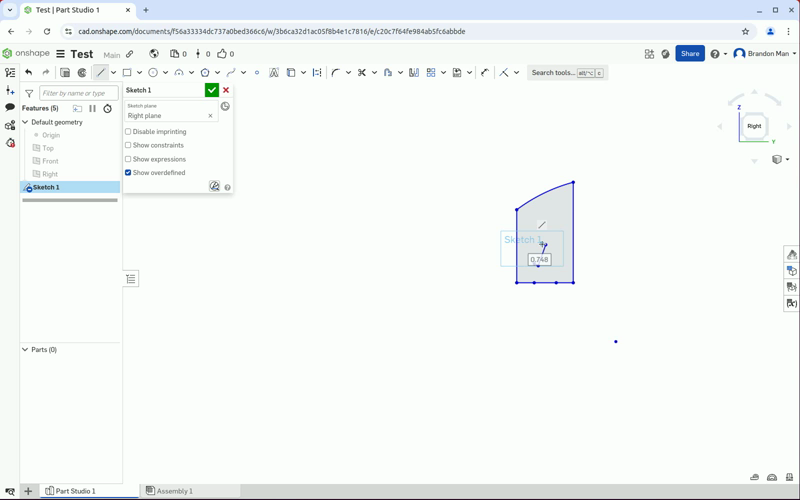
key_up(shift)
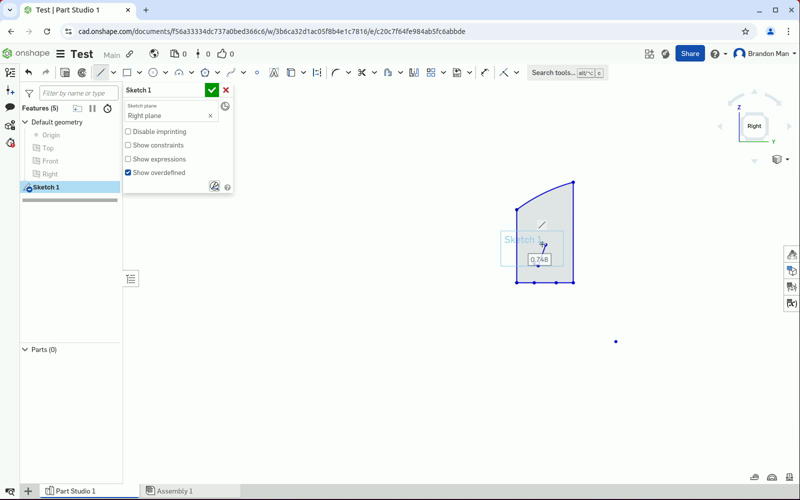
key_down(shift)
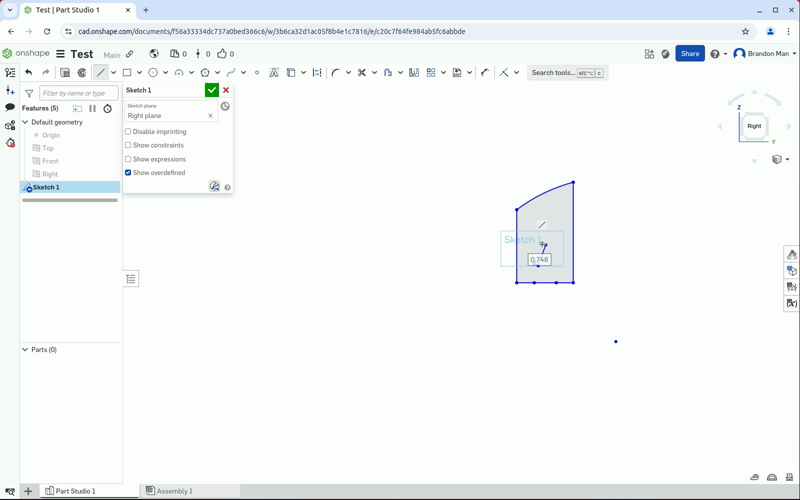
mouse_move(572, 243)
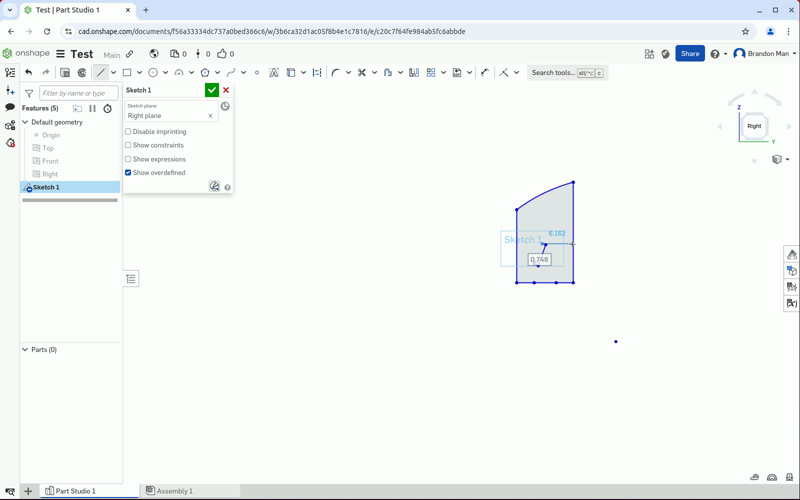
mouse_move(538, 253)
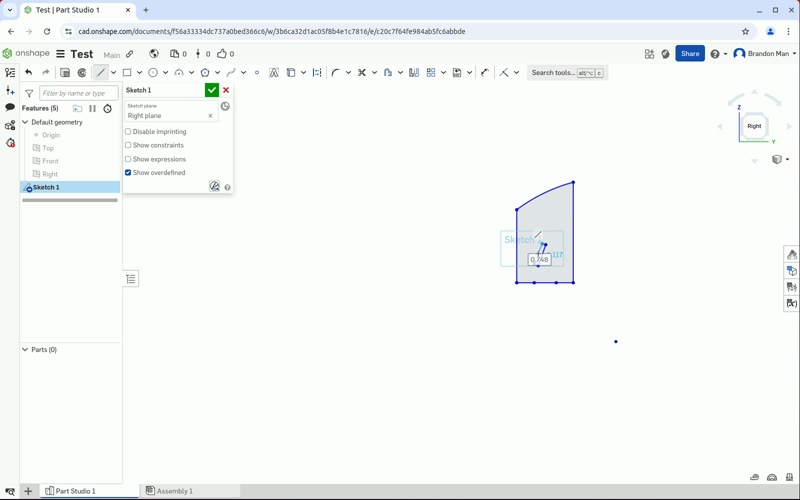
click(538, 253)
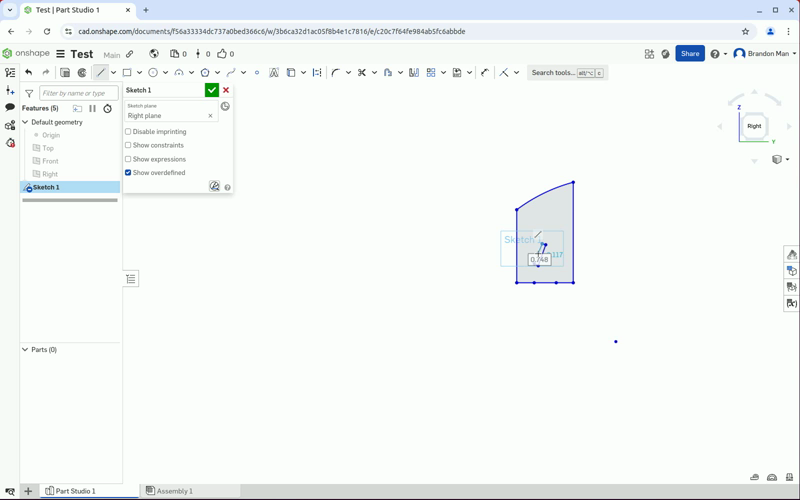
key_up(shift)
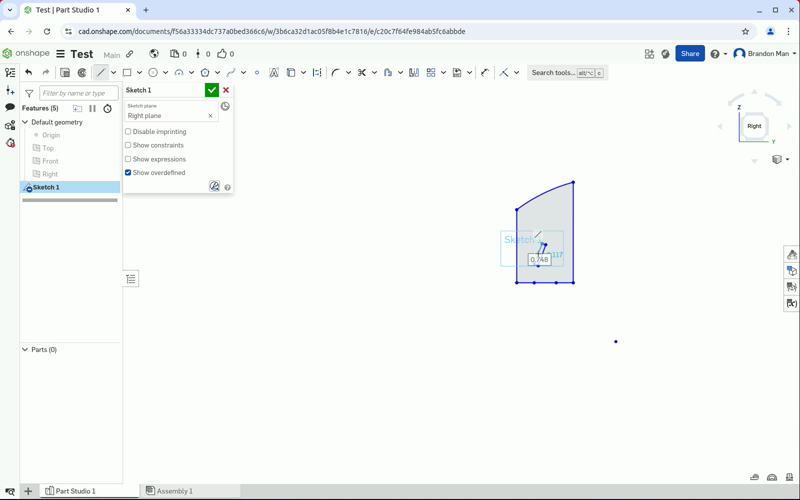
mouse_move(568, 253)
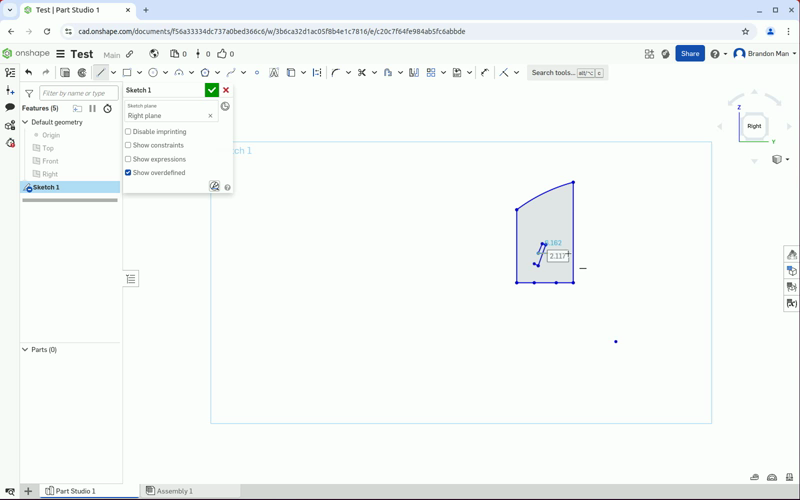
key_down(shift)
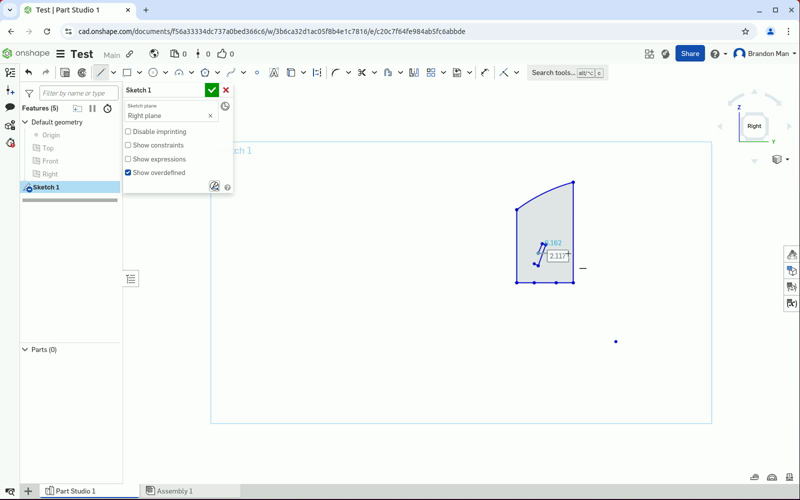
mouse_move(534, 263)
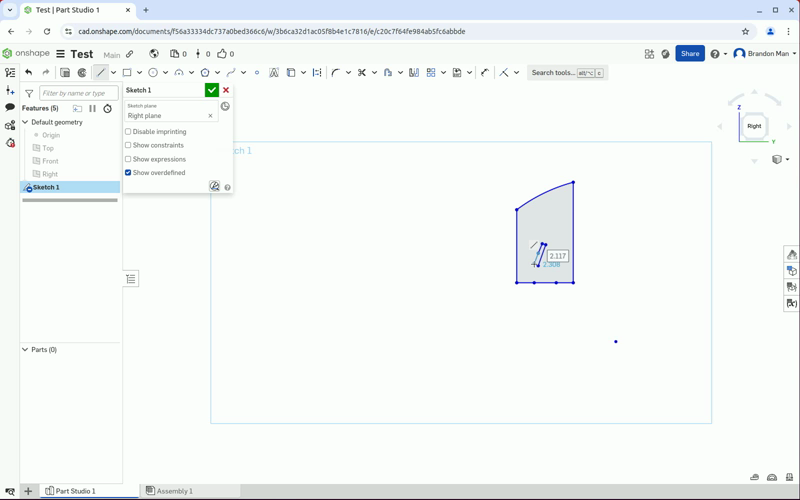
key_up(shift)
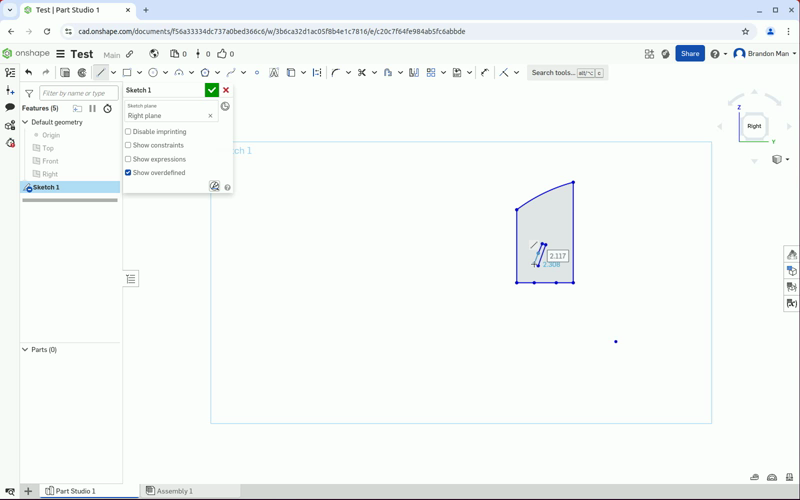
click(534, 263)
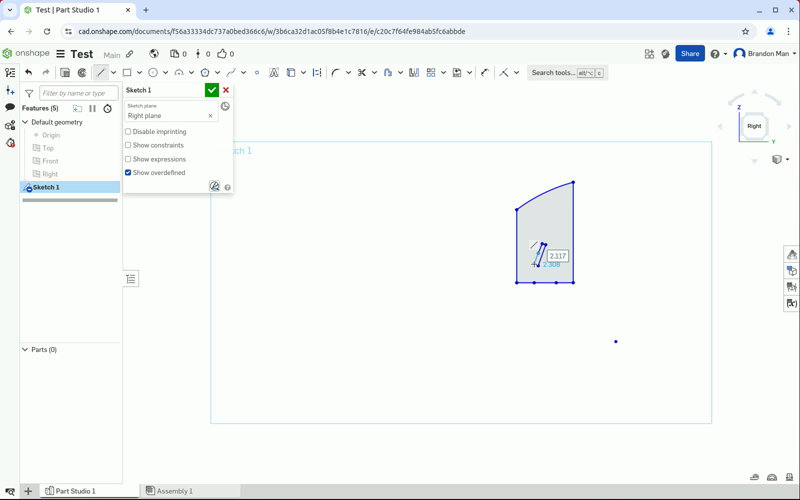
key(esc)
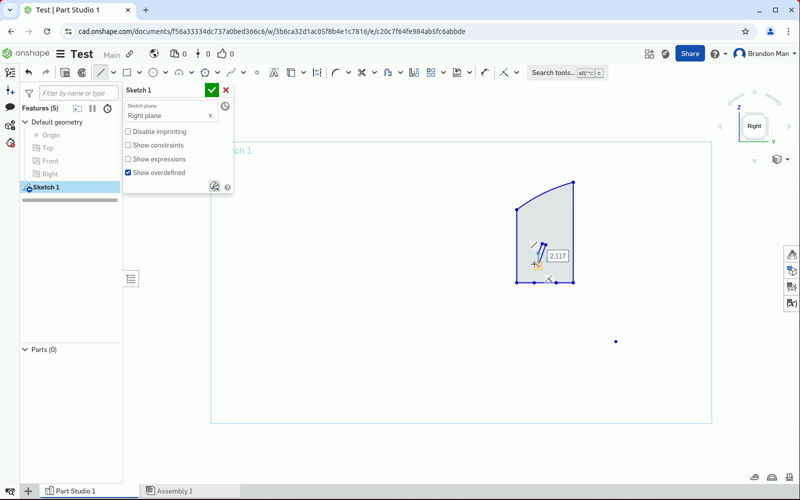
key(l)
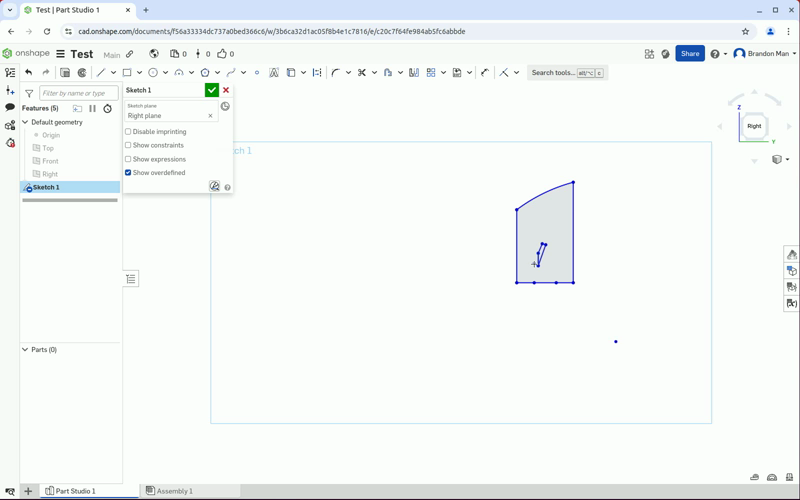
key_down(shift)
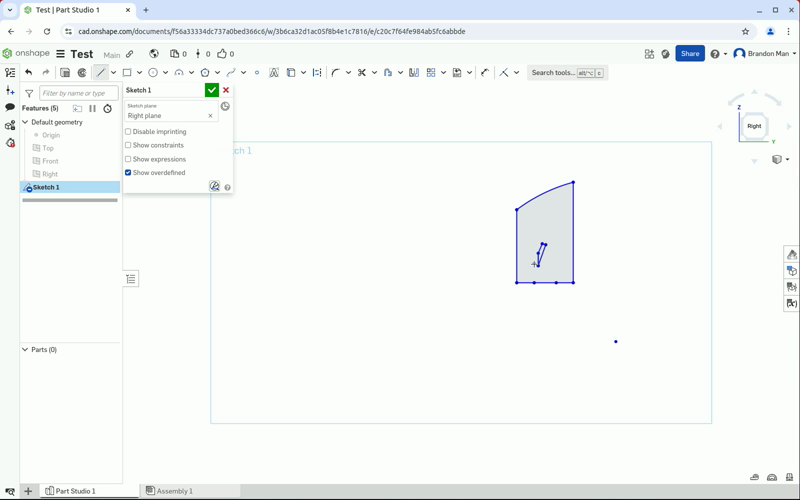
mouse_move(549, 222)
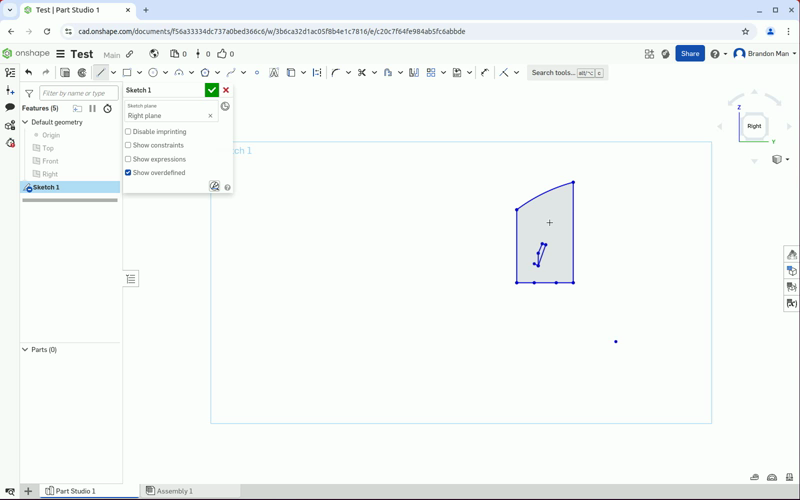
click(549, 222)
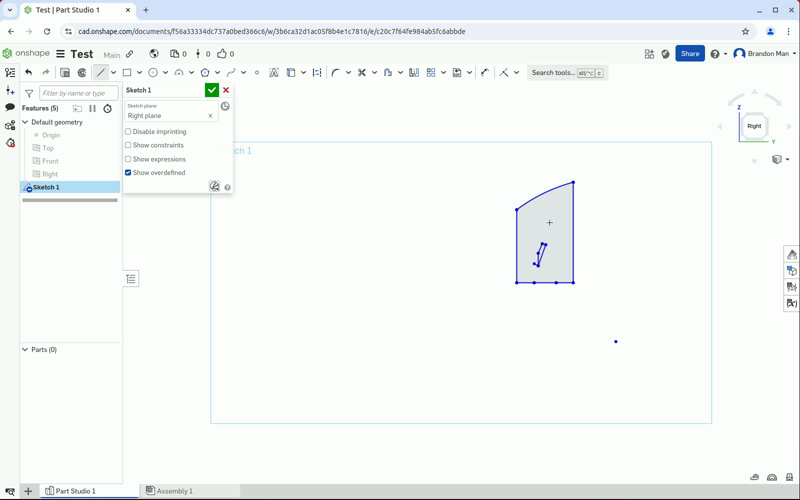
key_up(shift)
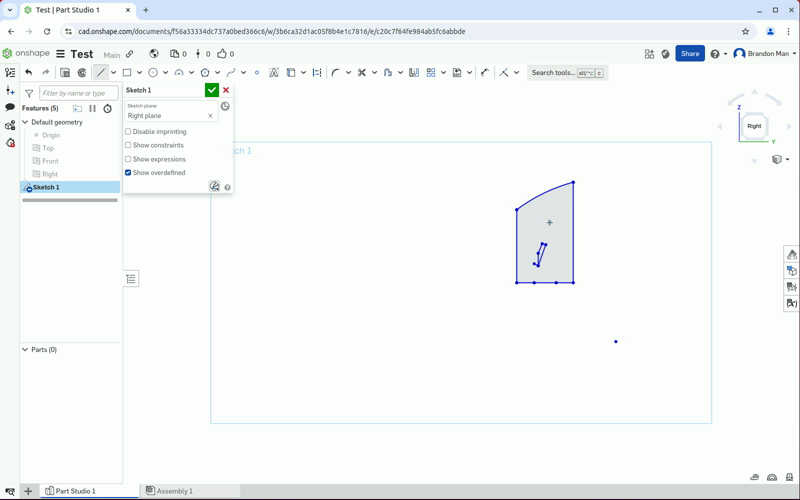
key_down(shift)
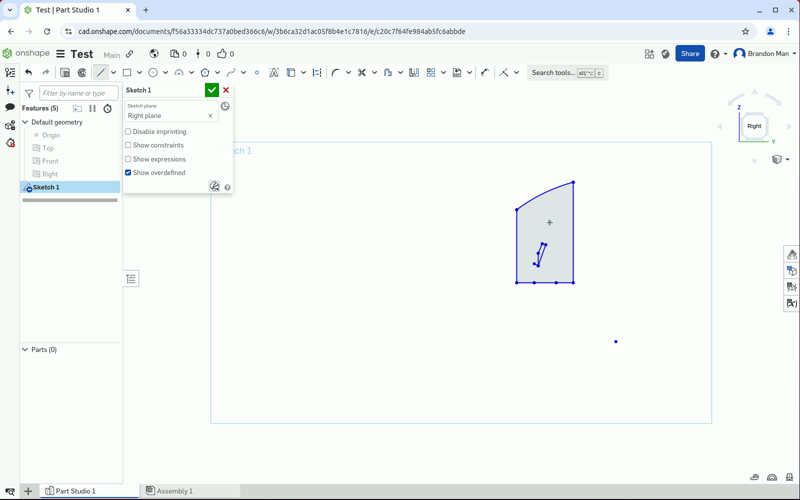
mouse_move(579, 222)
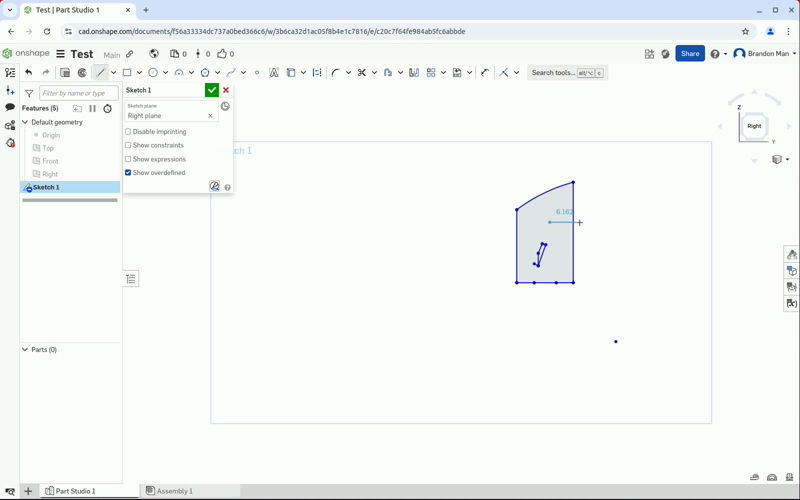
mouse_move(553, 223)
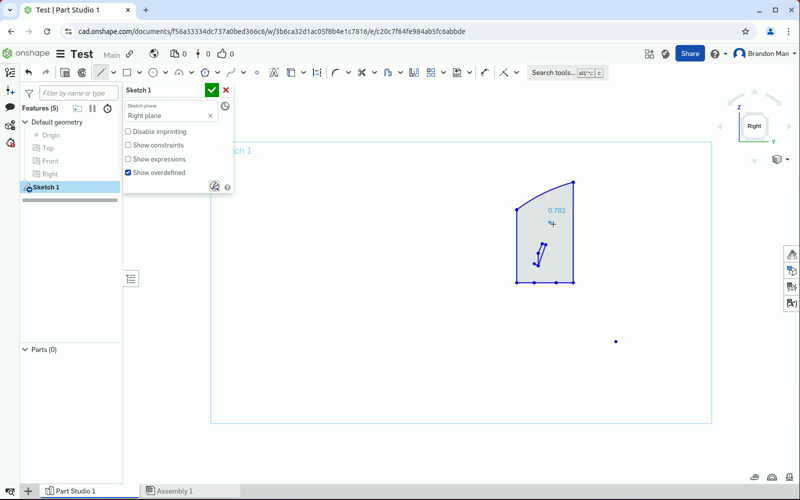
scroll(6)
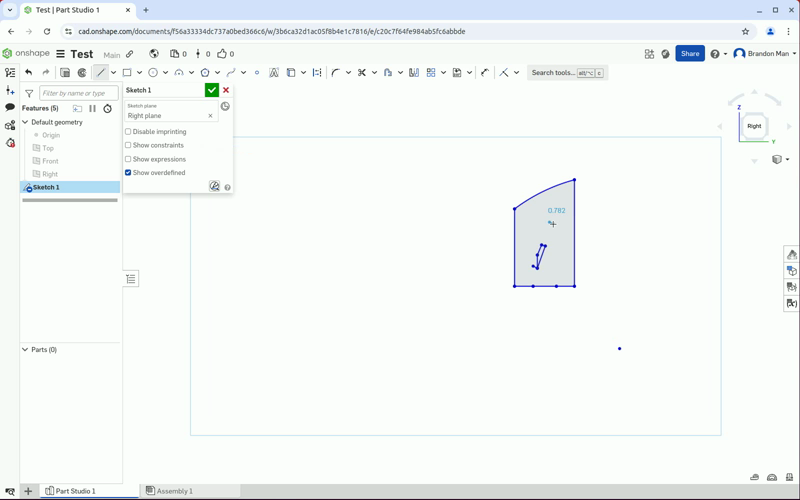
scroll(6)
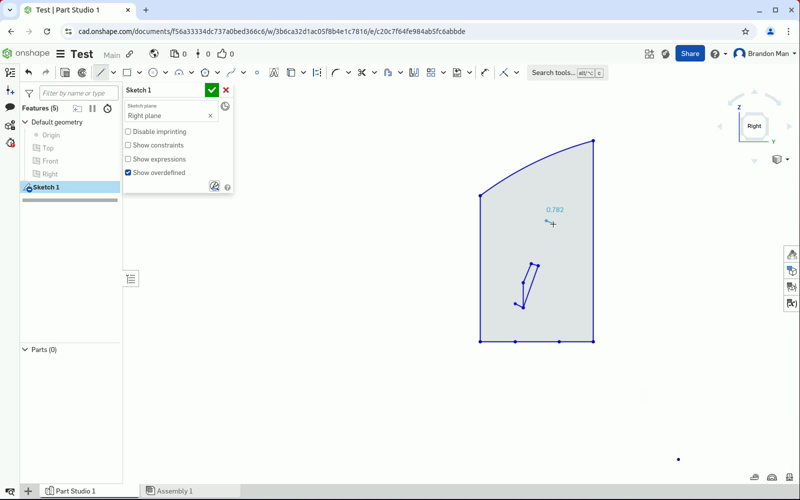
scroll(6)
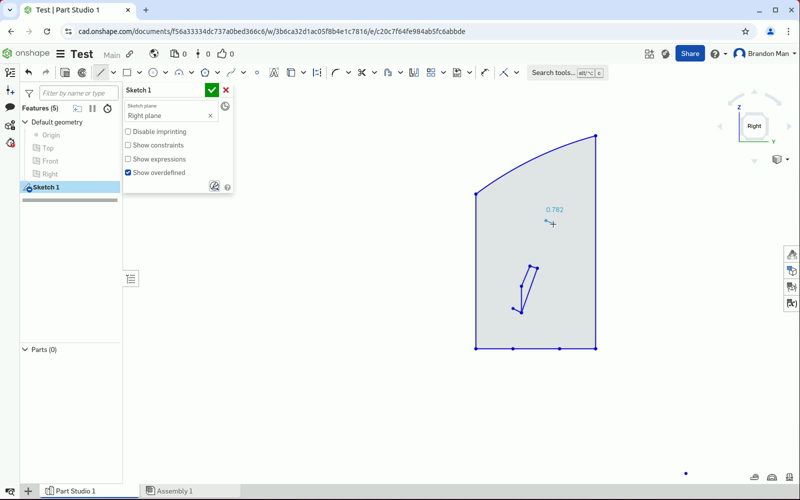
scroll(6)
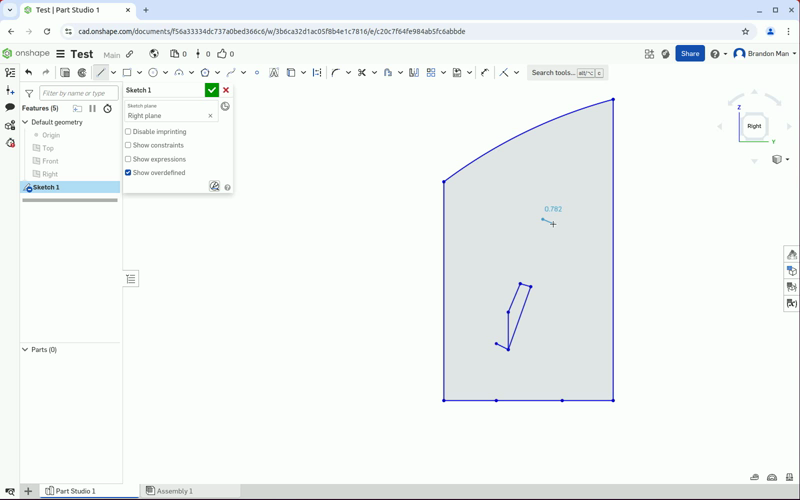
scroll(6)
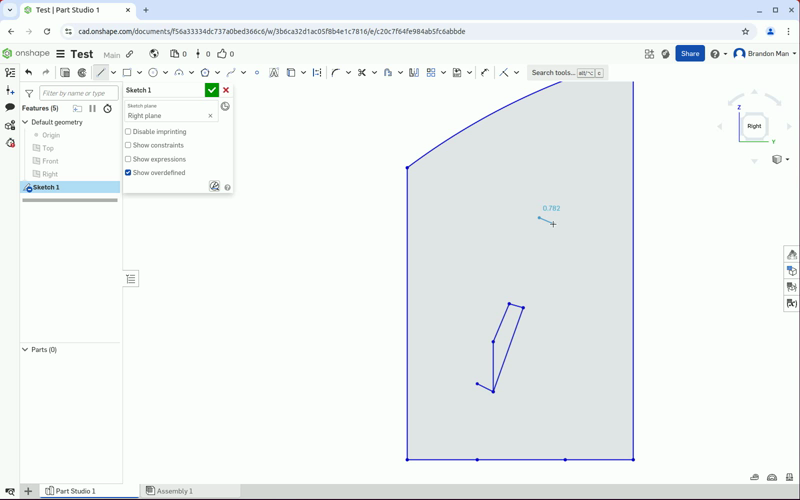
scroll(6)
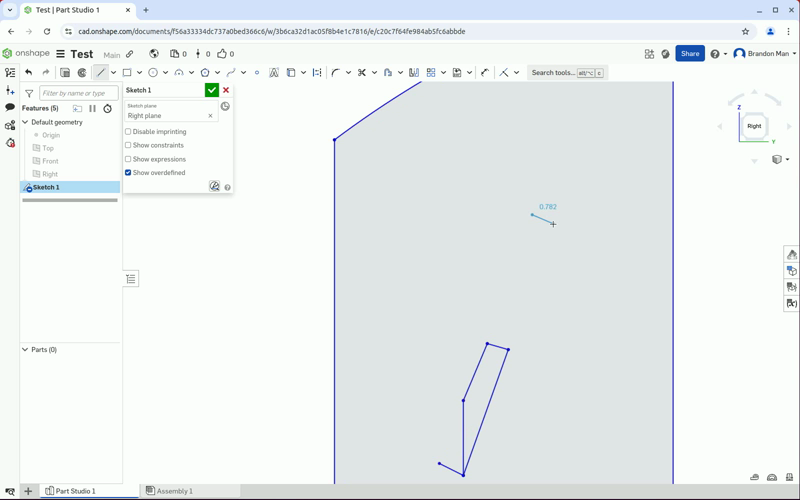
scroll(6)
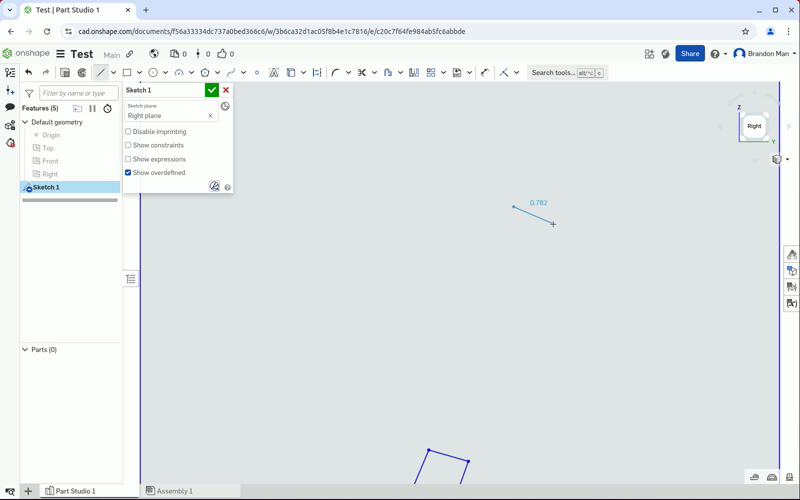
click(553, 223)
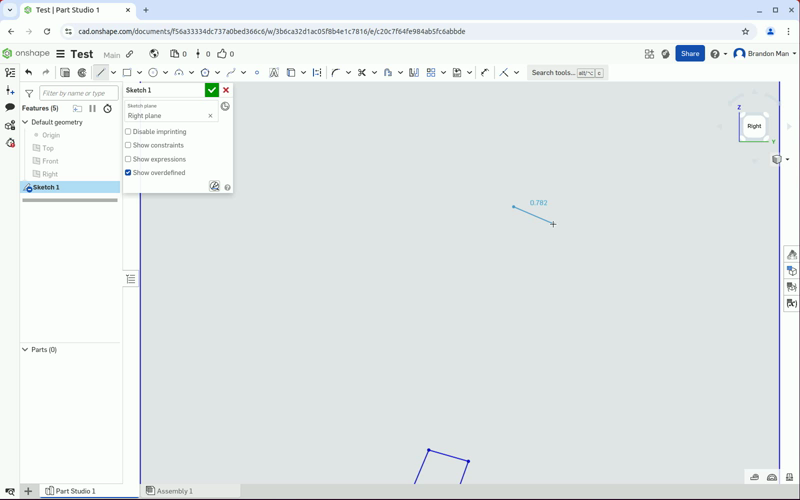
scroll(-6)
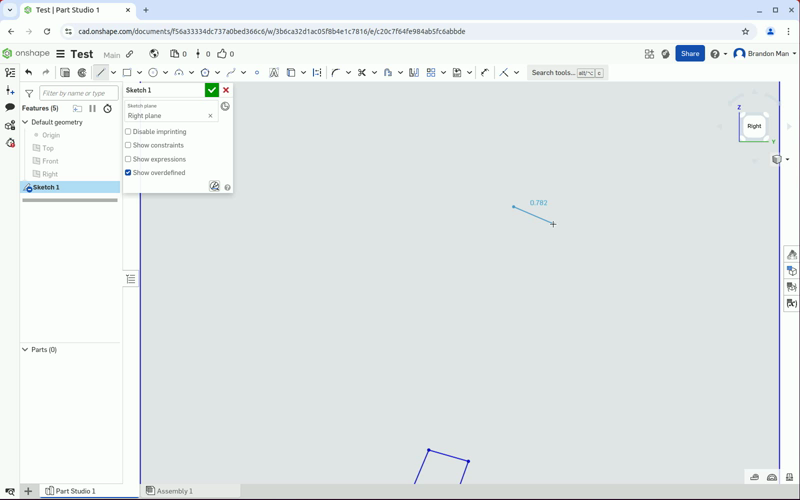
scroll(-6)
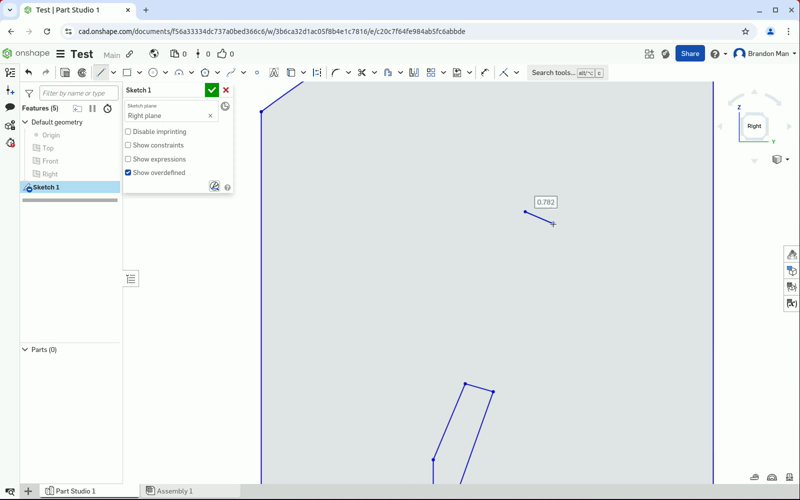
scroll(-6)
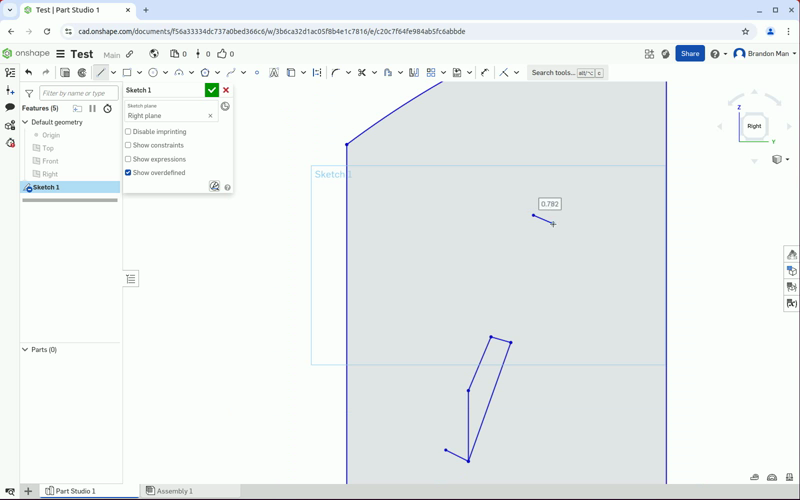
scroll(-6)
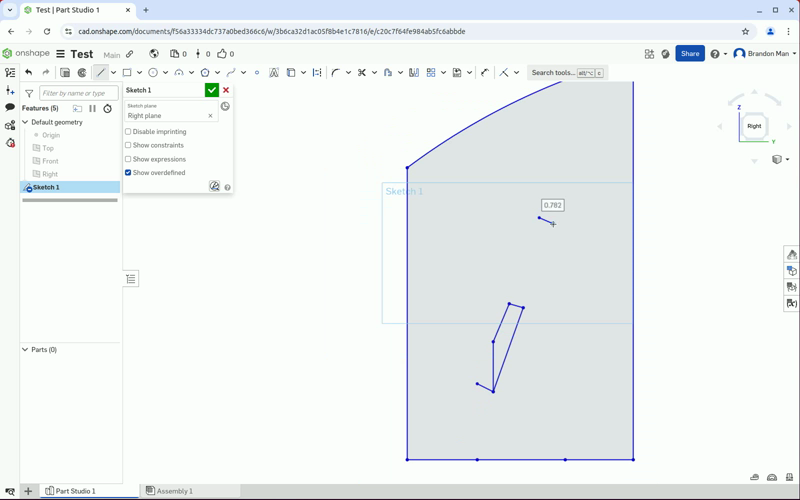
scroll(-6)
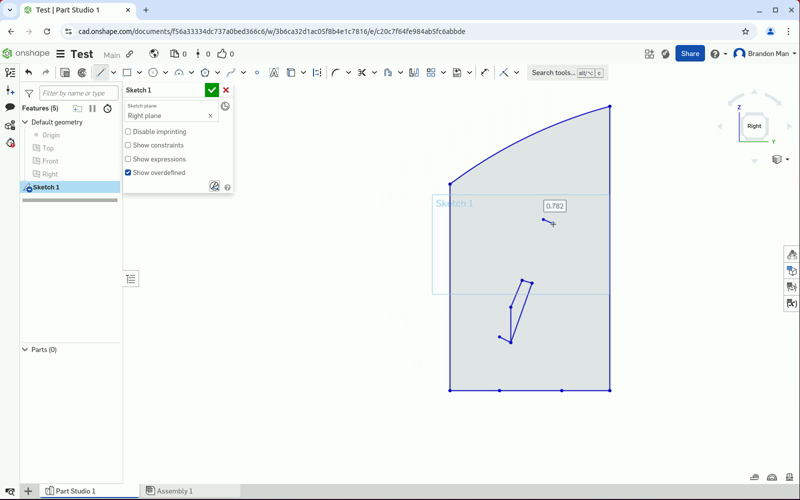
scroll(-6)
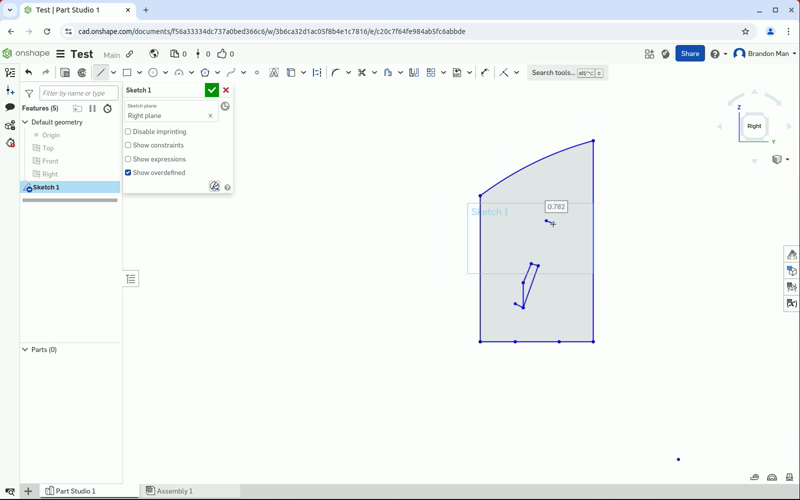
scroll(-6)
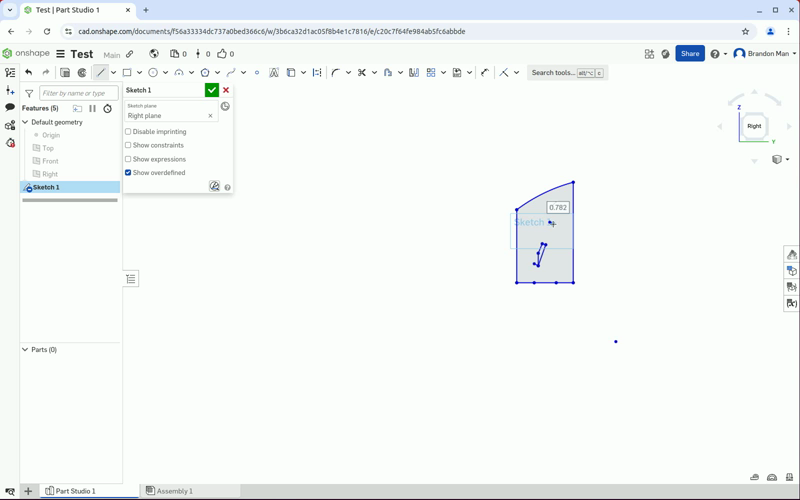
key_up(shift)
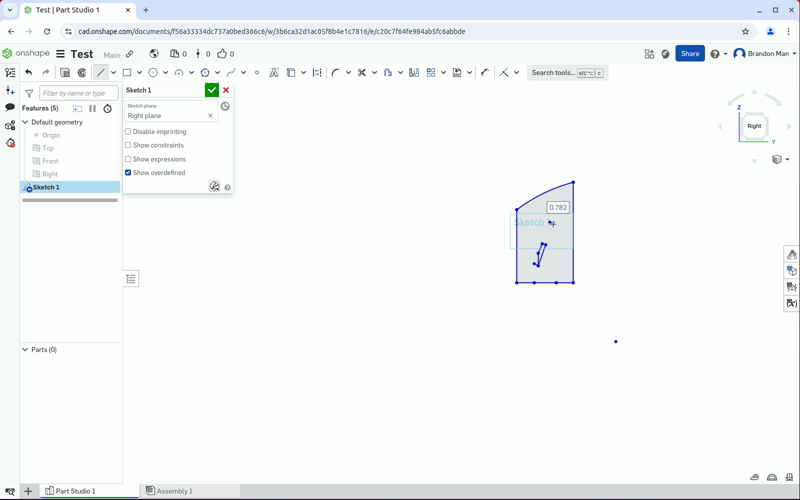
key_down(shift)
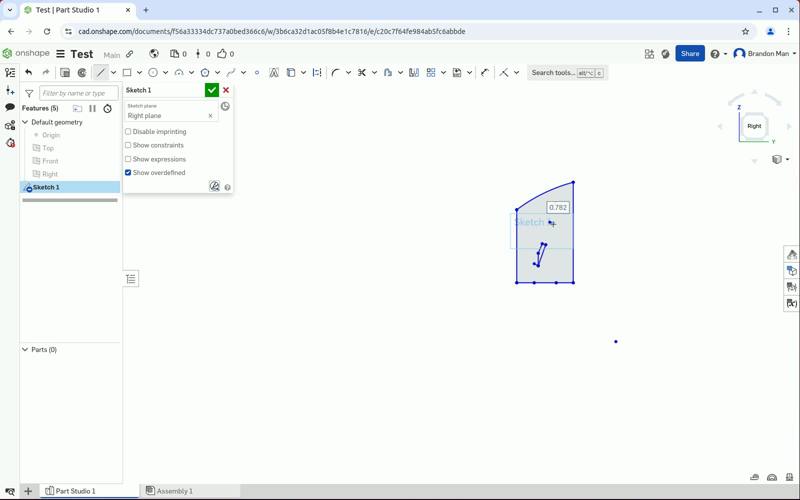
mouse_move(583, 223)
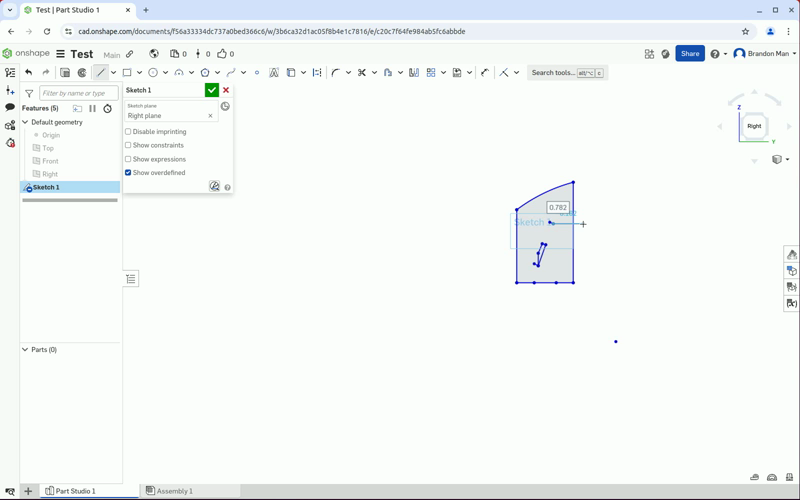
mouse_move(560, 202)
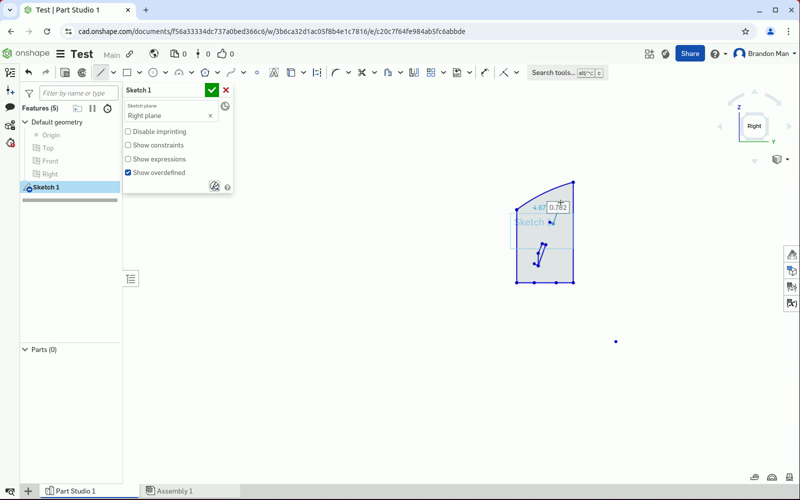
click(560, 202)
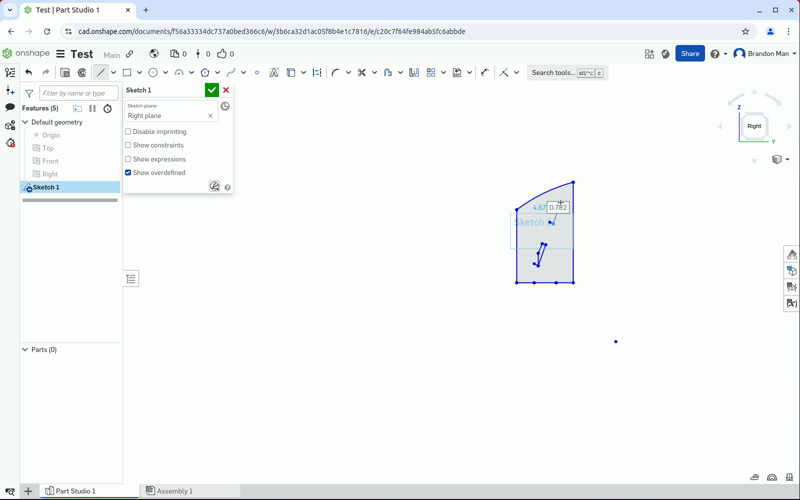
key_up(shift)
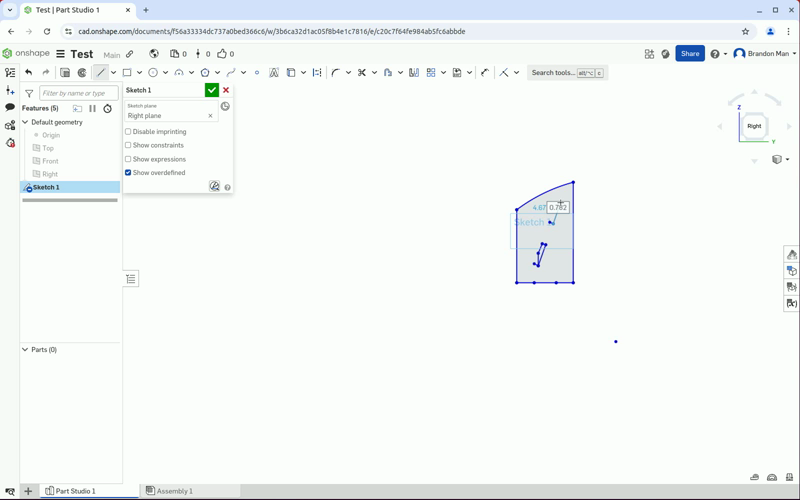
key_down(shift)
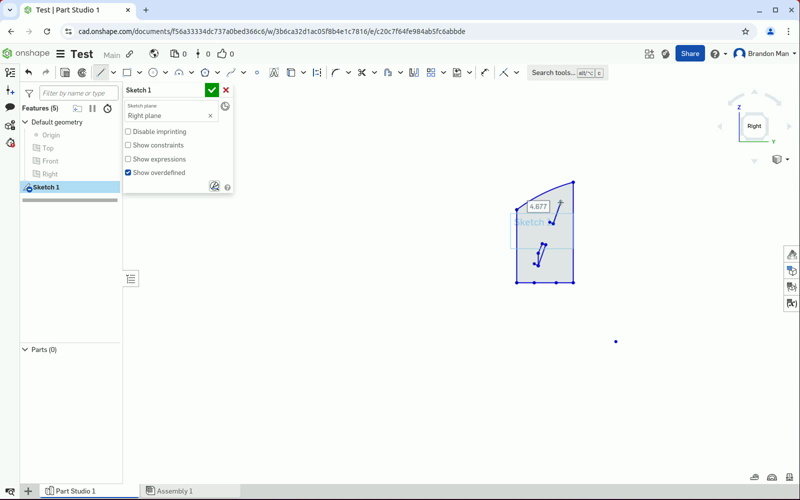
mouse_move(589, 202)
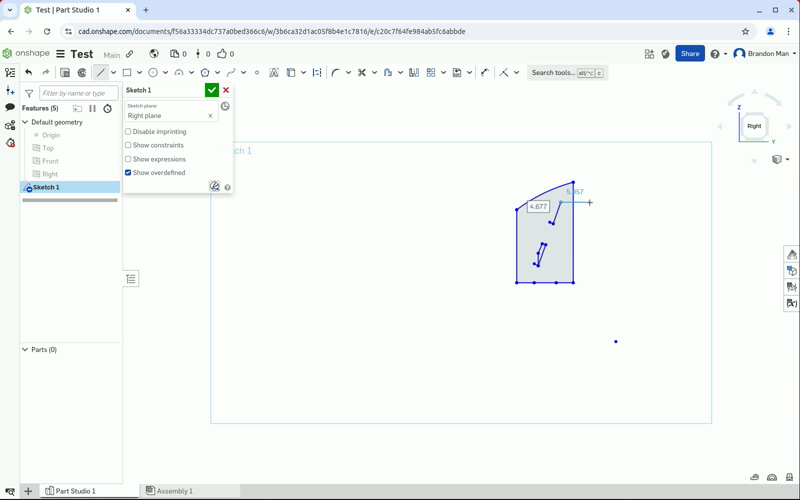
mouse_move(557, 201)
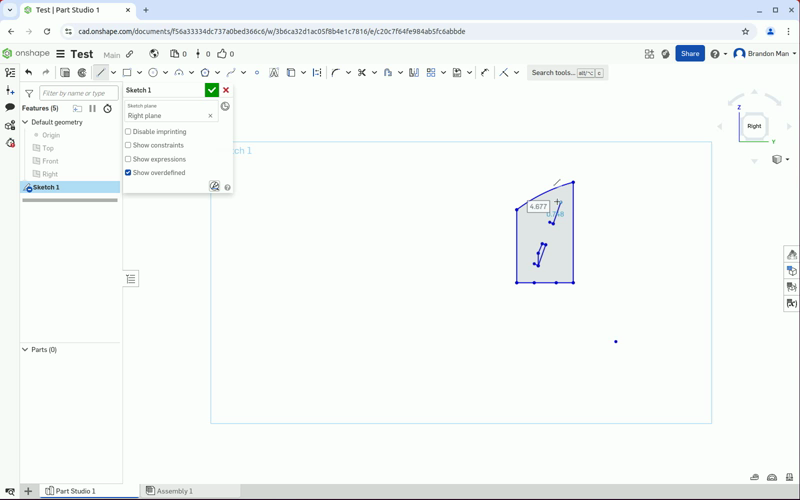
scroll(6)
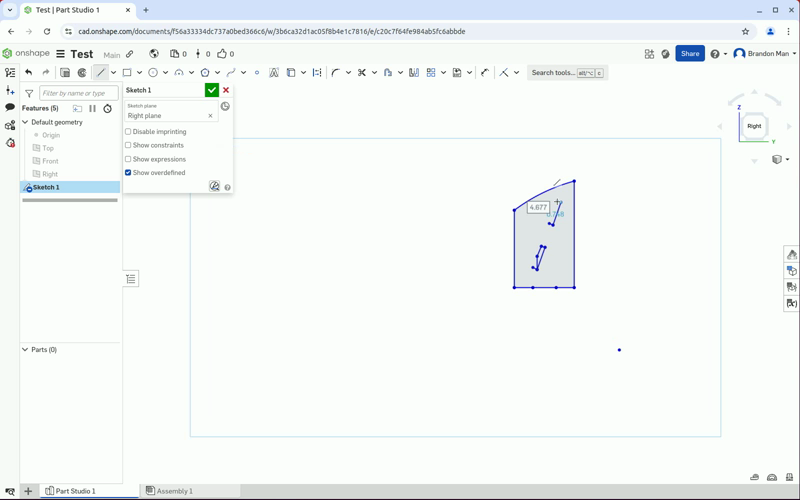
scroll(6)
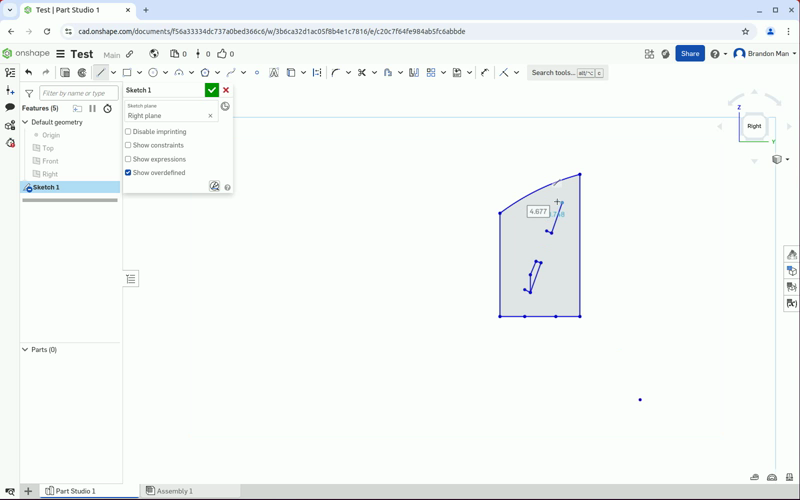
scroll(6)
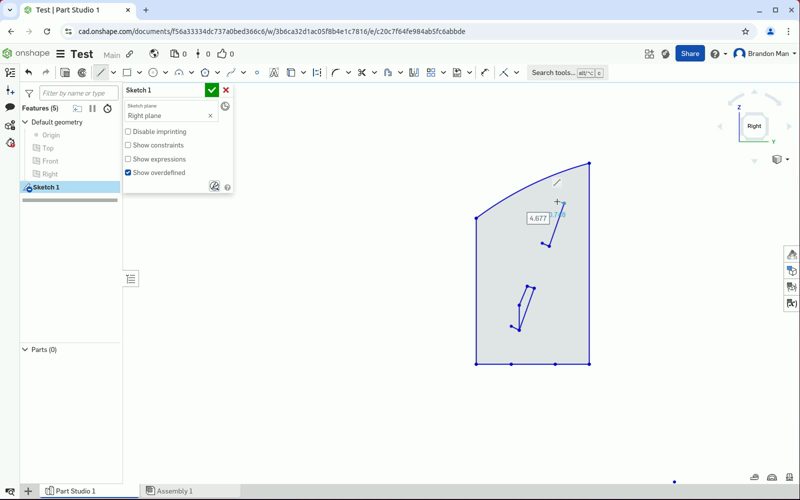
scroll(6)
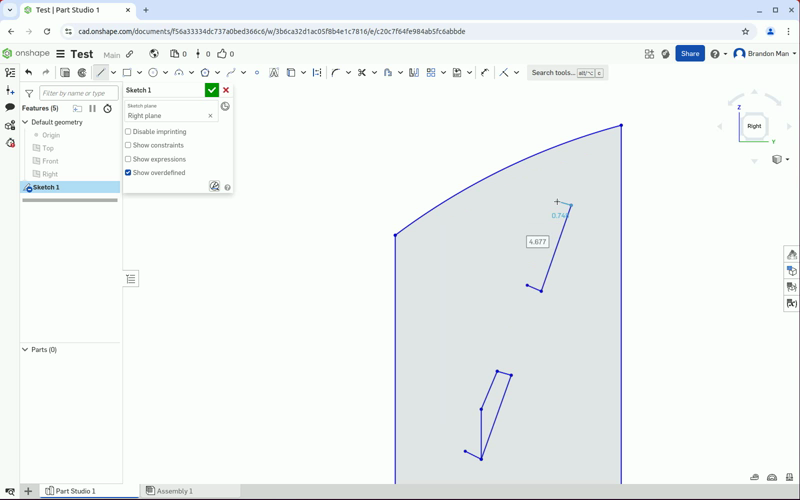
scroll(6)
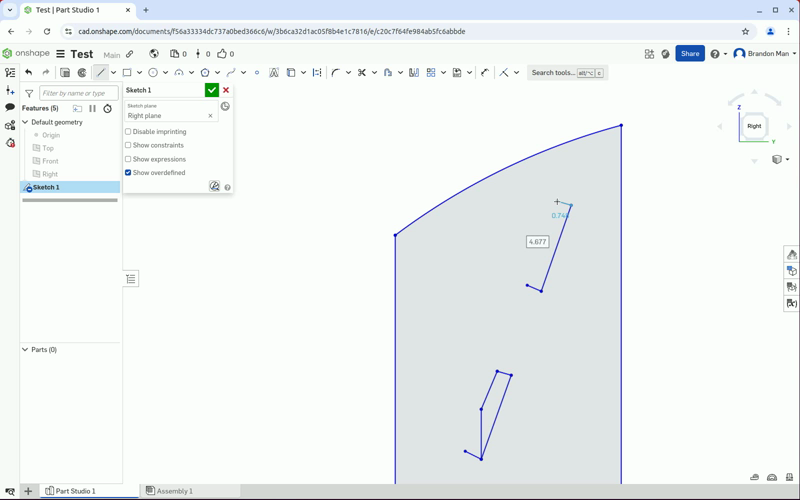
scroll(6)
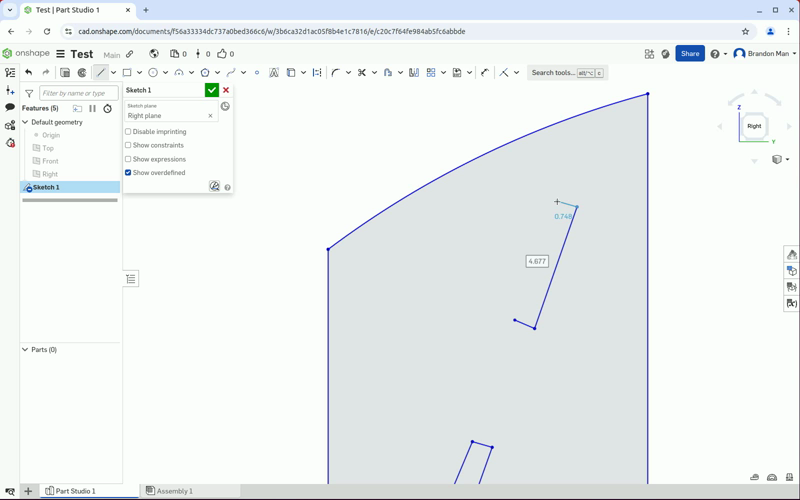
scroll(6)
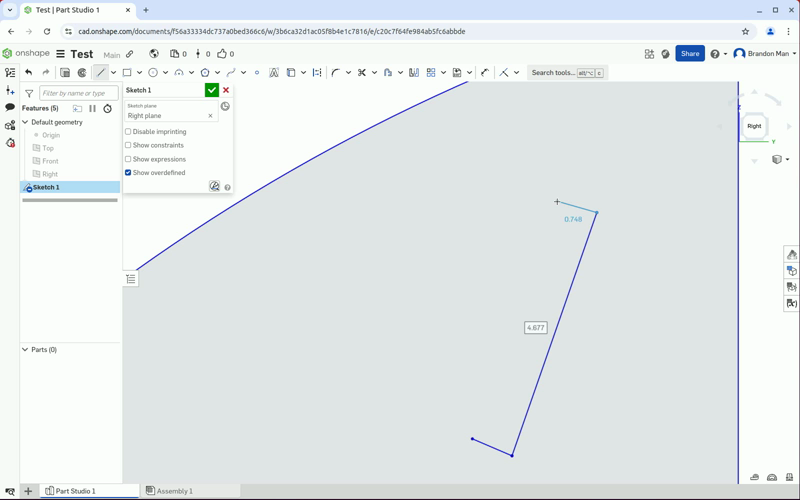
click(557, 201)
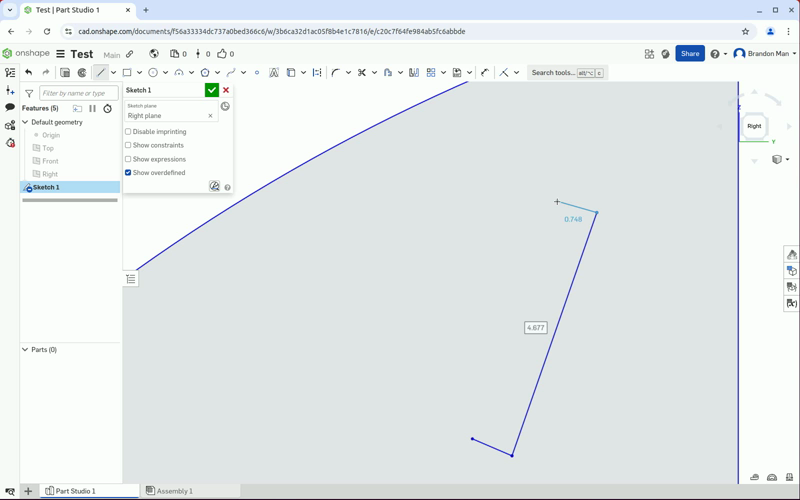
scroll(-6)
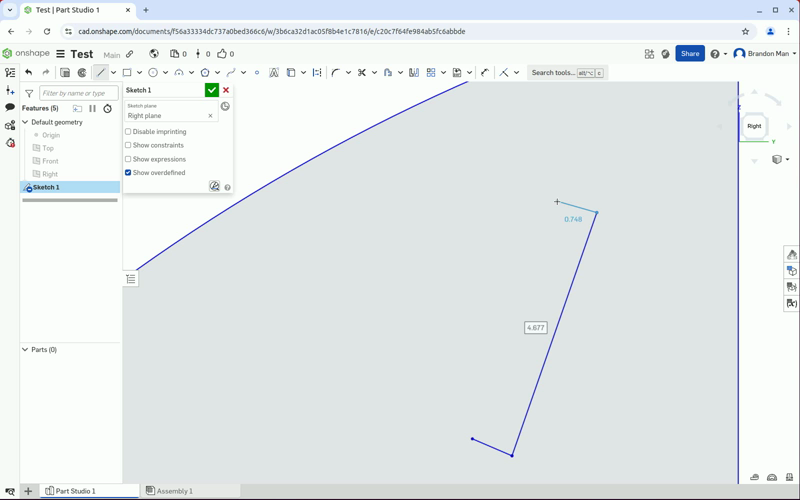
scroll(-6)
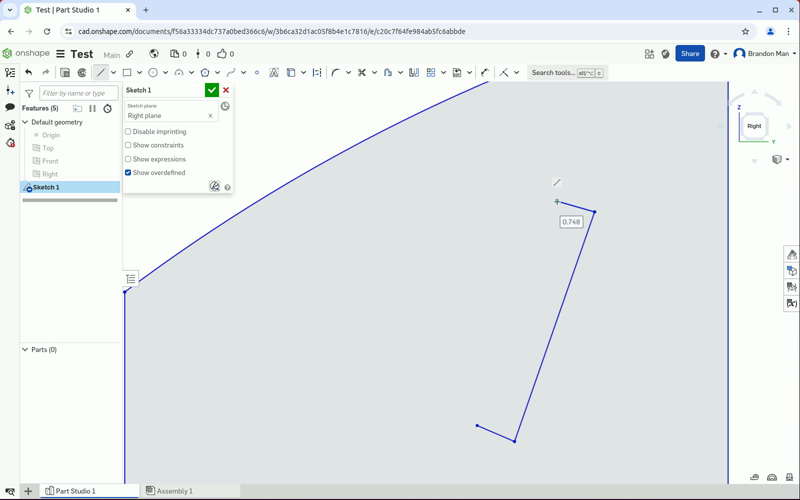
scroll(-6)
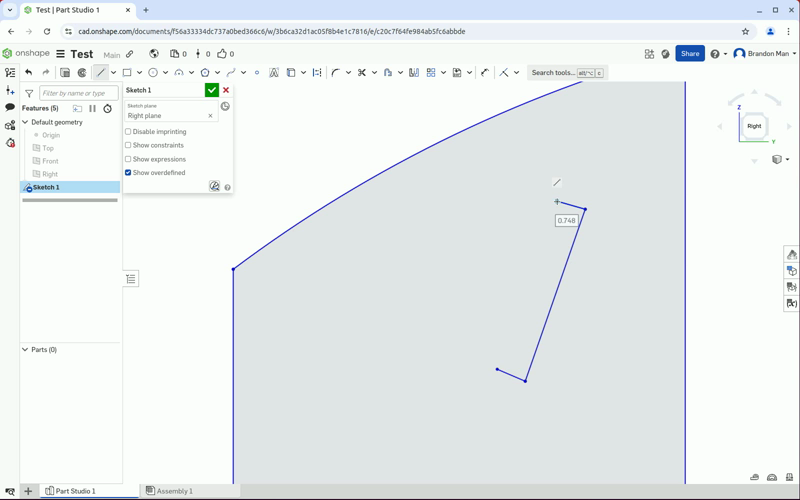
scroll(-6)
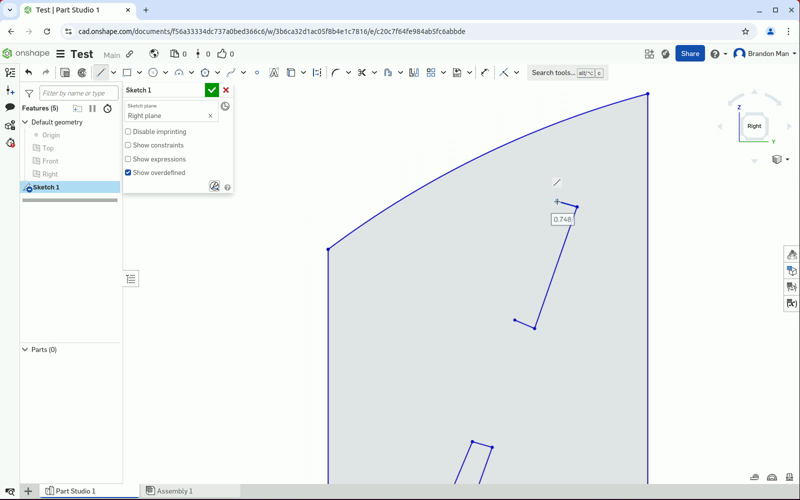
scroll(-6)
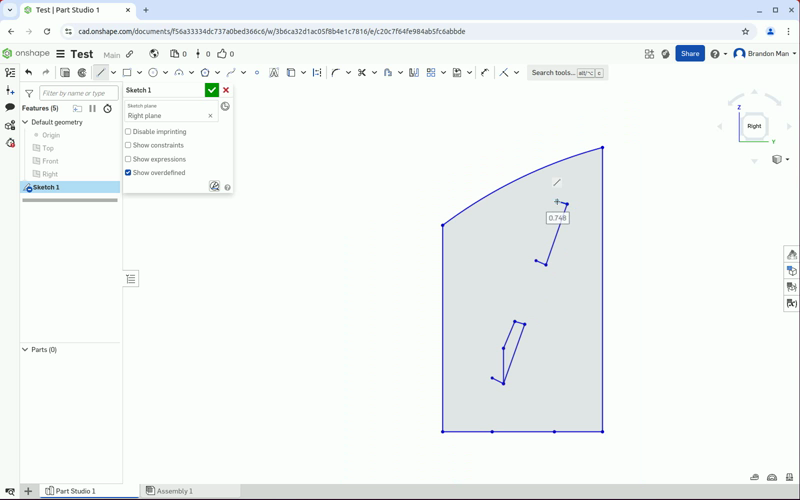
scroll(-6)
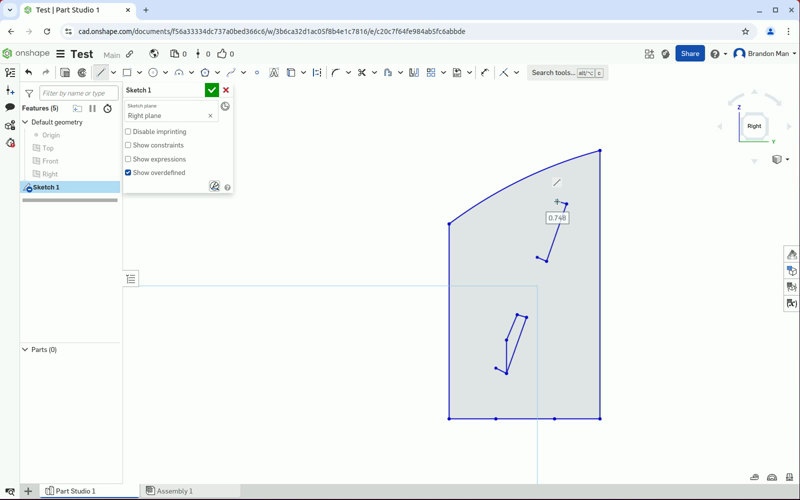
scroll(-6)
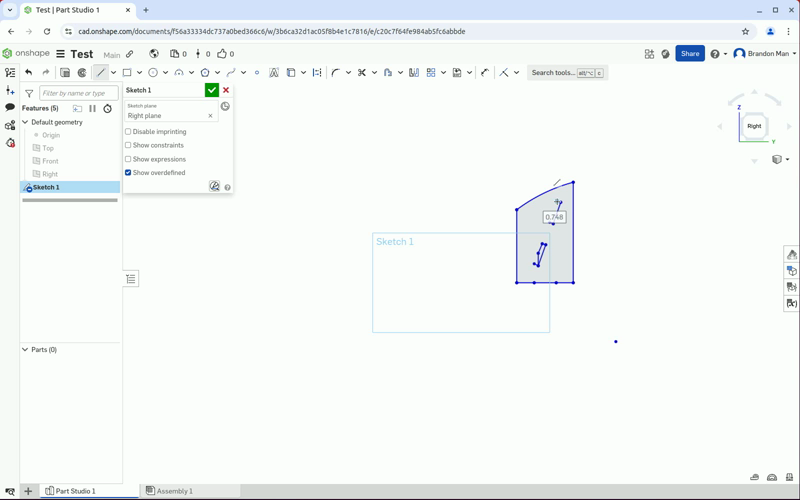
key_up(shift)
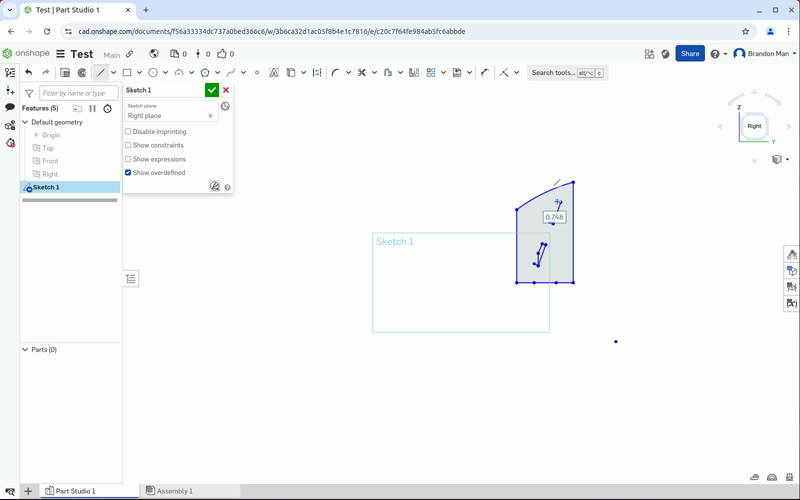
key_down(shift)
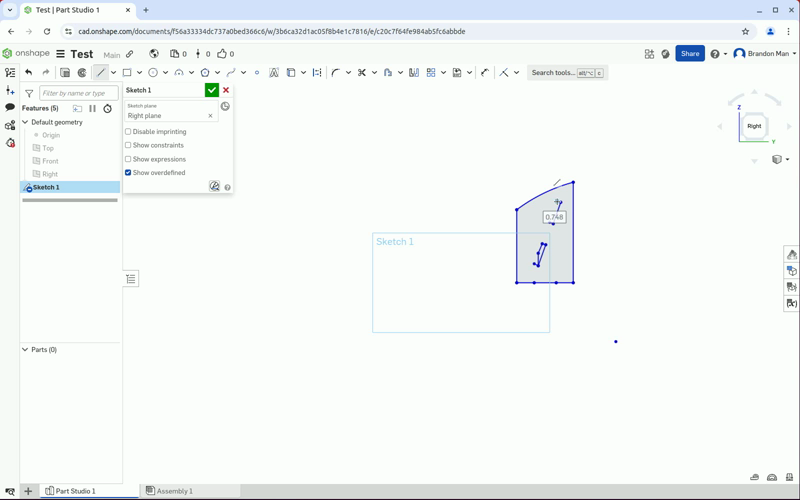
mouse_move(587, 201)
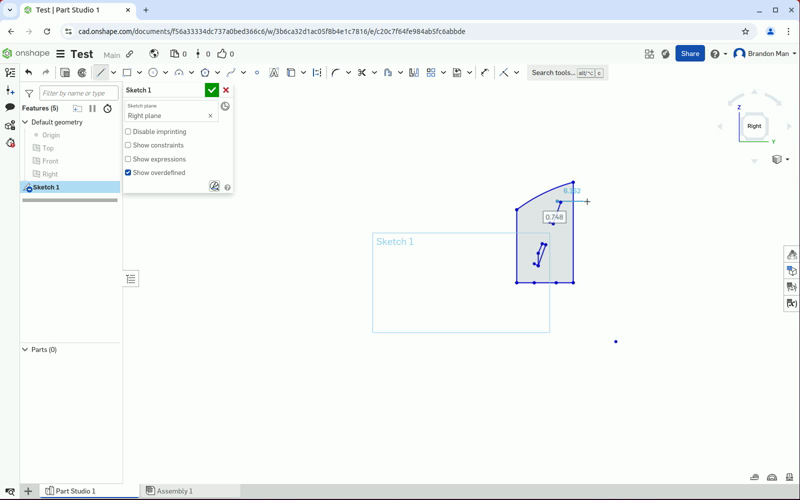
mouse_move(553, 211)
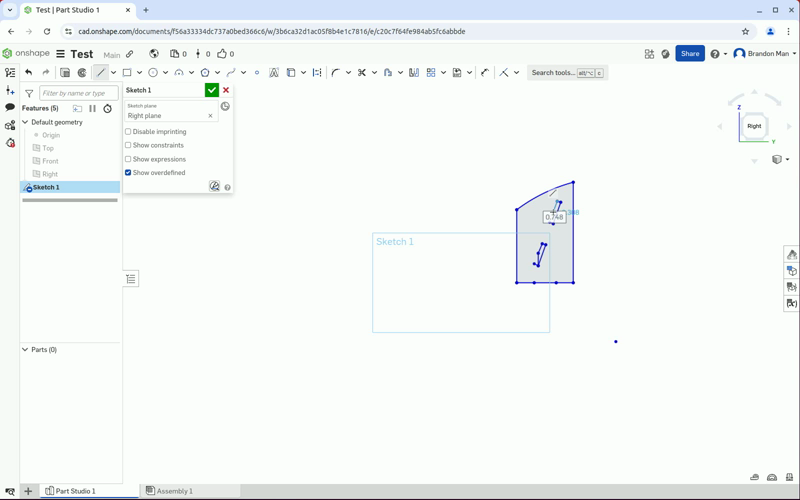
click(553, 211)
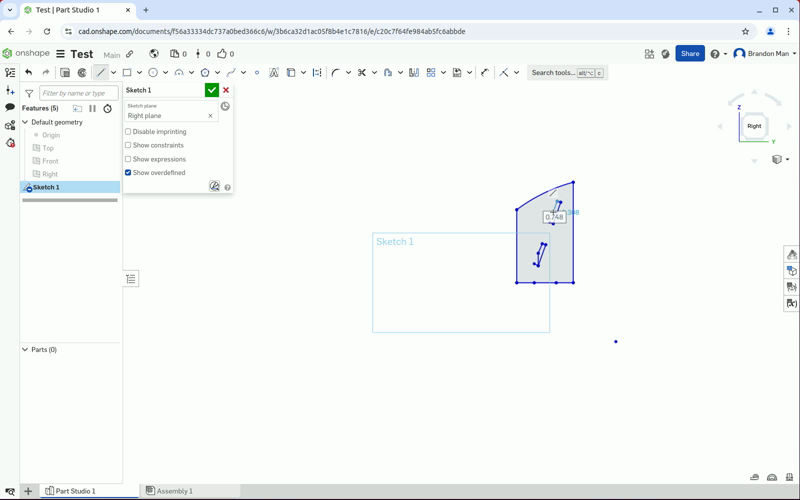
key_up(shift)
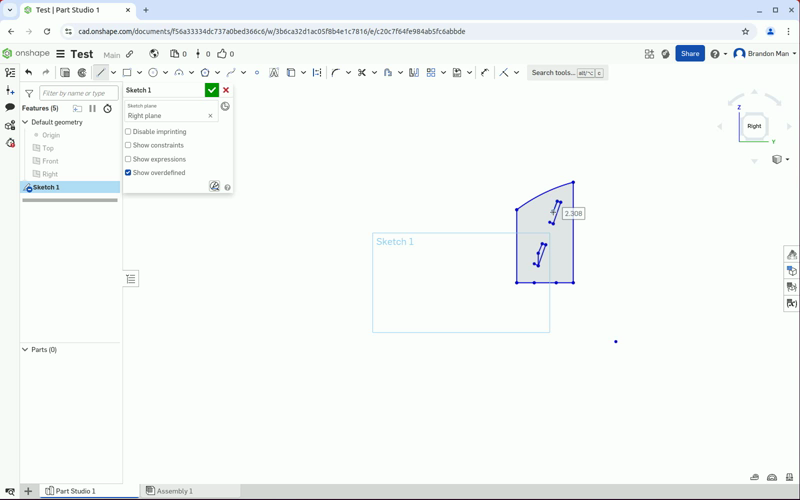
mouse_move(583, 211)
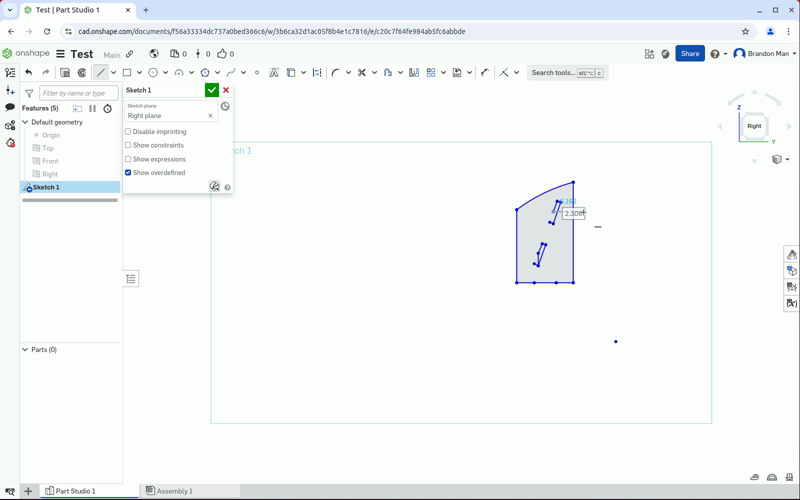
key_down(shift)
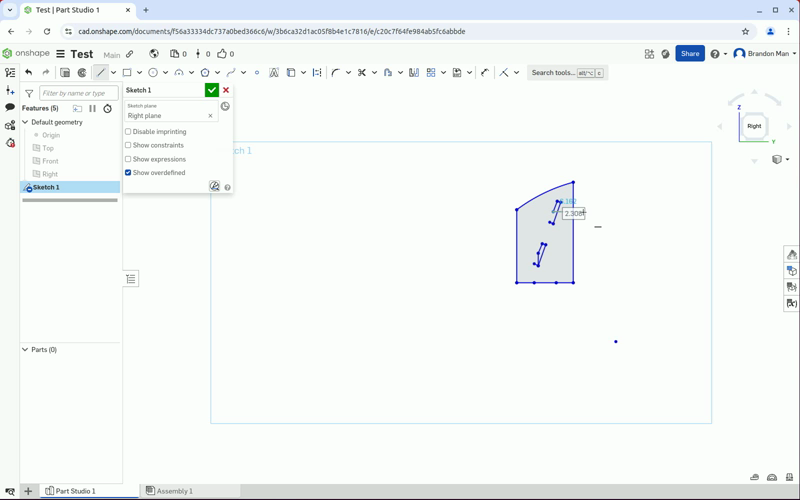
mouse_move(549, 222)
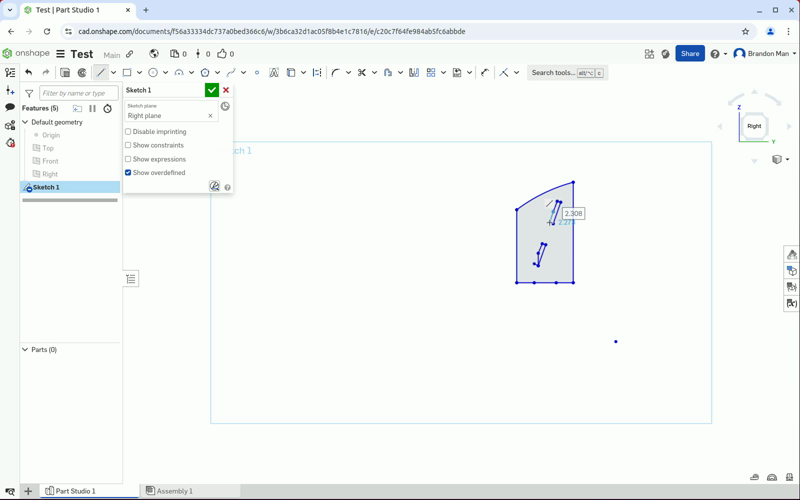
scroll(6)
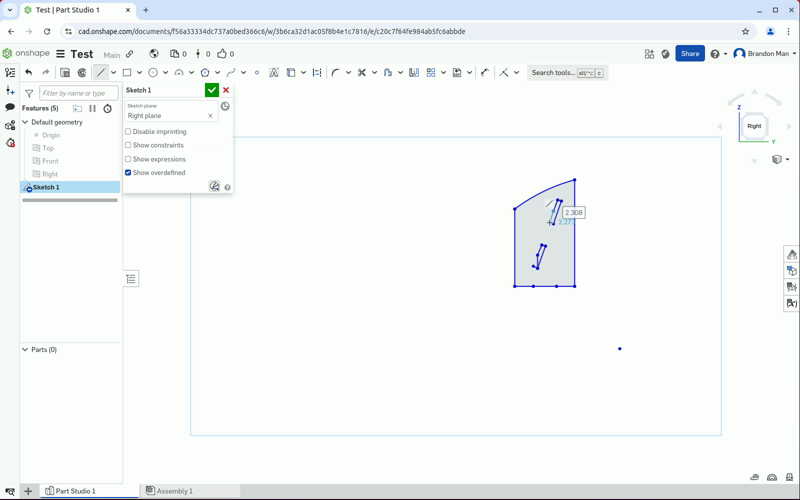
scroll(6)
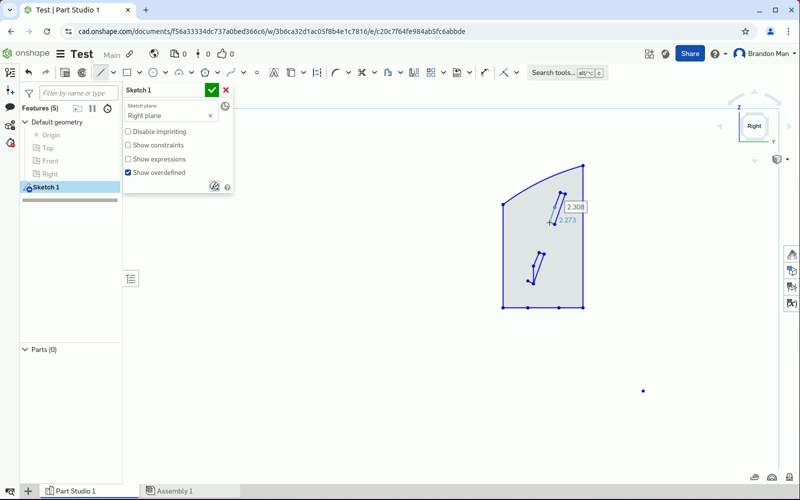
scroll(6)
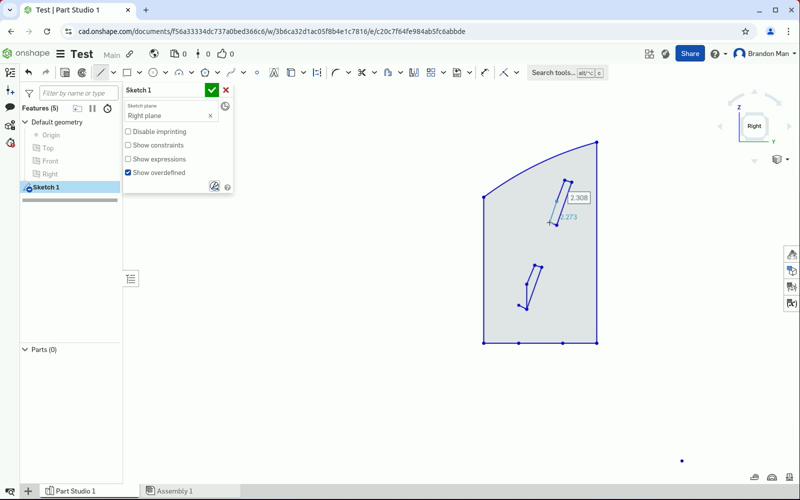
scroll(6)
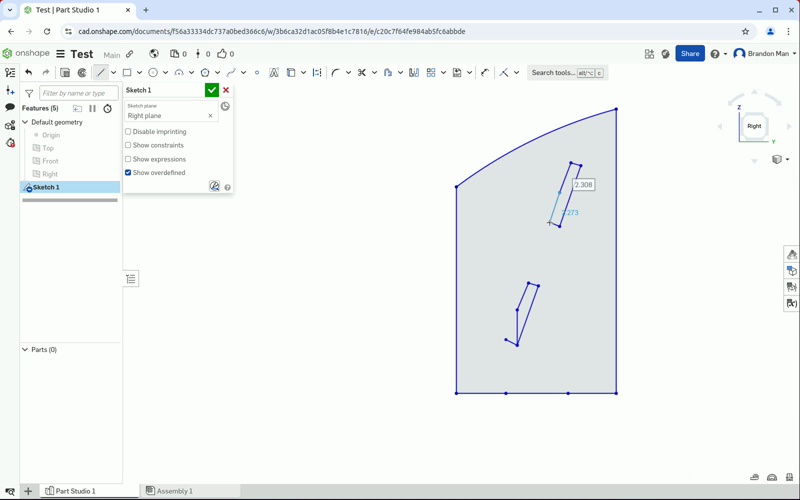
scroll(6)
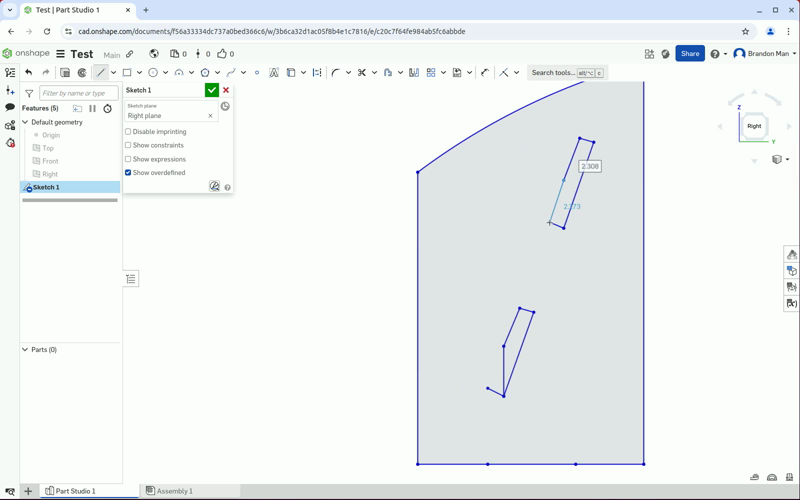
scroll(6)
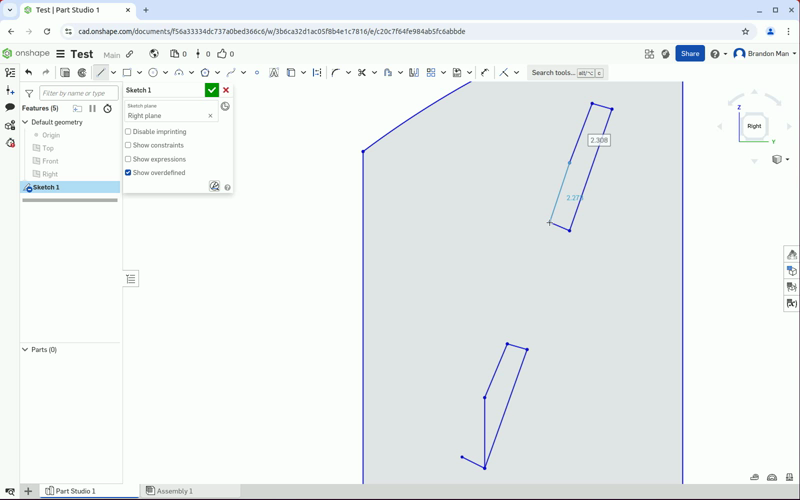
scroll(6)
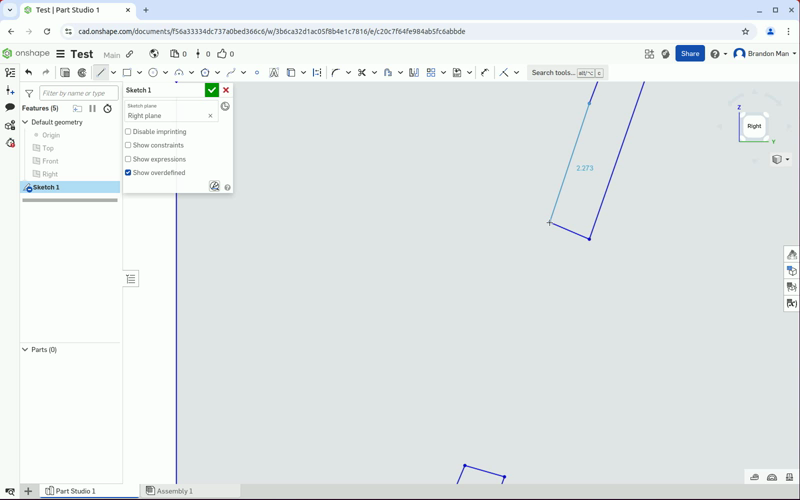
key_up(shift)
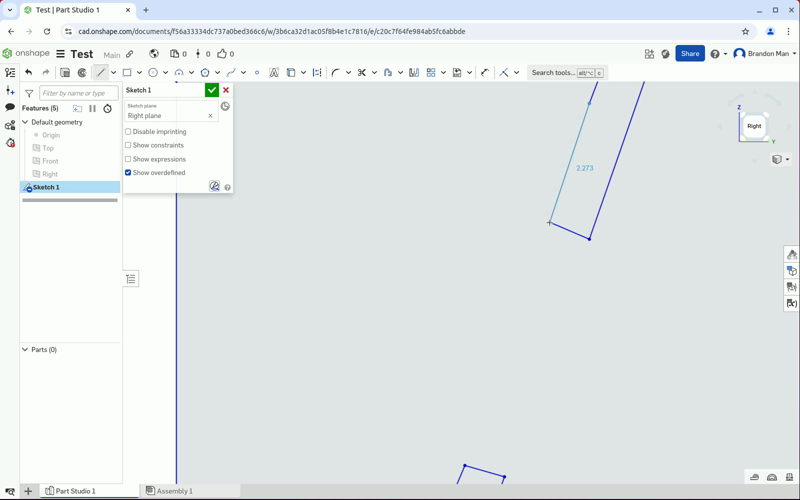
click(549, 222)
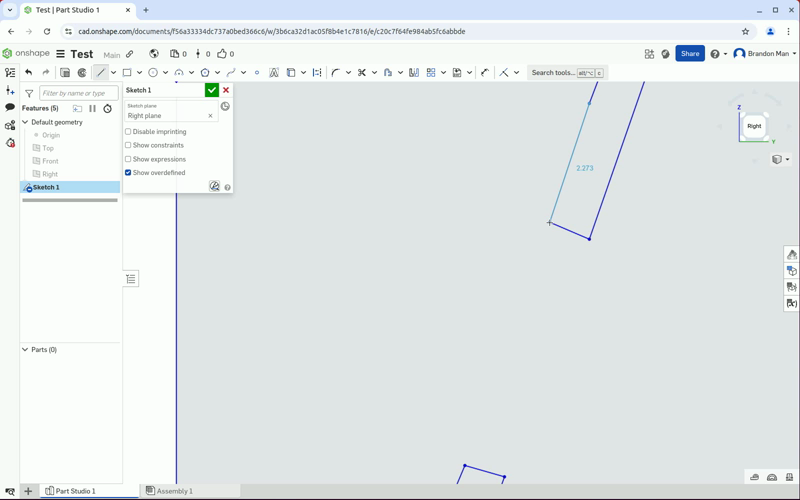
scroll(-6)
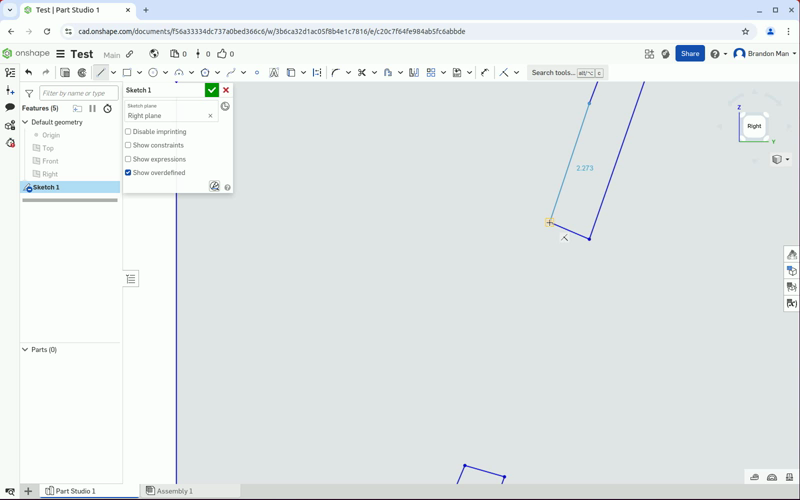
scroll(-6)
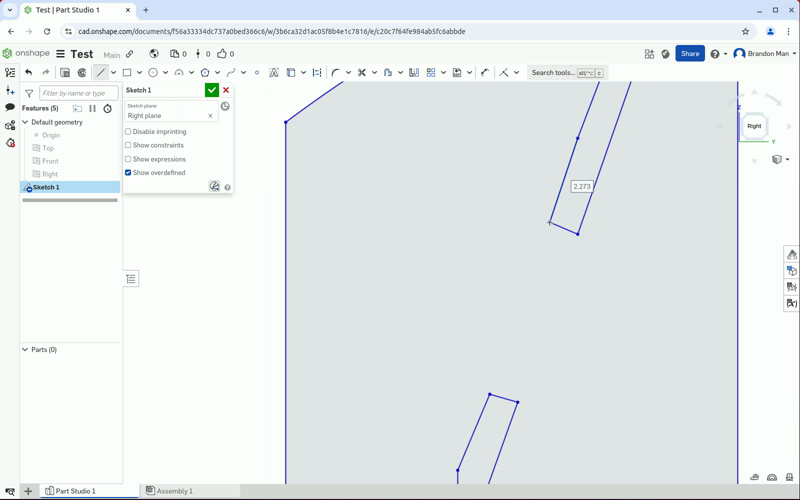
scroll(-6)
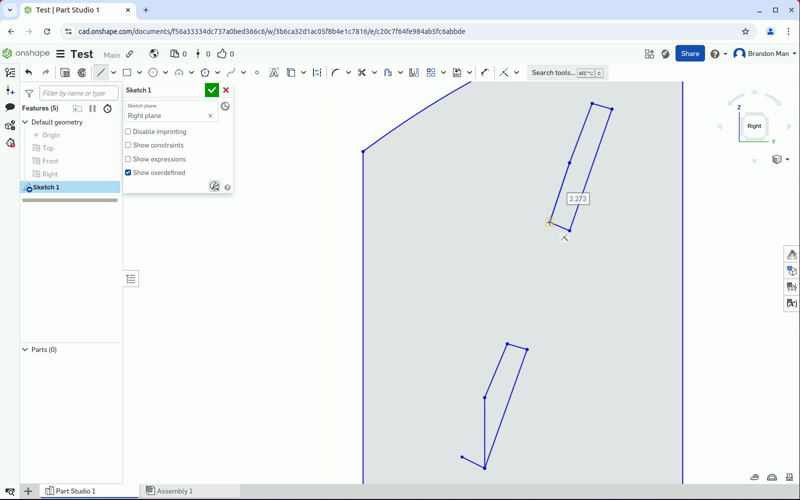
scroll(-6)
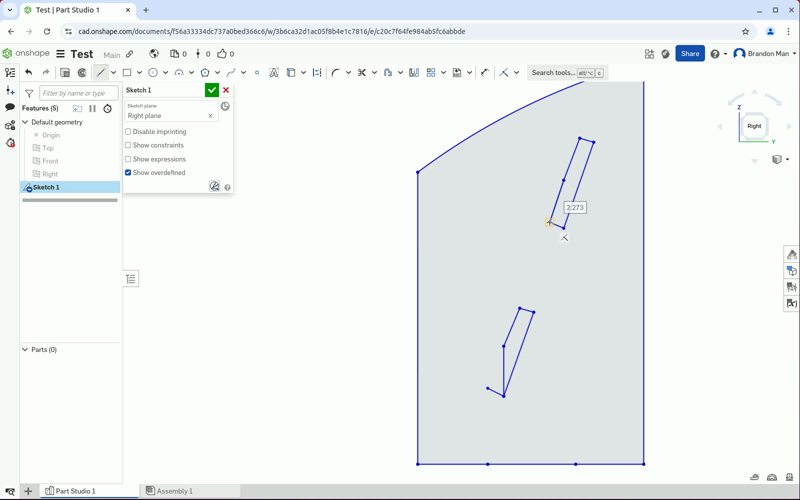
scroll(-6)
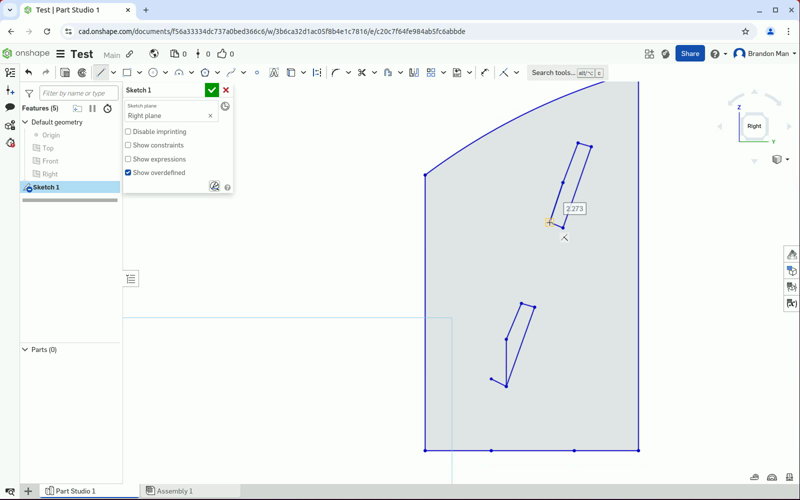
scroll(-6)
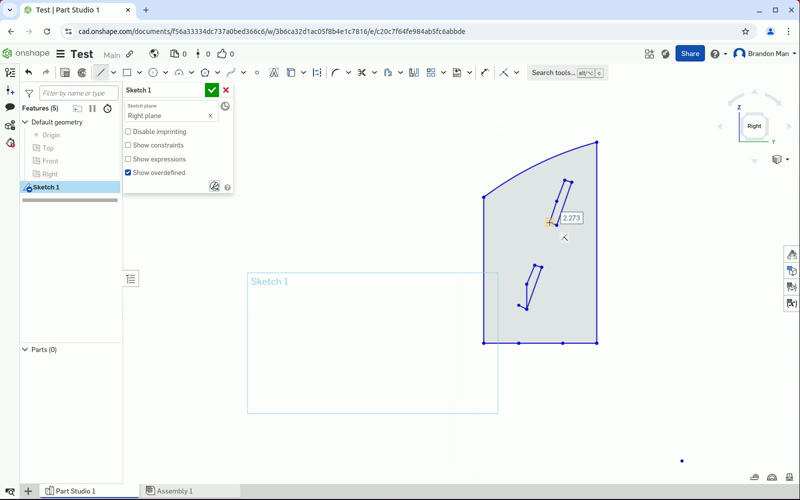
scroll(-6)
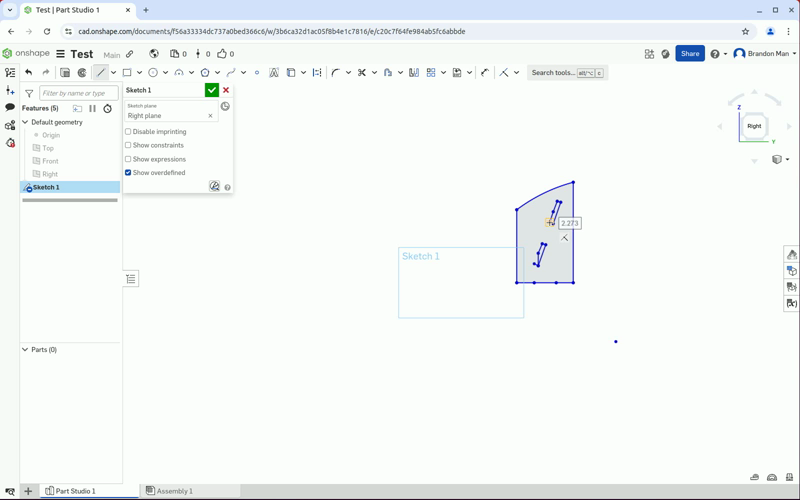
key(esc)
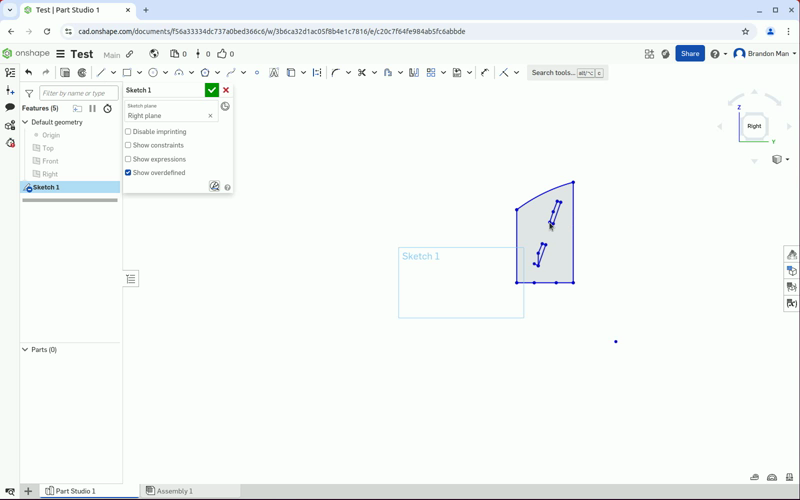
mouse_move(552, 235)
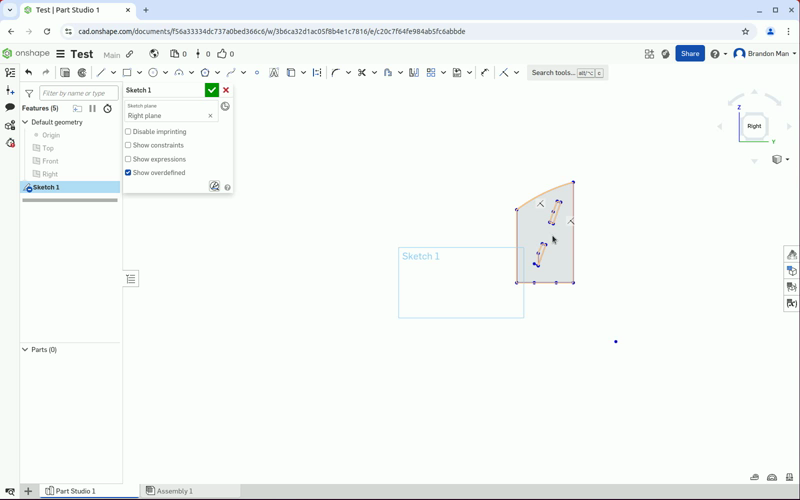
click(552, 235)
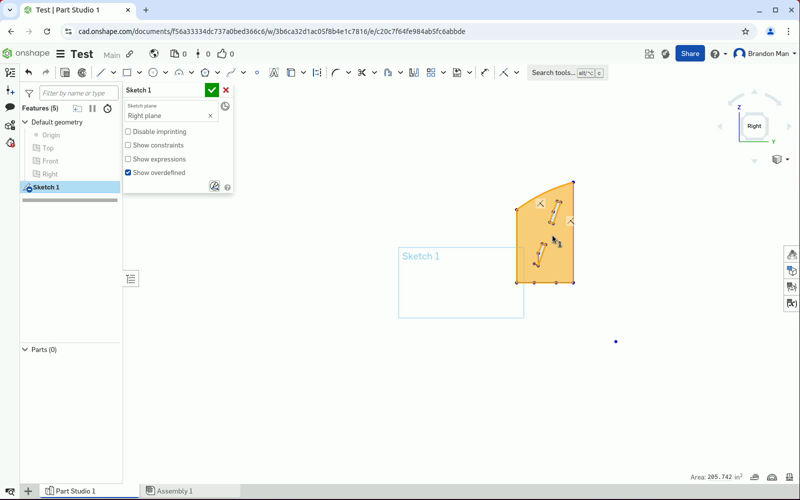
mouse_move(73, 352)
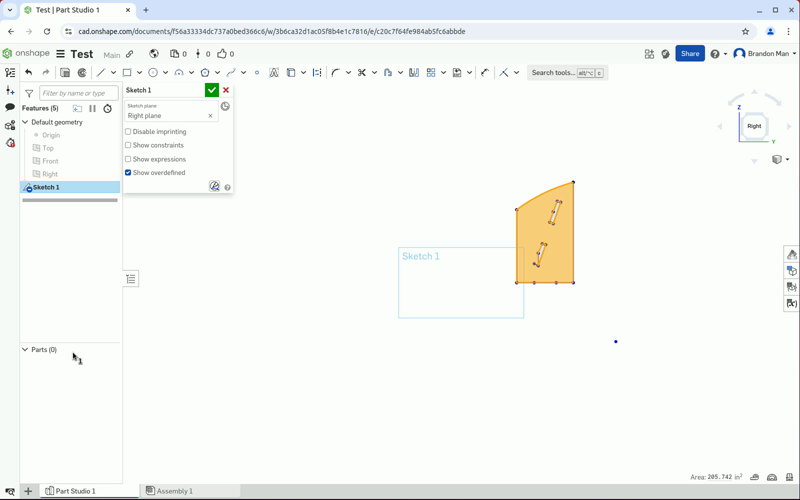
key(shift+y)
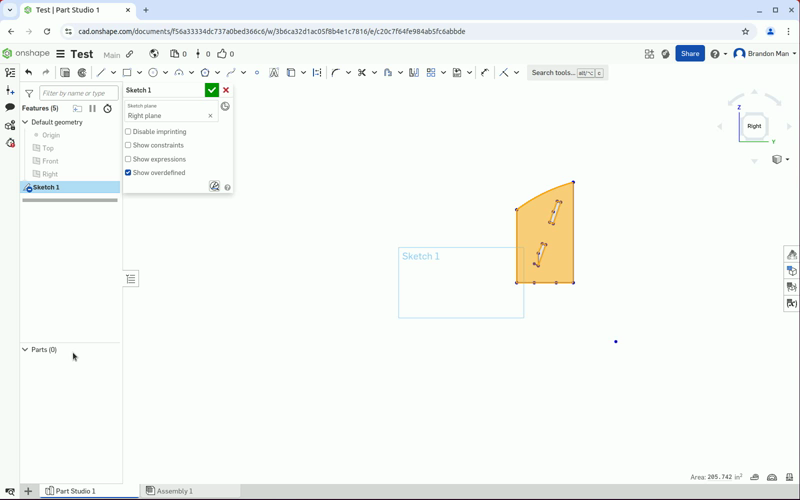
key(shift+e)
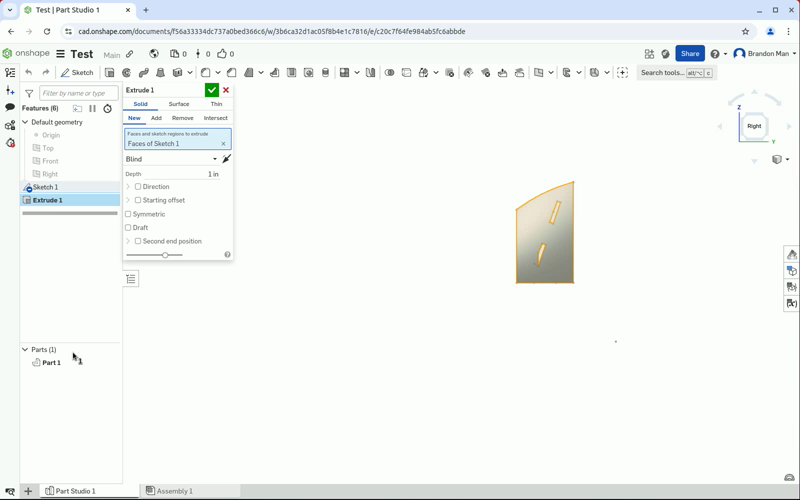
mouse_move(143, 106)
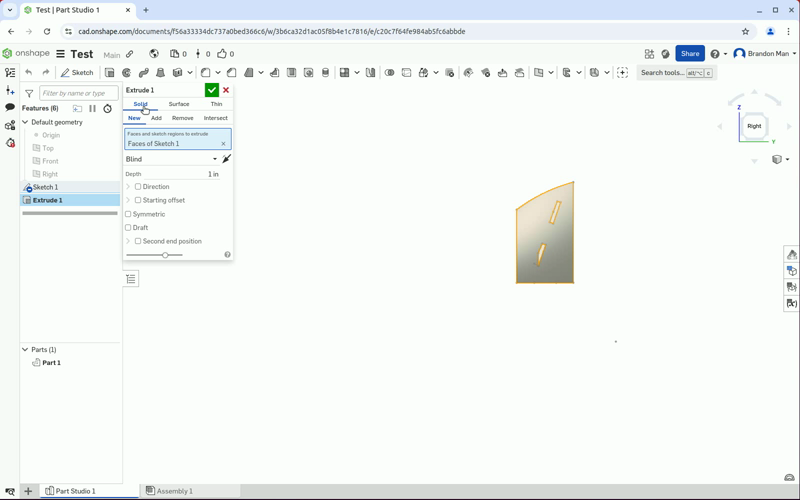
click(143, 106)
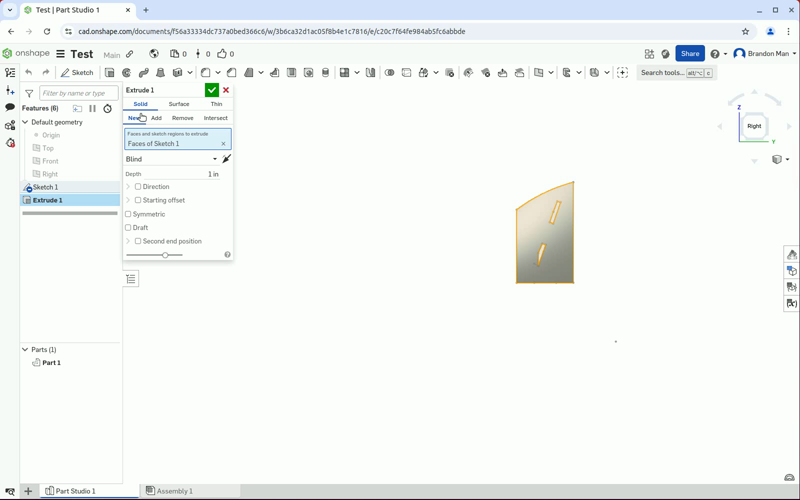
mouse_move(137, 120)
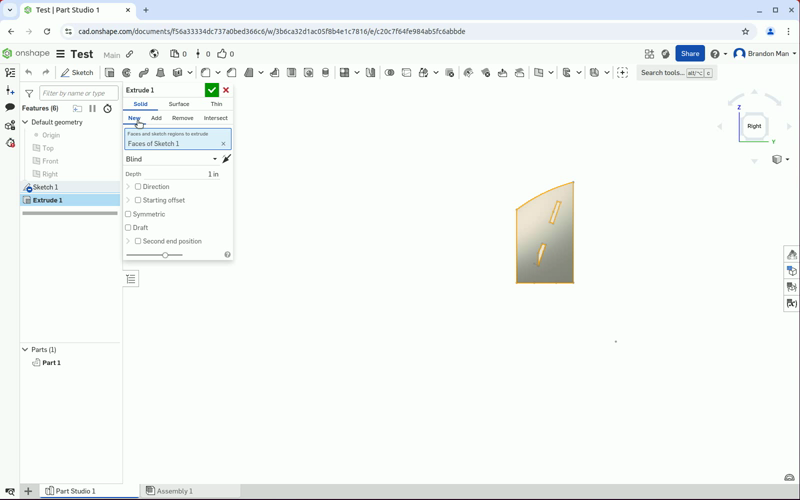
click(137, 120)
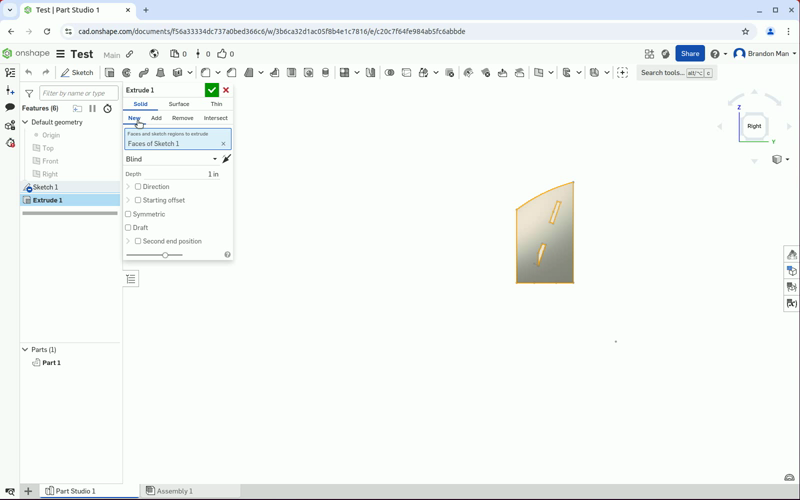
key(tab, 4)
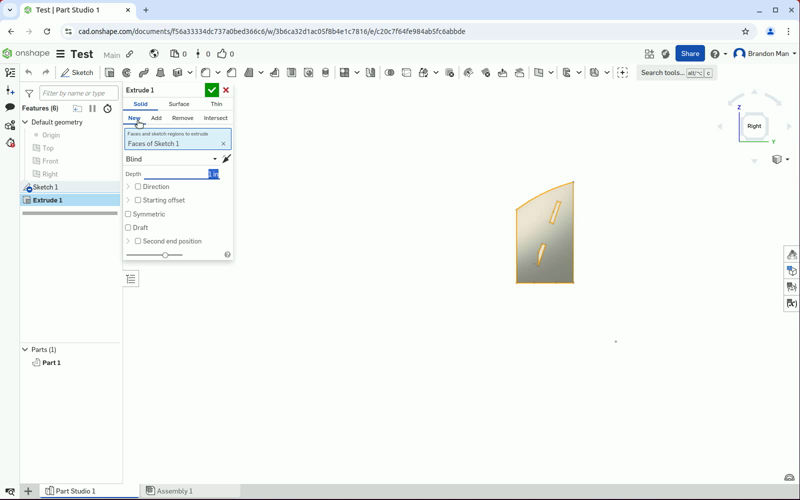
text(0.722)
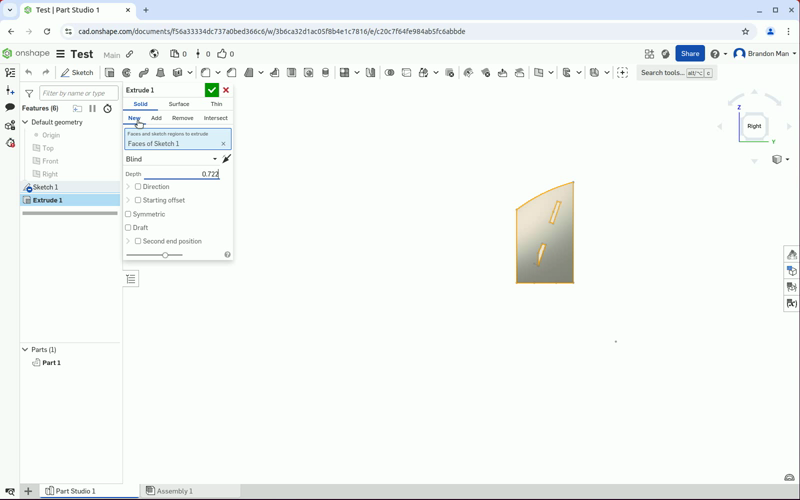
key(enter)
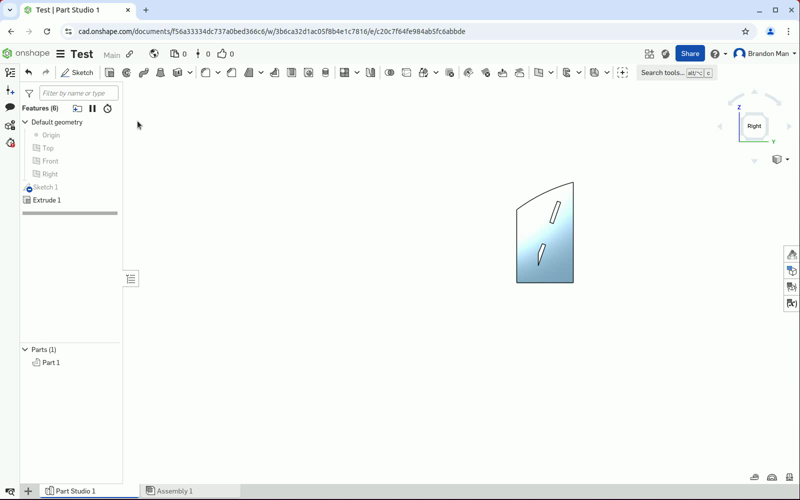
key(shift+h)
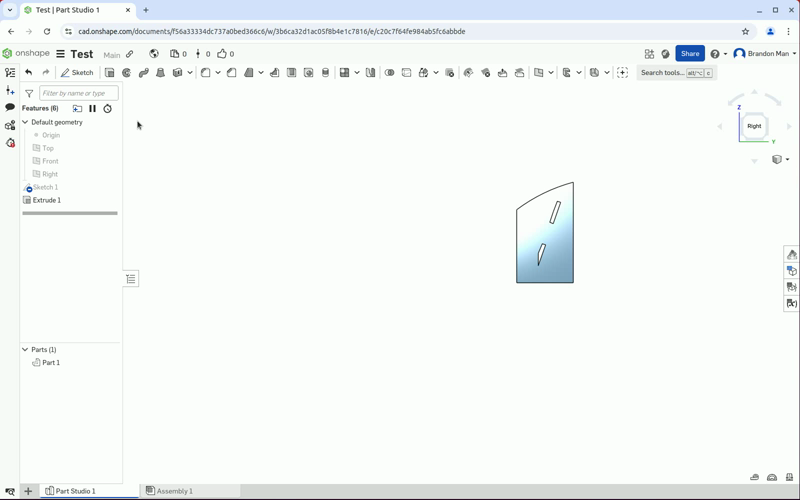
key(shift+h)
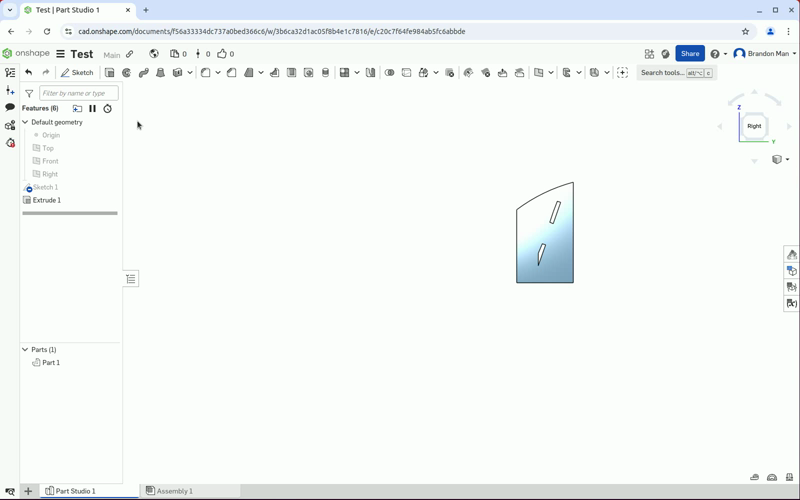
mouse_move(73, 189)
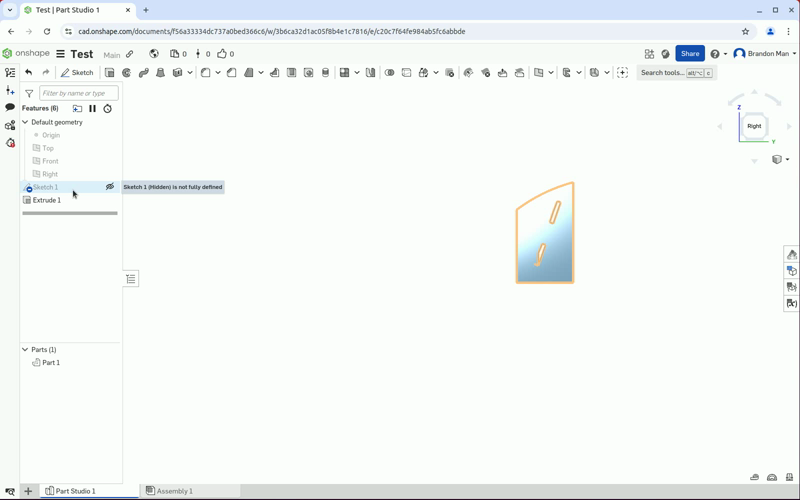
click(73, 189)
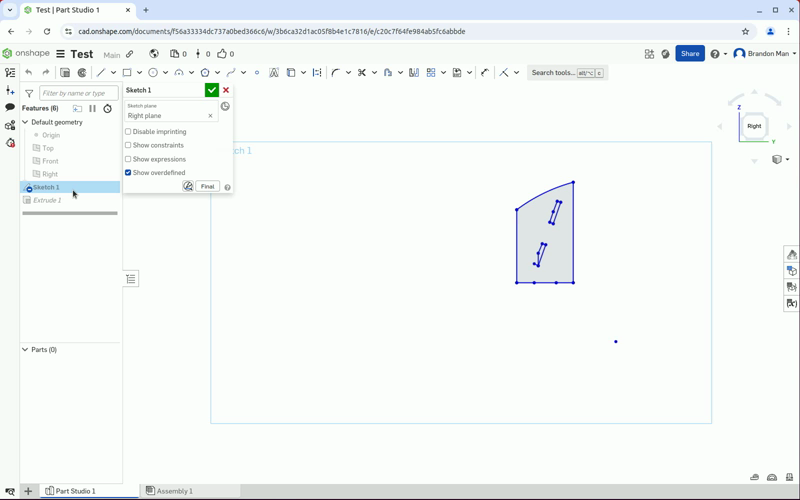
mouse_move(229, 92)
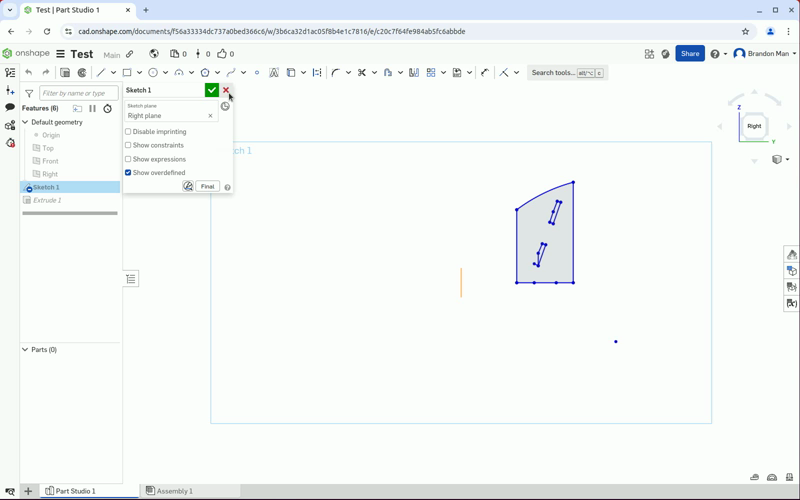
click(229, 92)
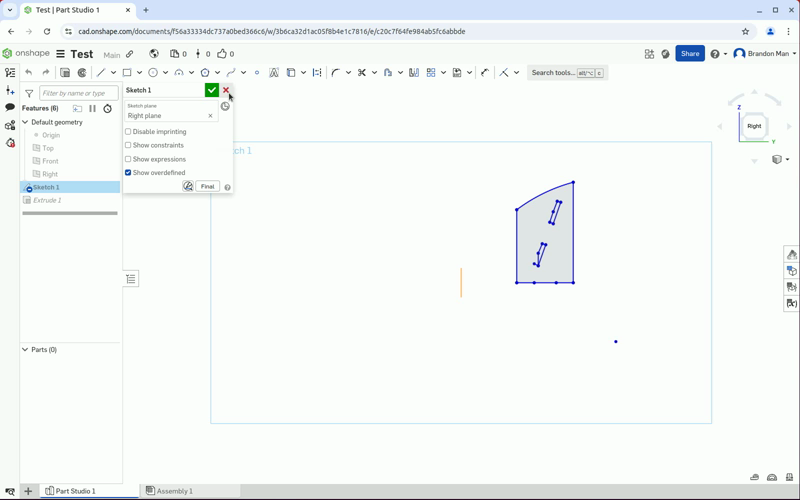
key(shift+s)
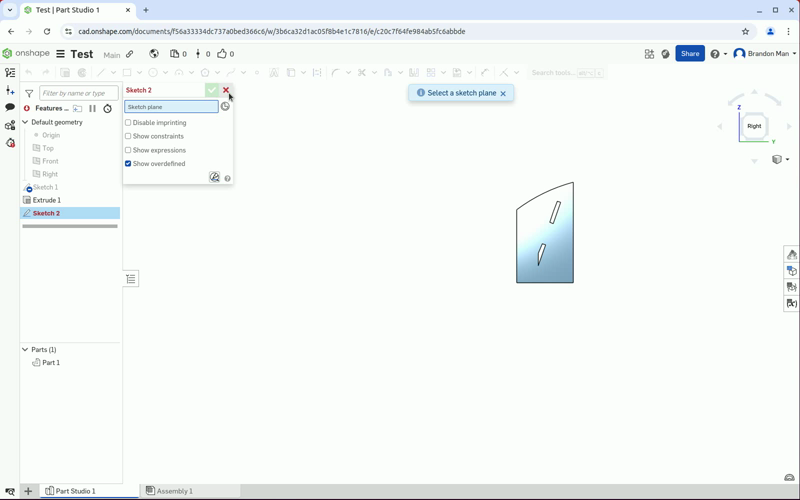
mouse_move(73, 176)
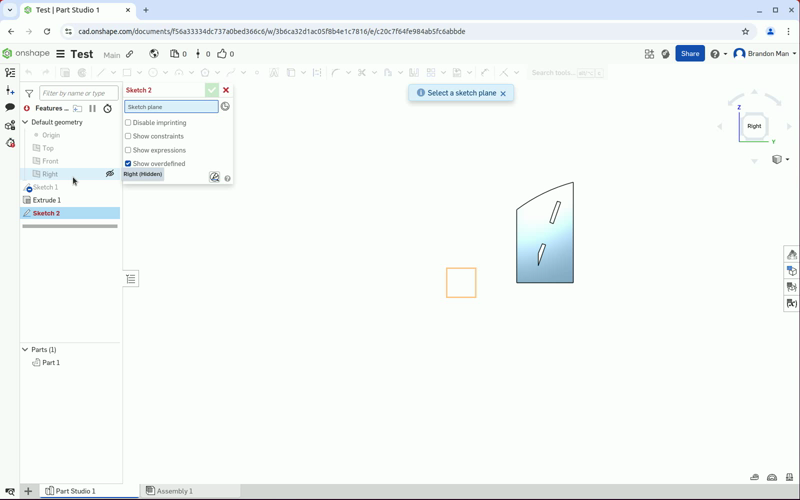
click(73, 176)
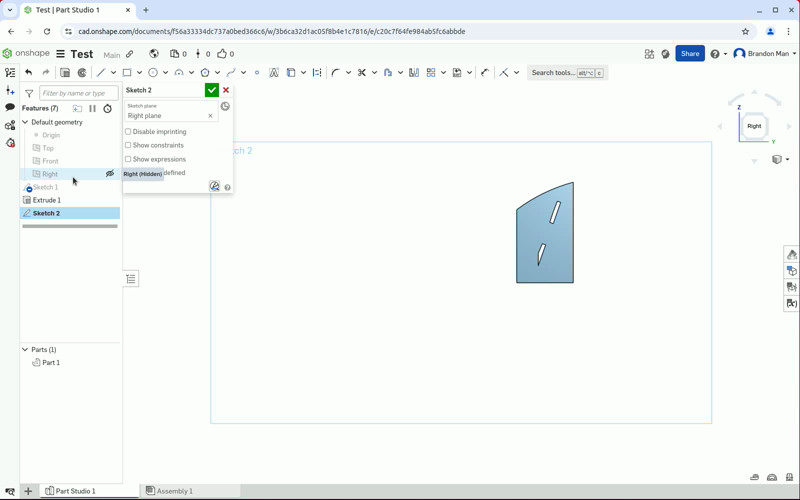
mouse_move(73, 352)
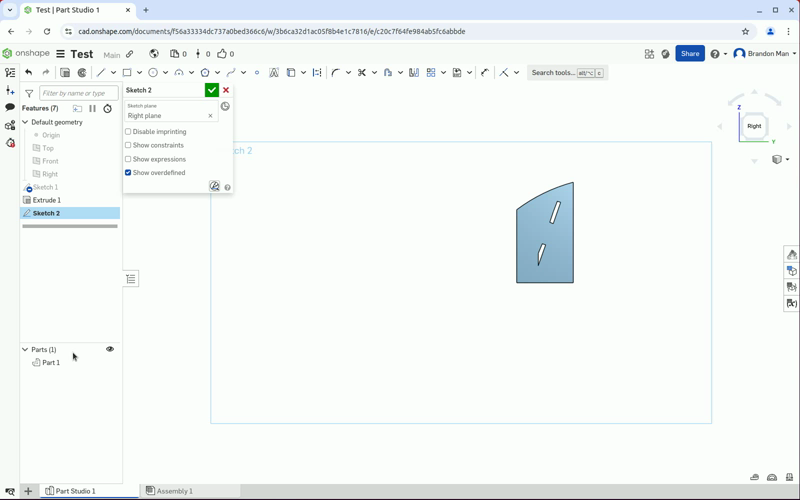
key(y)
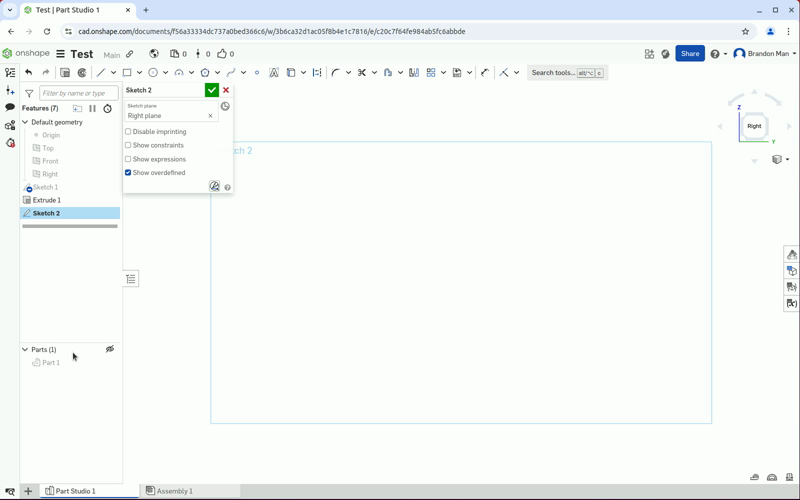
key(l)
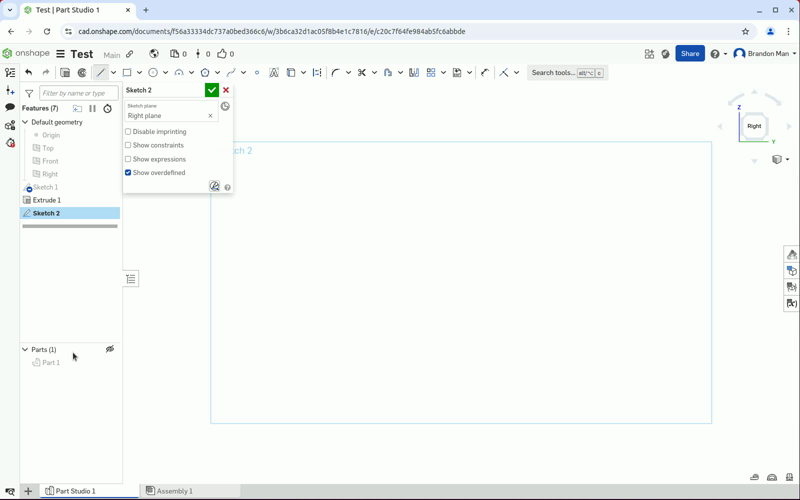
key_down(shift)
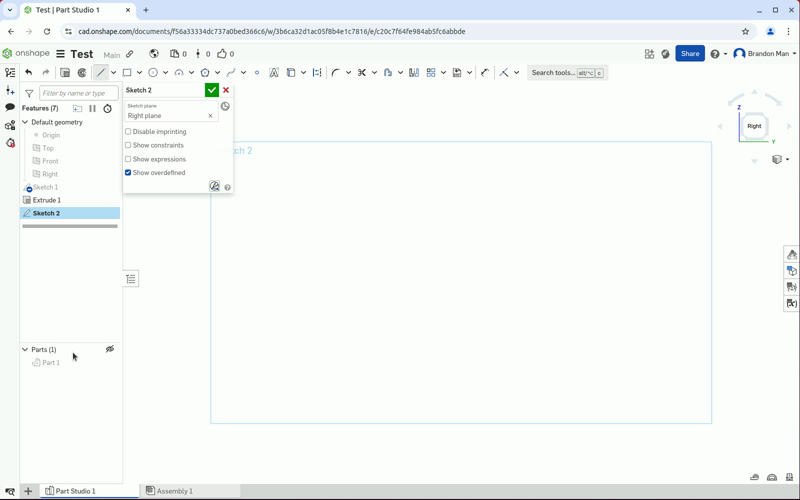
mouse_move(477, 287)
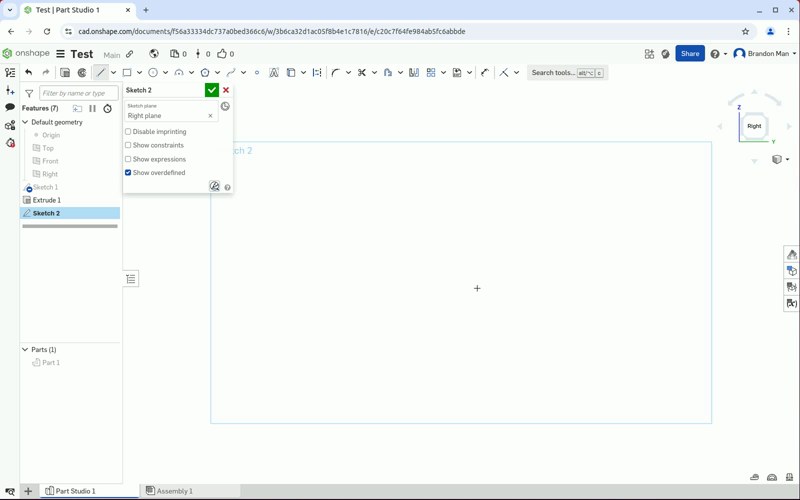
click(477, 287)
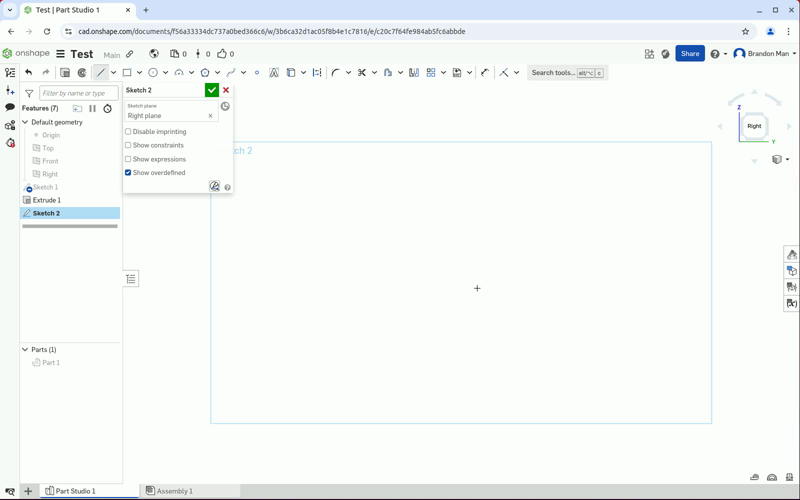
key_up(shift)
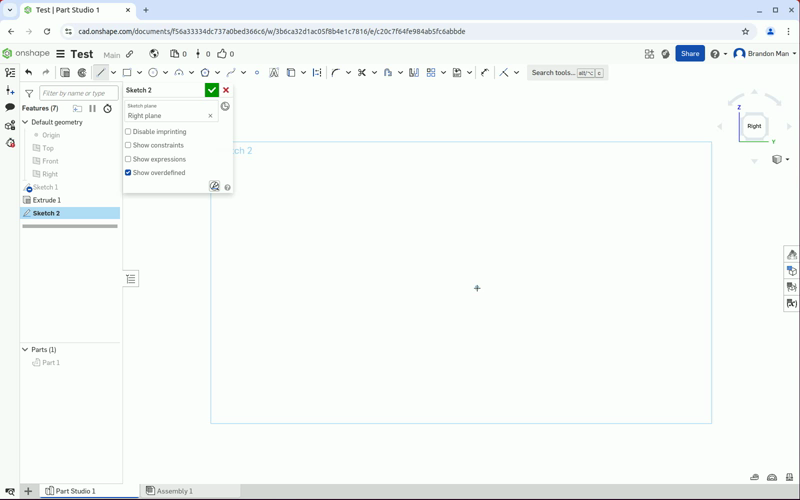
key_down(shift)
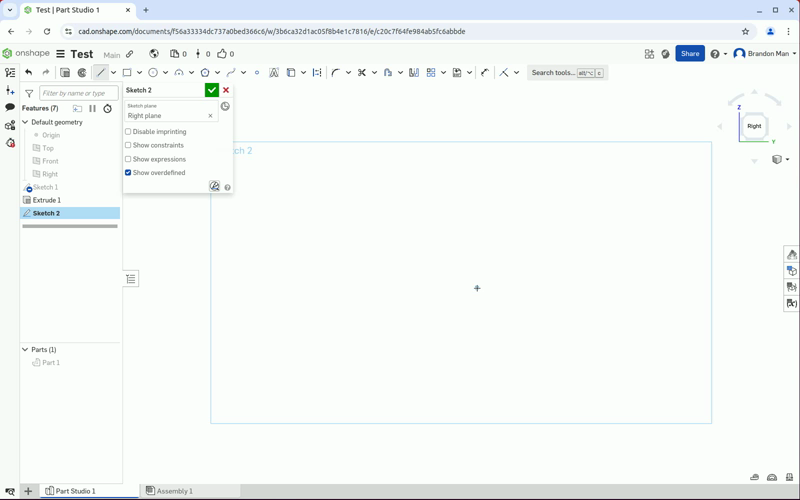
mouse_move(507, 287)
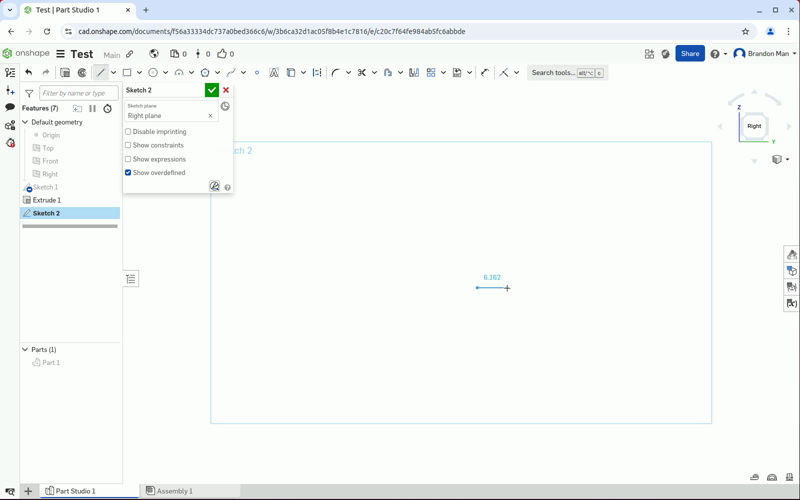
mouse_move(500, 287)
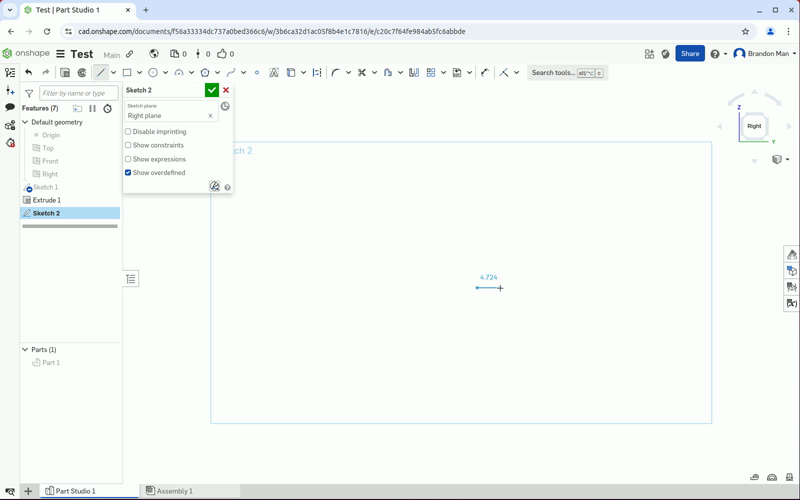
click(500, 287)
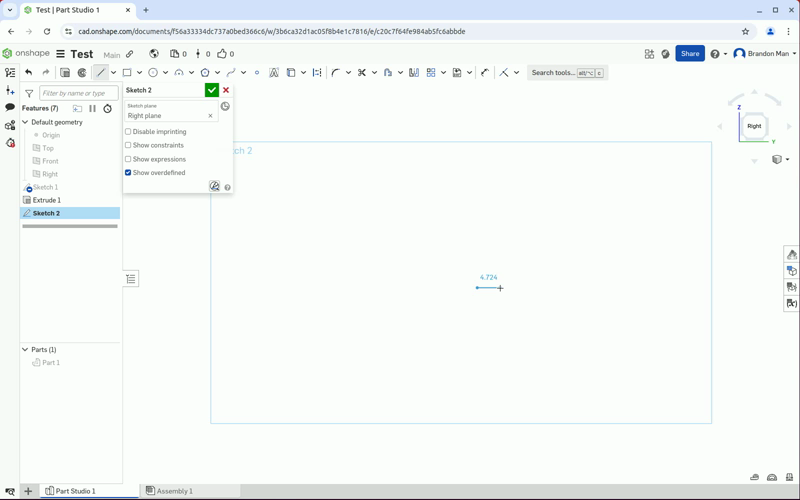
key_up(shift)
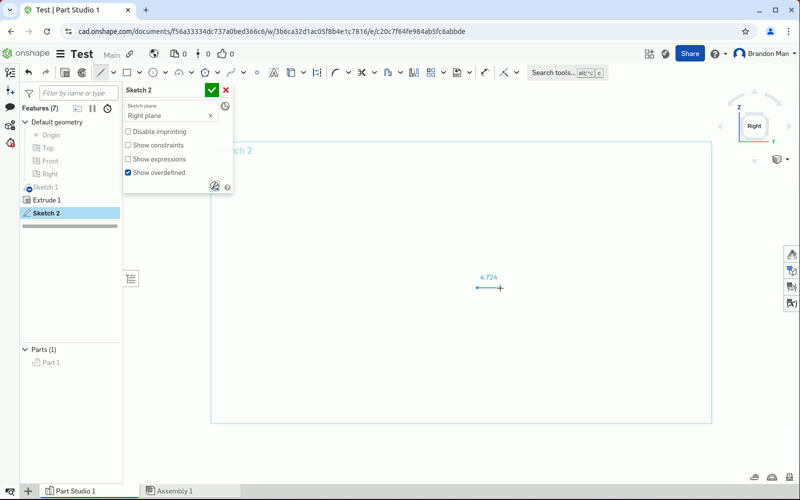
key_down(shift)
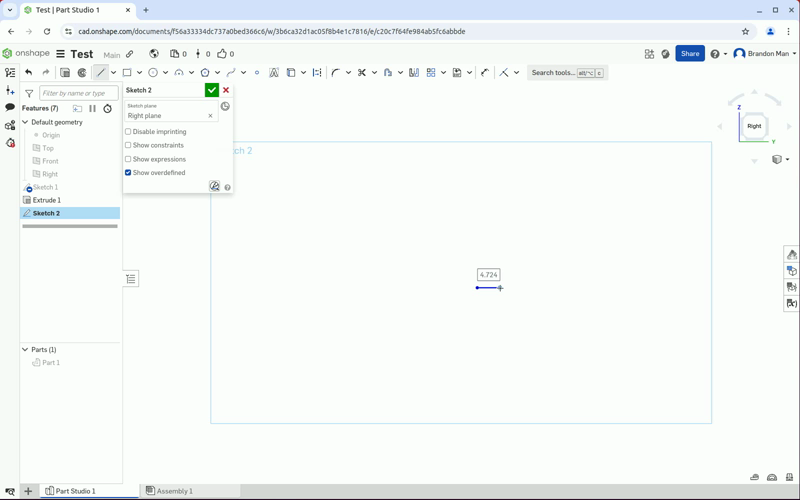
mouse_move(530, 287)
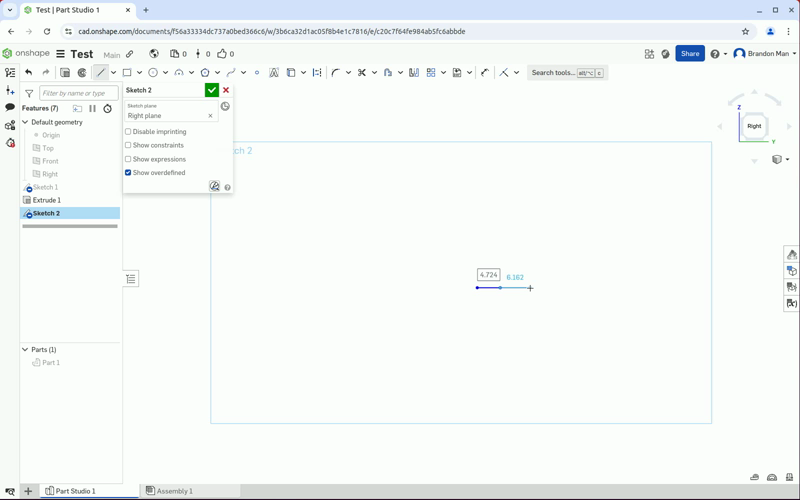
mouse_move(500, 283)
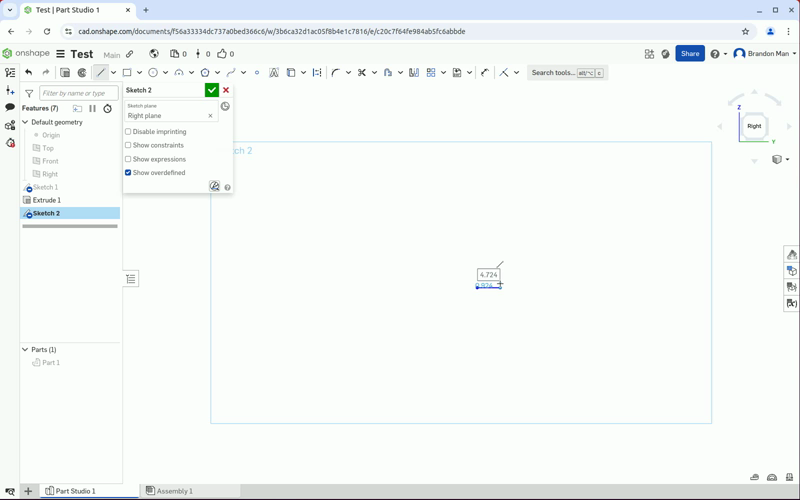
scroll(6)
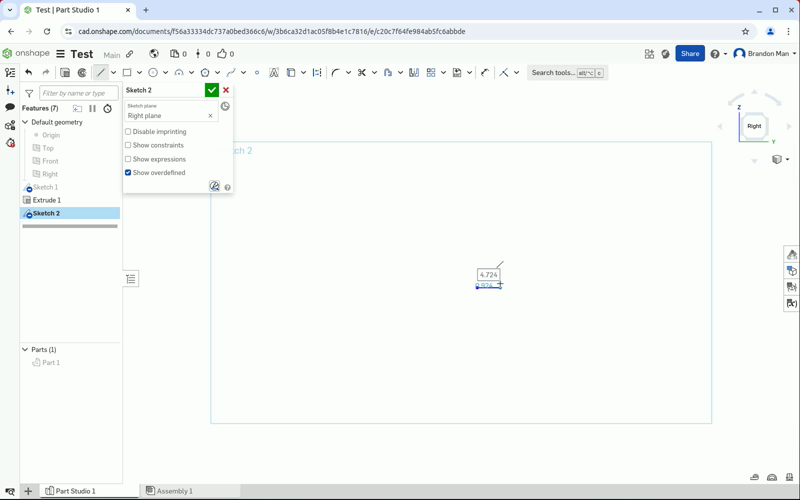
scroll(6)
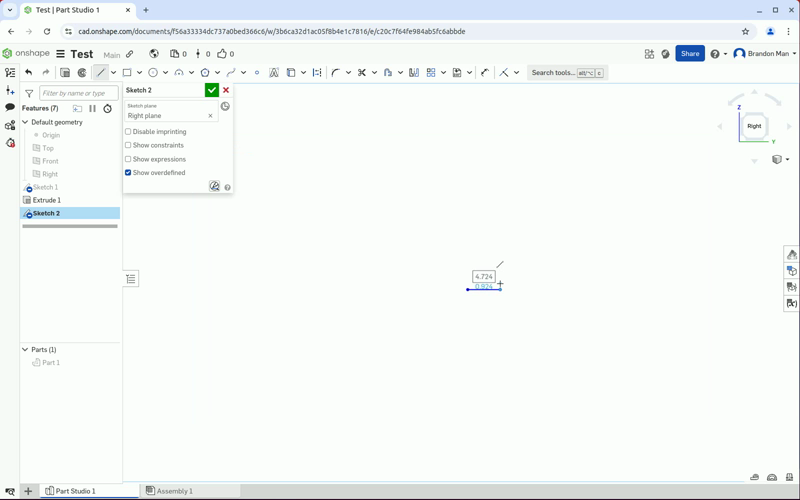
scroll(6)
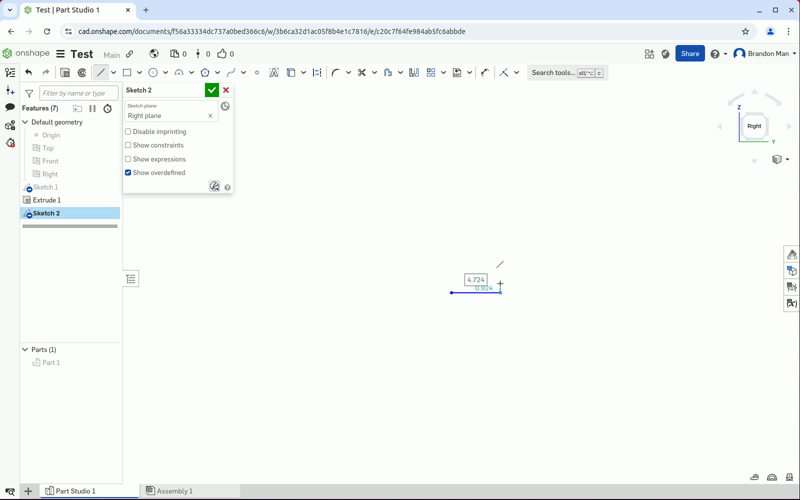
scroll(6)
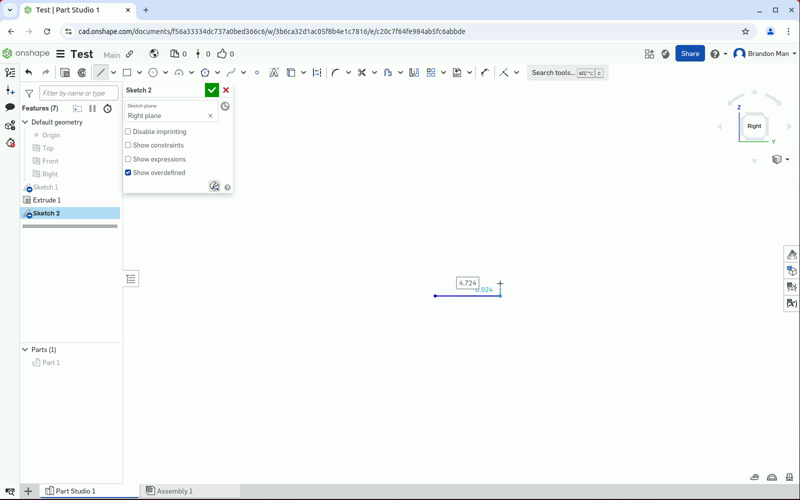
scroll(6)
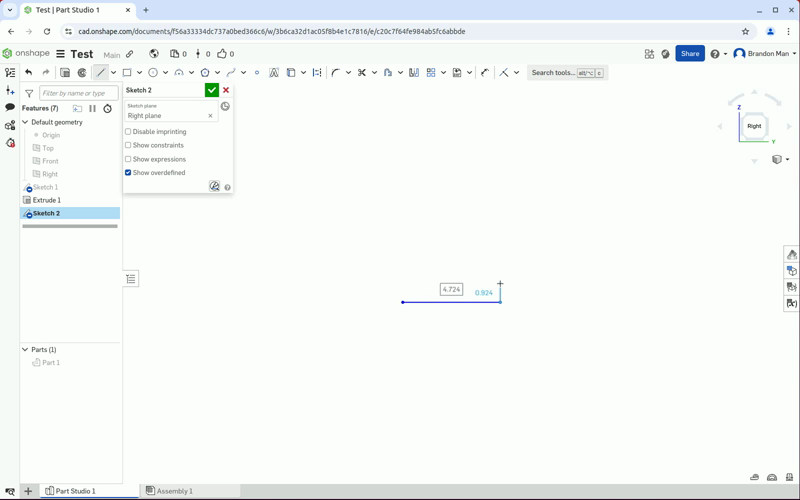
scroll(6)
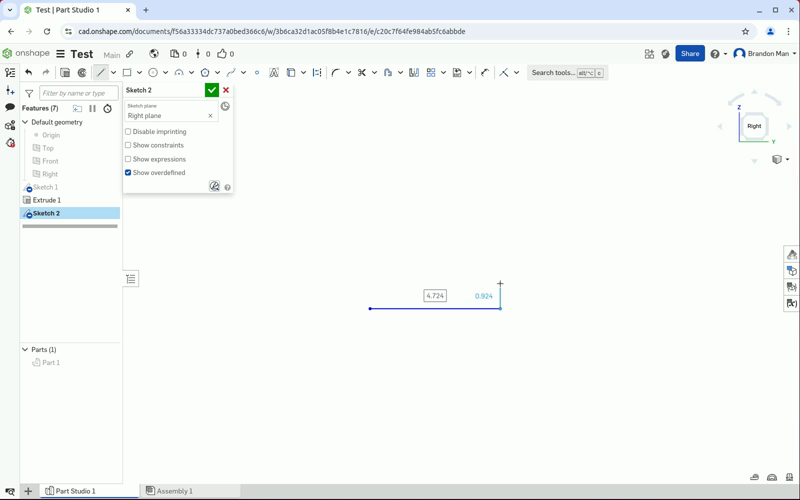
scroll(6)
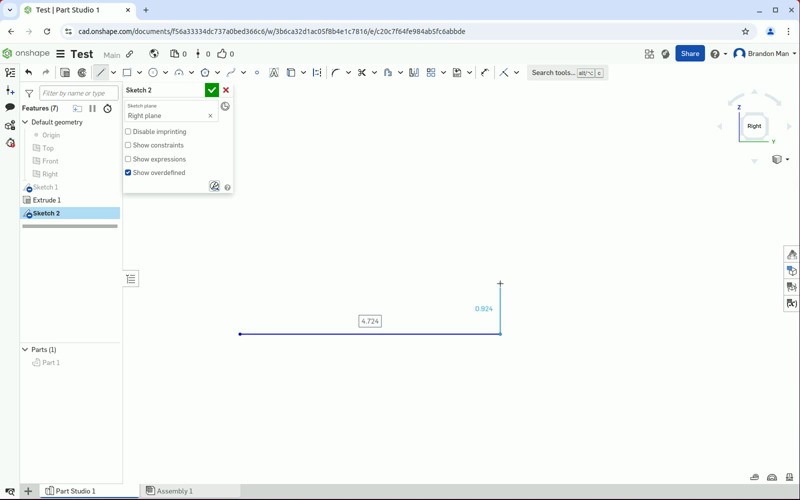
click(500, 283)
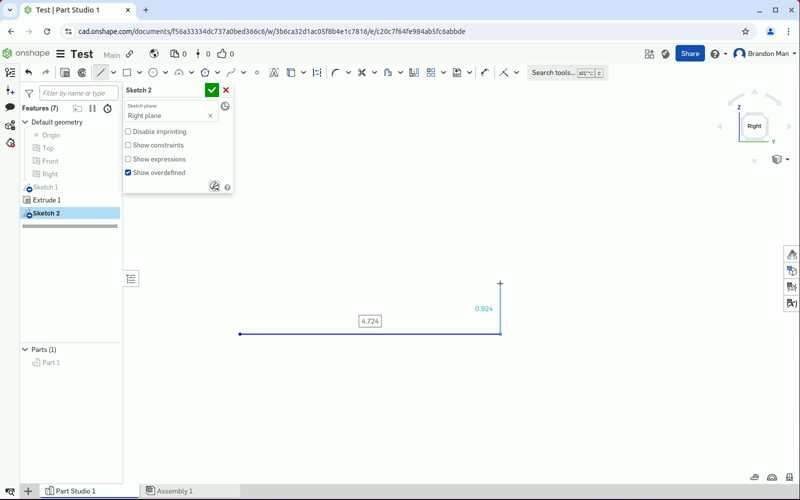
scroll(-6)
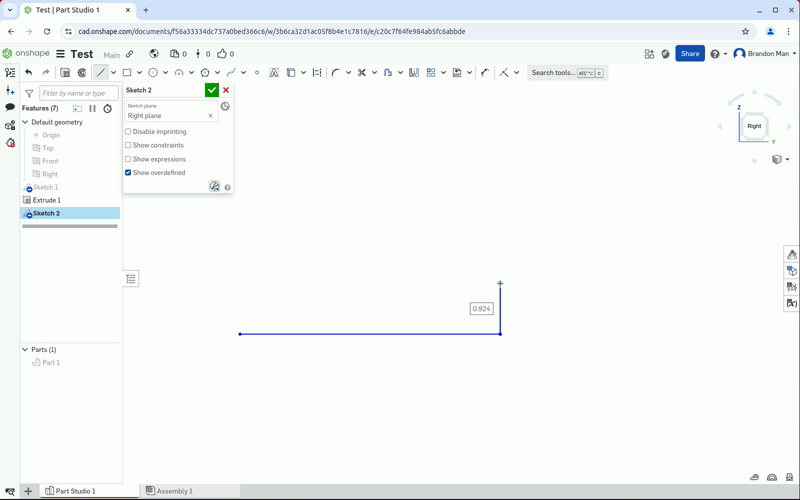
scroll(-6)
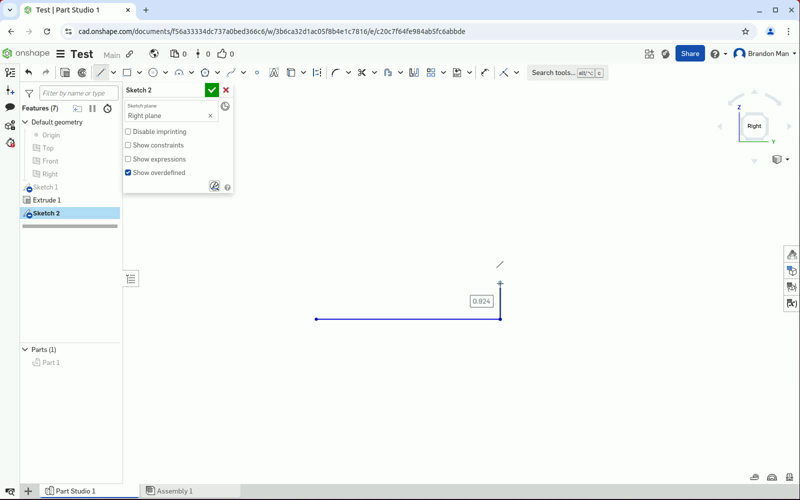
scroll(-6)
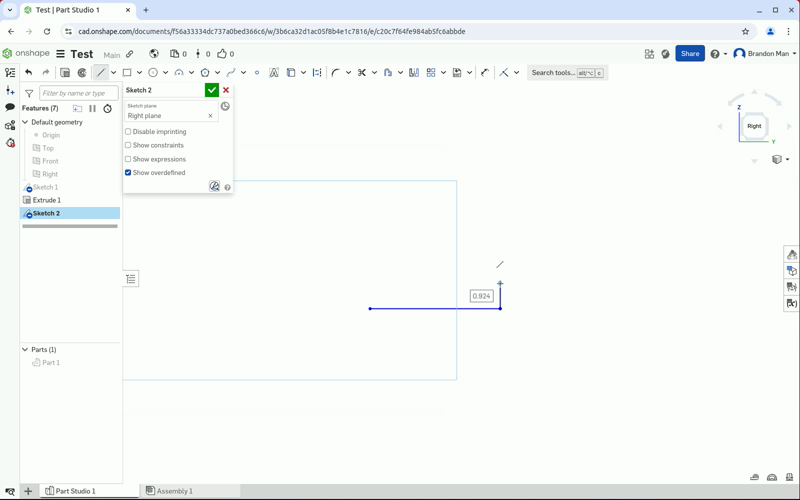
scroll(-6)
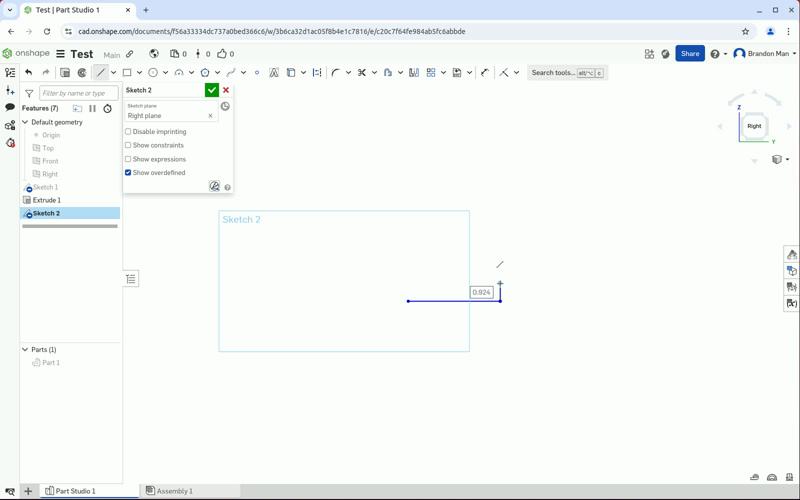
scroll(-6)
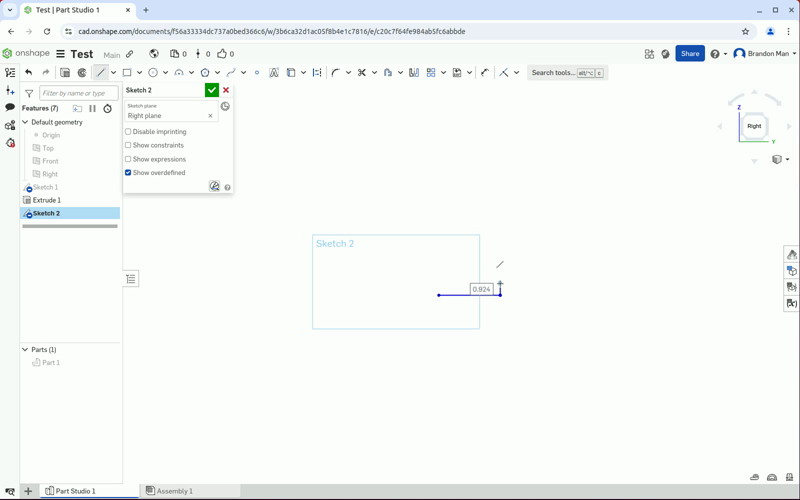
scroll(-6)
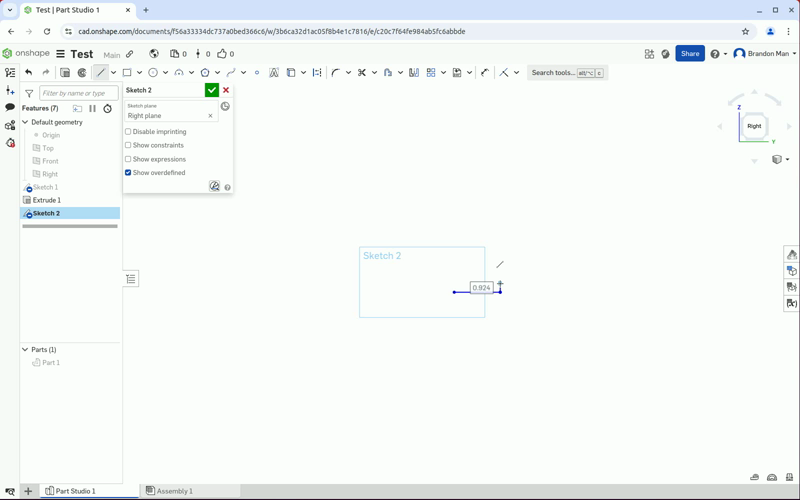
scroll(-6)
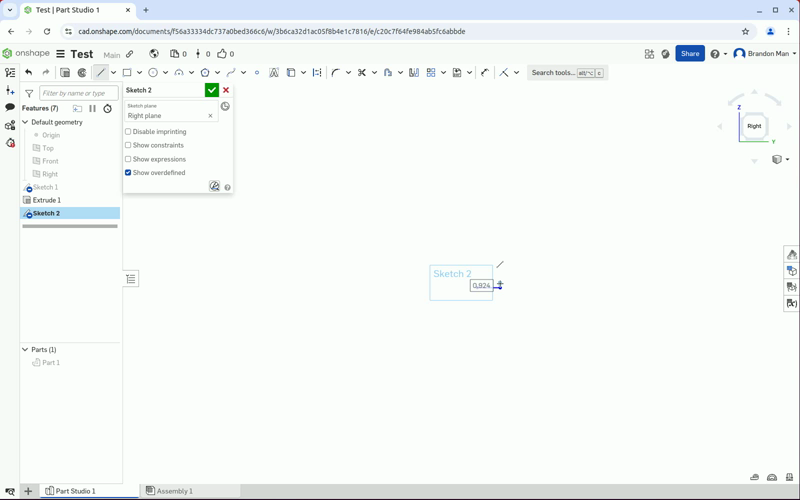
key_up(shift)
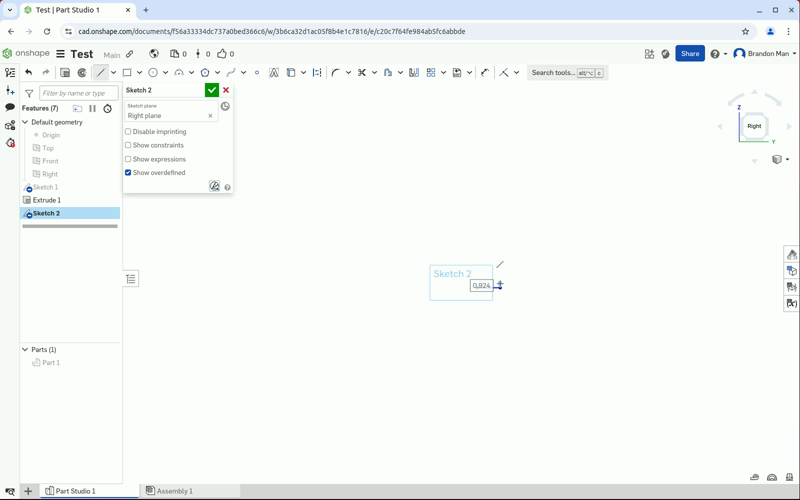
key_down(shift)
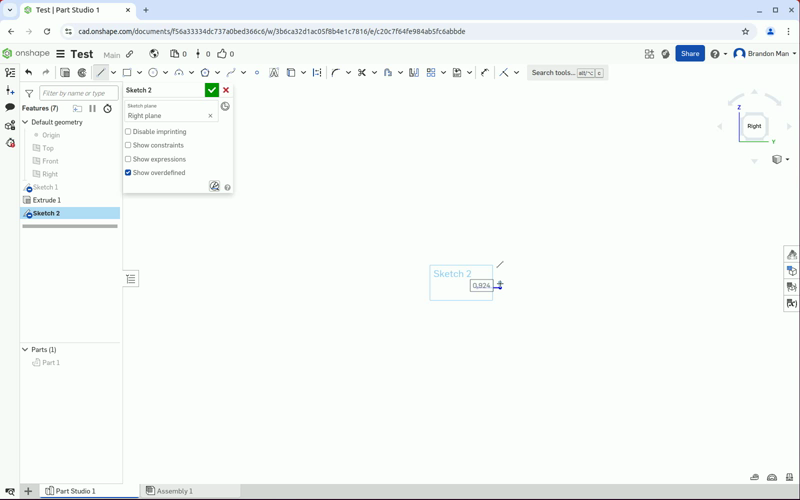
mouse_move(530, 283)
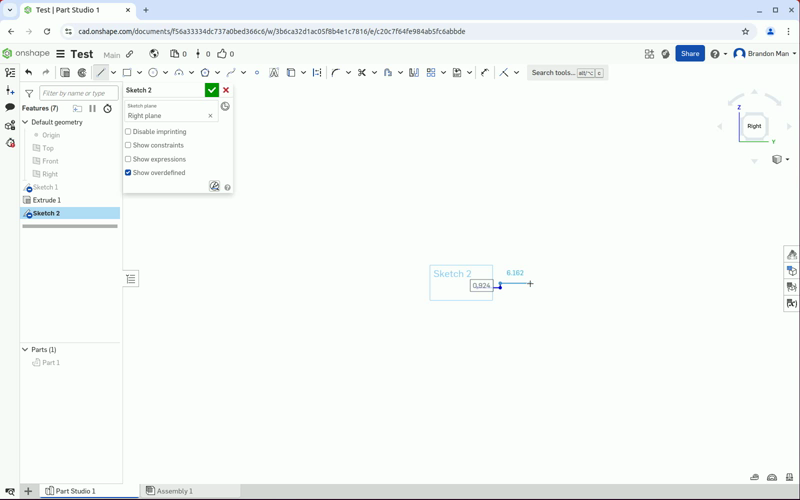
mouse_move(489, 283)
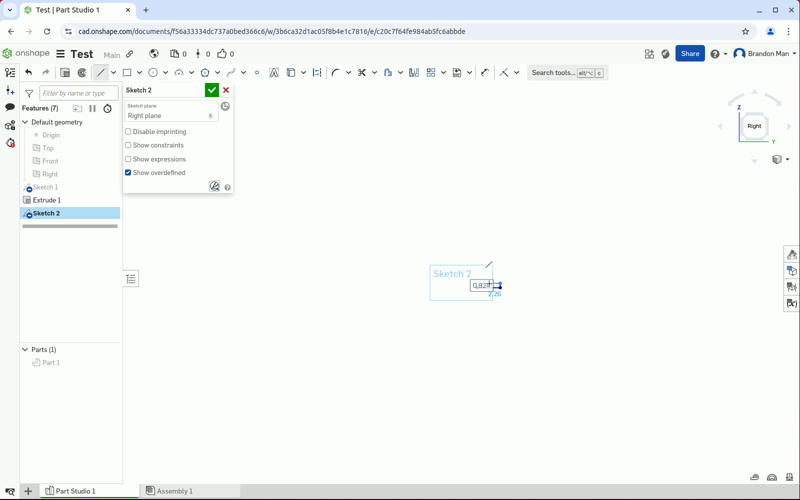
click(489, 283)
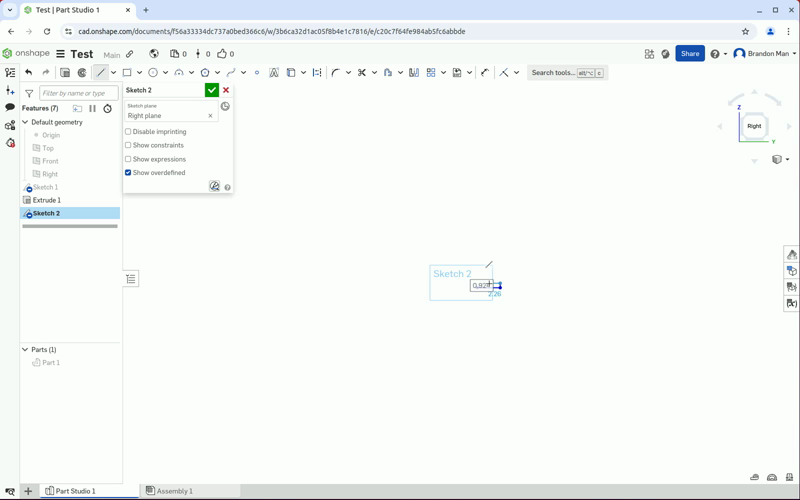
key_up(shift)
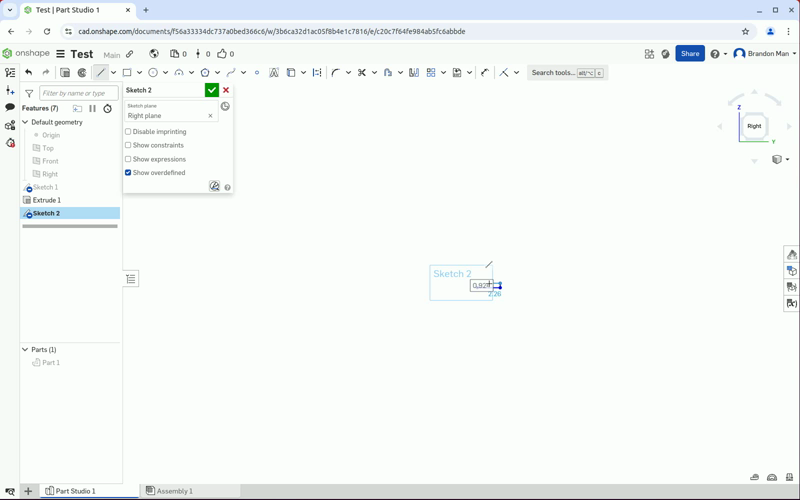
key_down(shift)
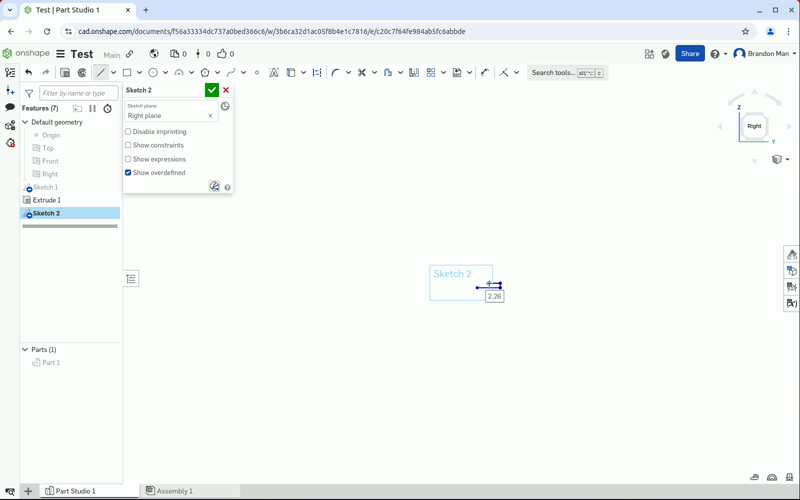
mouse_move(519, 283)
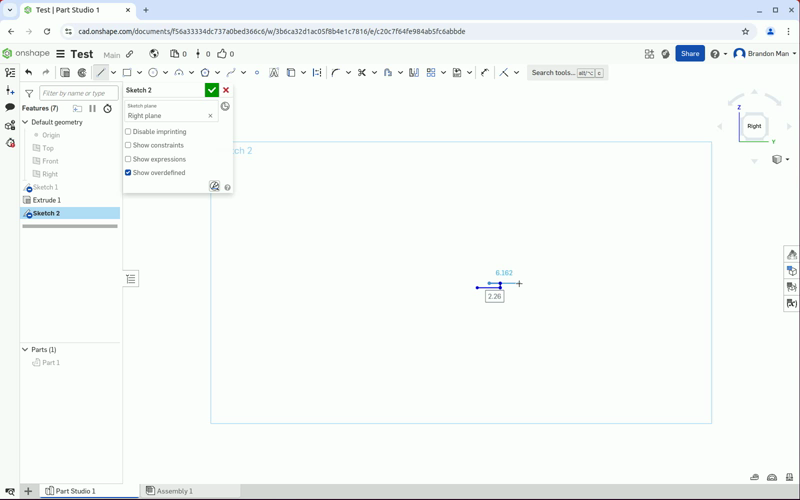
mouse_move(477, 283)
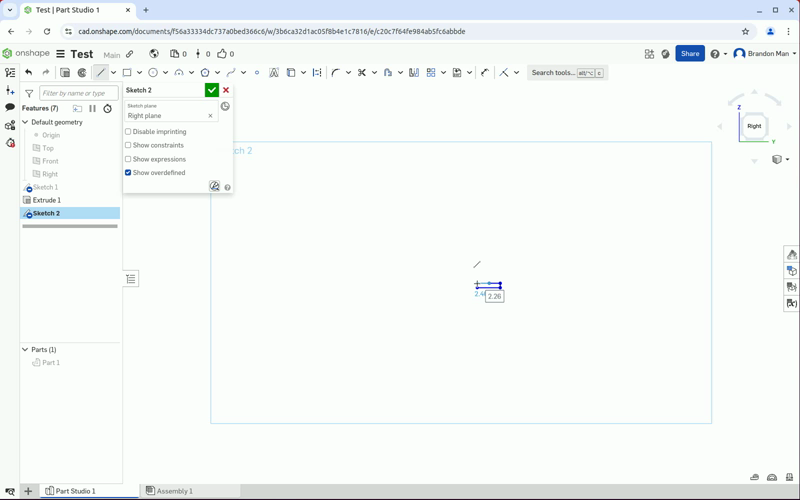
click(477, 283)
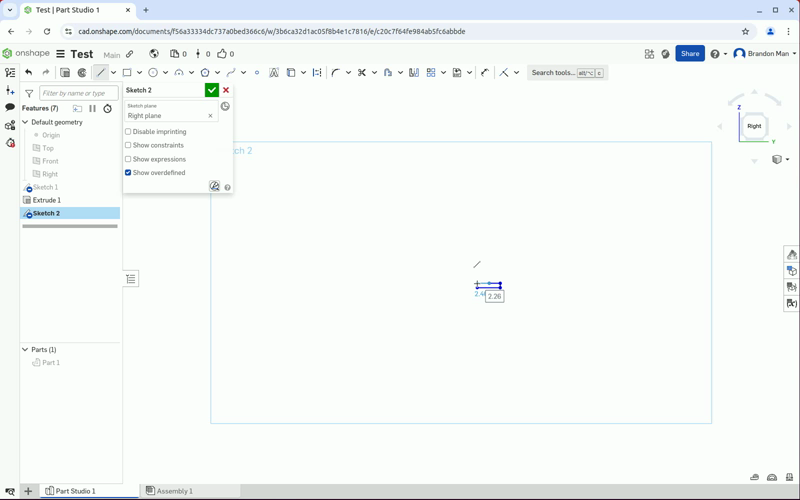
key_up(shift)
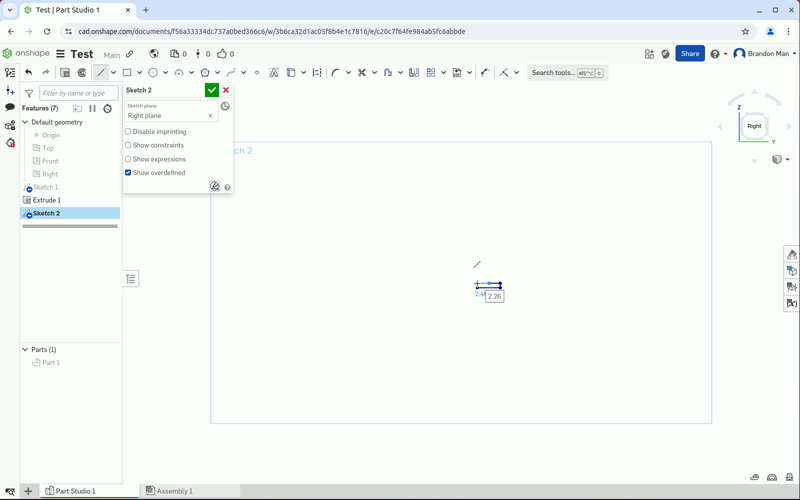
mouse_move(507, 283)
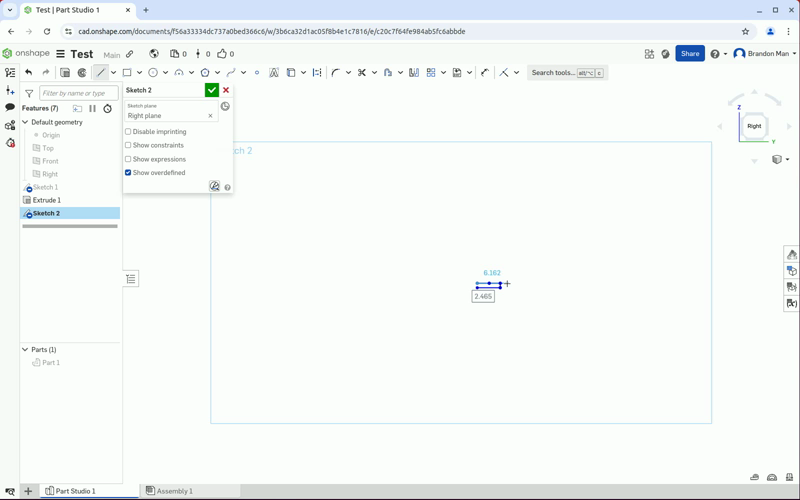
key_down(shift)
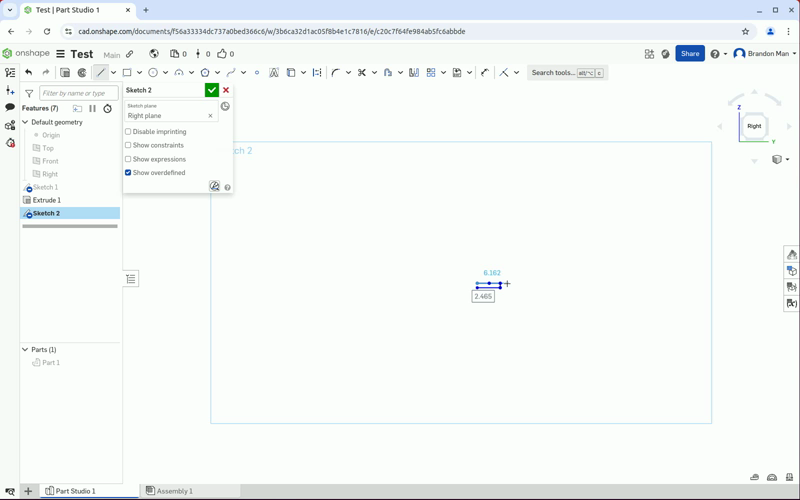
mouse_move(477, 287)
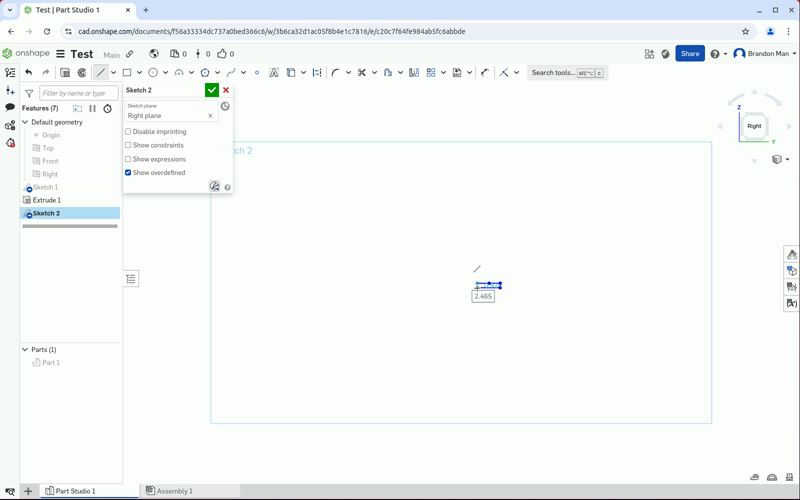
scroll(6)
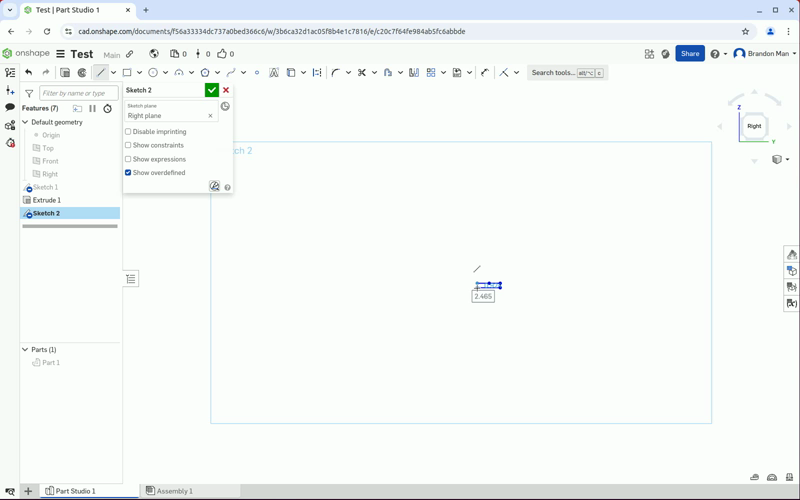
scroll(6)
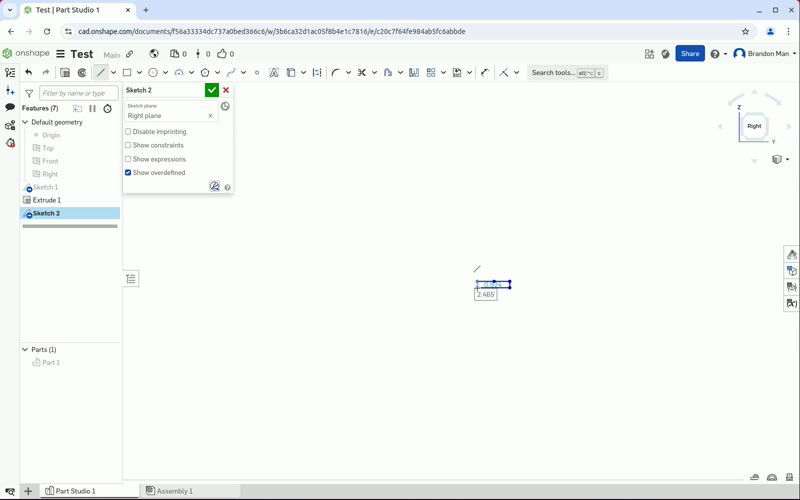
scroll(6)
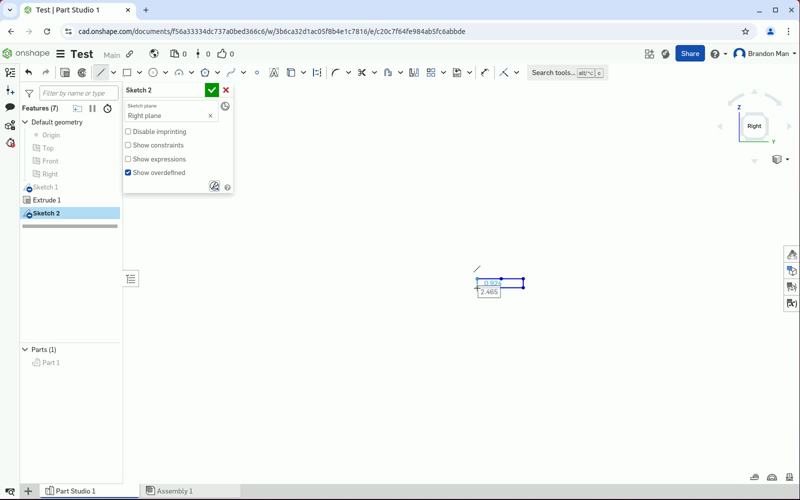
scroll(6)
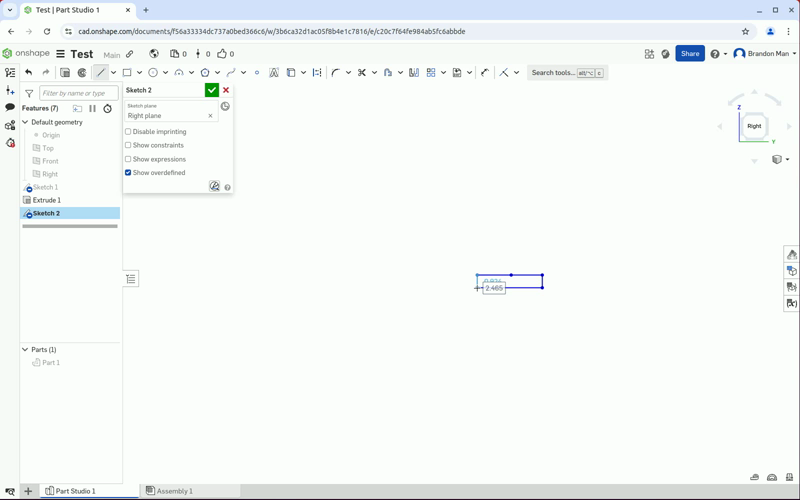
scroll(6)
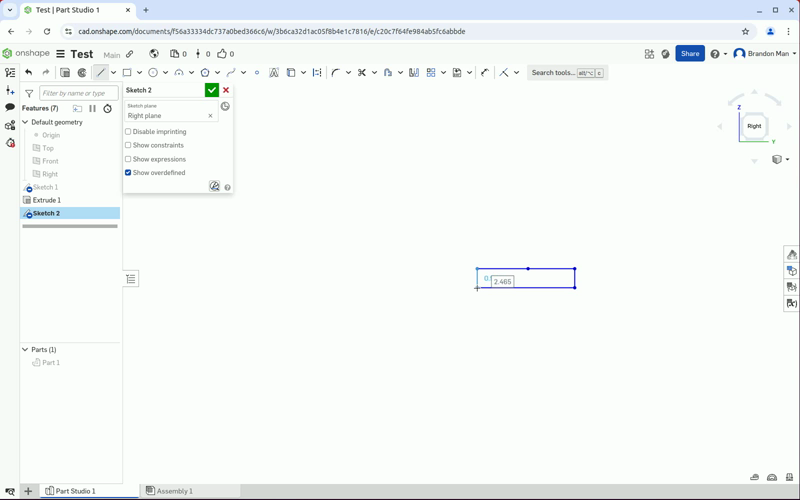
scroll(6)
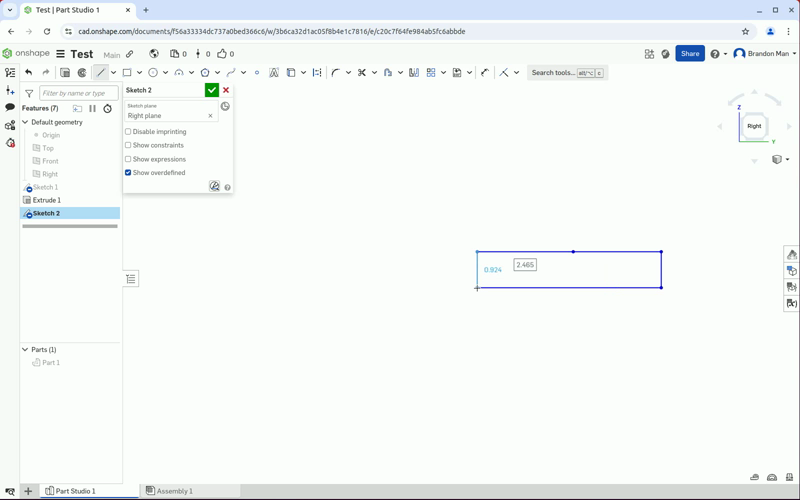
scroll(6)
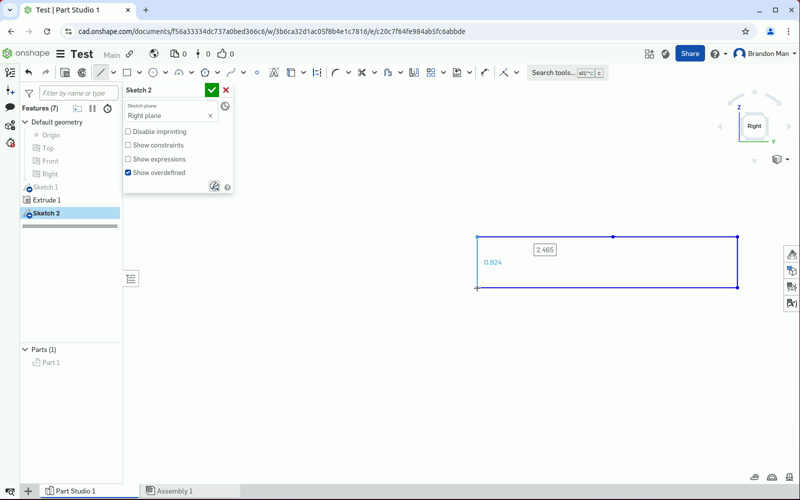
key_up(shift)
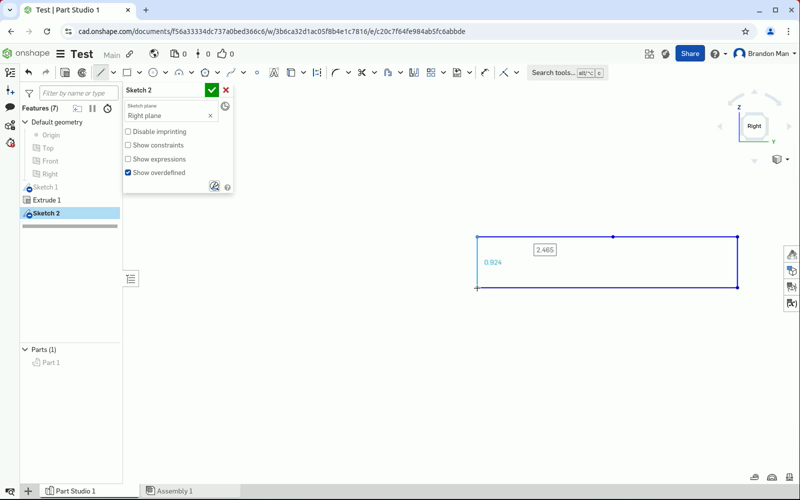
click(477, 287)
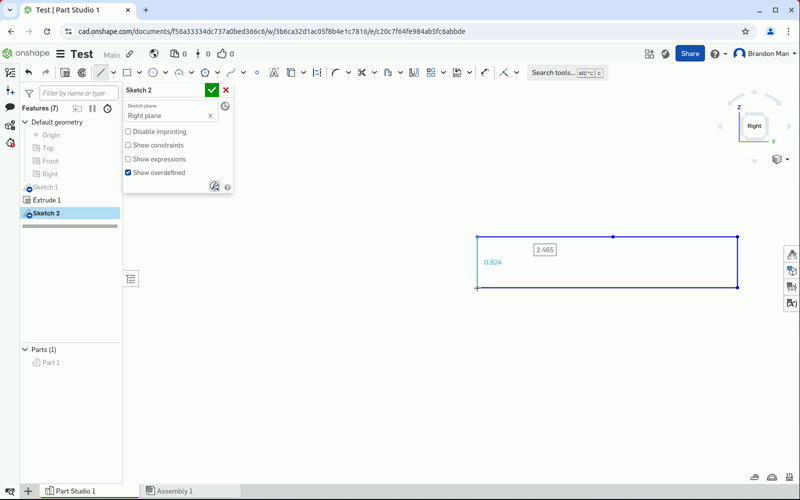
scroll(-6)
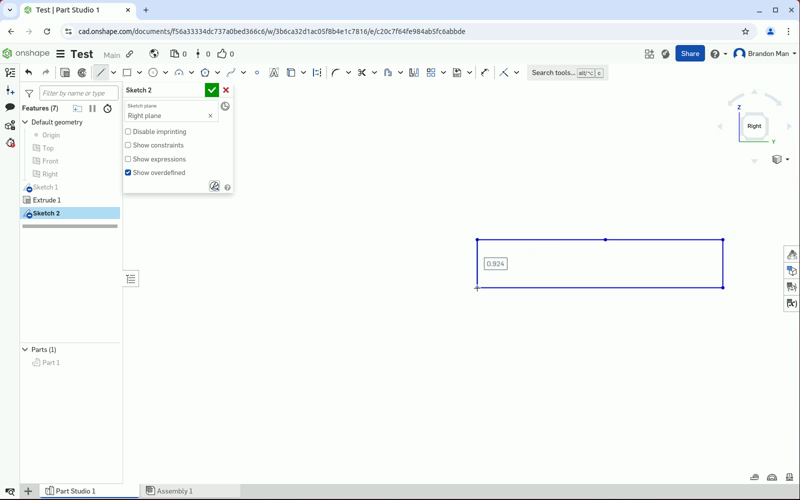
scroll(-6)
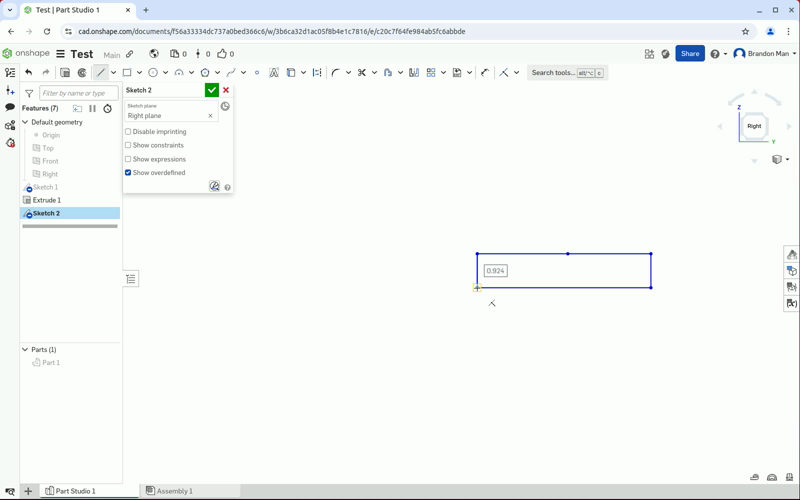
scroll(-6)
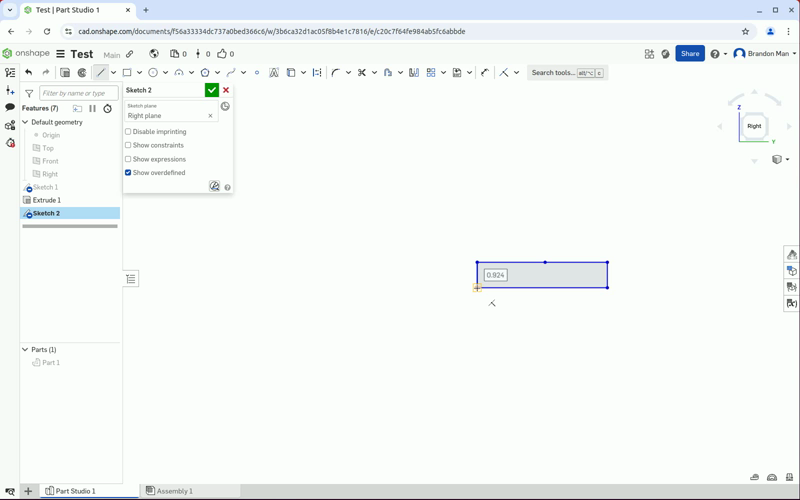
scroll(-6)
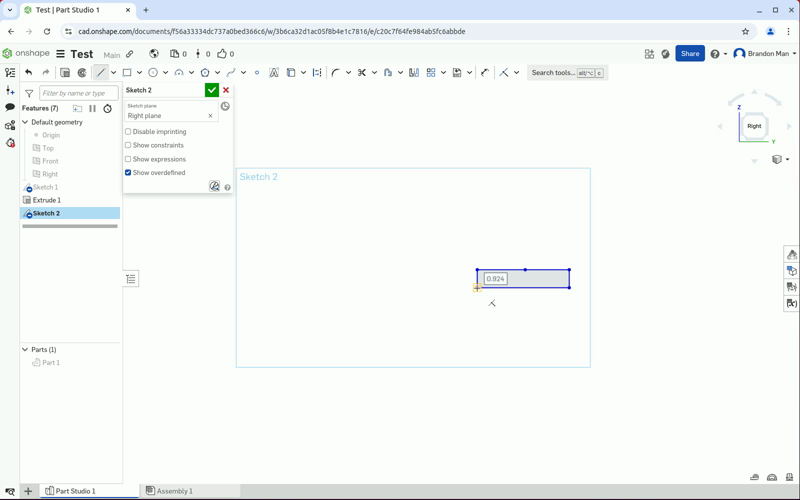
scroll(-6)
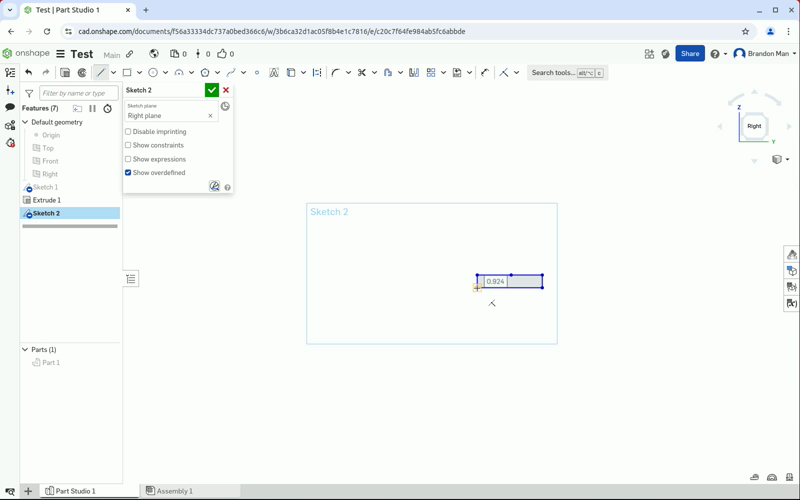
scroll(-6)
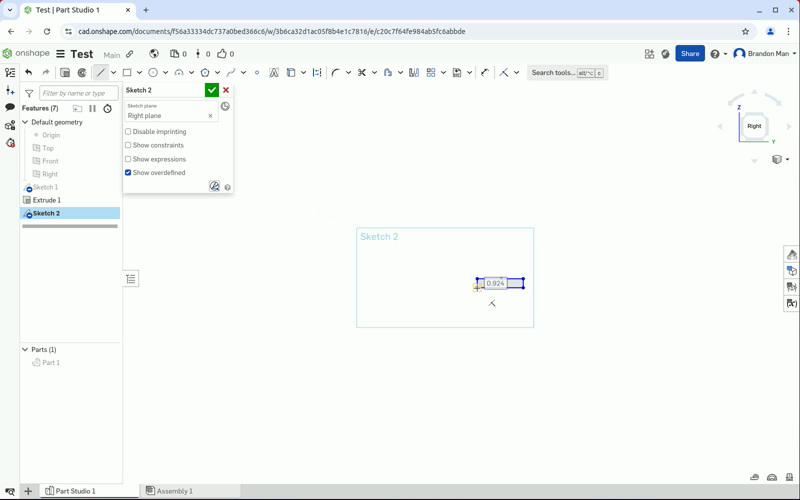
scroll(-6)
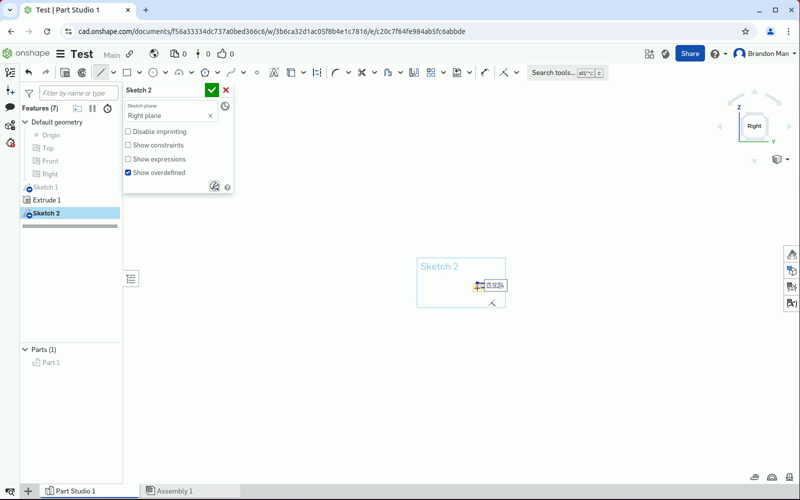
key(esc)
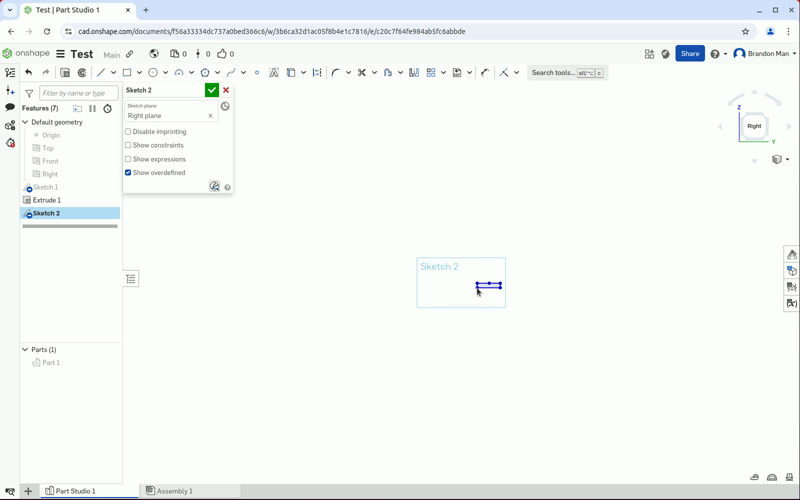
mouse_move(481, 286)
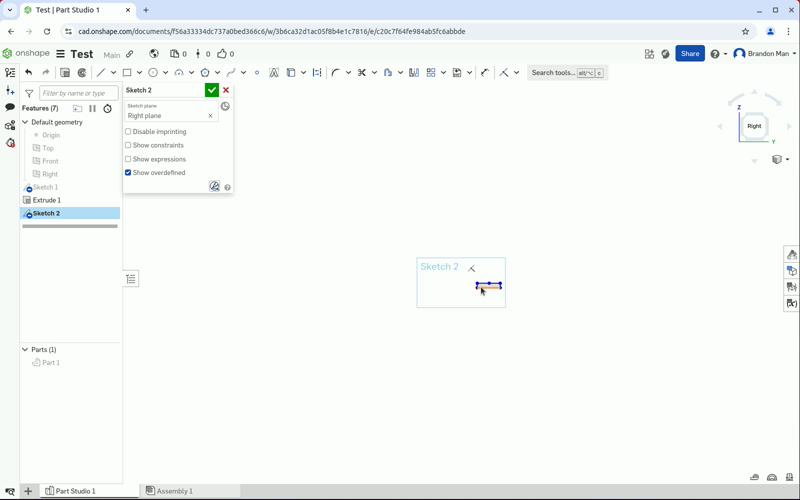
scroll(6)
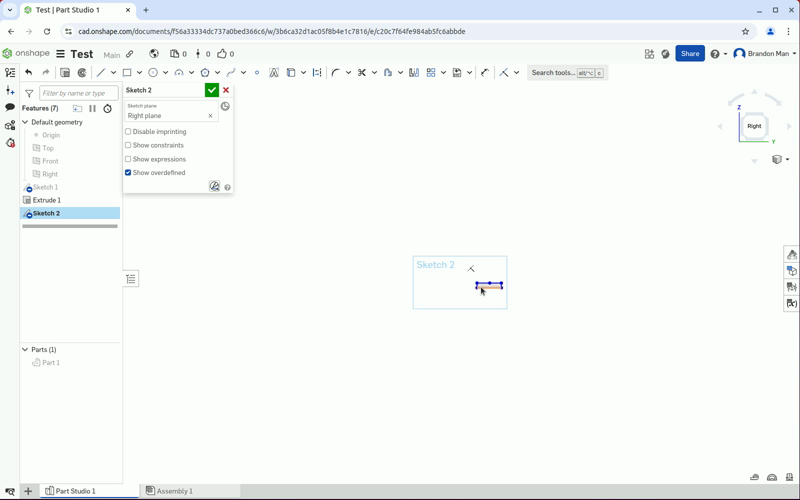
scroll(6)
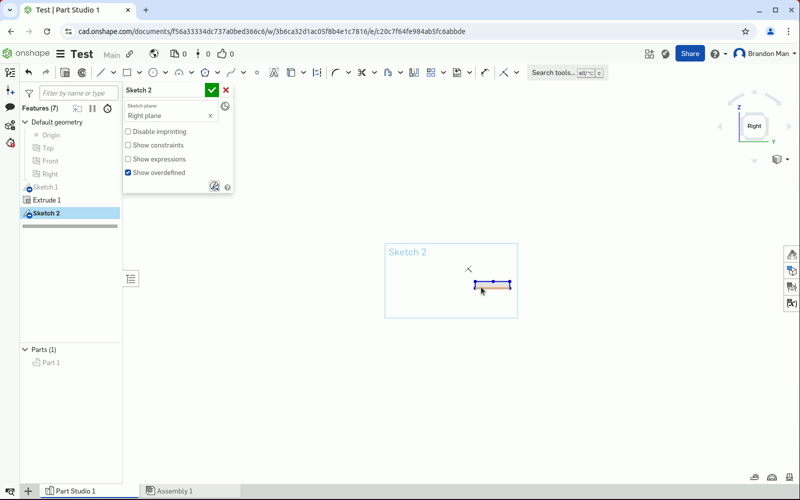
scroll(6)
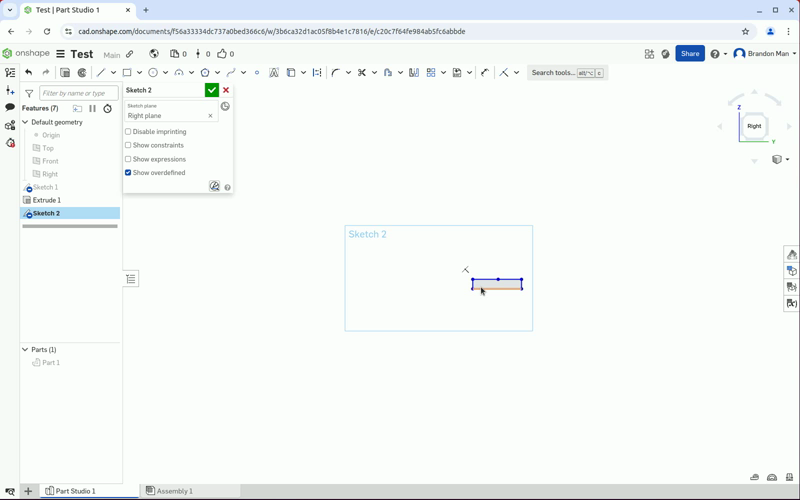
scroll(6)
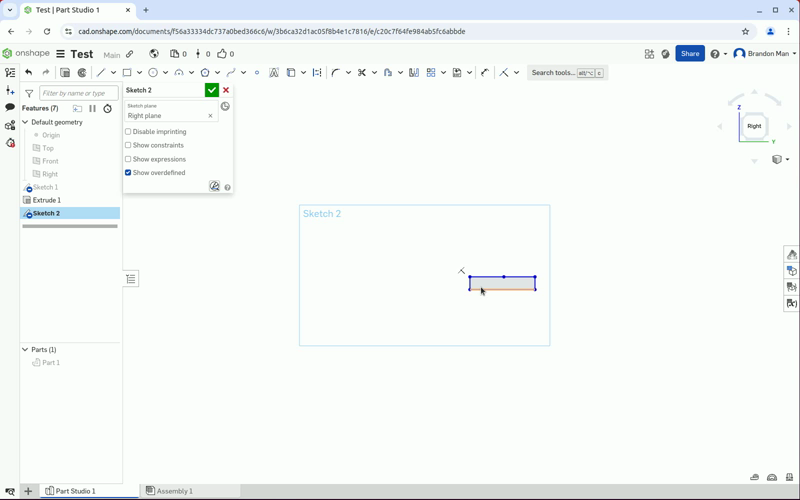
scroll(6)
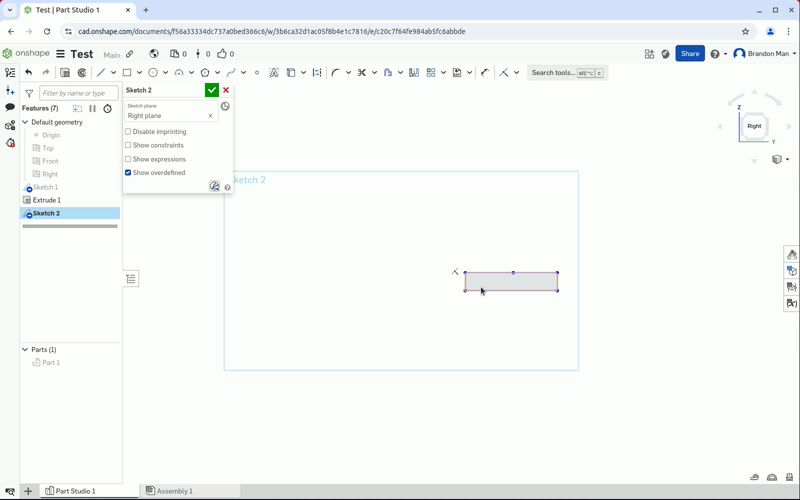
scroll(6)
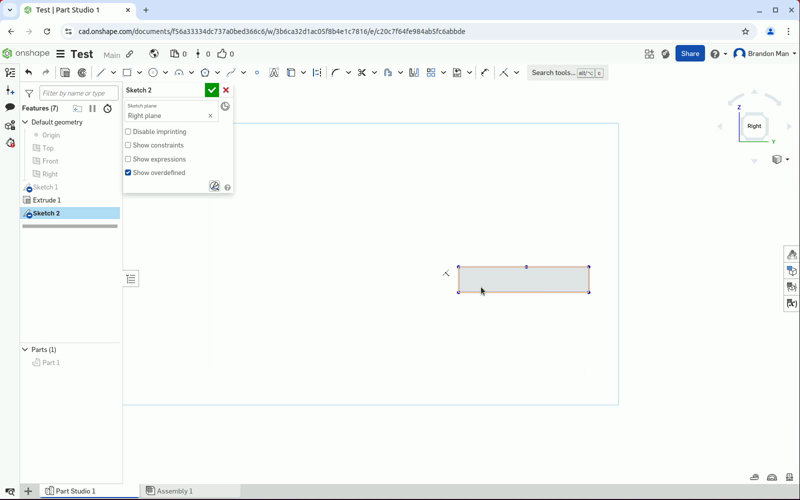
scroll(6)
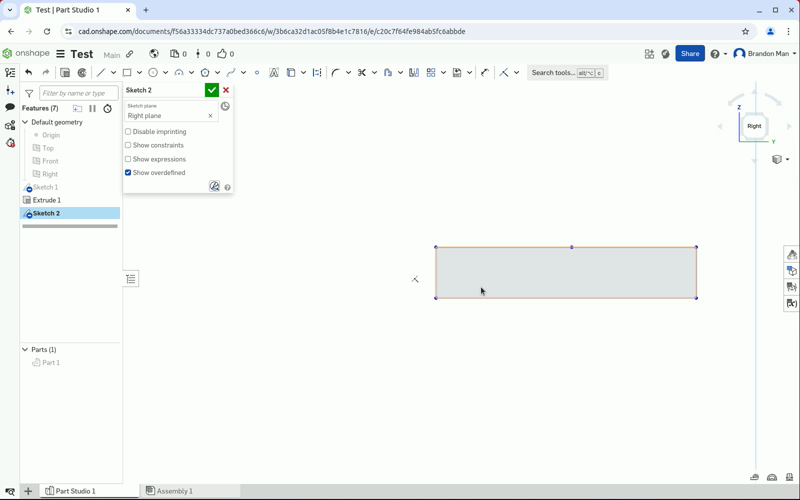
click(481, 286)
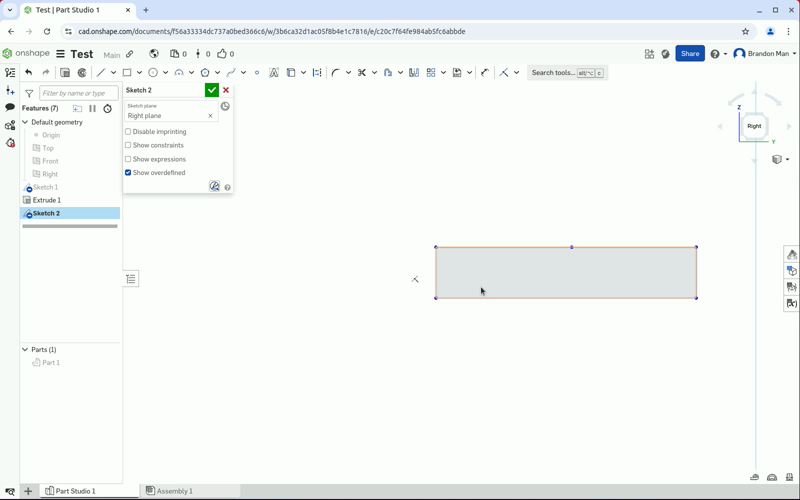
scroll(-6)
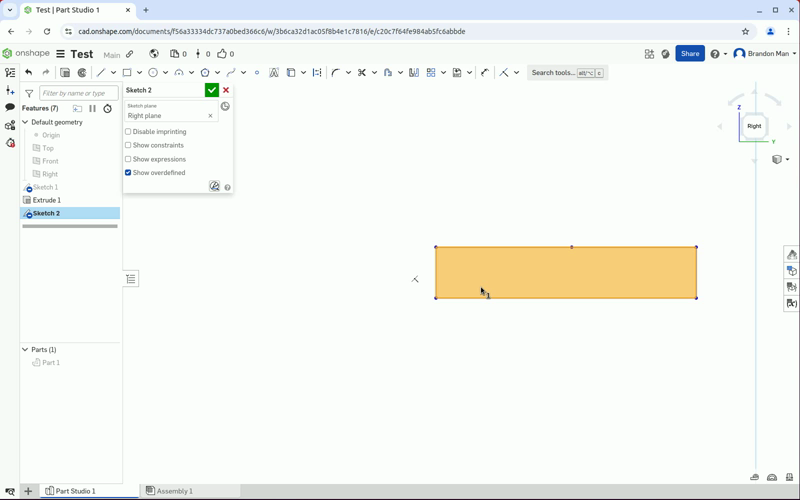
scroll(-6)
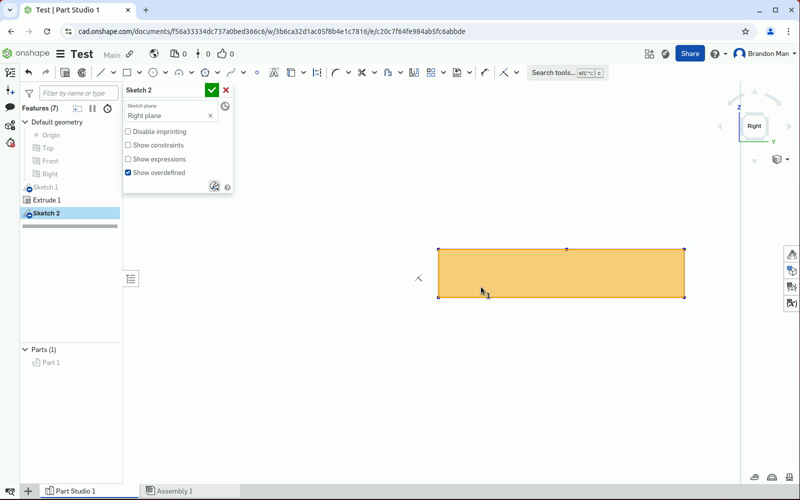
scroll(-6)
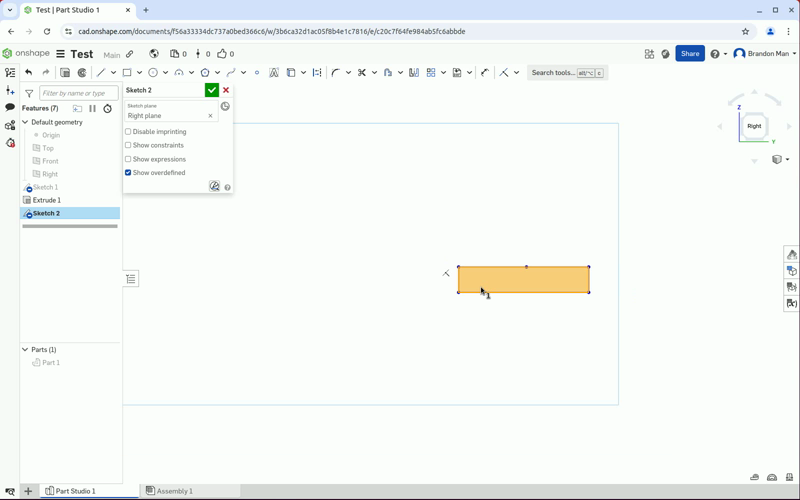
scroll(-6)
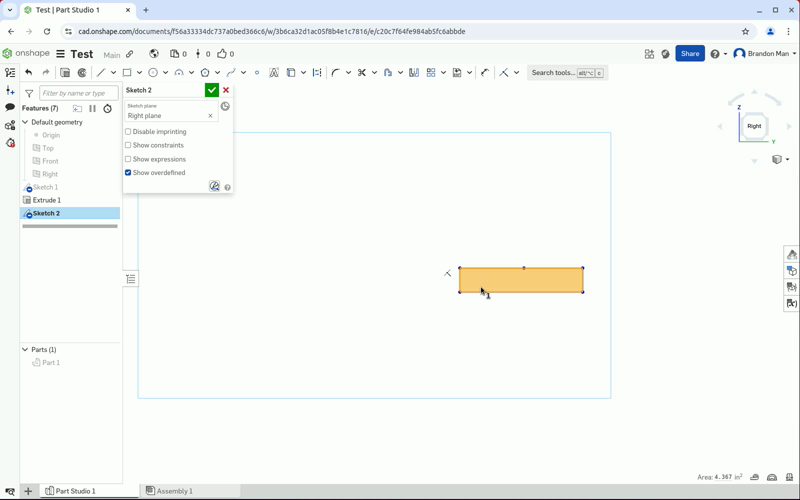
scroll(-6)
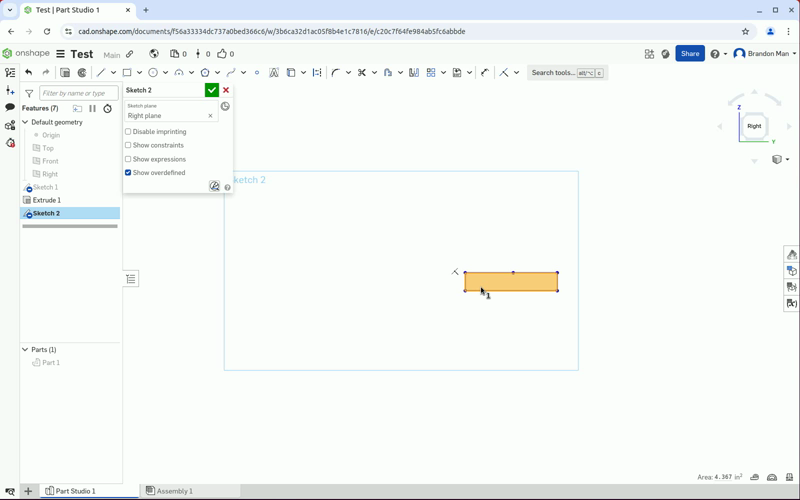
scroll(-6)
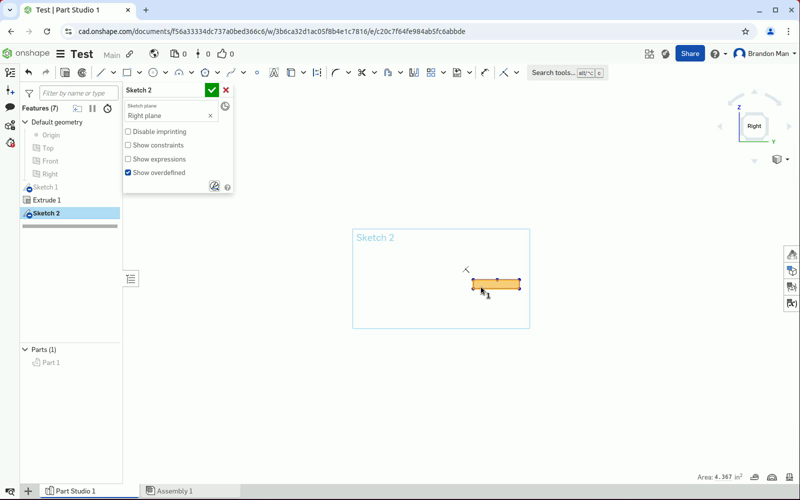
scroll(-6)
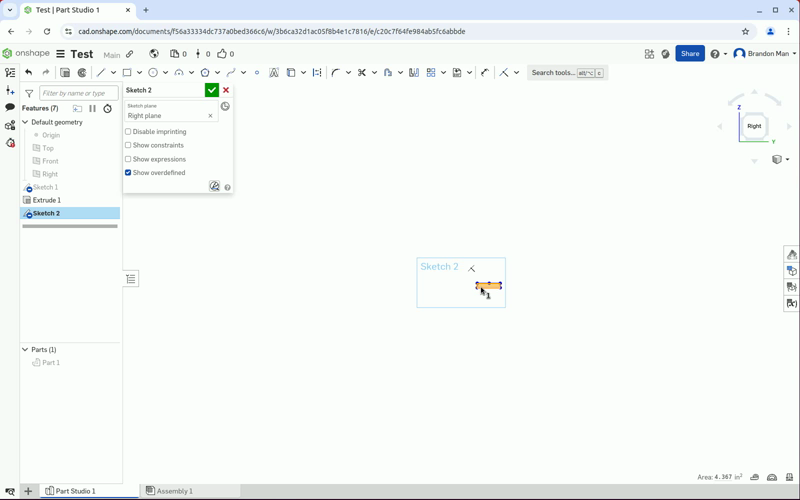
mouse_move(73, 352)
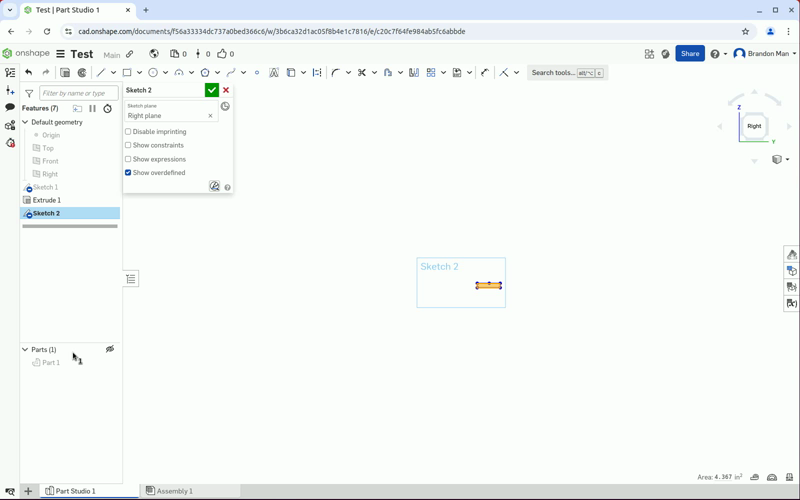
key(shift+y)
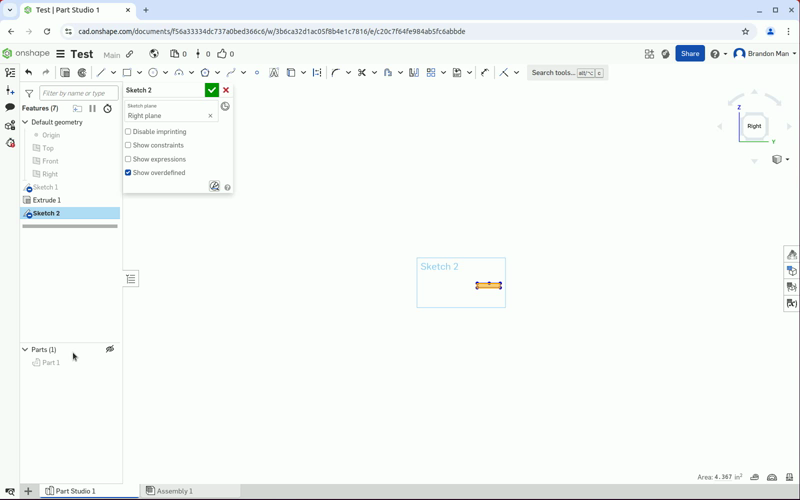
key(shift+e)
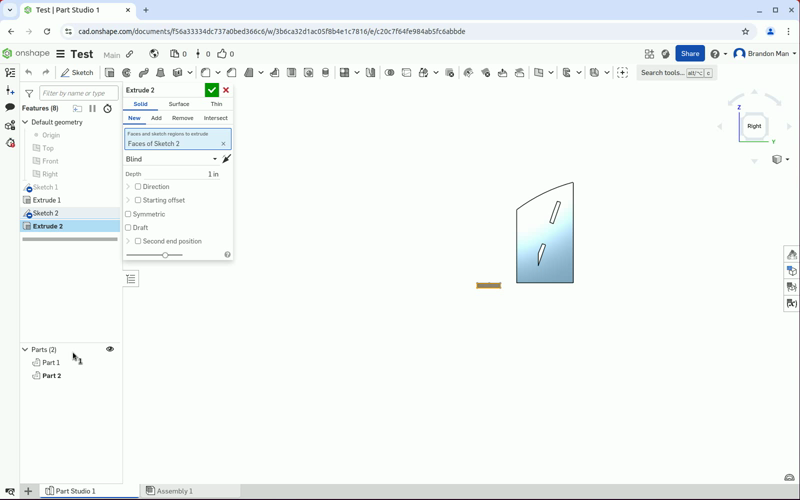
mouse_move(143, 106)
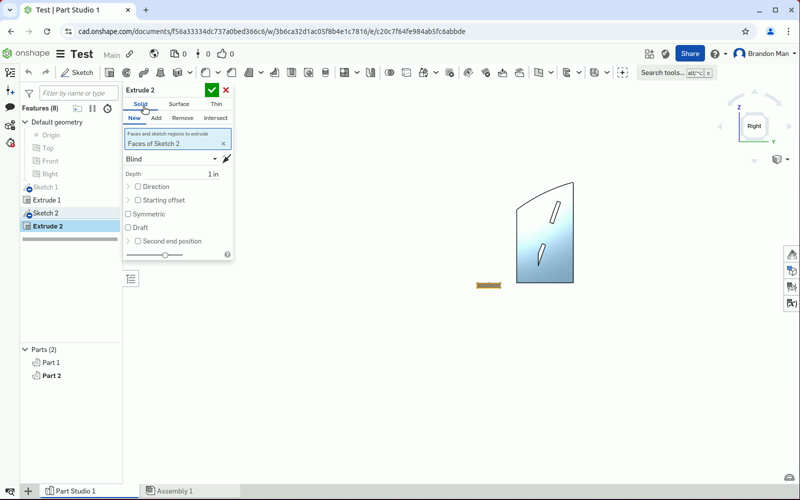
click(143, 106)
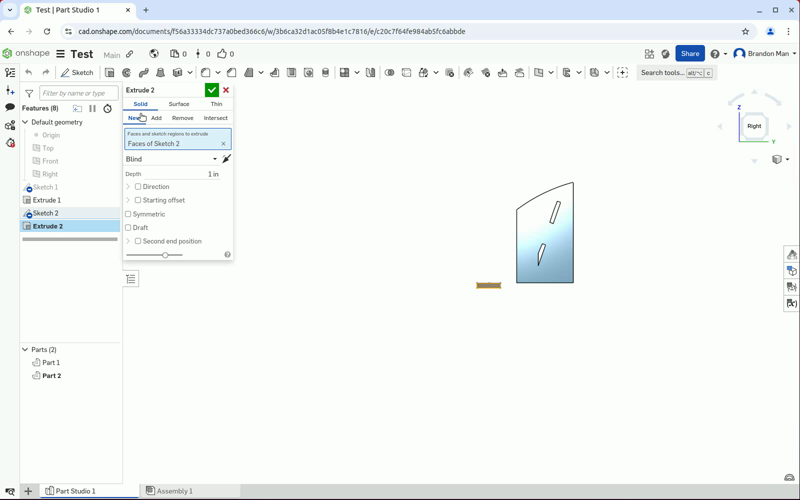
mouse_move(137, 120)
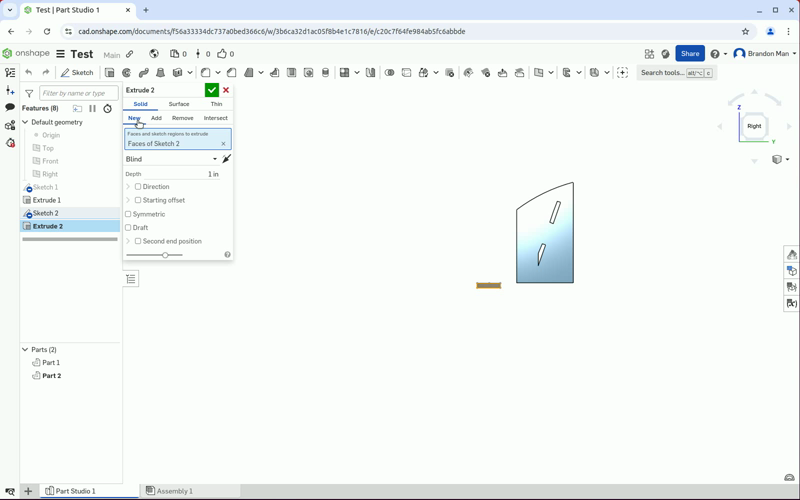
click(137, 120)
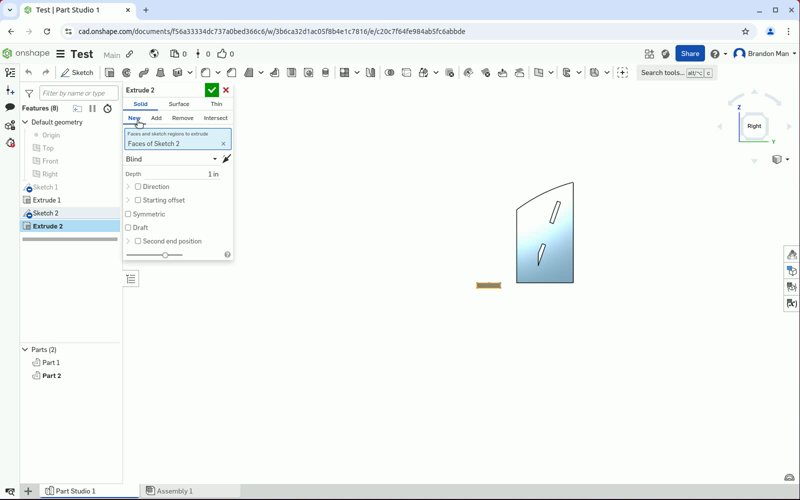
key(tab, 4)
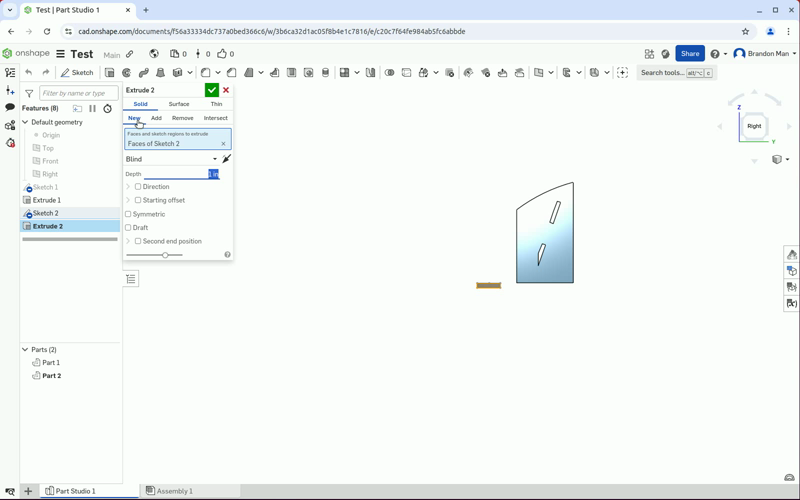
text(0.722)
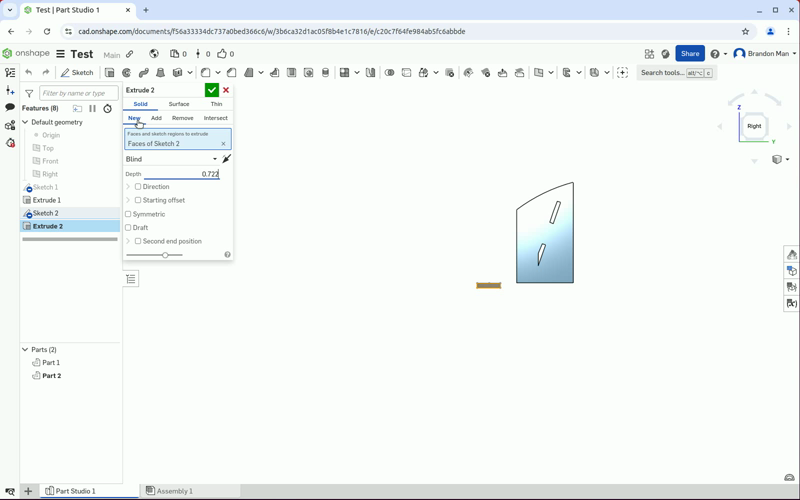
key(enter)
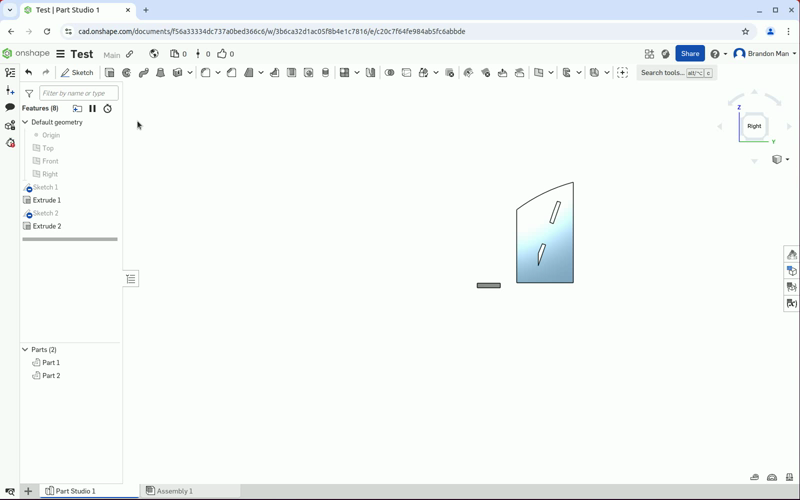
key(shift+h)
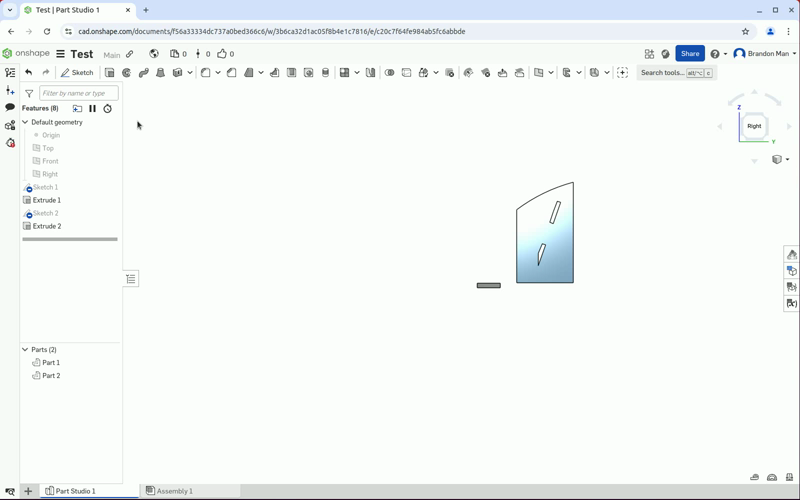
key(shift+h)
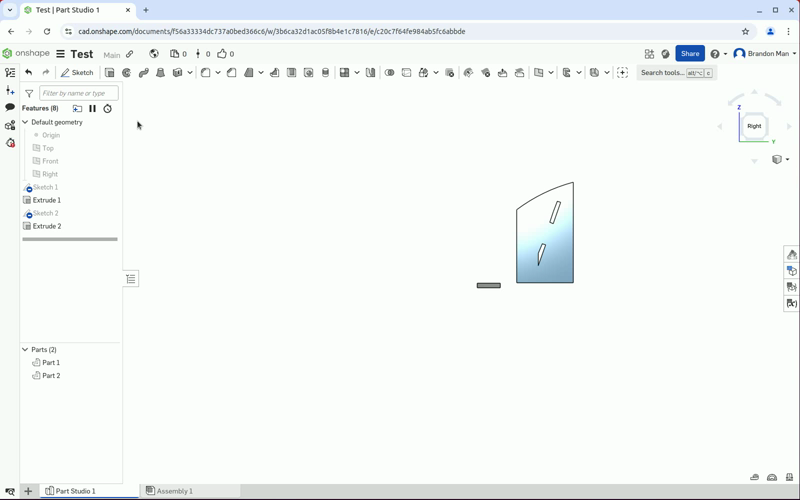
mouse_move(73, 189)
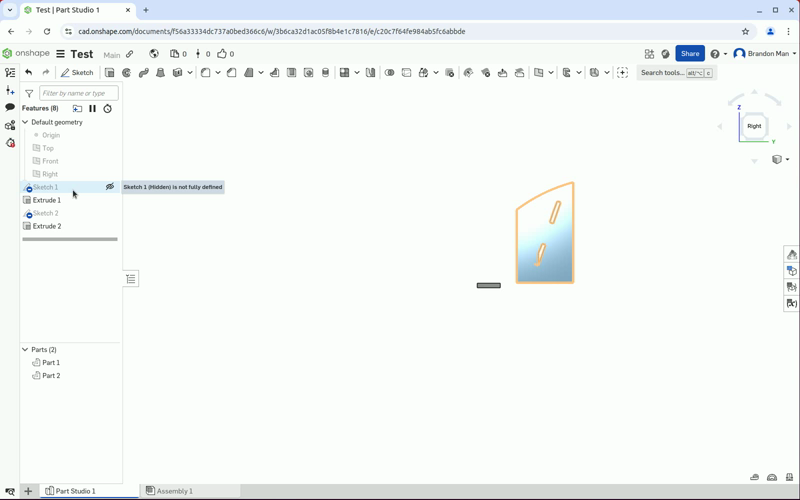
click(73, 189)
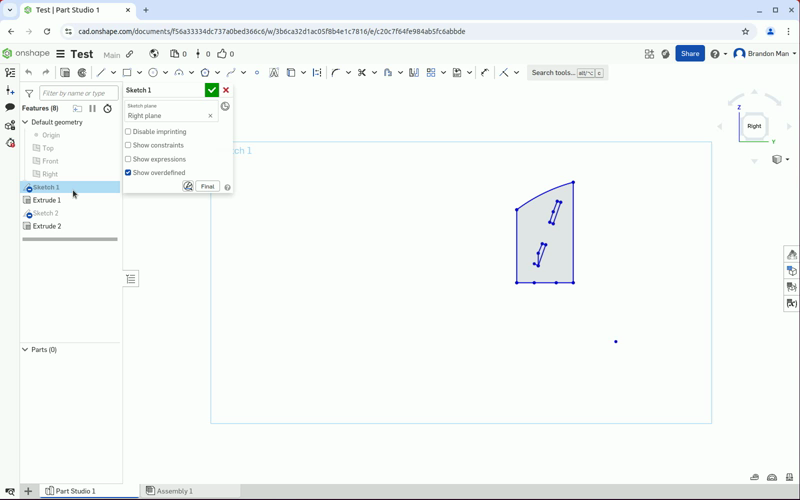
mouse_move(229, 92)
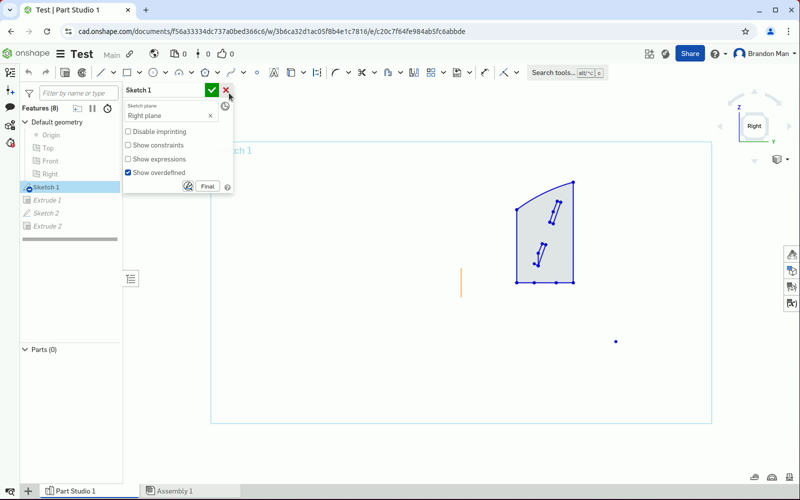
click(229, 92)
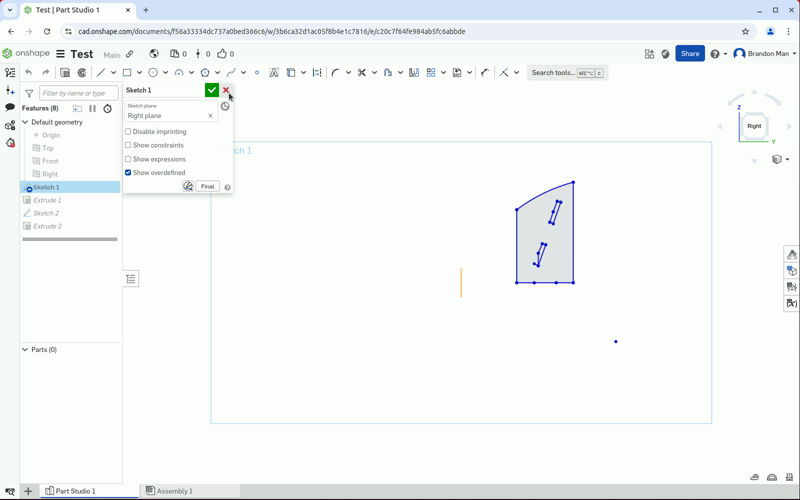
key(shift+s)
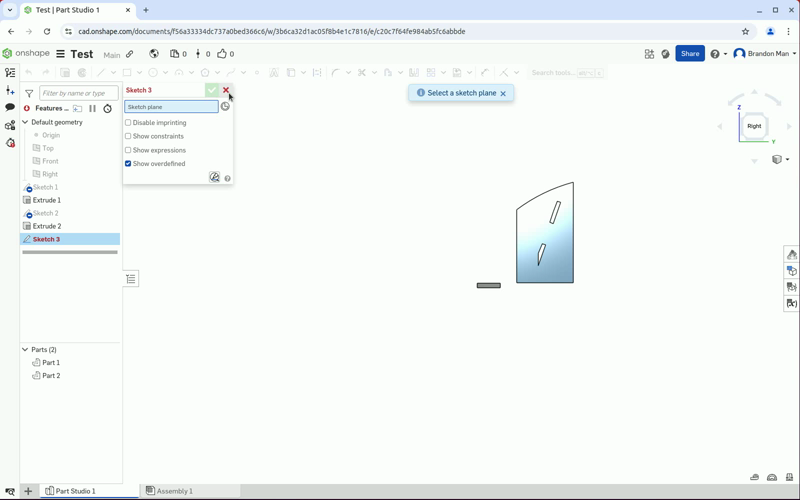
mouse_move(73, 176)
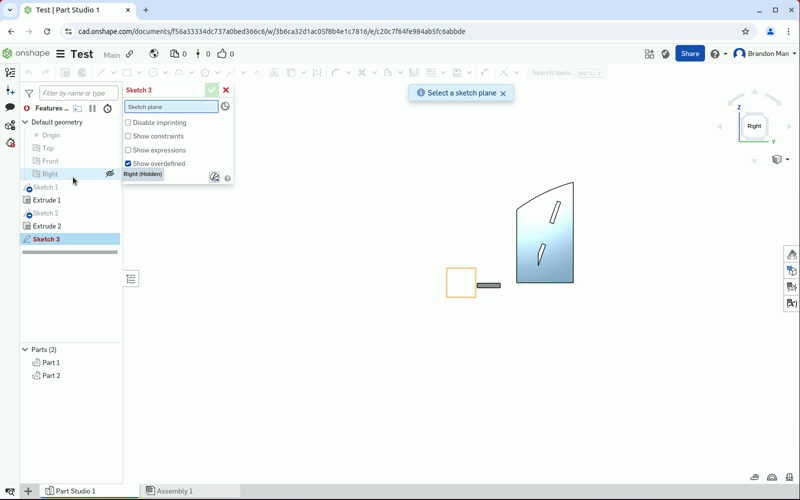
click(73, 176)
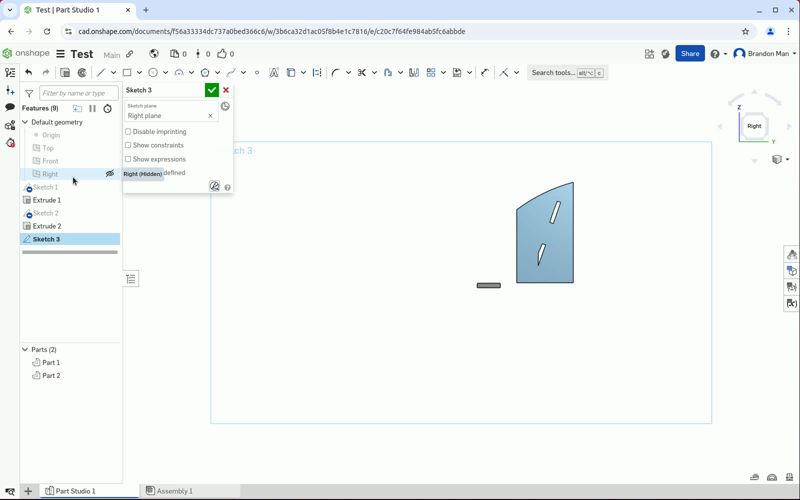
mouse_move(73, 352)
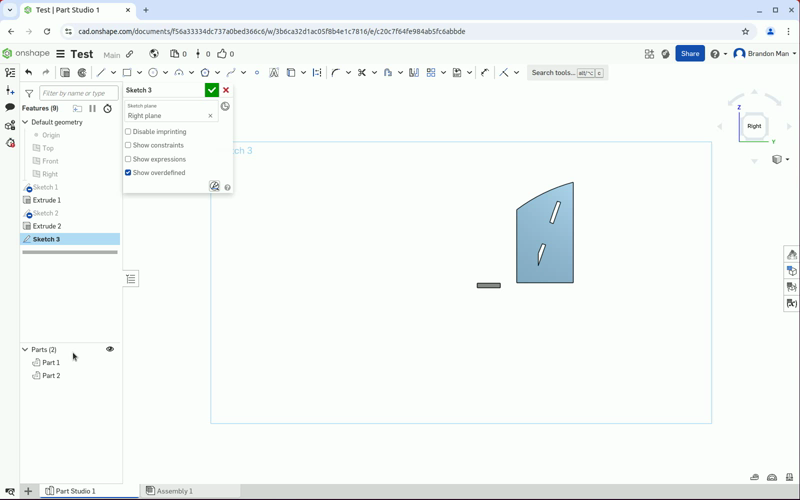
key(y)
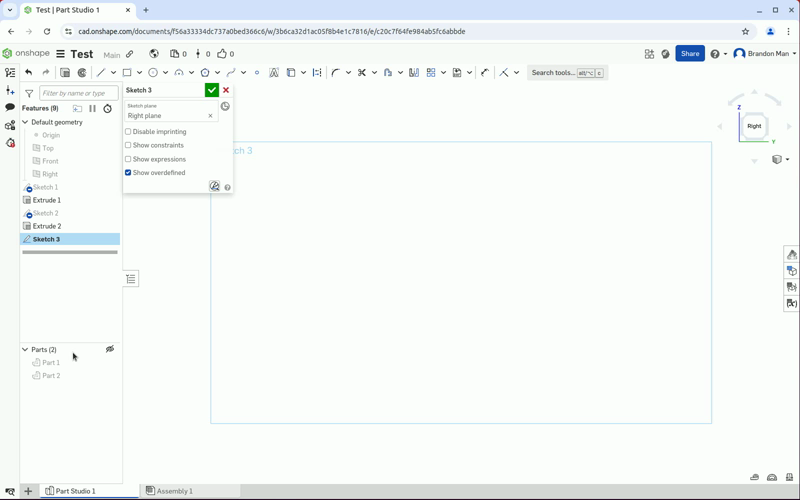
key(l)
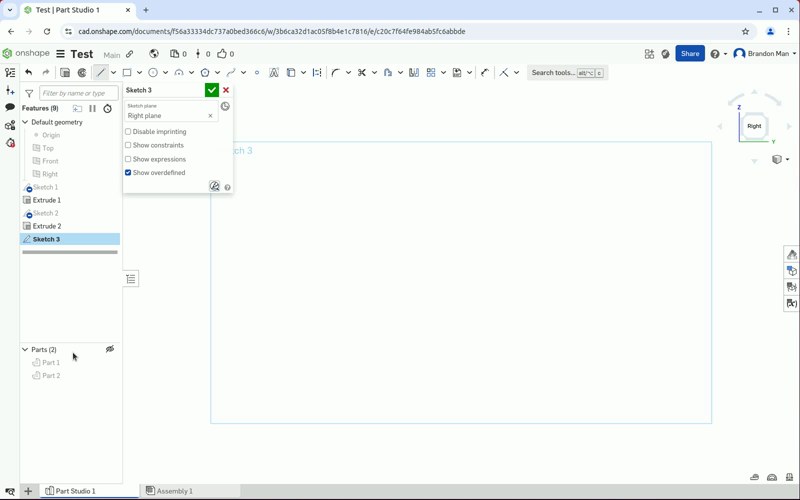
key_down(shift)
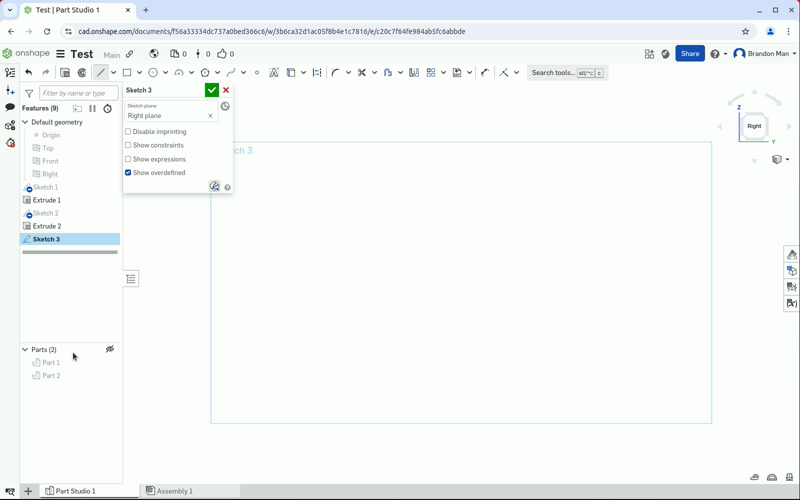
mouse_move(460, 282)
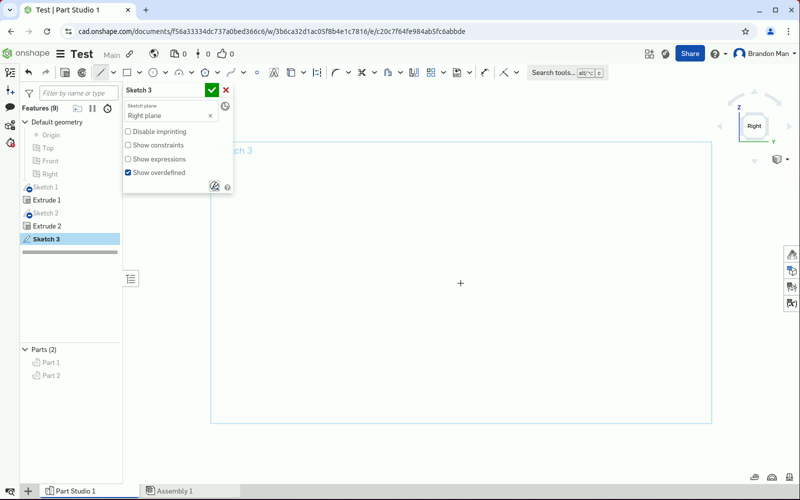
click(460, 282)
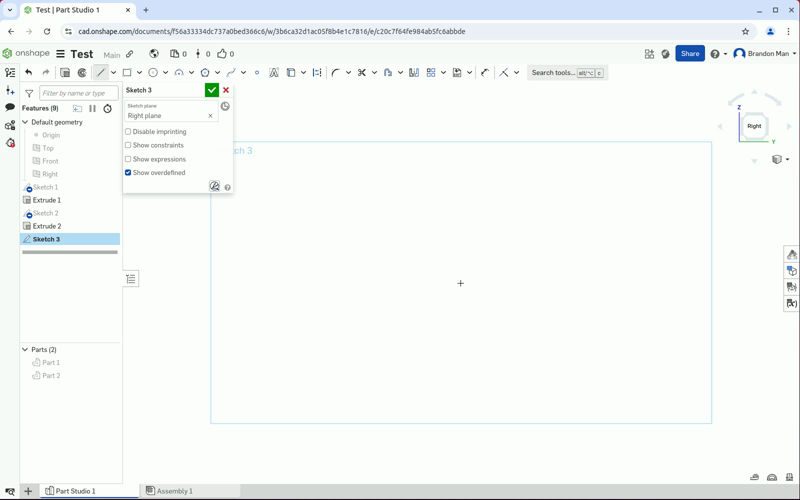
key_up(shift)
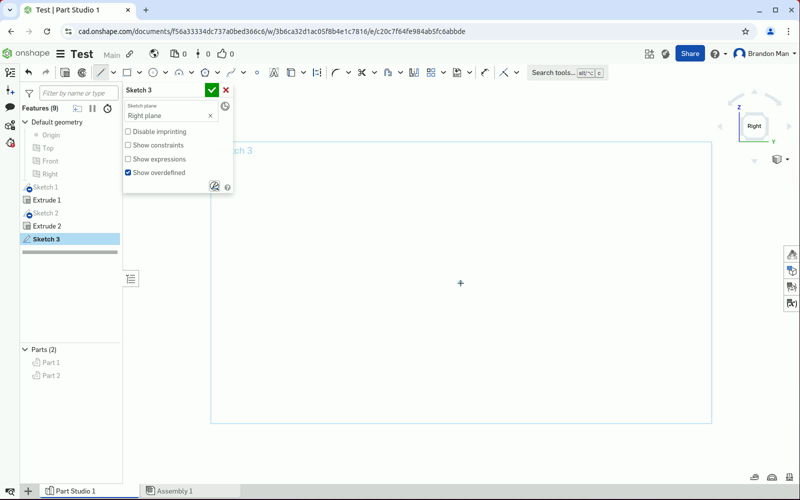
key_down(shift)
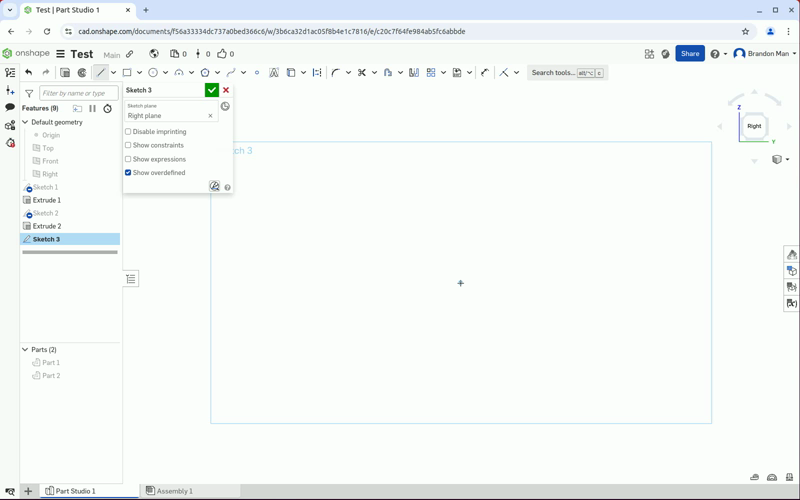
mouse_move(490, 282)
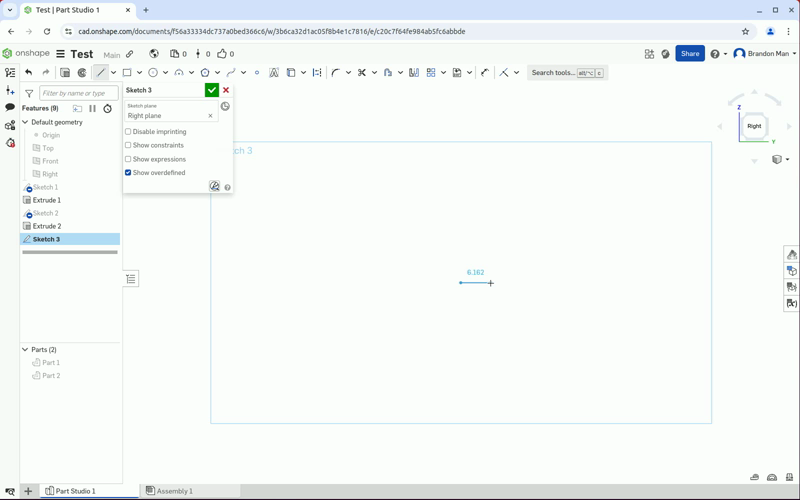
mouse_move(477, 282)
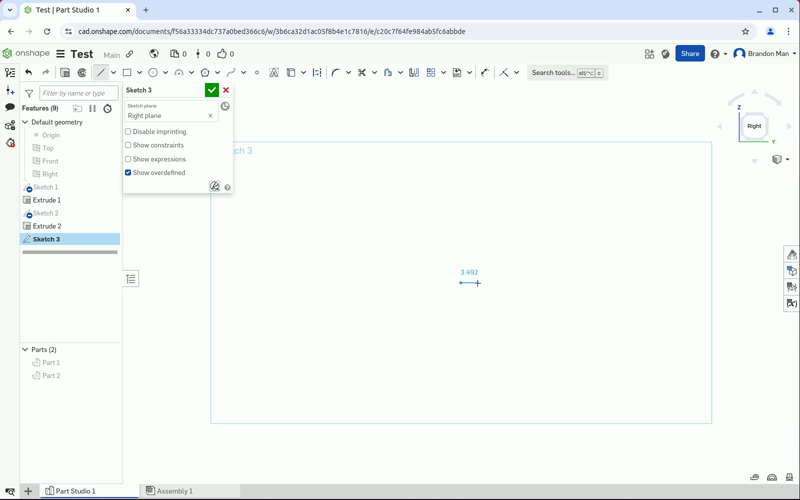
click(477, 282)
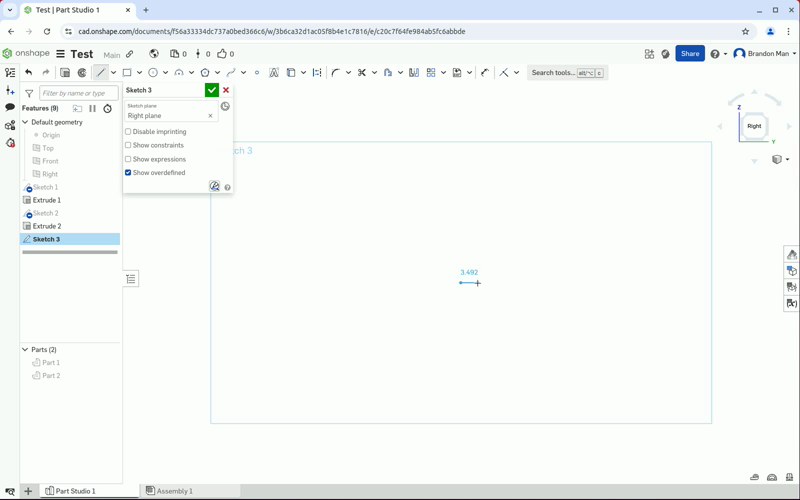
key_up(shift)
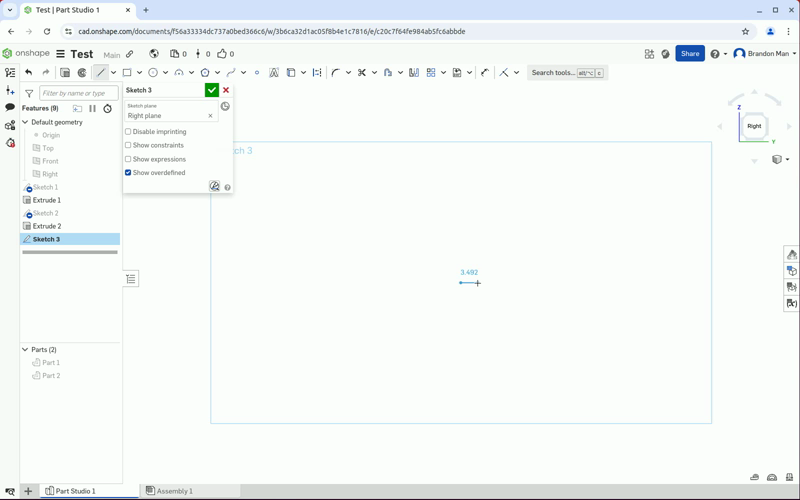
key_down(shift)
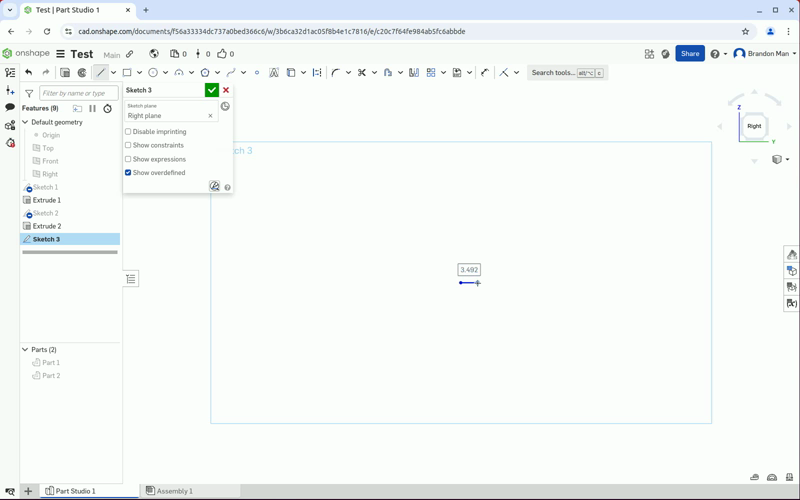
mouse_move(507, 282)
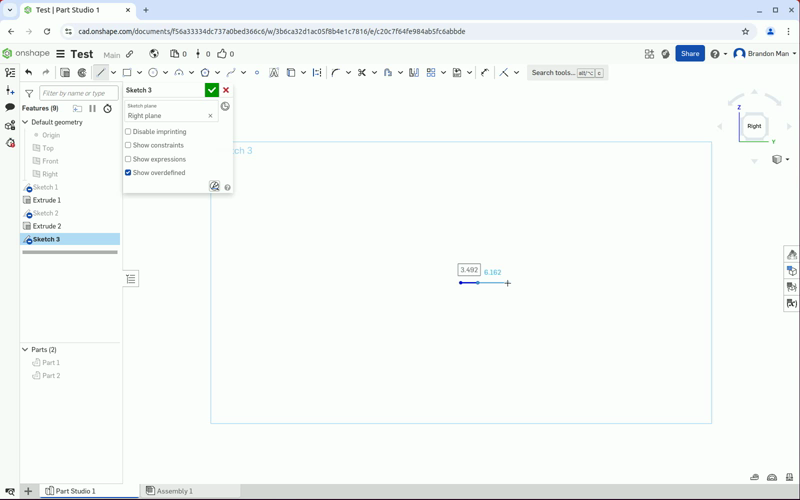
mouse_move(489, 282)
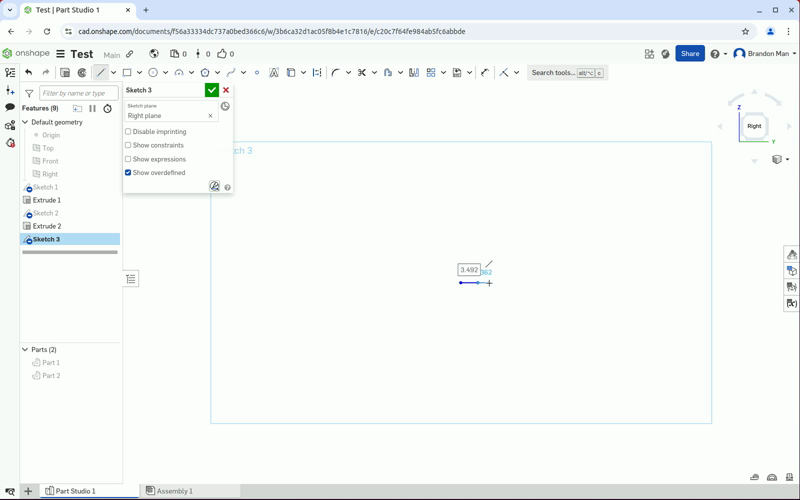
click(489, 282)
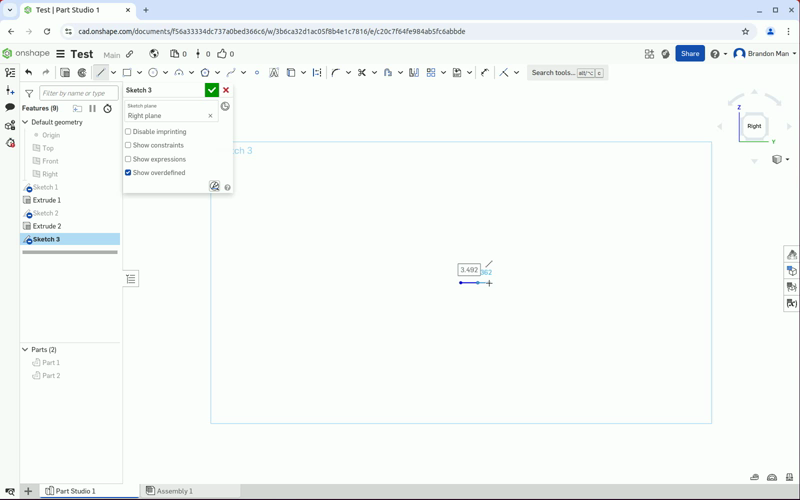
key_up(shift)
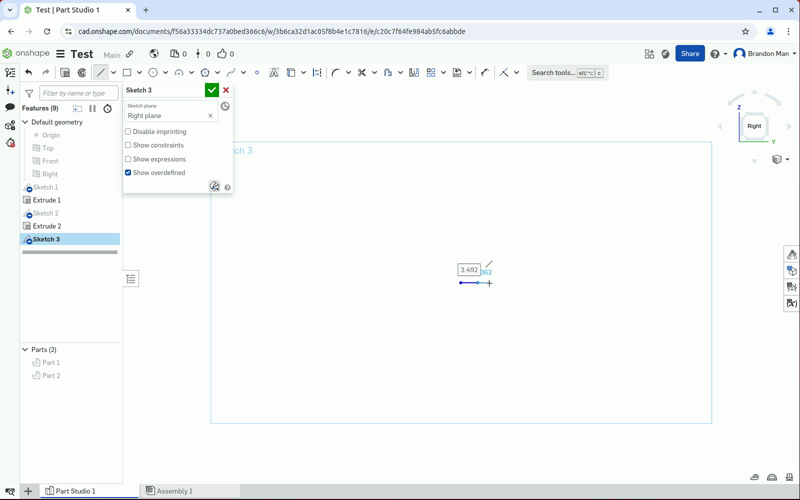
key_down(shift)
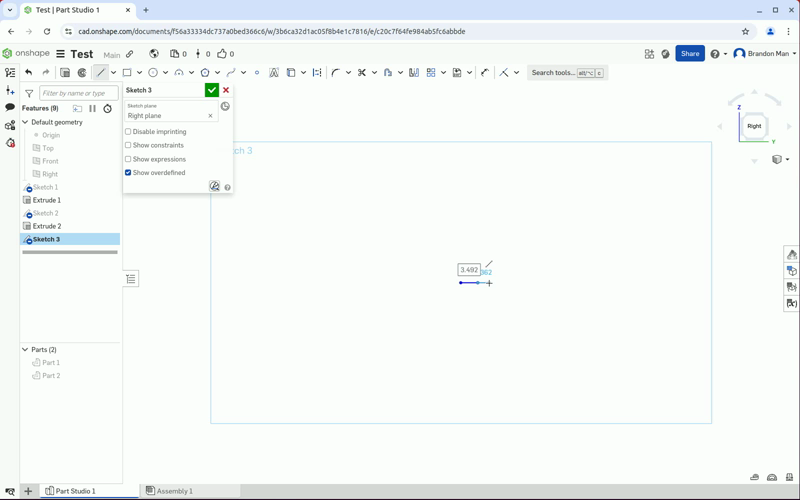
mouse_move(519, 282)
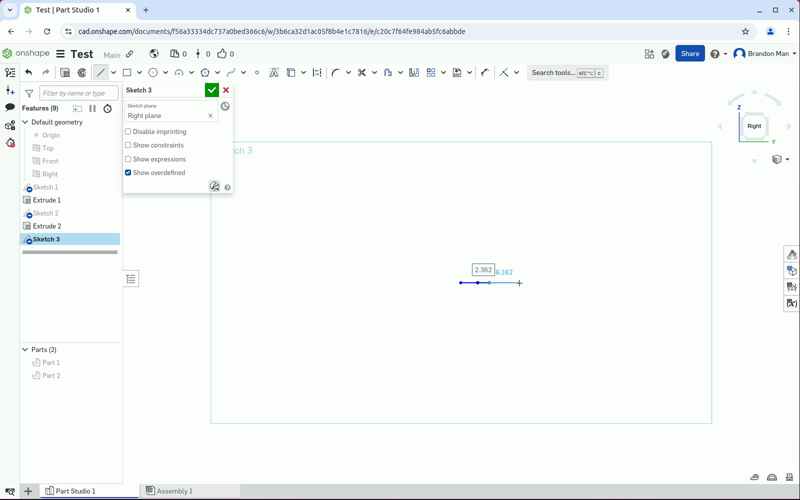
mouse_move(500, 282)
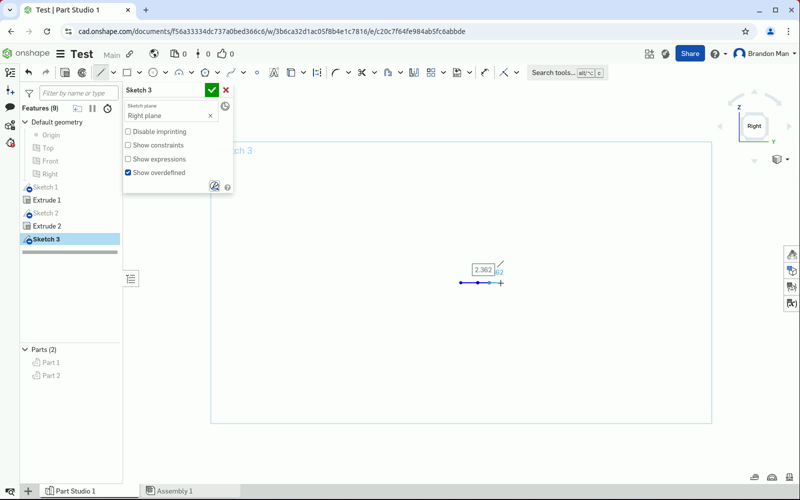
click(500, 282)
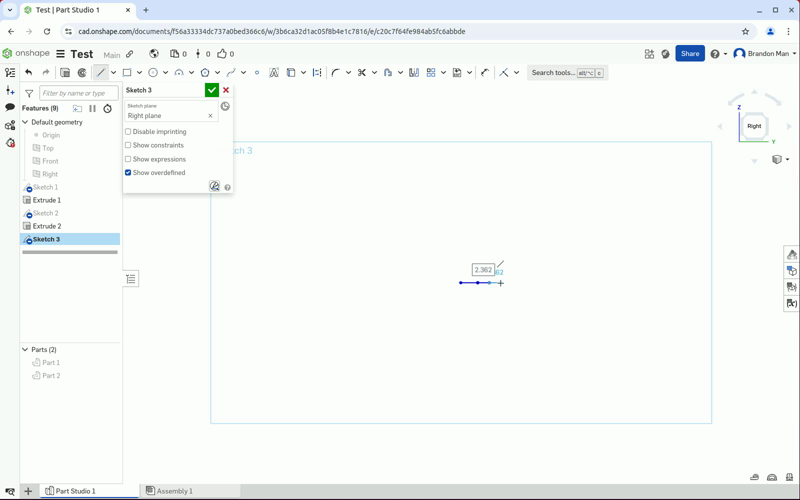
key_up(shift)
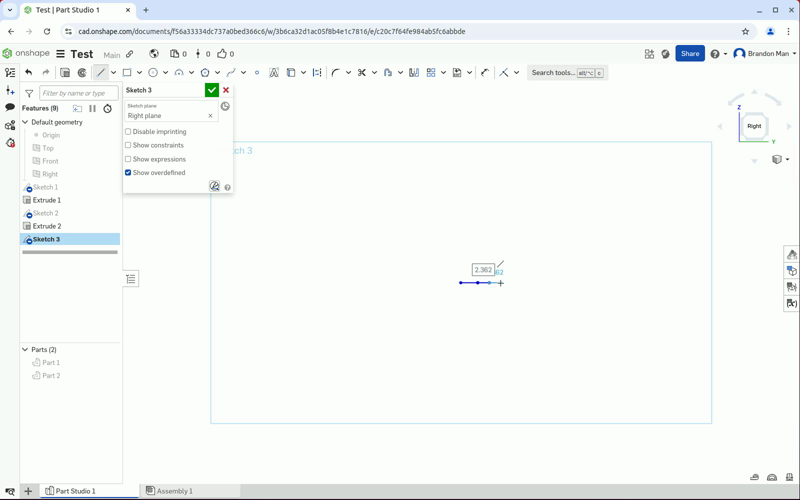
key_down(shift)
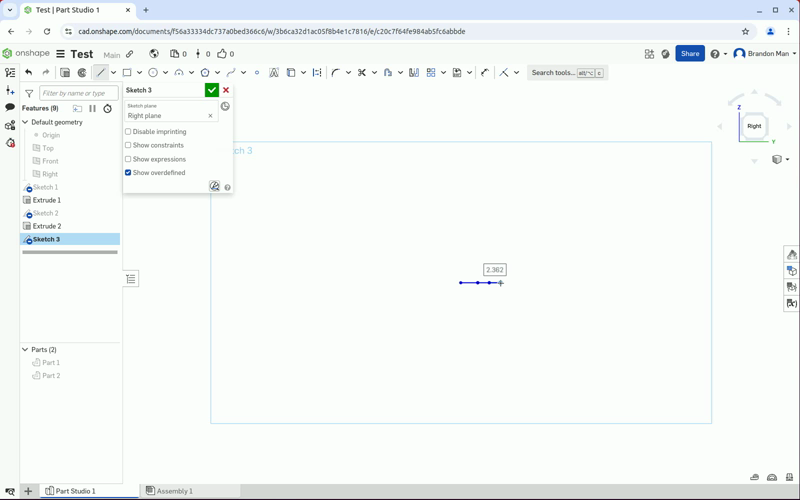
mouse_move(530, 282)
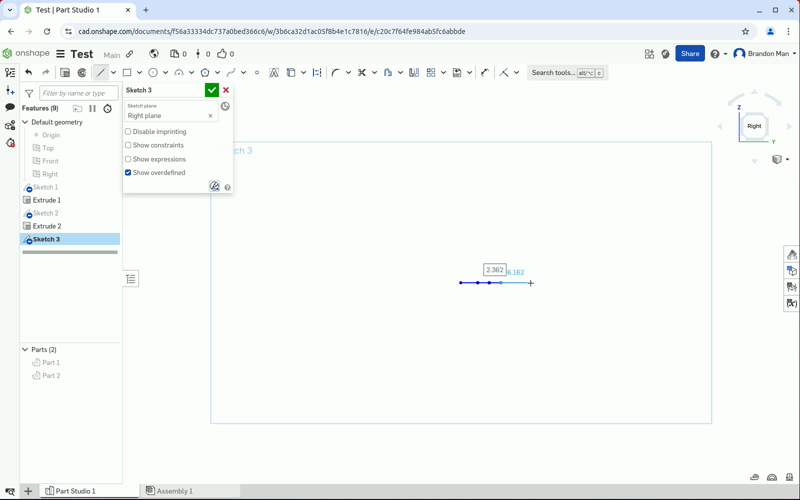
mouse_move(517, 282)
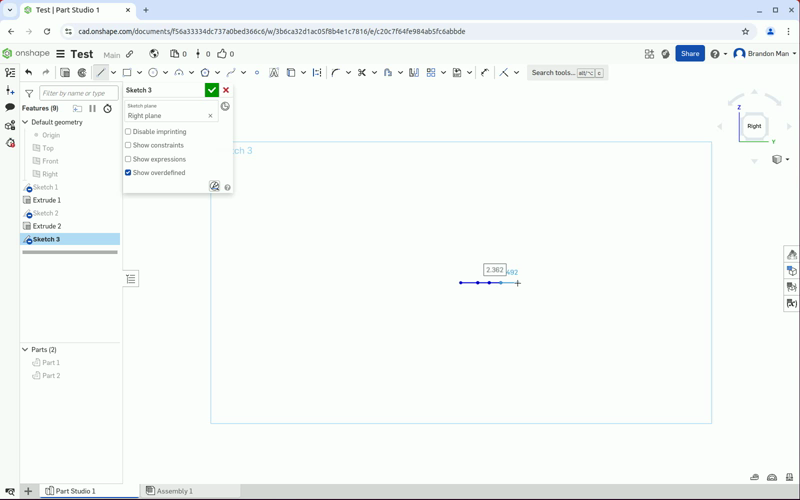
click(517, 282)
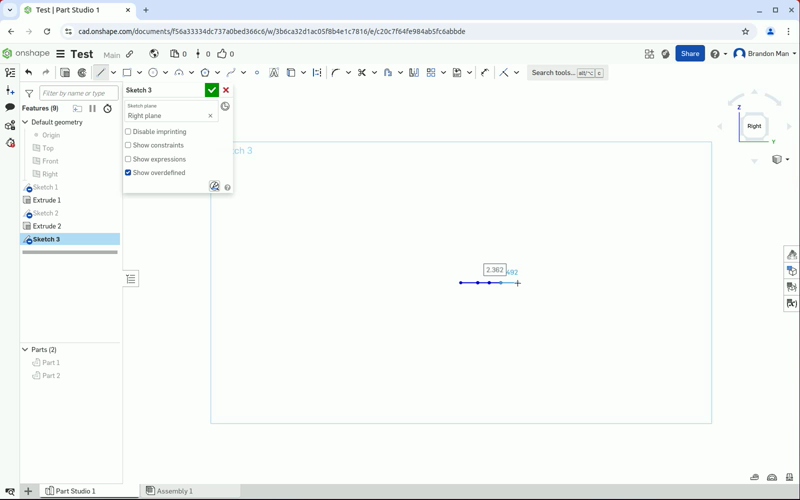
key_up(shift)
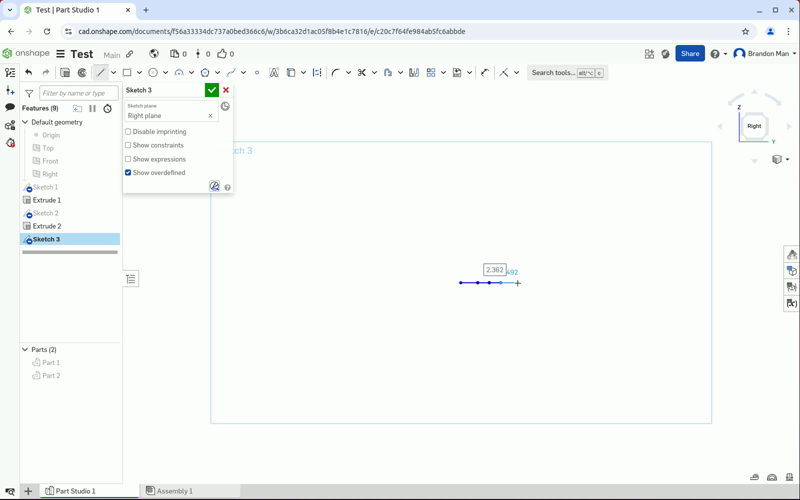
key_down(shift)
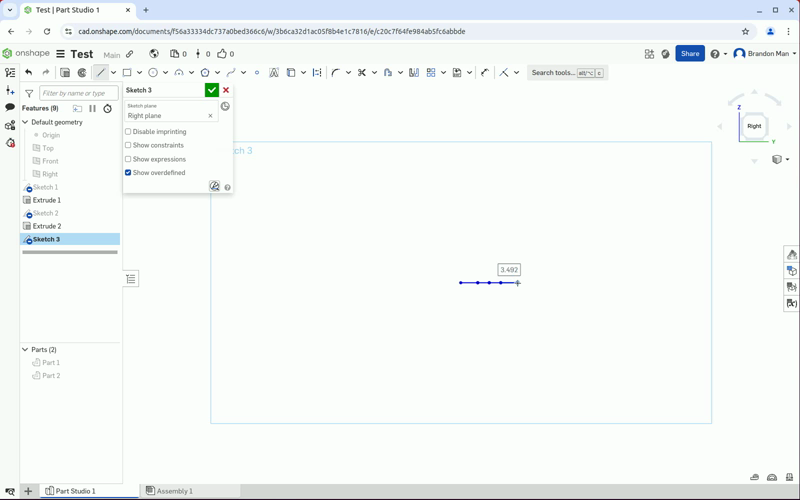
mouse_move(517, 208)
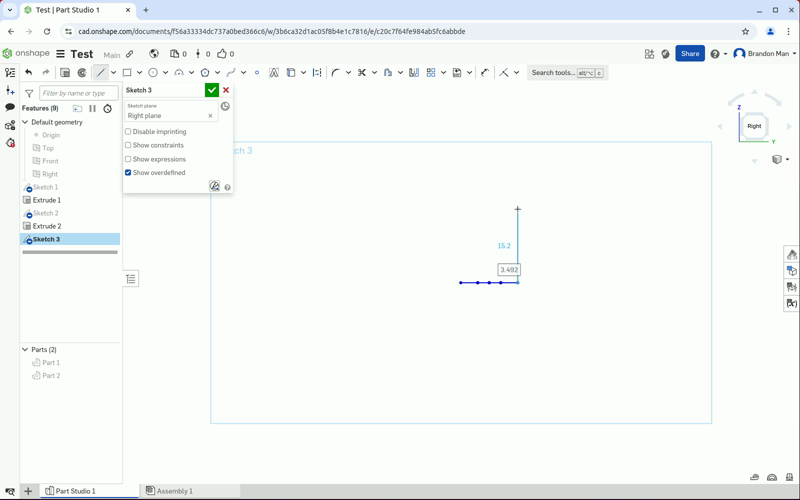
click(517, 208)
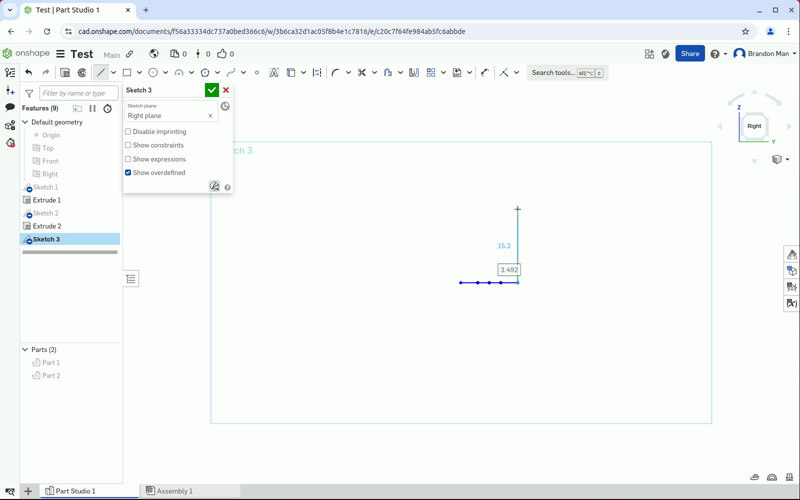
key_up(shift)
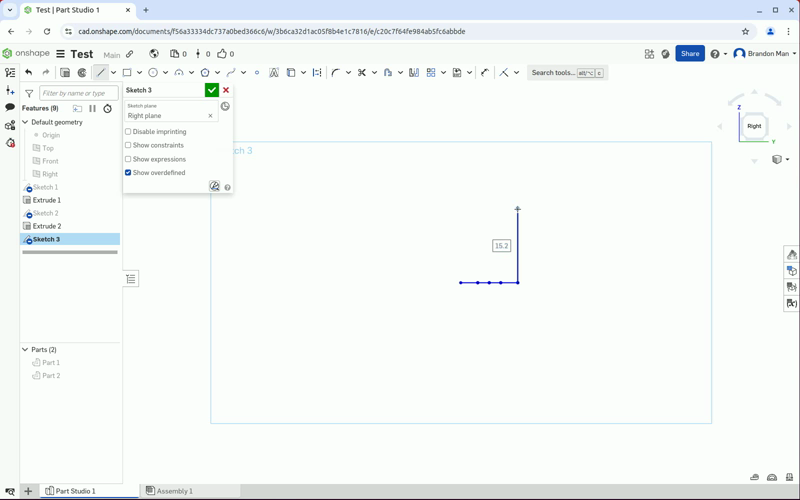
key(esc)
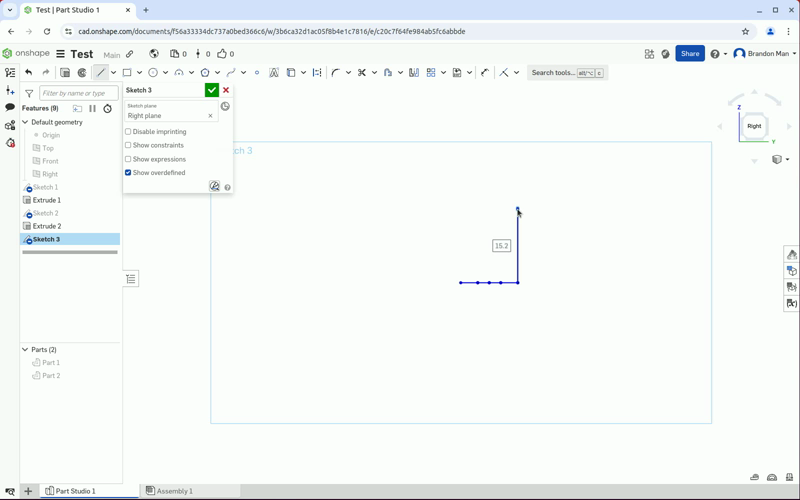
key(a)
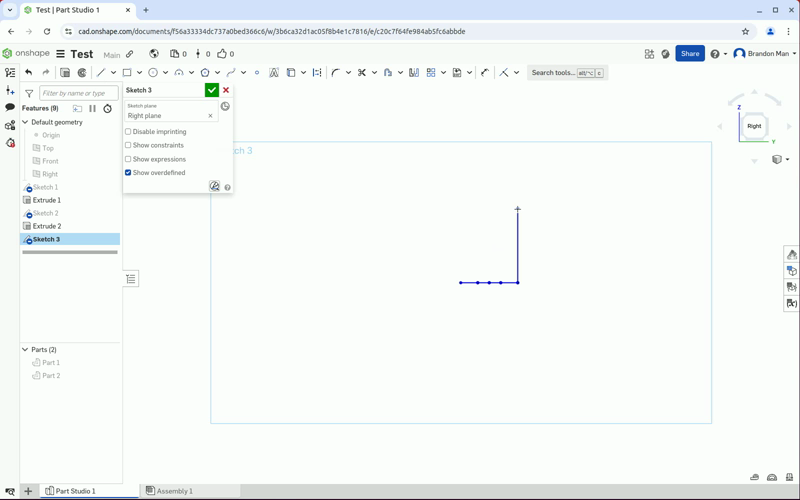
mouse_move(517, 208)
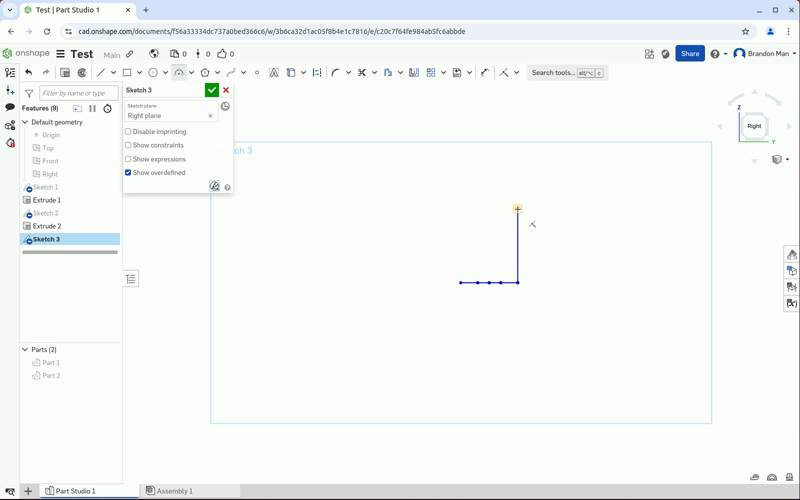
click(517, 208)
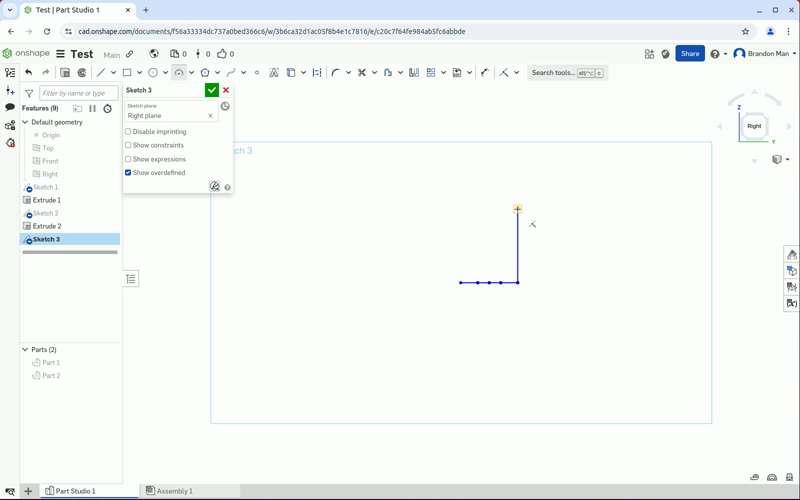
mouse_move(460, 282)
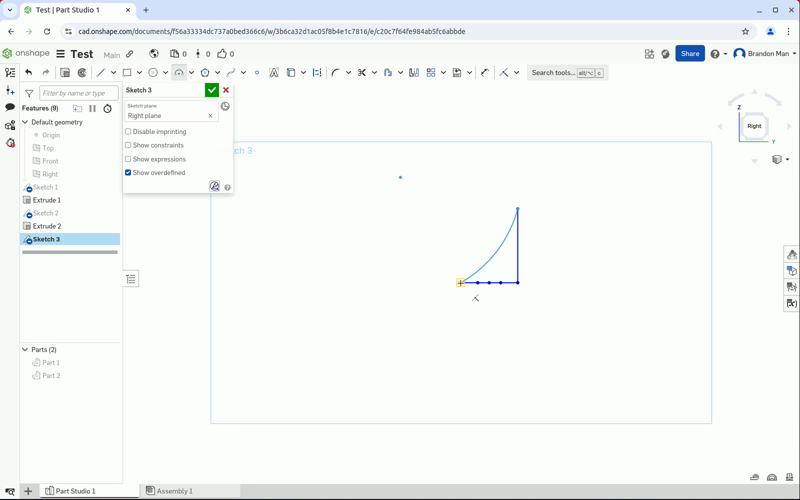
click(460, 282)
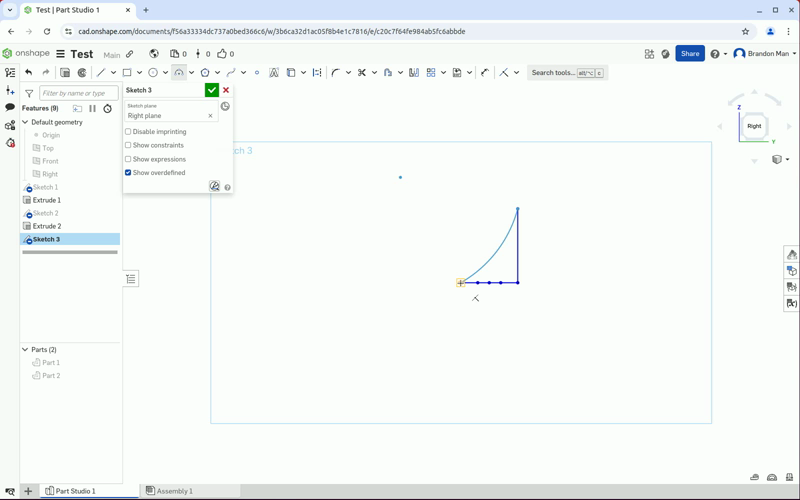
key_down(shift)
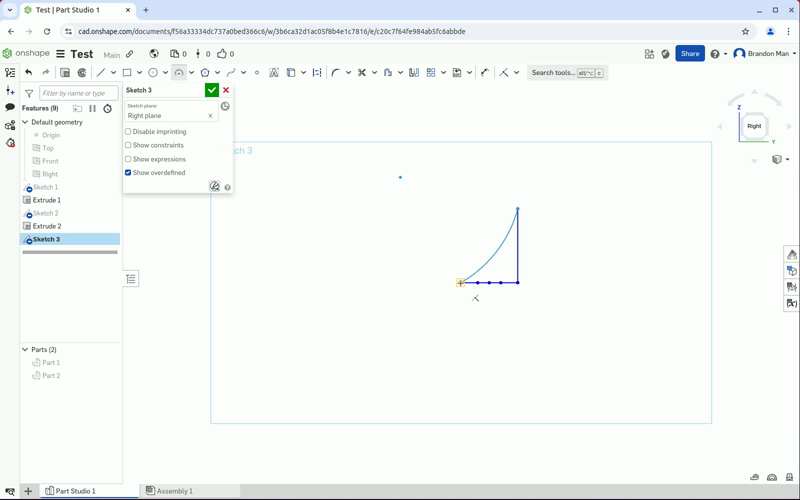
mouse_move(483, 241)
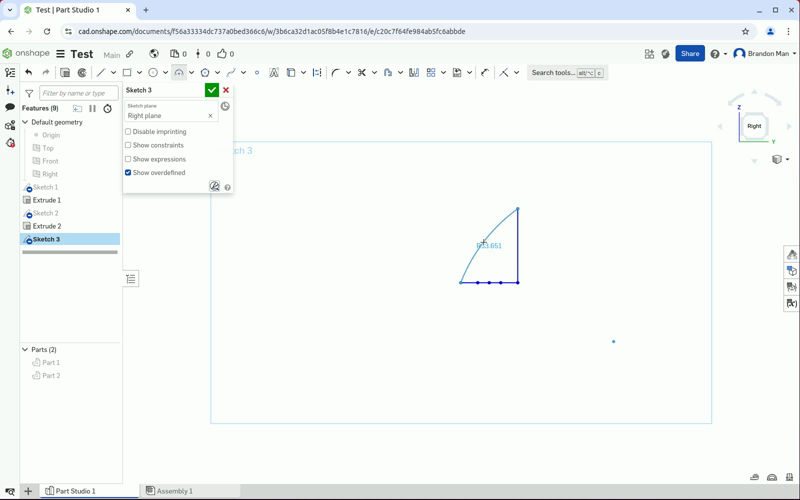
click(483, 241)
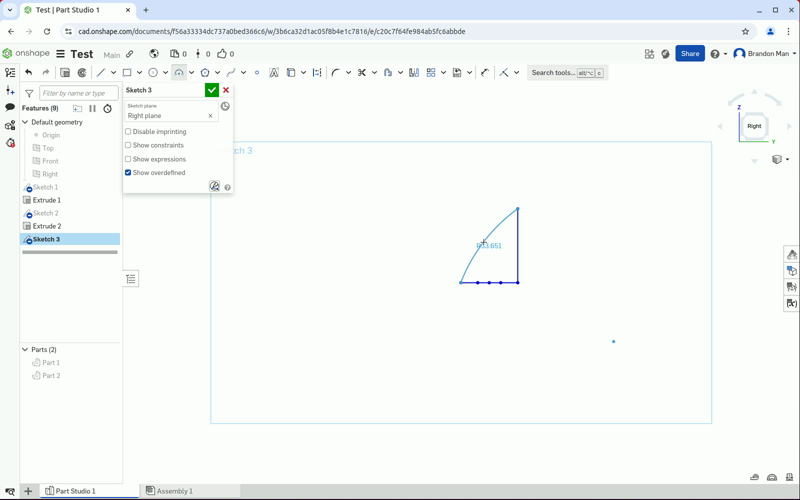
key_up(shift)
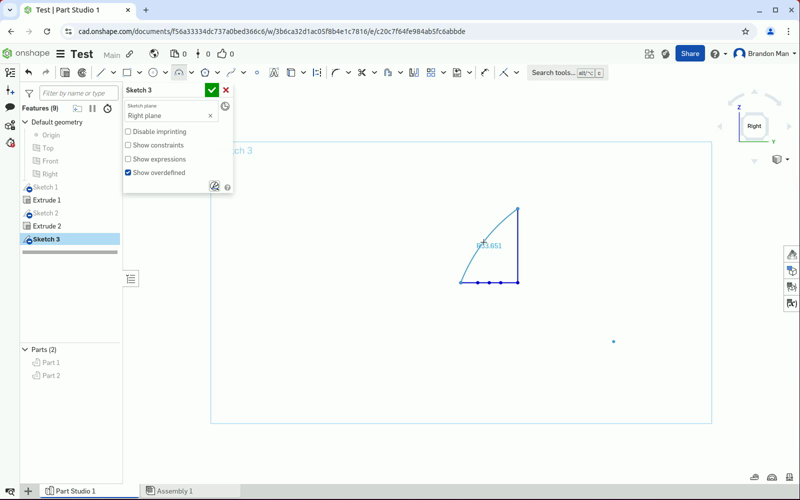
key(esc)
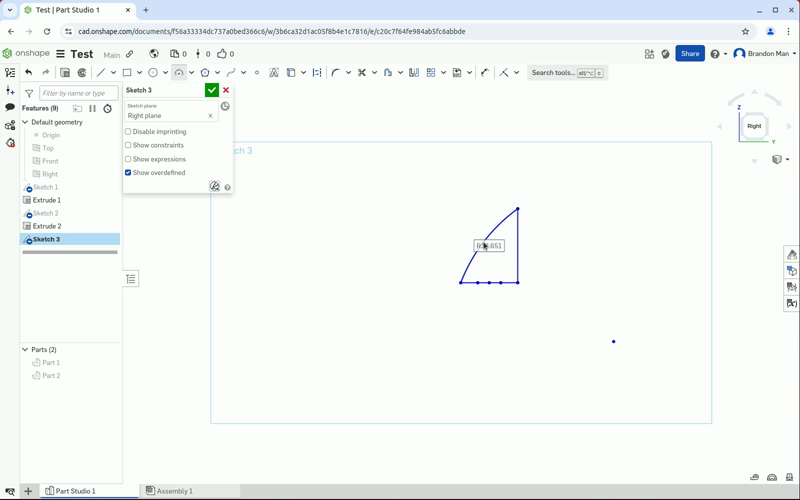
mouse_move(496, 244)
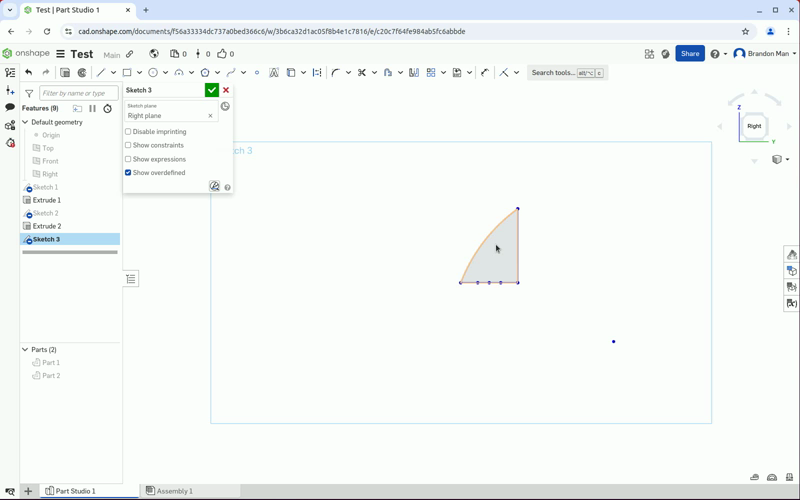
click(496, 244)
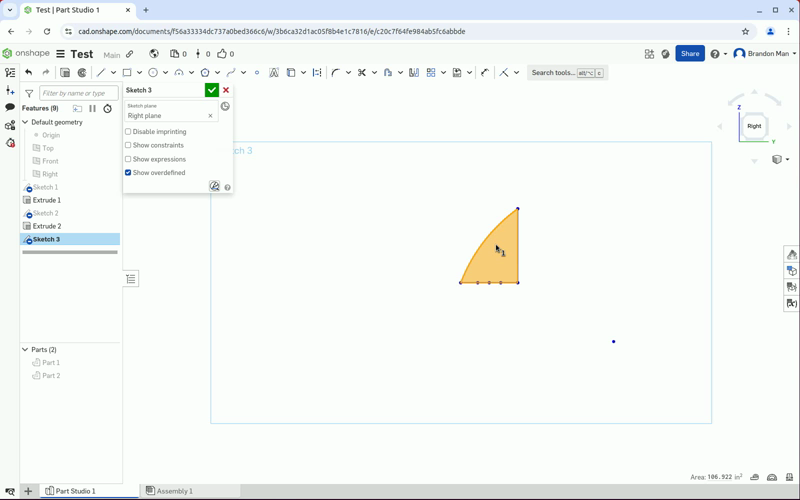
mouse_move(73, 352)
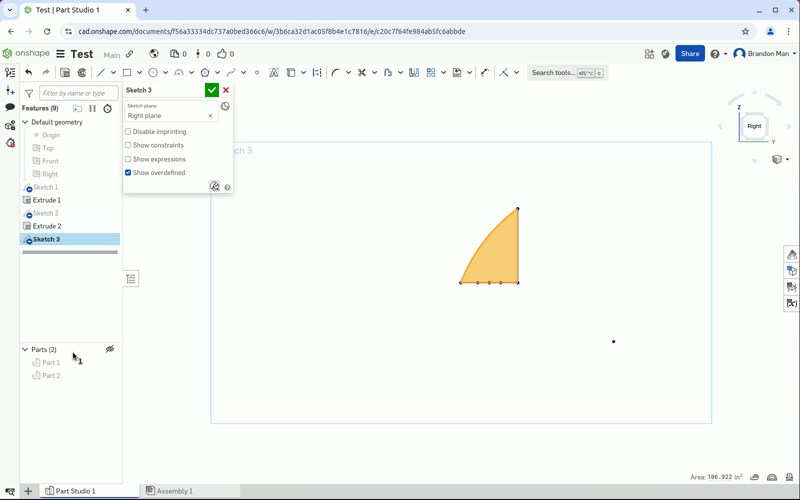
key(shift+y)
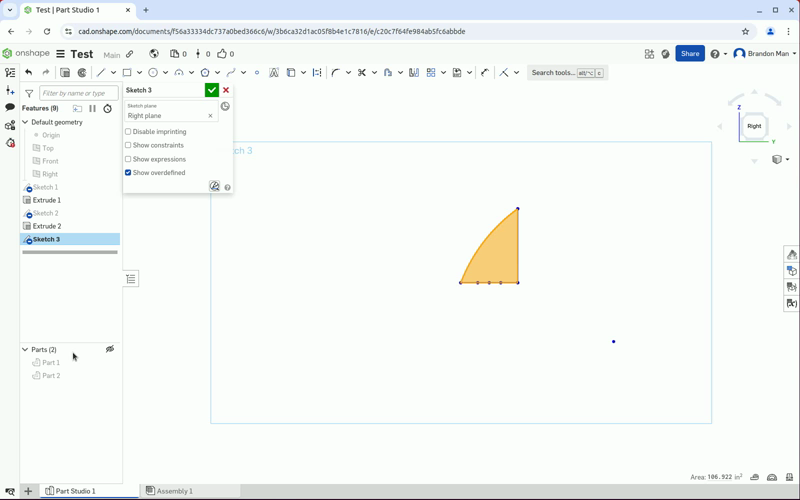
key(shift+e)
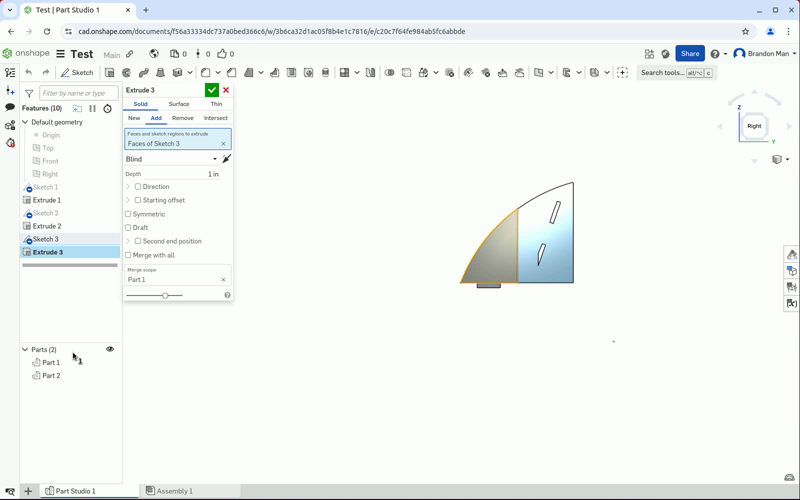
mouse_move(143, 106)
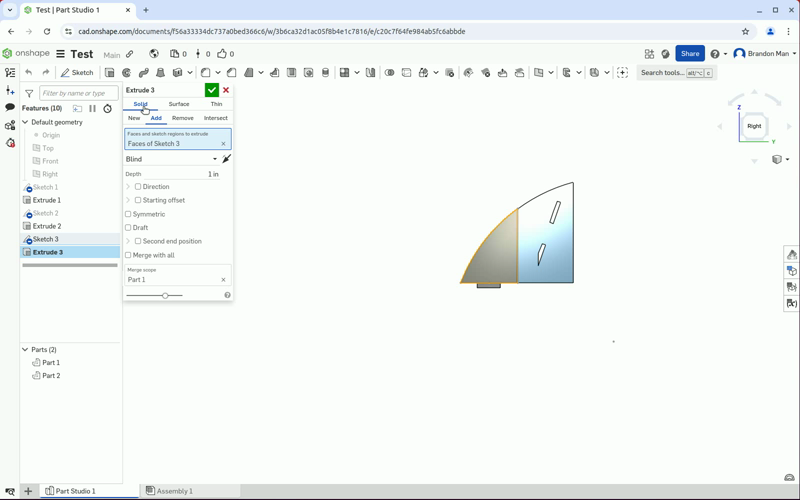
click(143, 106)
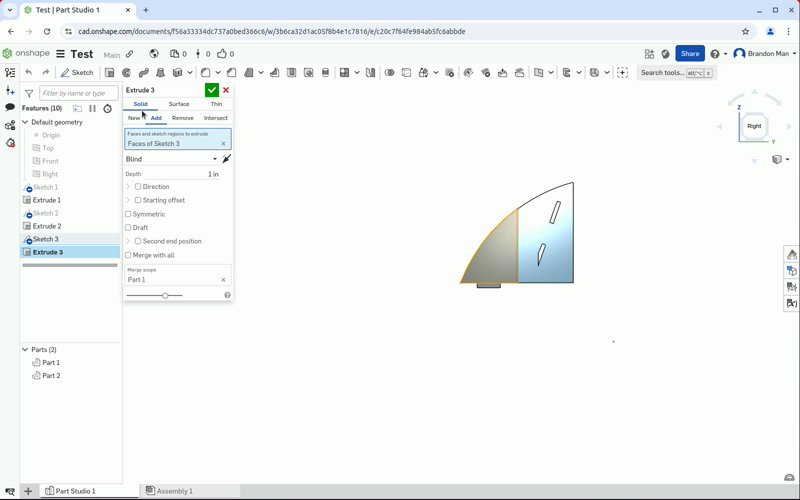
mouse_move(137, 120)
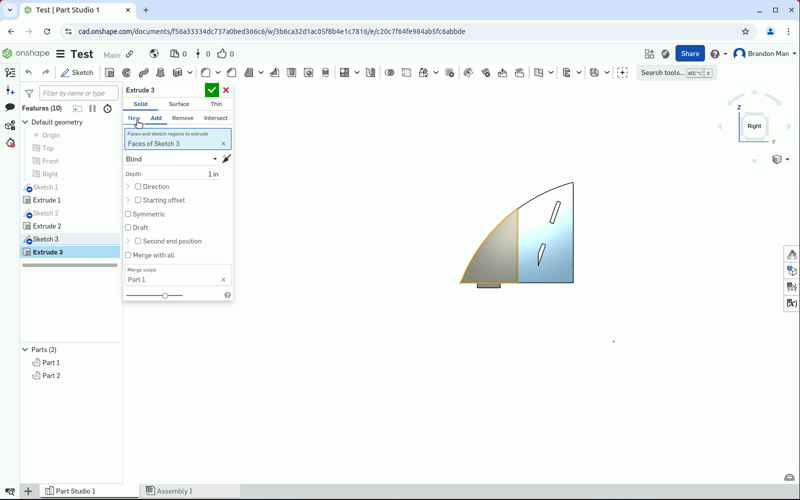
click(137, 120)
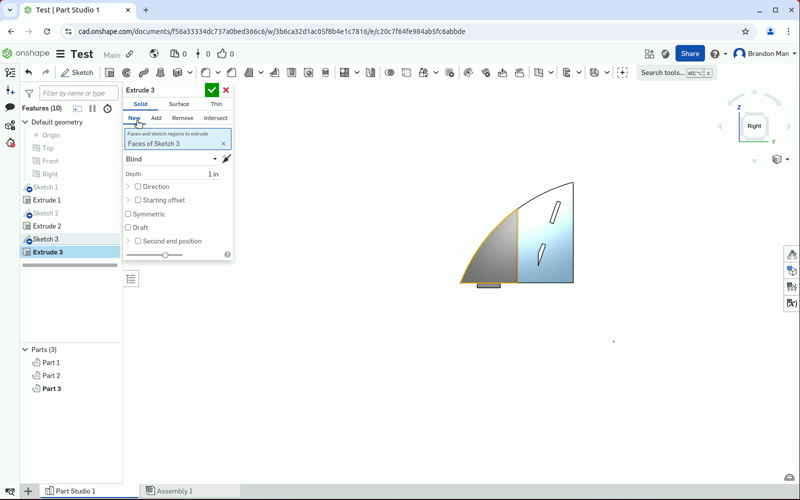
key(tab, 4)
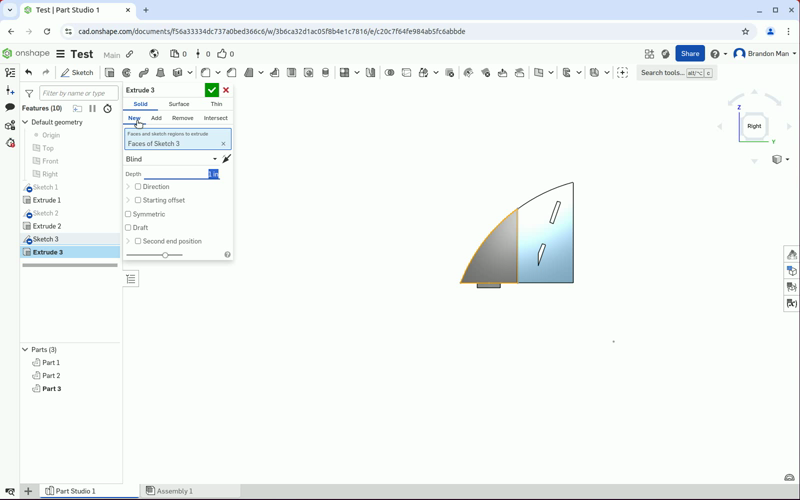
text(0.722)
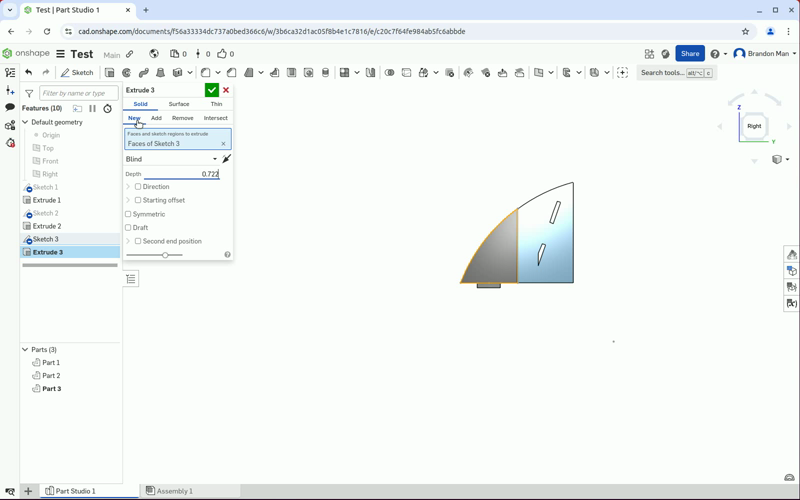
key(enter)
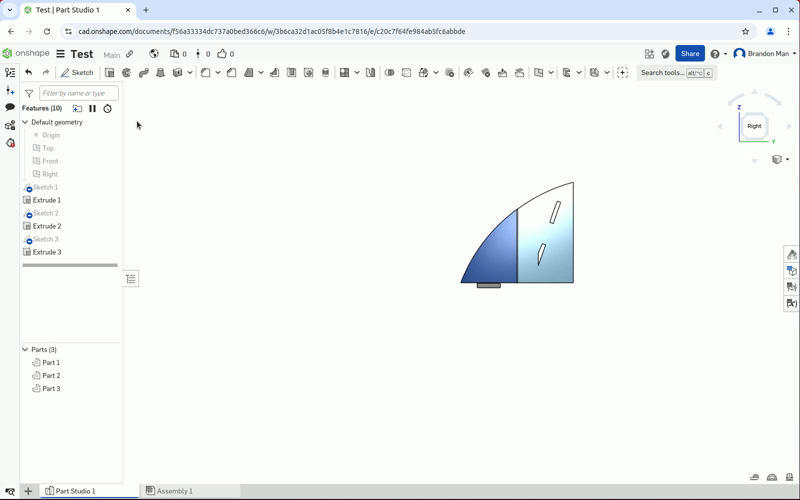
key(shift+h)
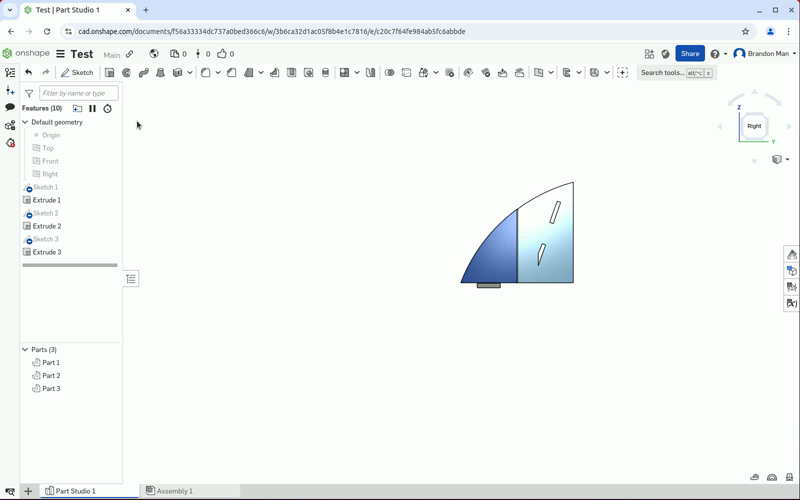
key(shift+h)
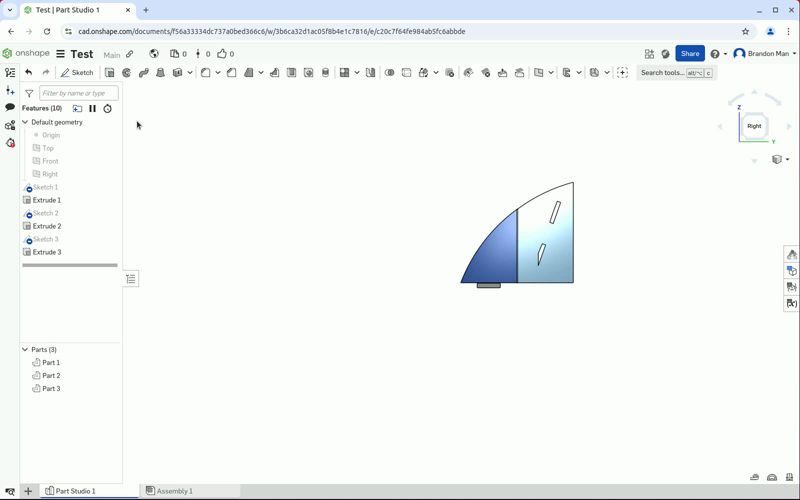
mouse_move(73, 189)
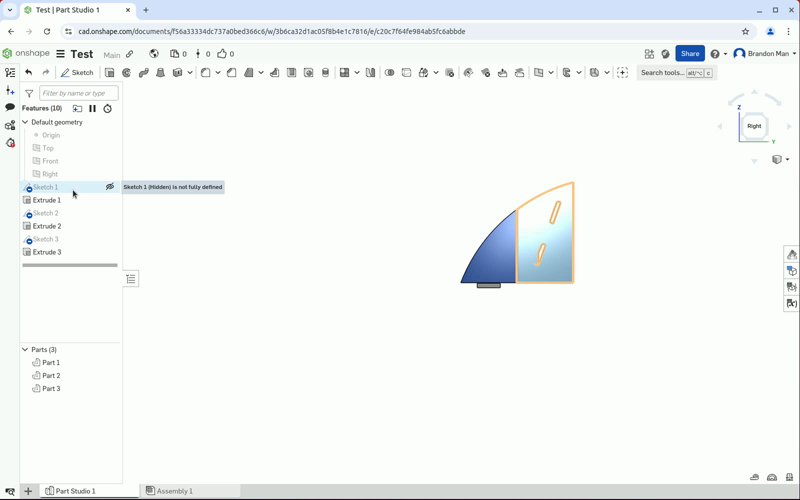
click(73, 189)
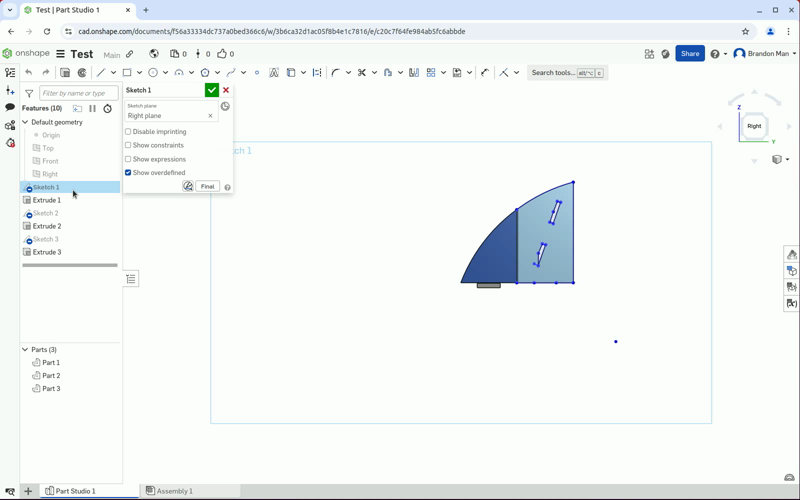
mouse_move(229, 92)
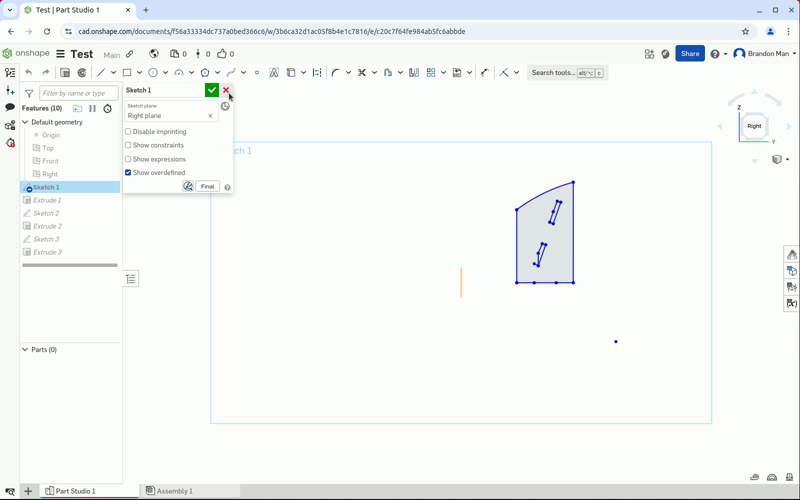
click(229, 92)
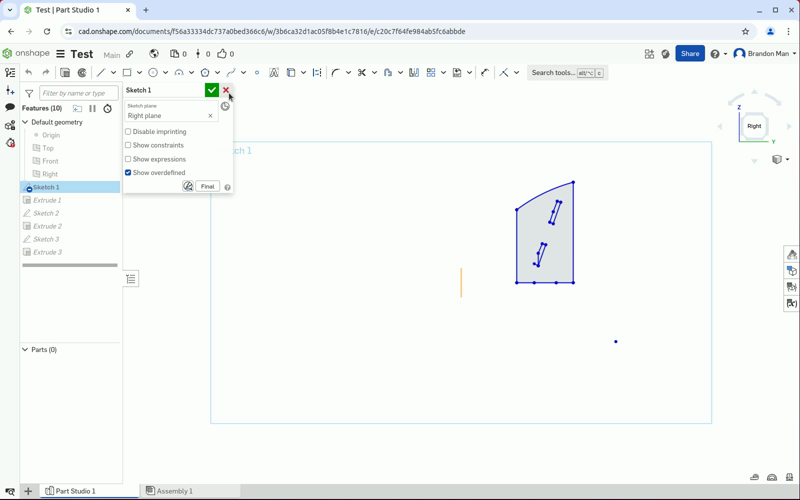
key(shift+s)
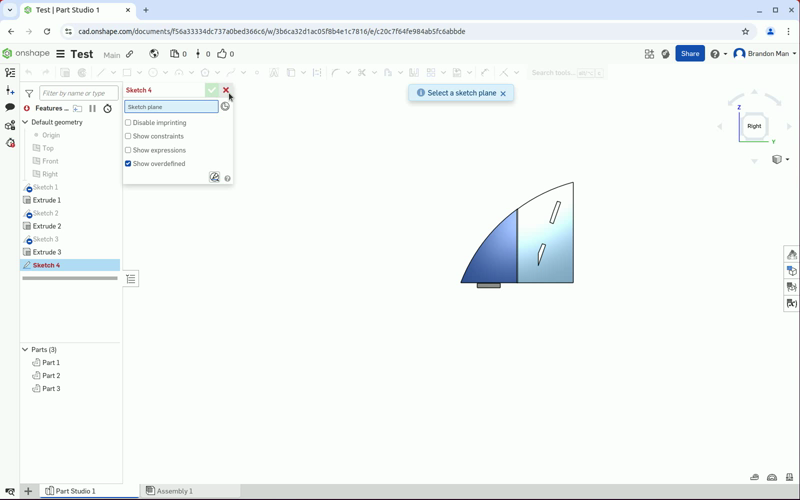
mouse_move(73, 176)
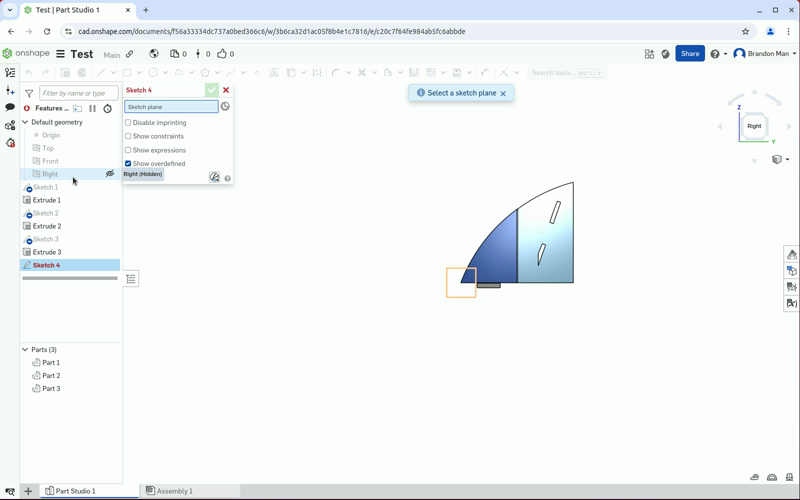
click(73, 176)
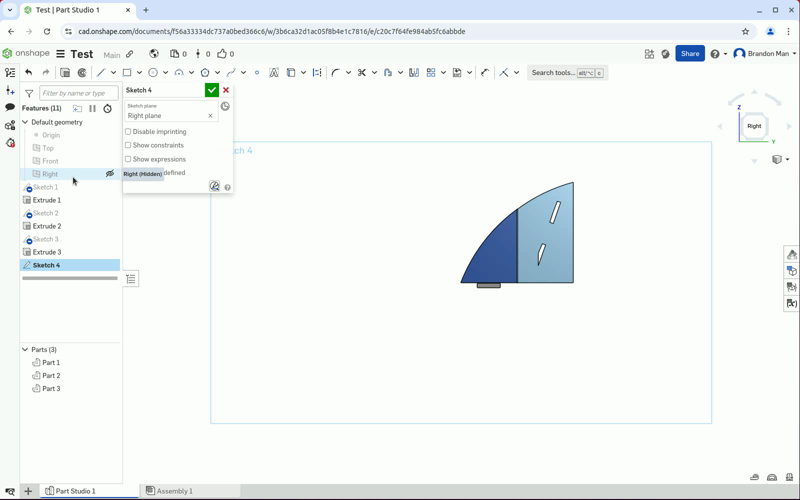
mouse_move(73, 352)
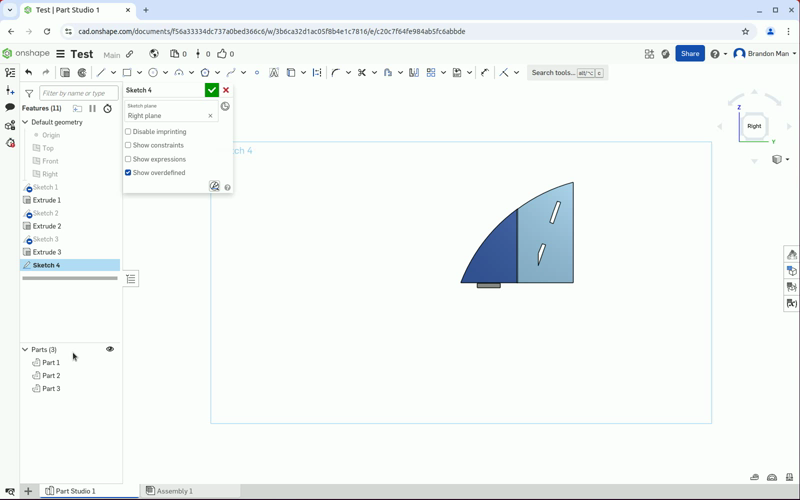
key(y)
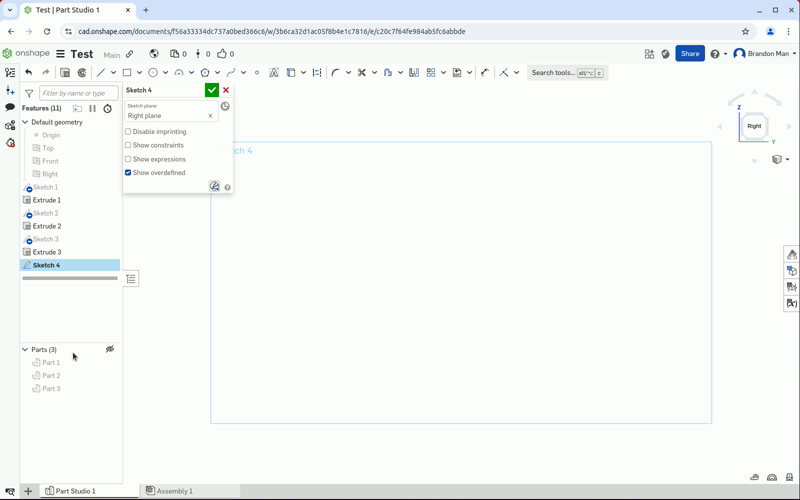
key(l)
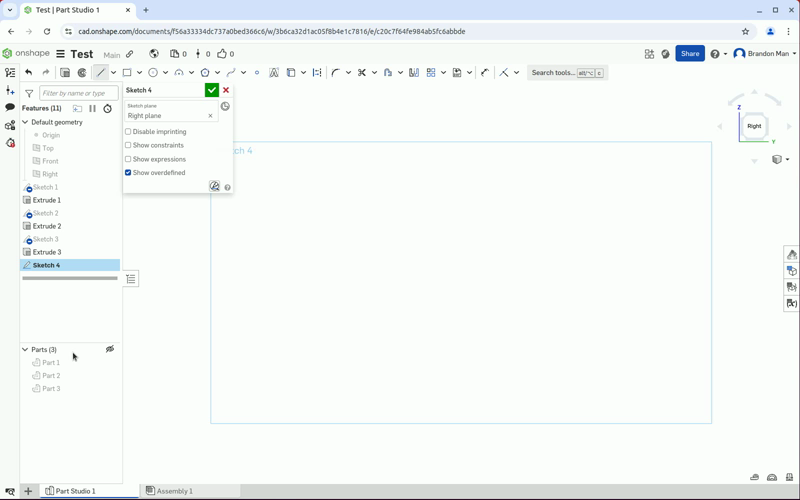
key_down(shift)
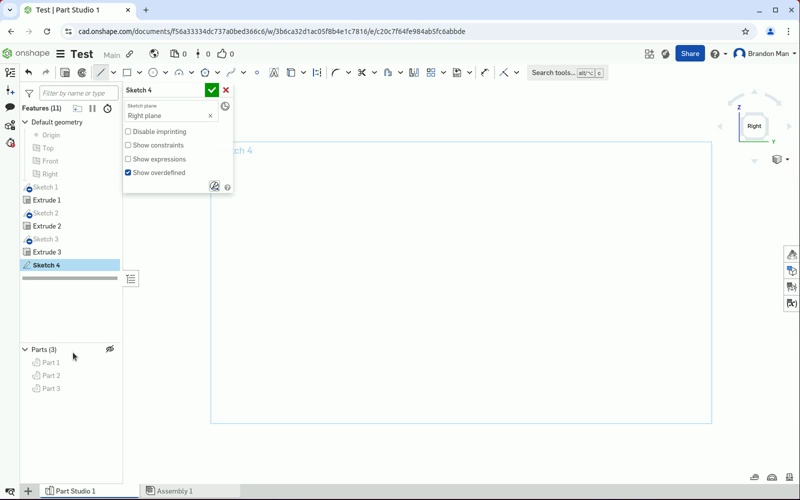
mouse_move(533, 287)
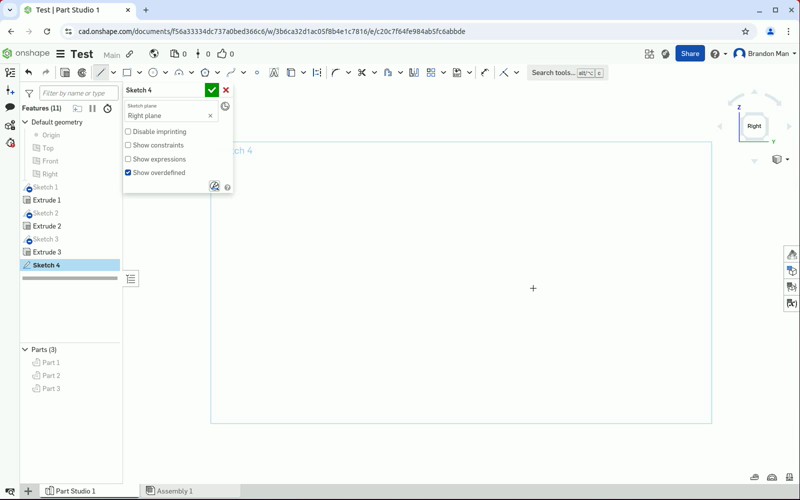
click(533, 287)
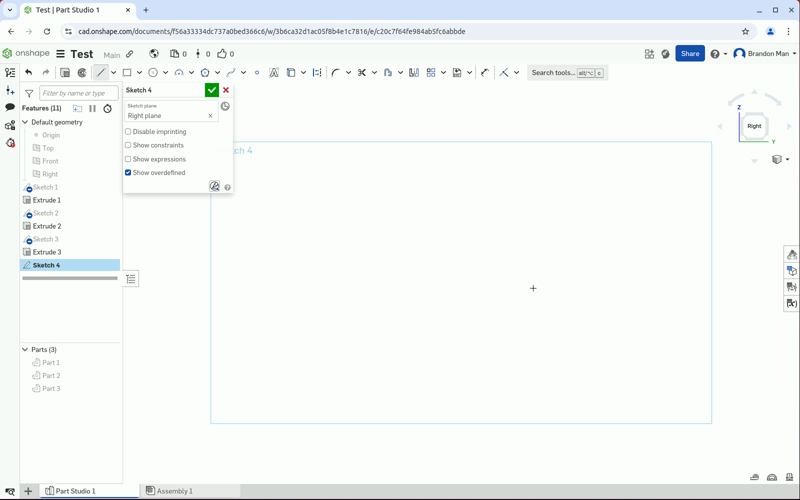
key_up(shift)
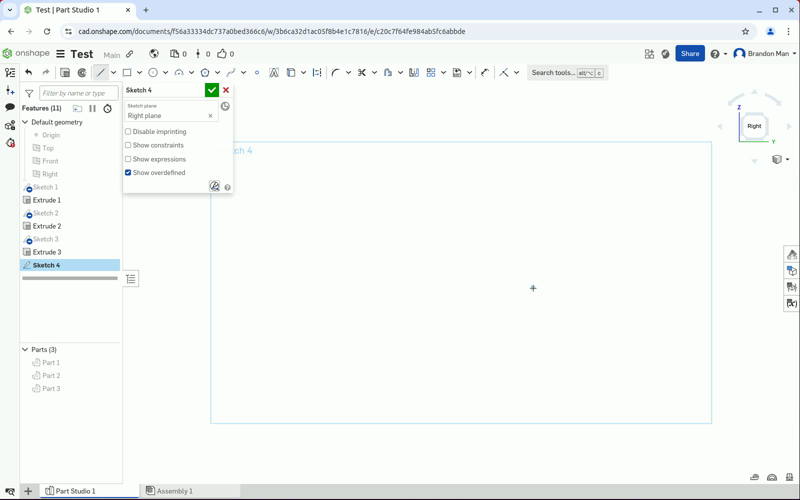
key_down(shift)
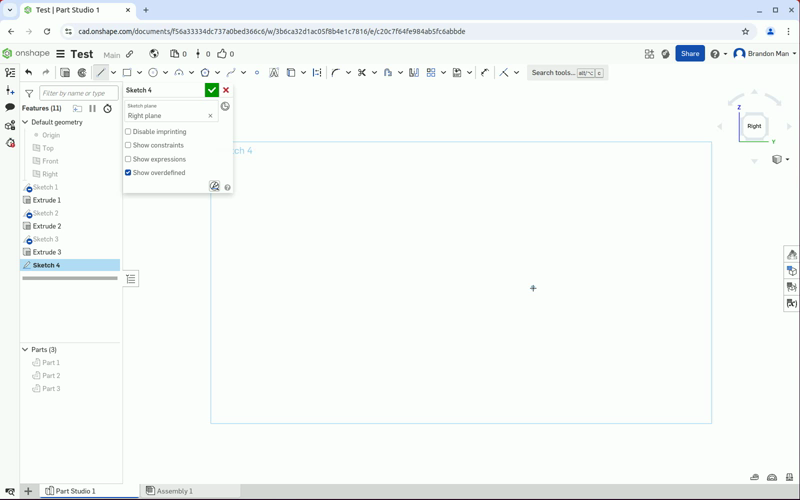
mouse_move(563, 287)
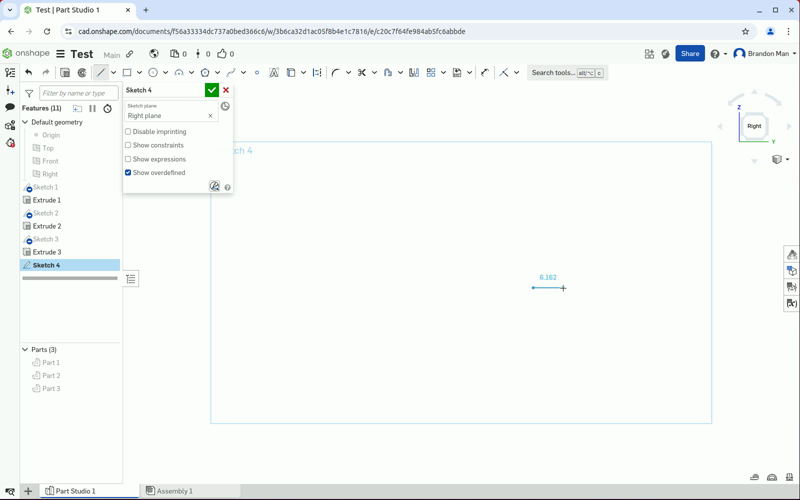
mouse_move(556, 287)
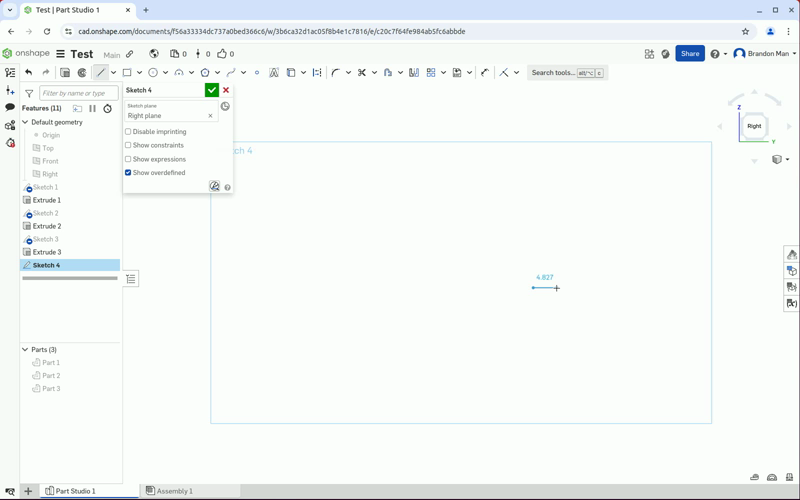
click(556, 287)
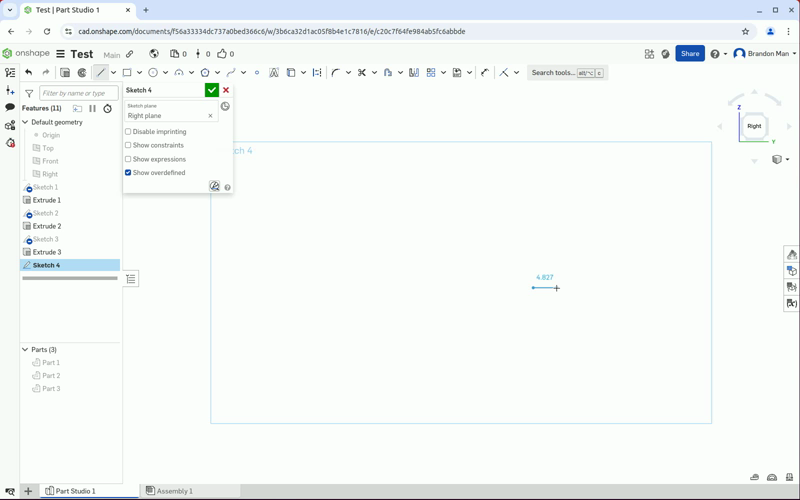
key_up(shift)
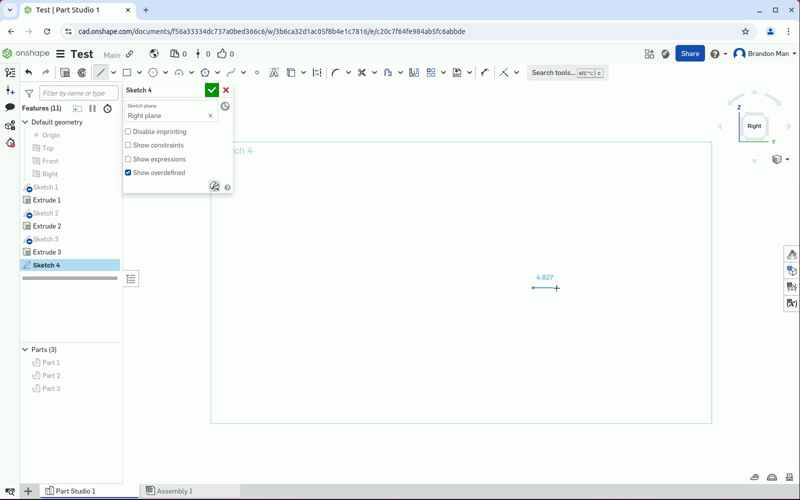
key_down(shift)
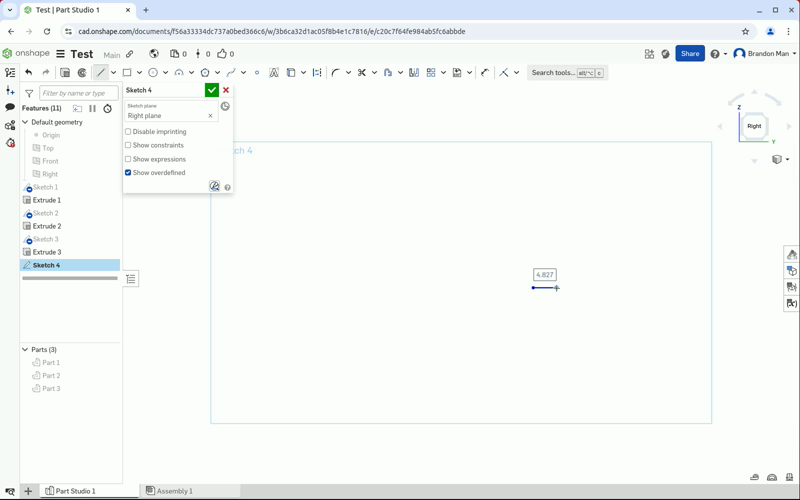
mouse_move(586, 287)
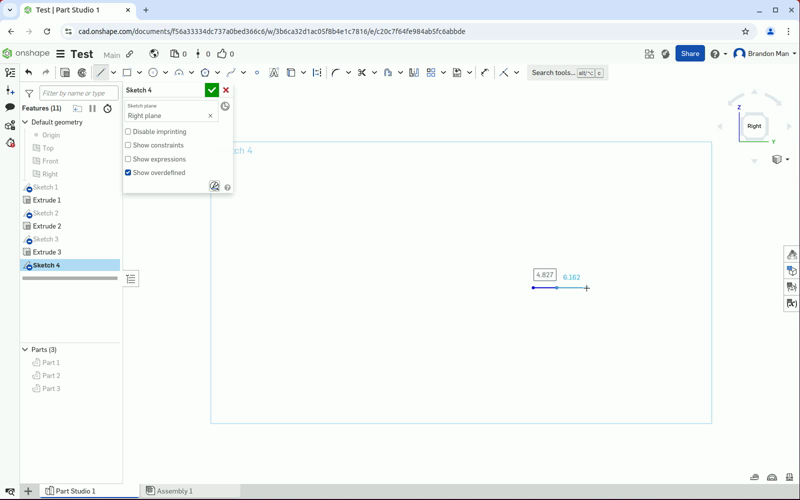
mouse_move(556, 283)
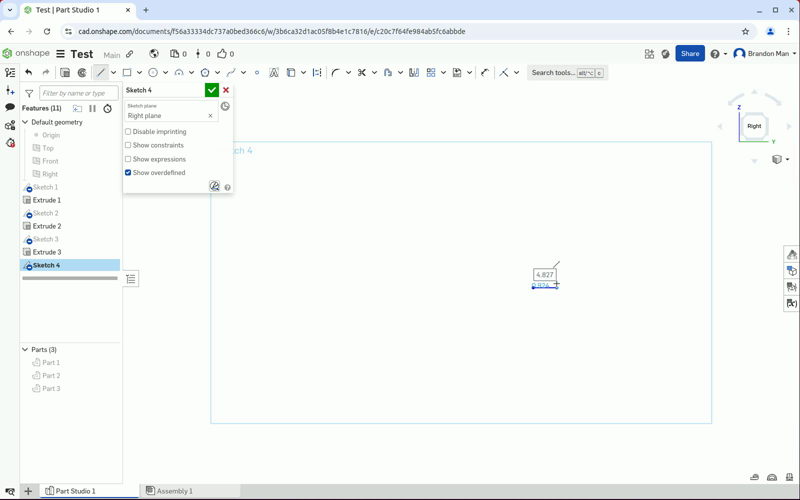
scroll(6)
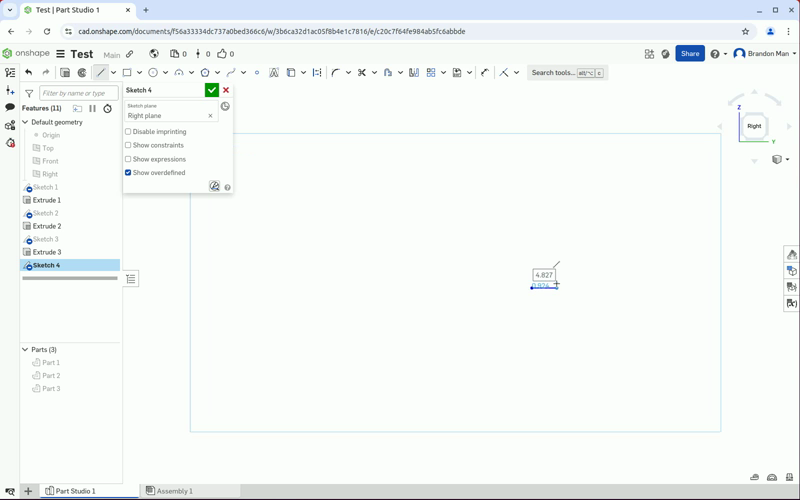
scroll(6)
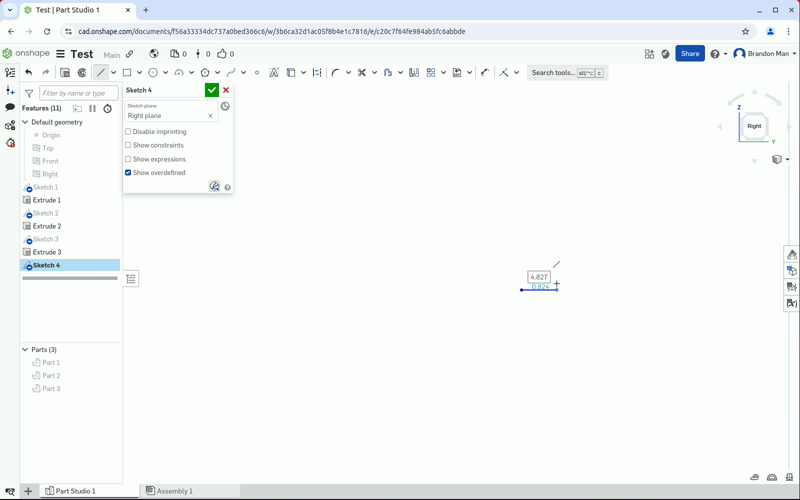
scroll(6)
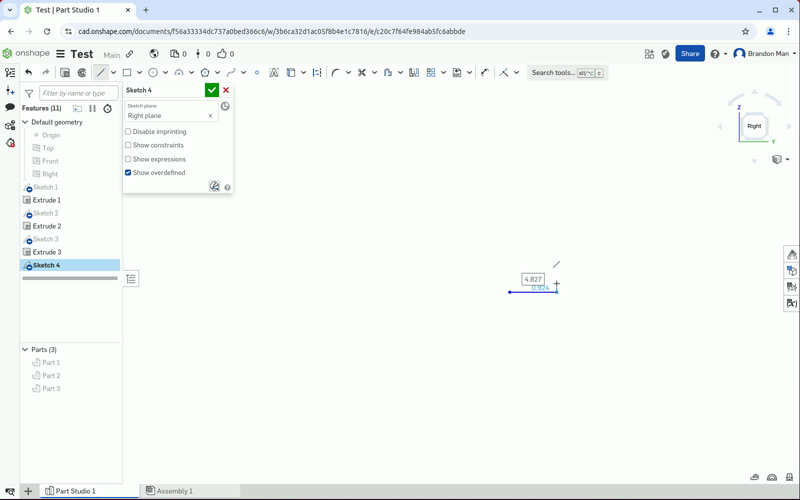
scroll(6)
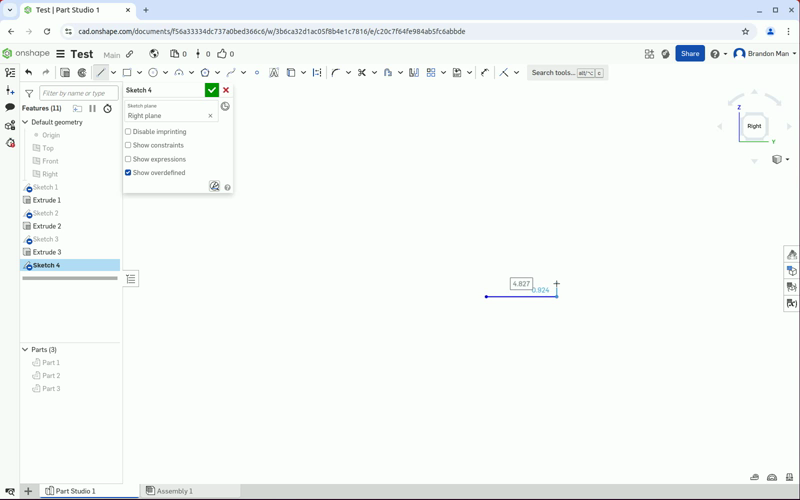
scroll(6)
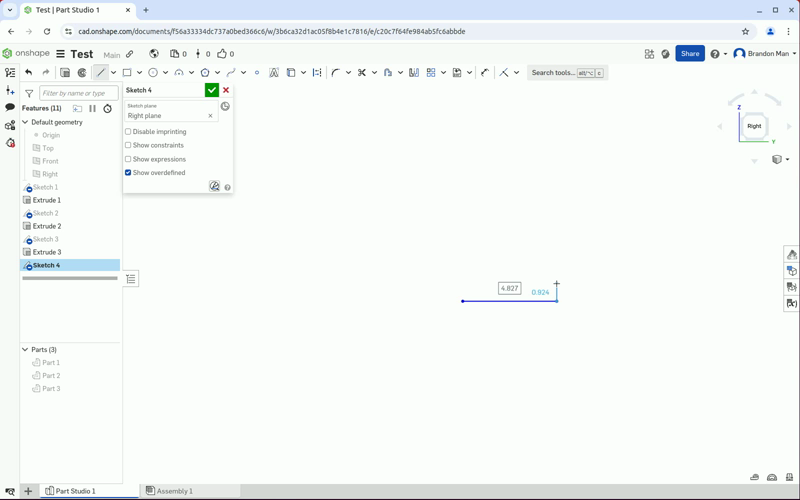
scroll(6)
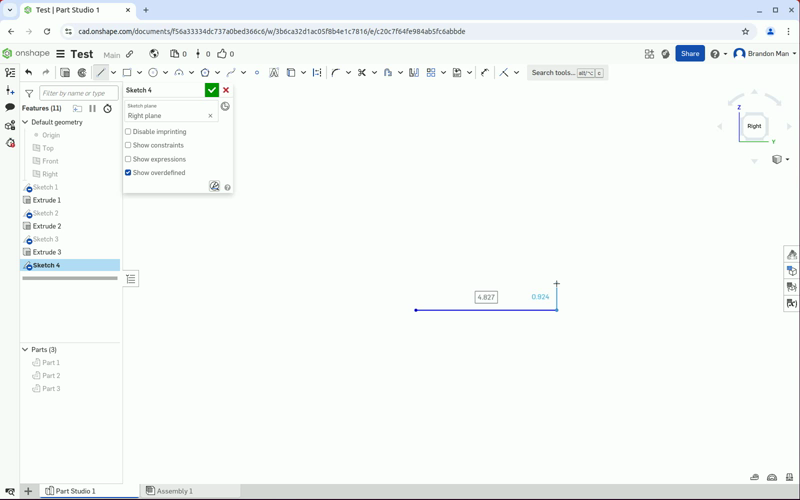
scroll(6)
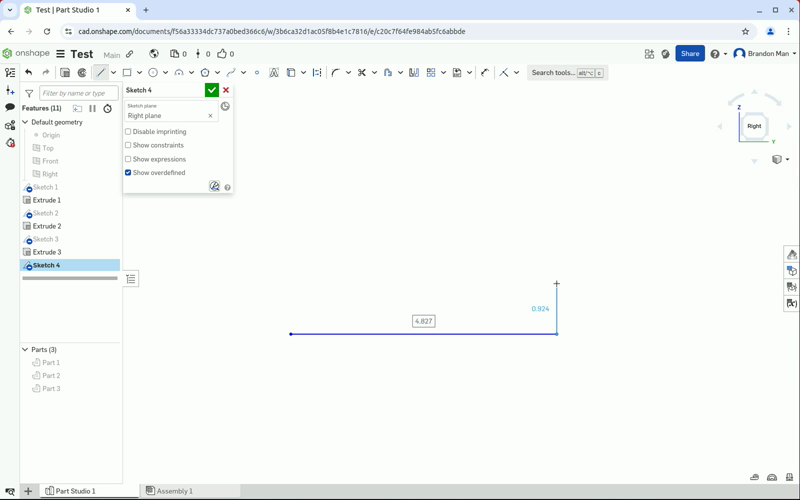
click(556, 283)
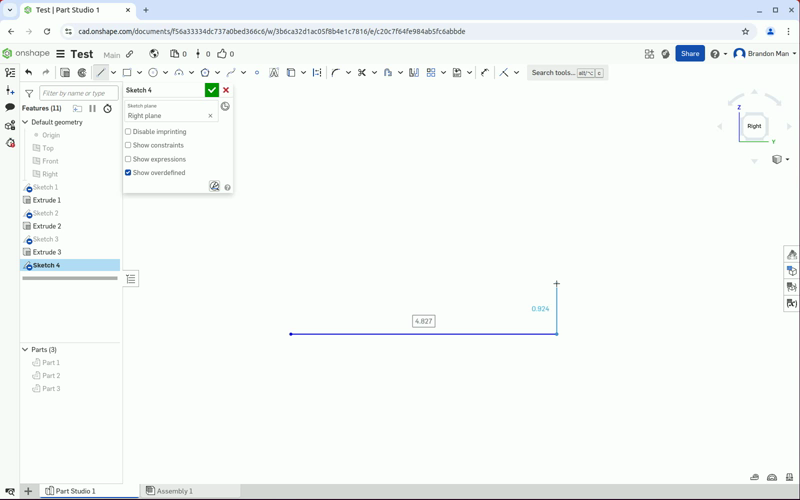
scroll(-6)
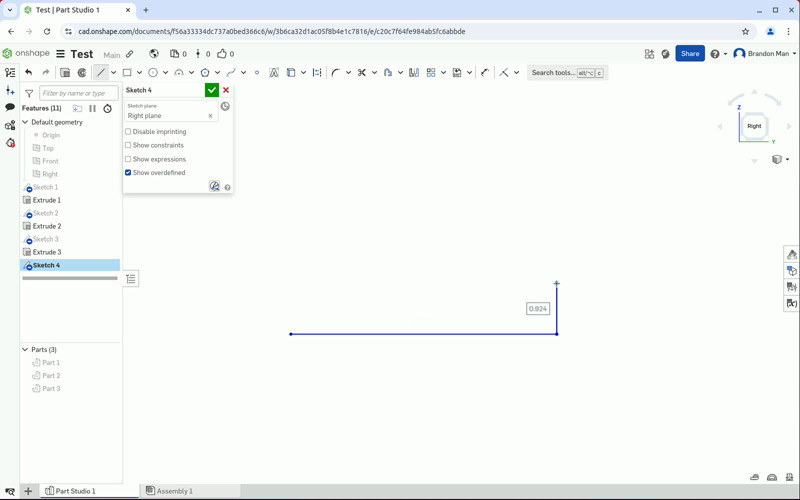
scroll(-6)
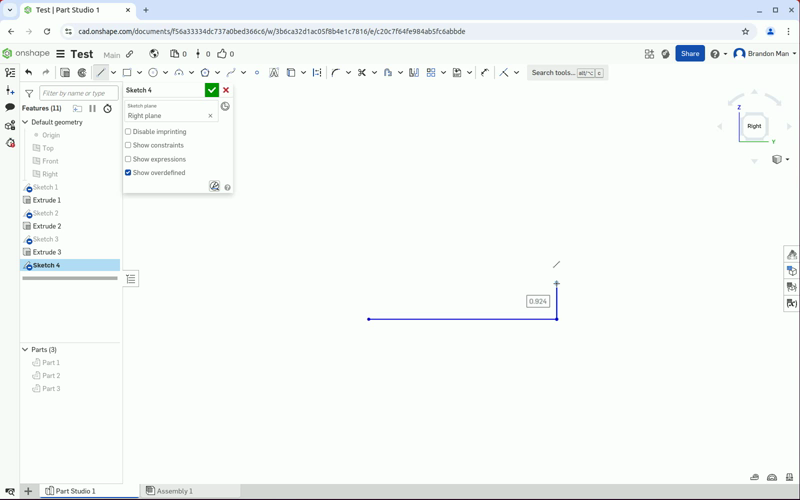
scroll(-6)
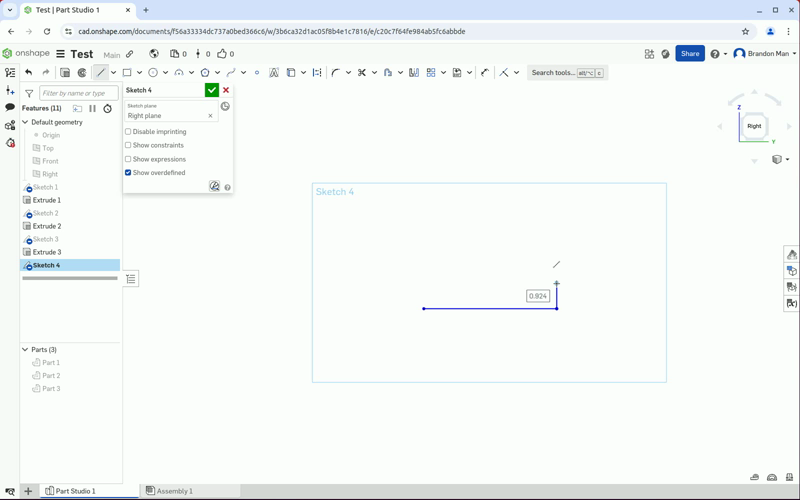
scroll(-6)
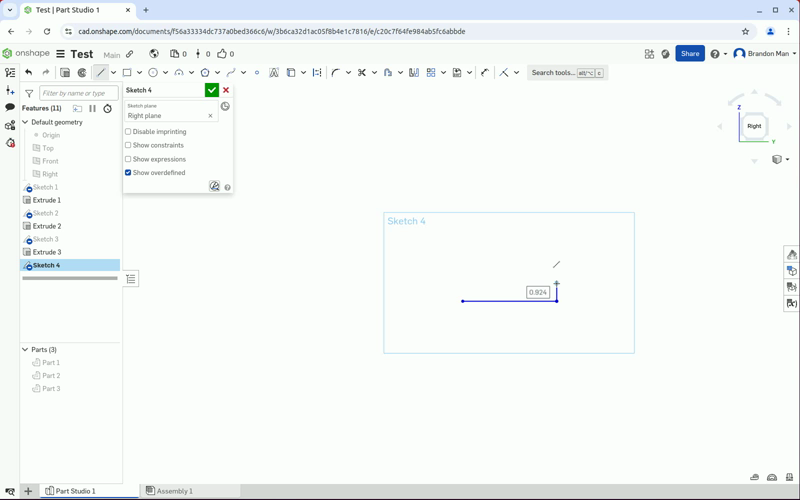
scroll(-6)
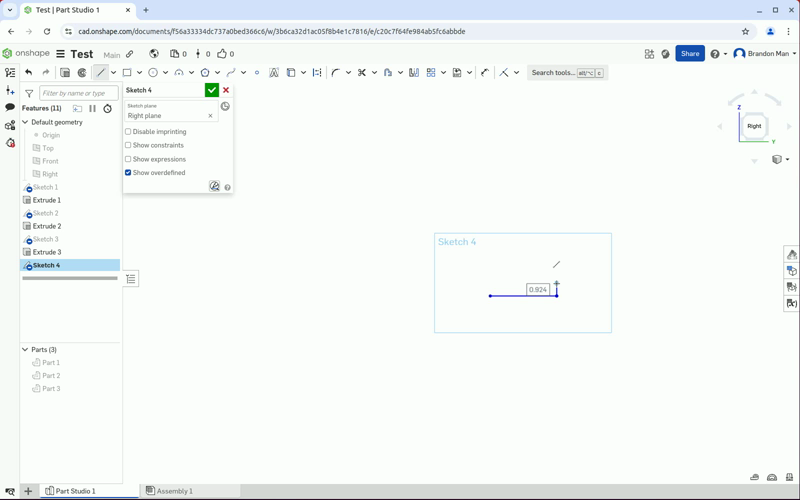
scroll(-6)
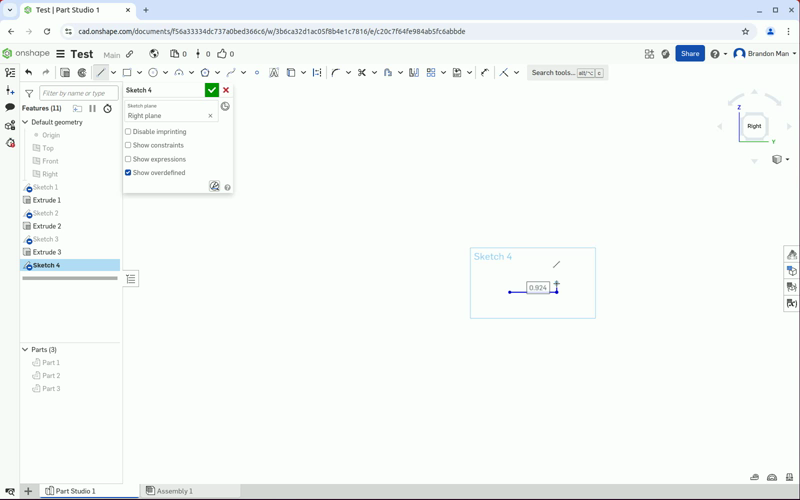
scroll(-6)
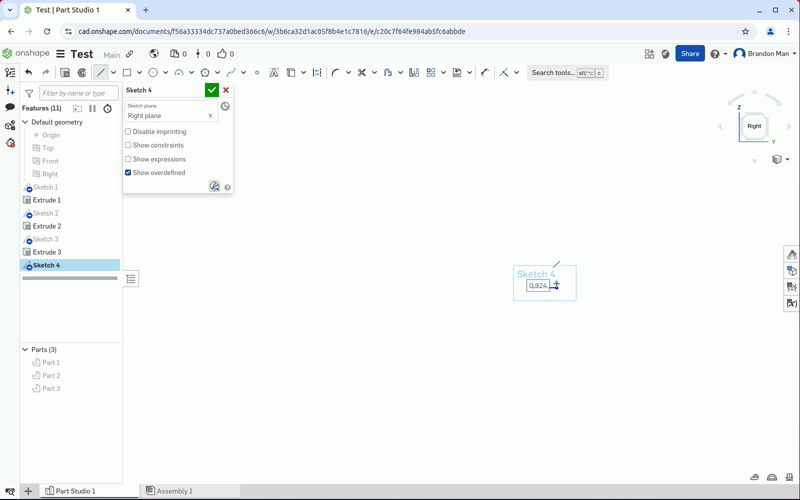
key_up(shift)
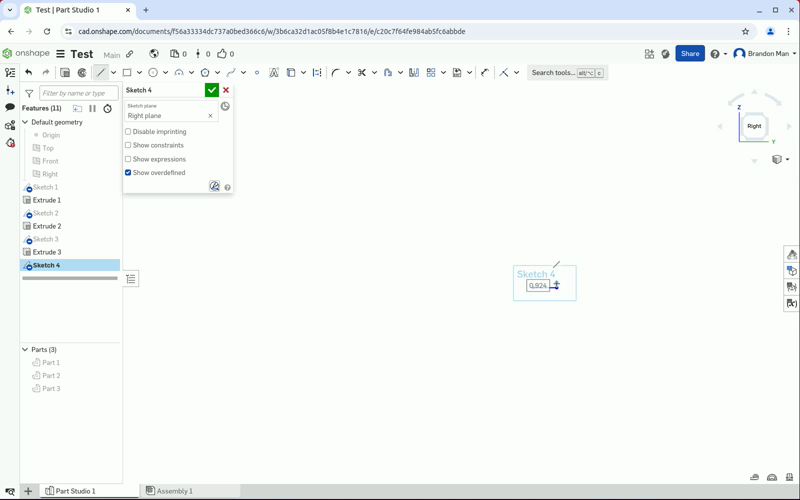
key_down(shift)
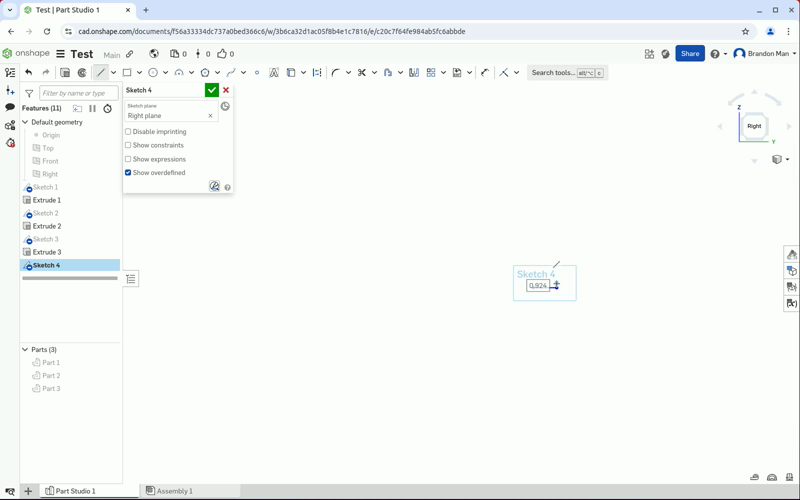
mouse_move(586, 283)
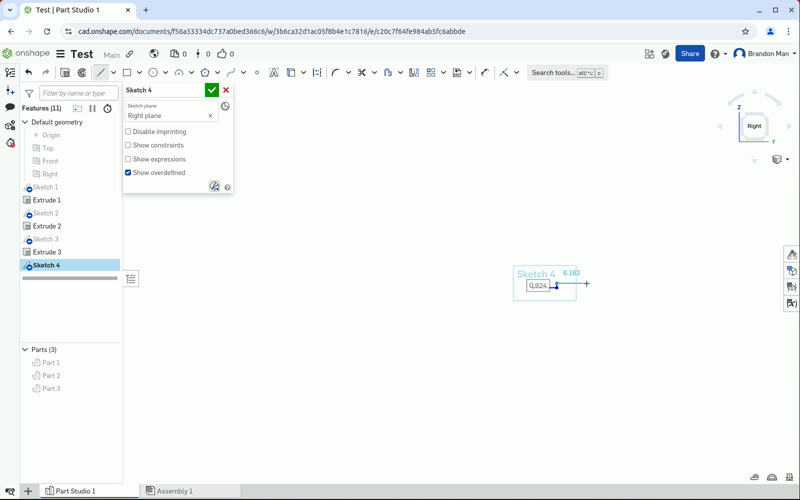
mouse_move(533, 283)
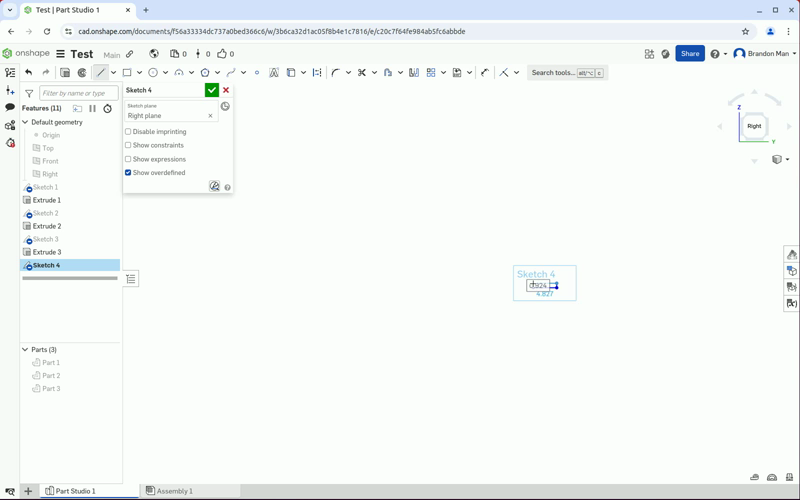
click(533, 283)
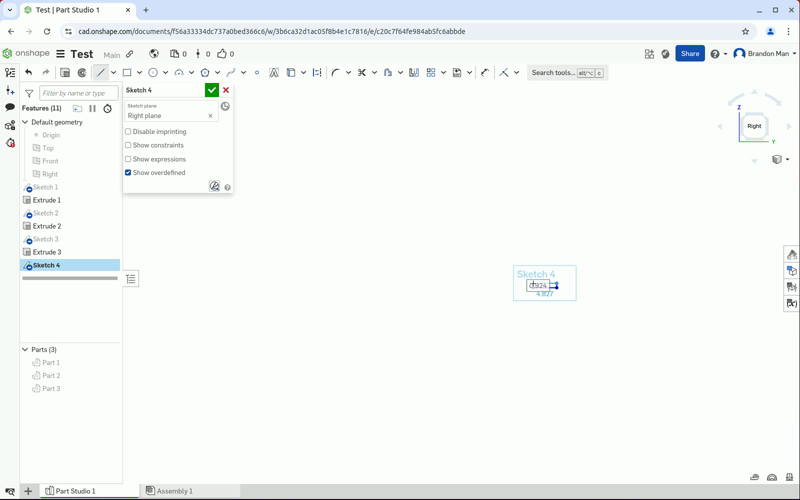
key_up(shift)
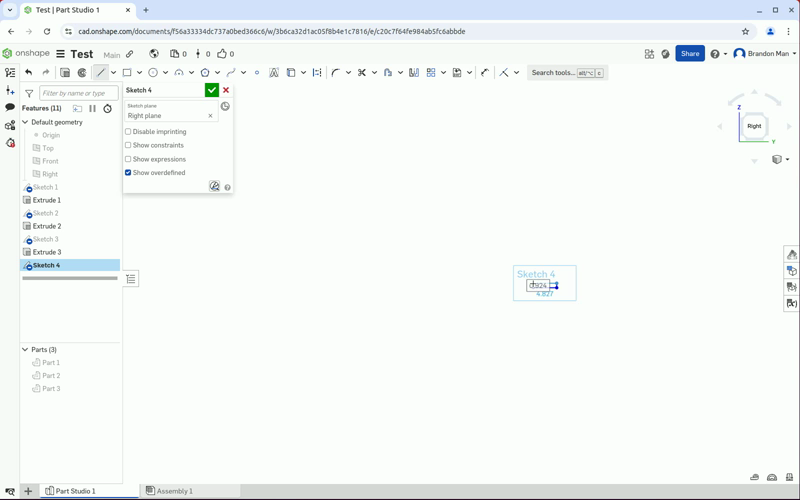
mouse_move(563, 283)
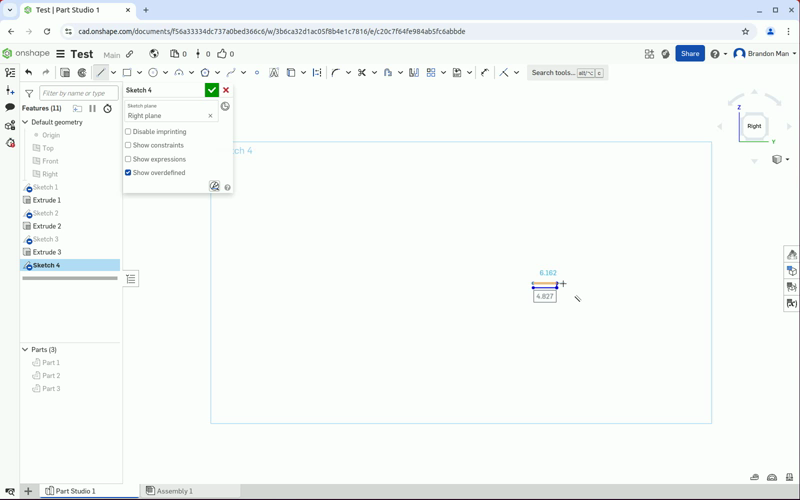
key_down(shift)
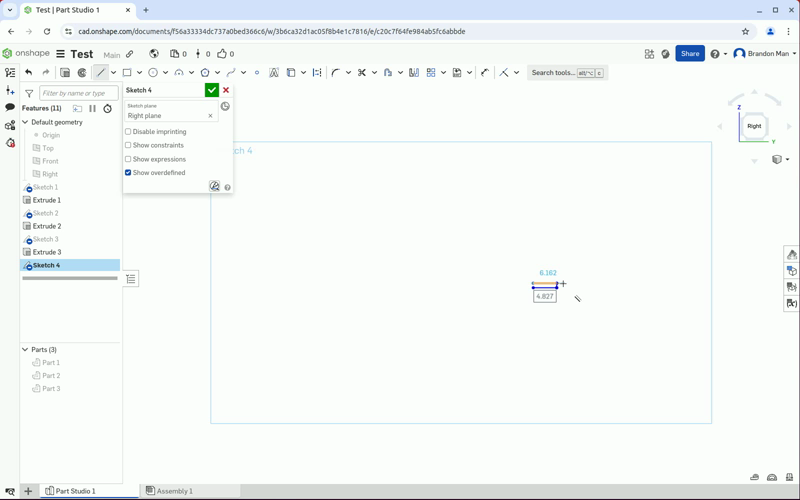
mouse_move(533, 287)
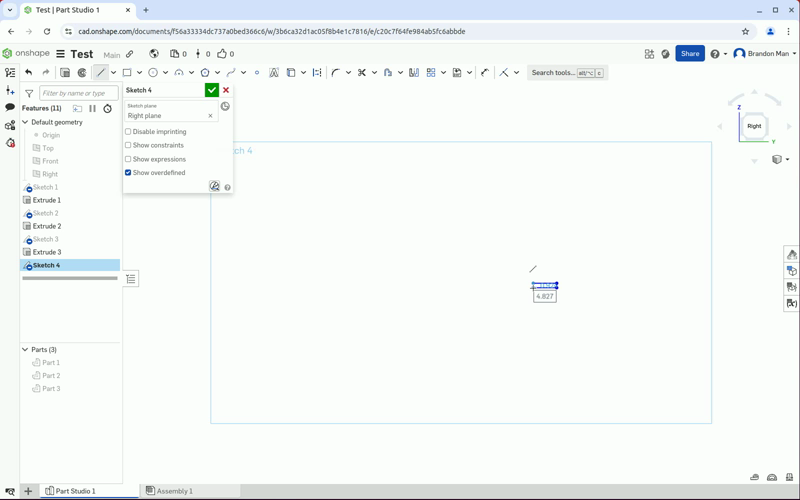
scroll(6)
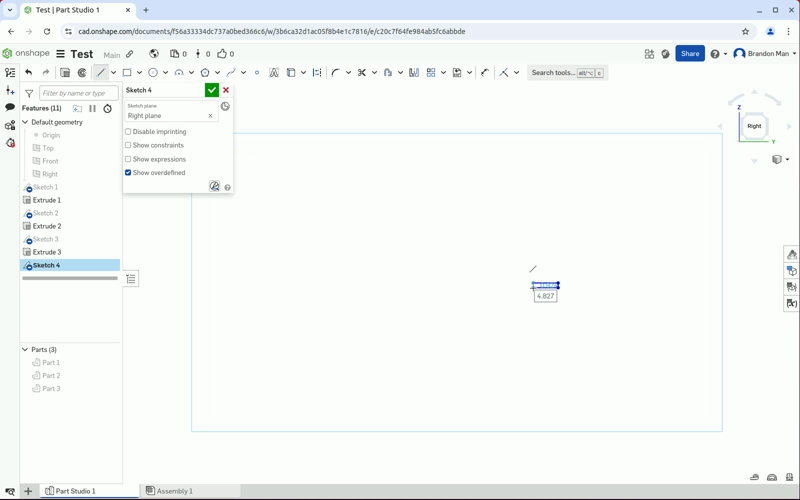
scroll(6)
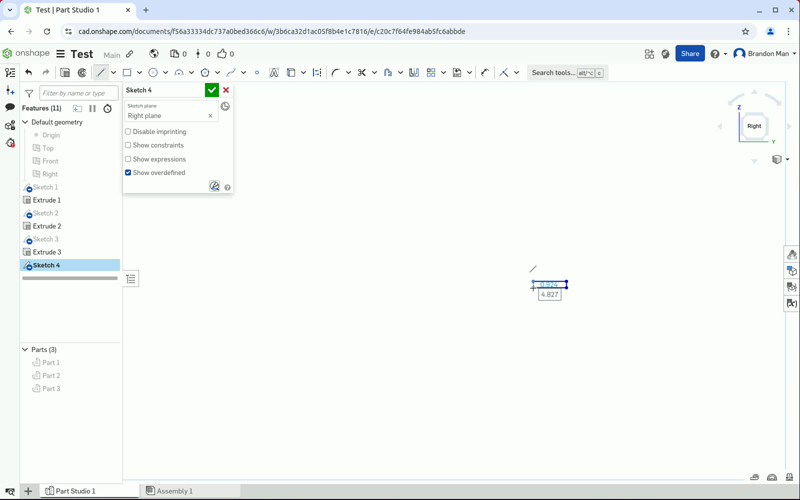
scroll(6)
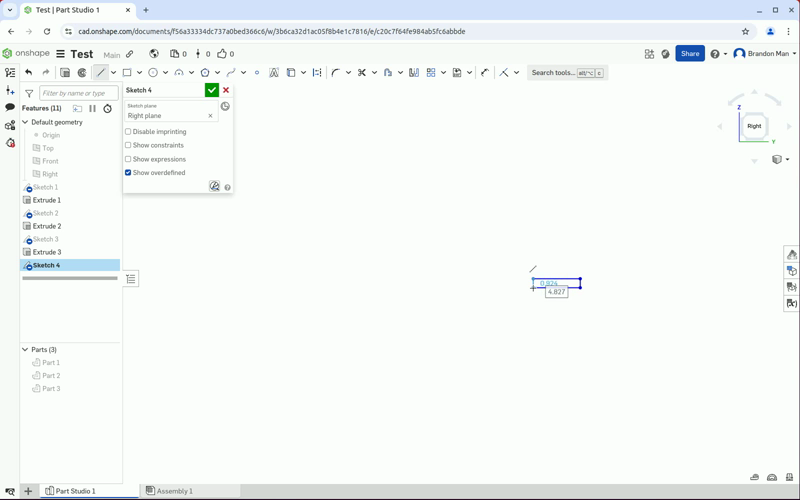
scroll(6)
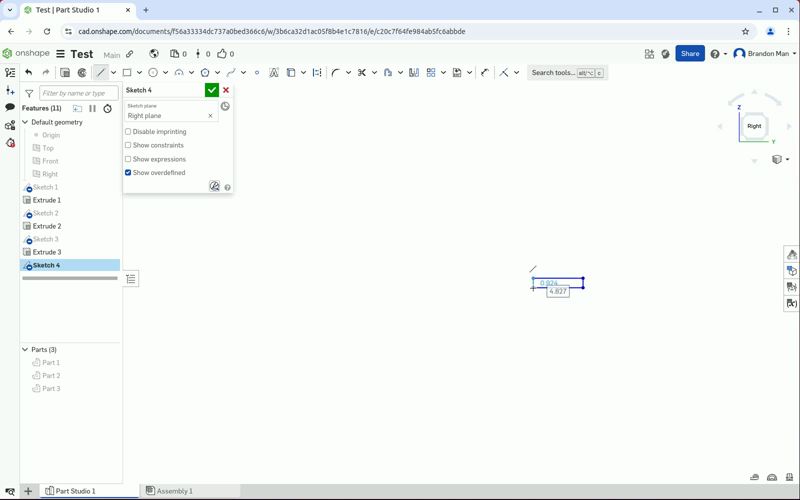
scroll(6)
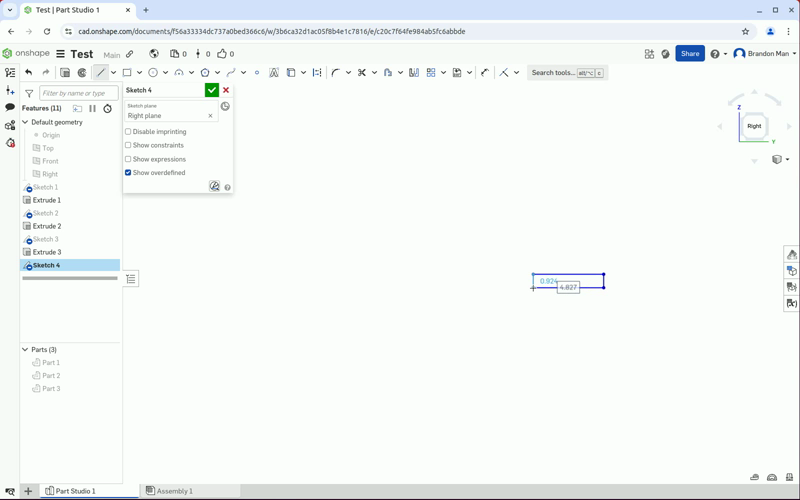
scroll(6)
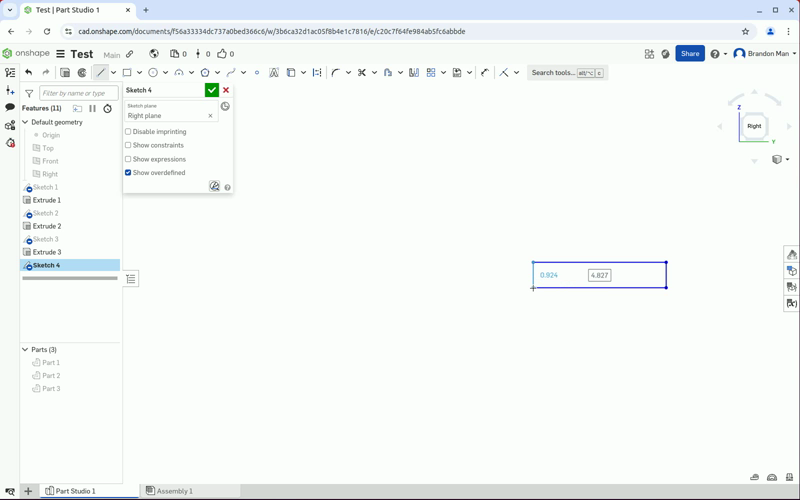
scroll(6)
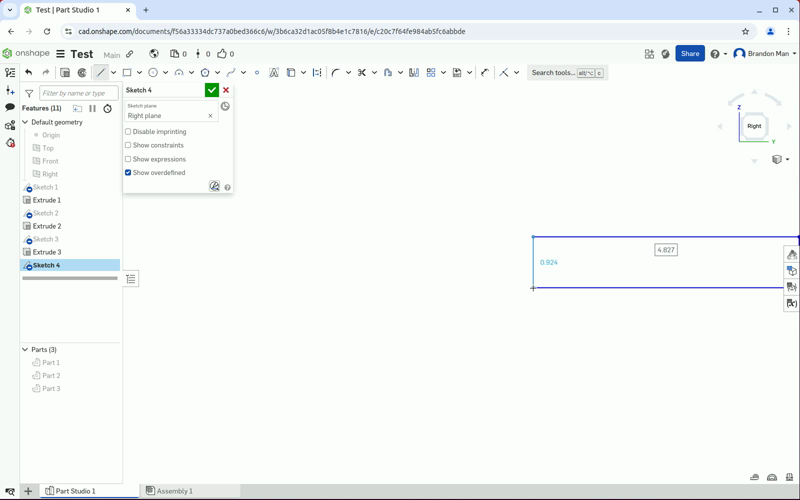
key_up(shift)
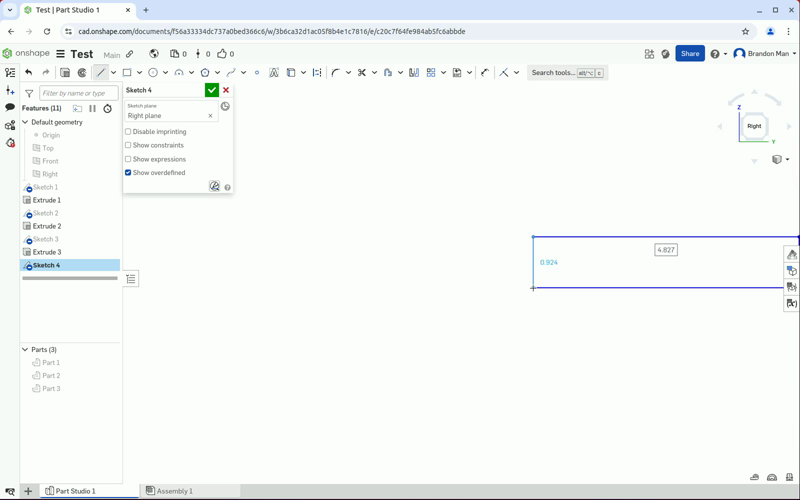
click(533, 287)
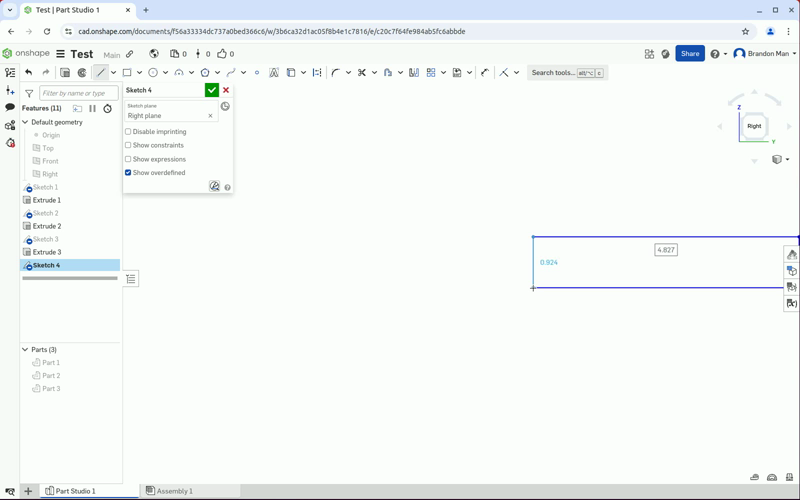
scroll(-6)
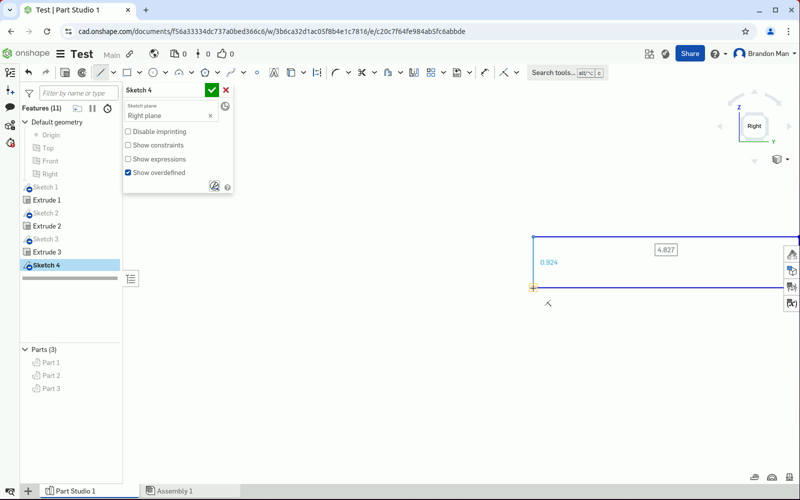
scroll(-6)
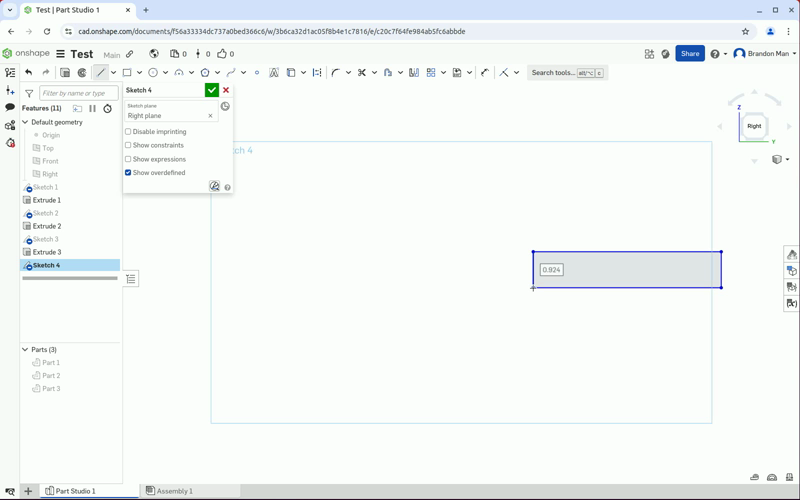
scroll(-6)
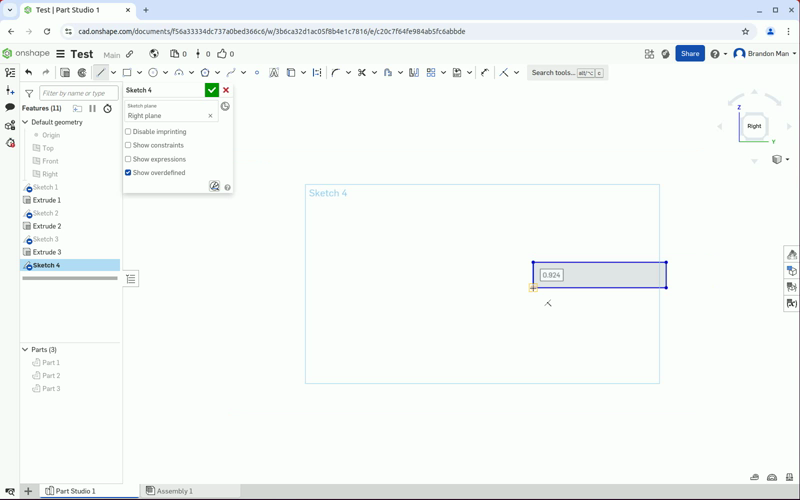
scroll(-6)
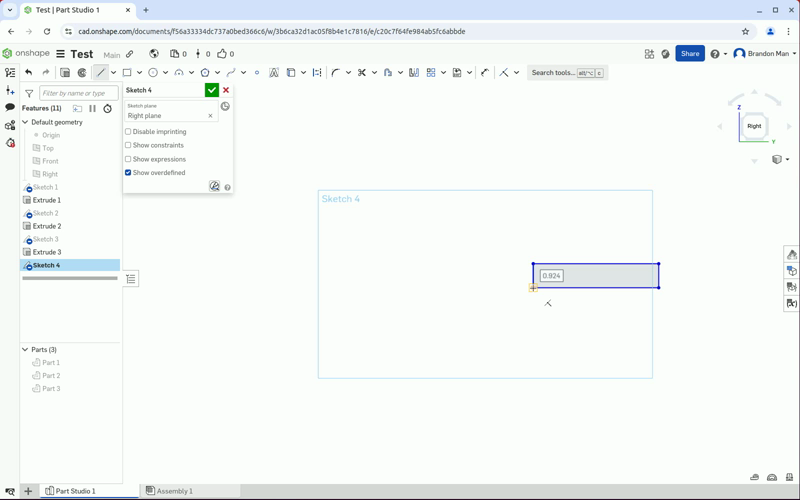
scroll(-6)
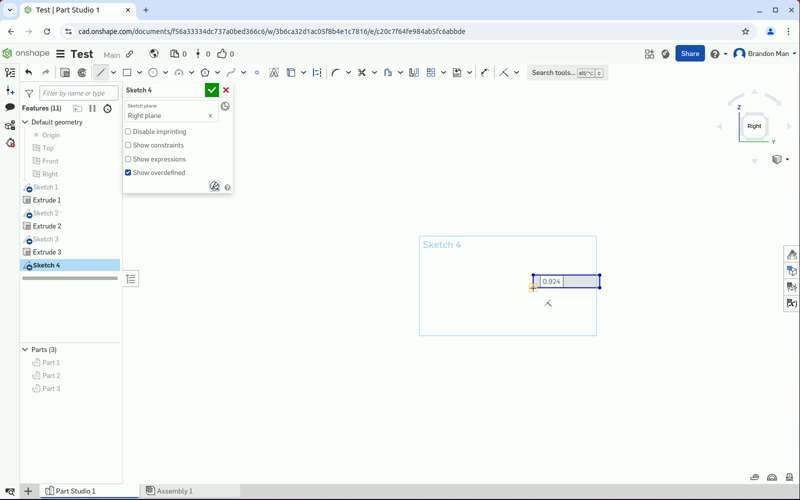
scroll(-6)
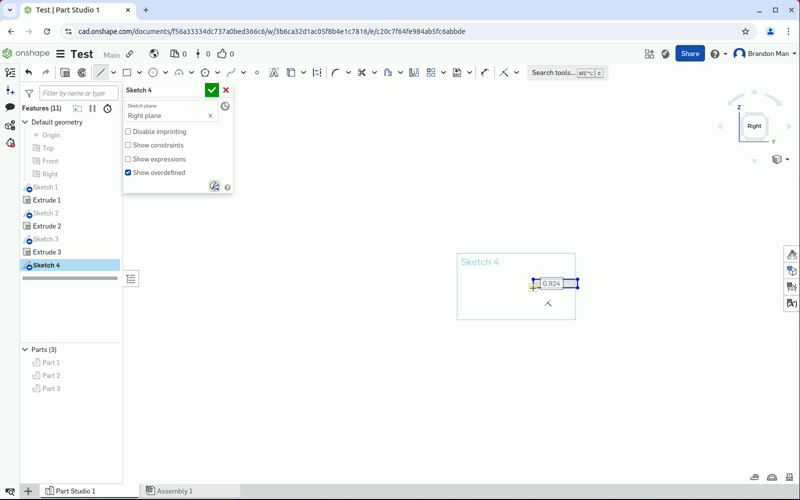
scroll(-6)
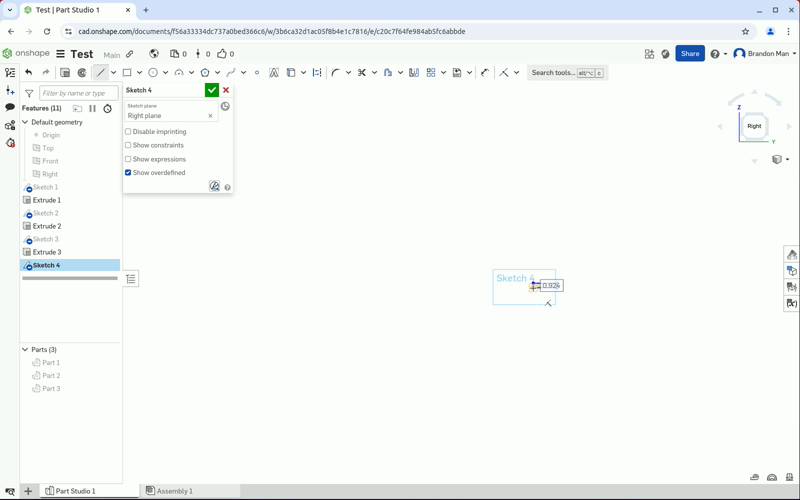
key(esc)
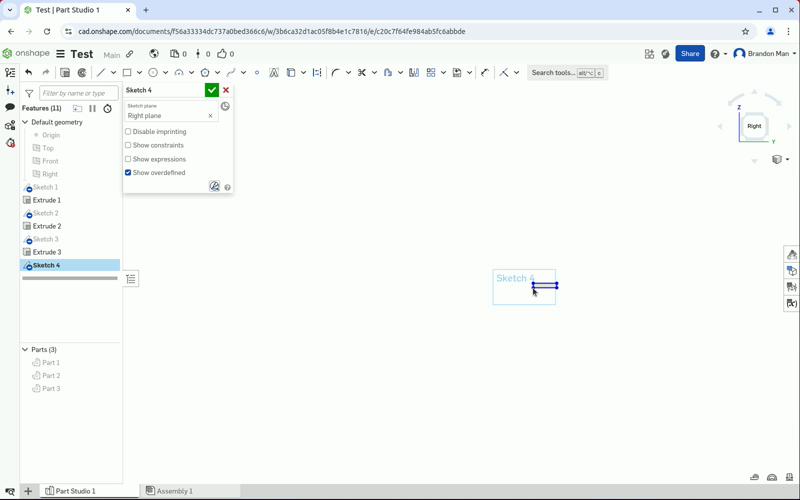
mouse_move(550, 287)
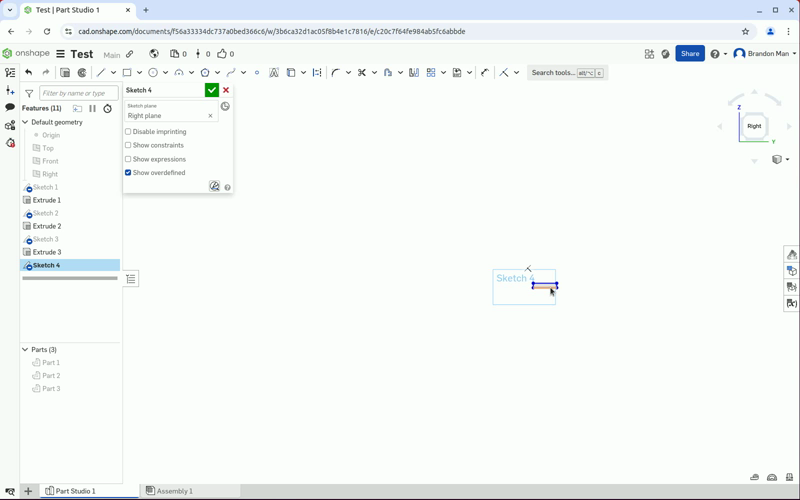
scroll(6)
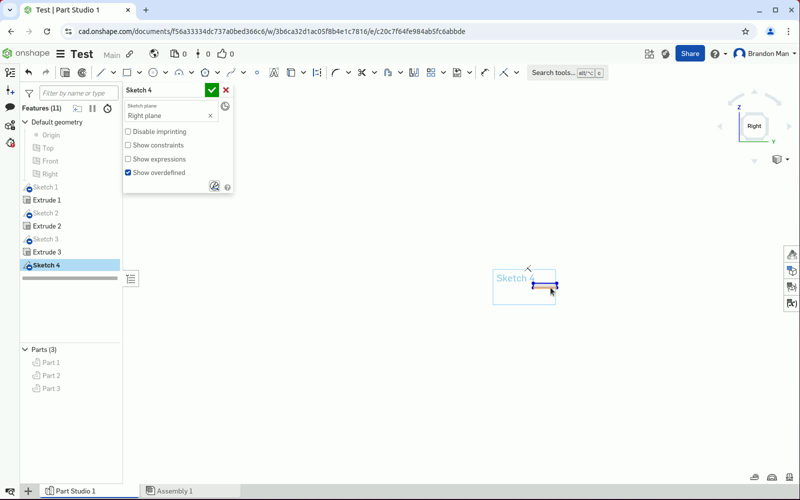
scroll(6)
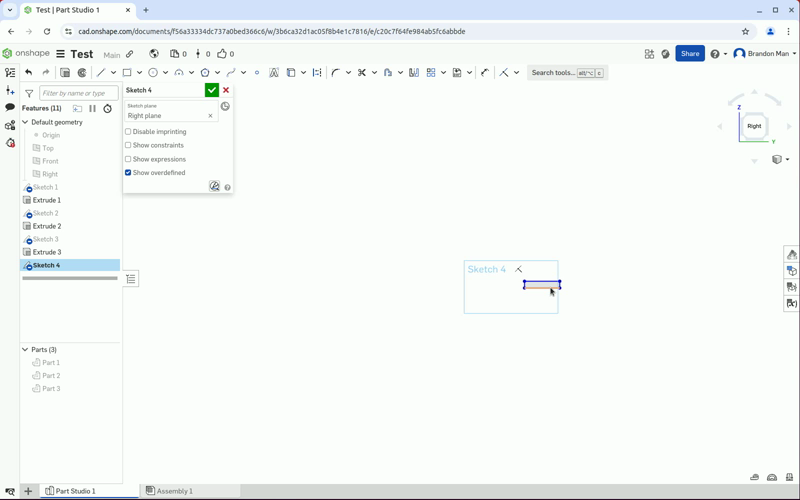
scroll(6)
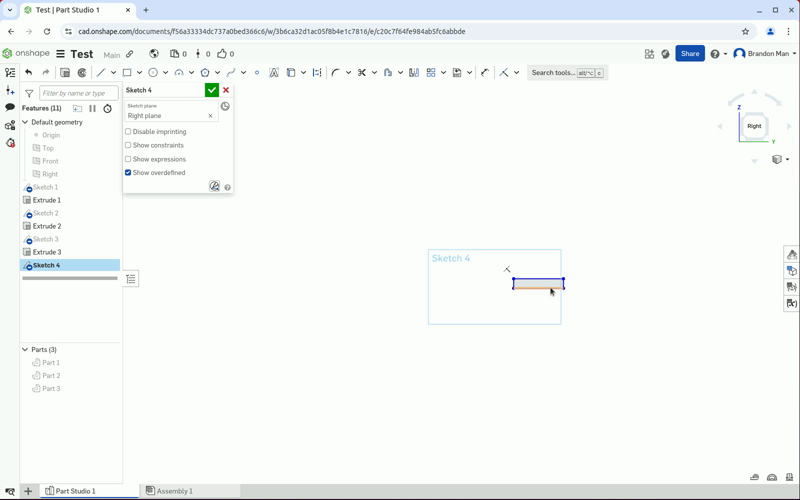
scroll(6)
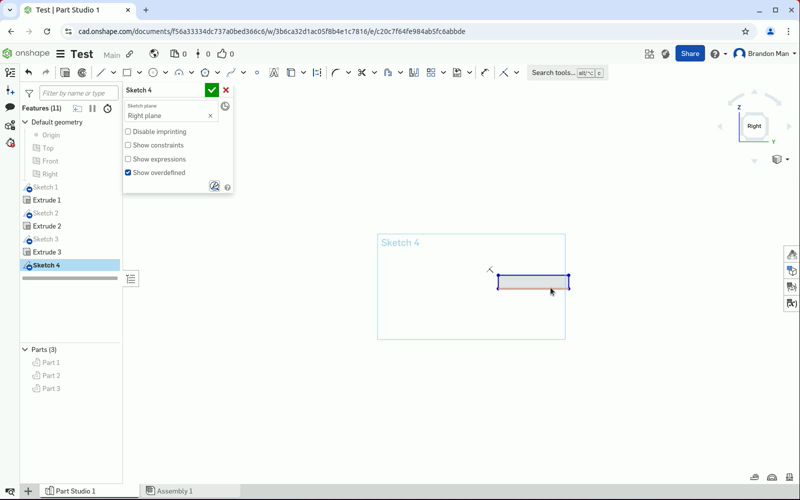
scroll(6)
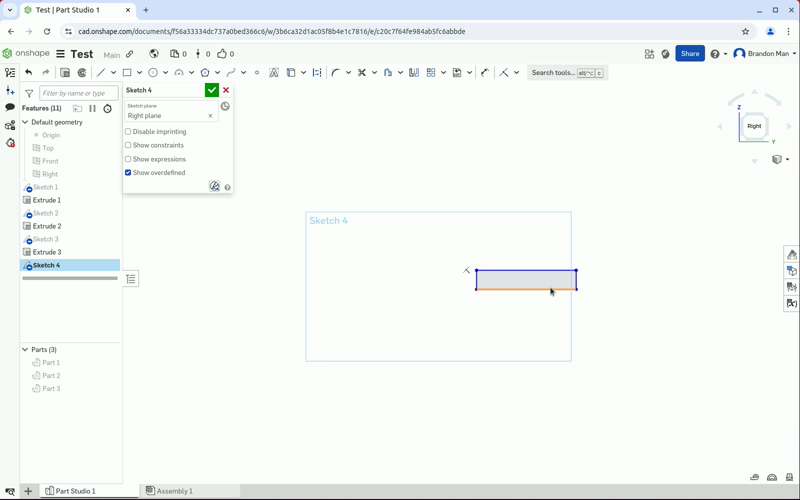
scroll(6)
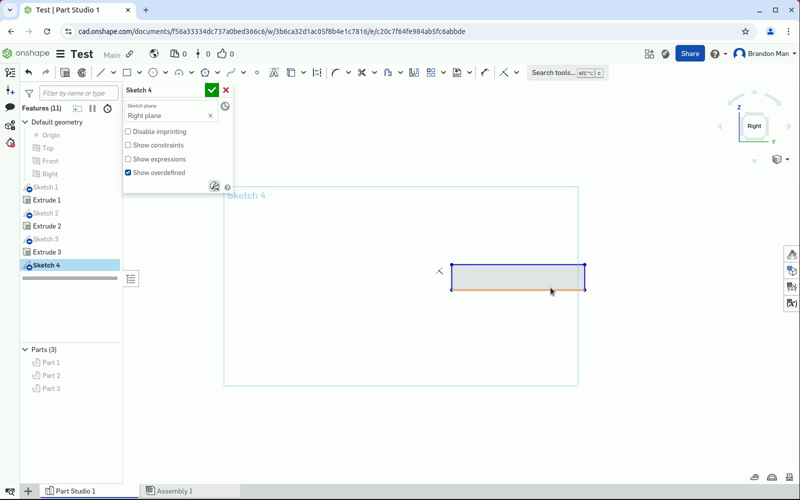
scroll(6)
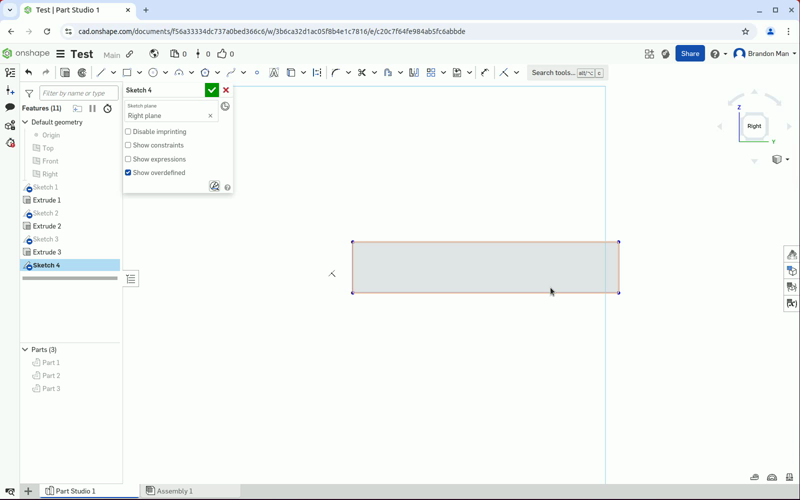
click(550, 287)
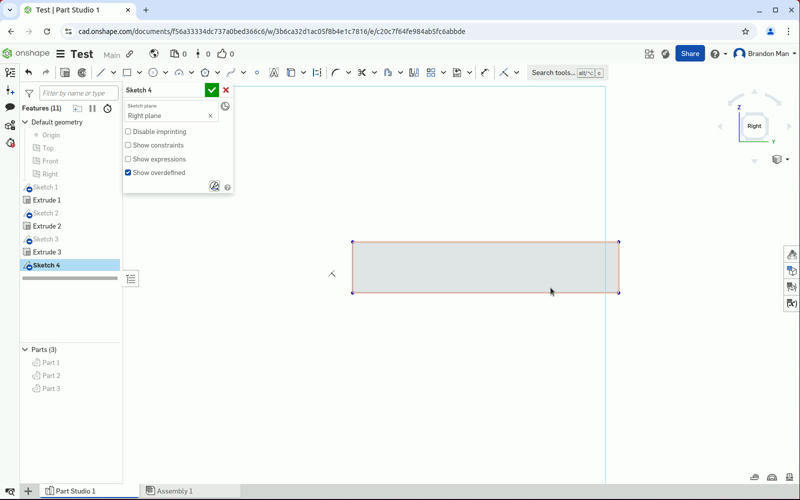
scroll(-6)
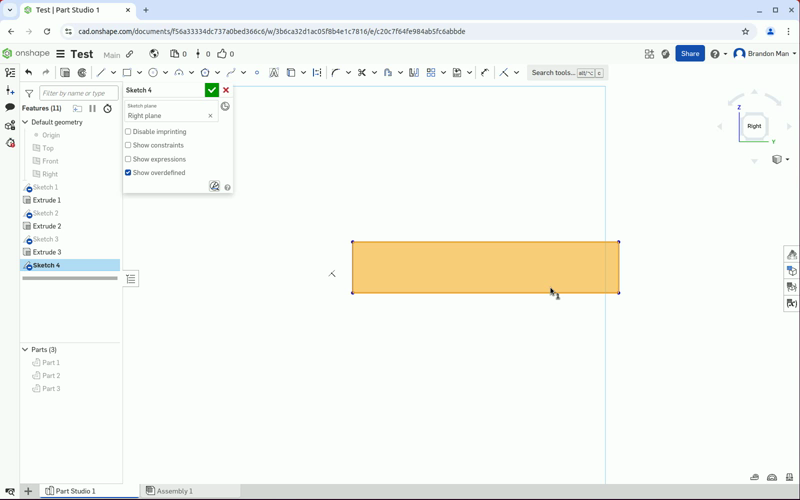
scroll(-6)
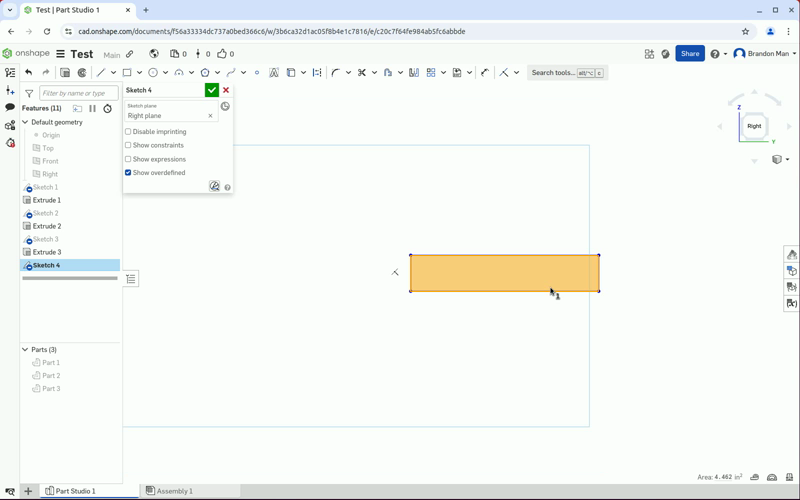
scroll(-6)
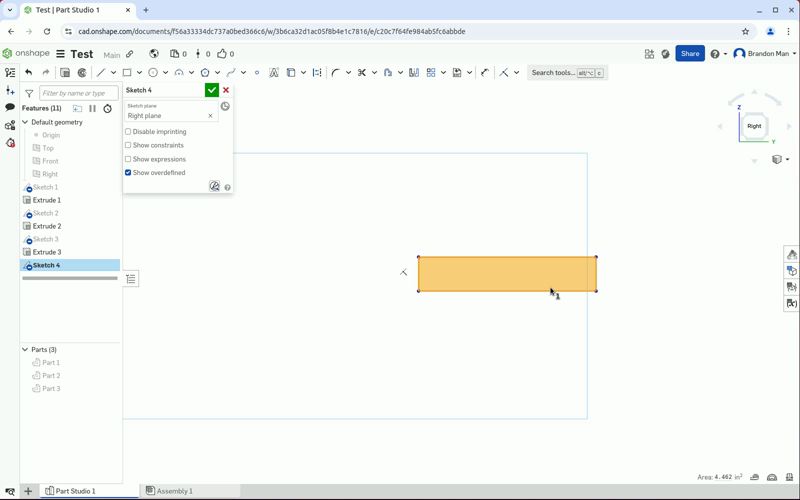
scroll(-6)
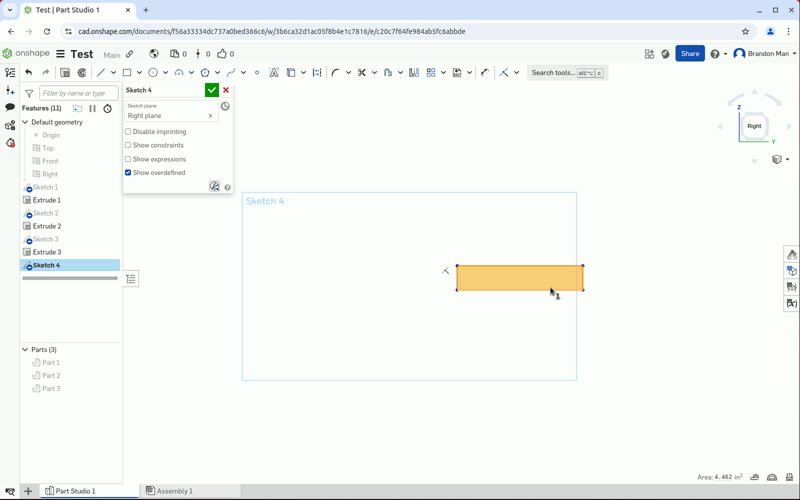
scroll(-6)
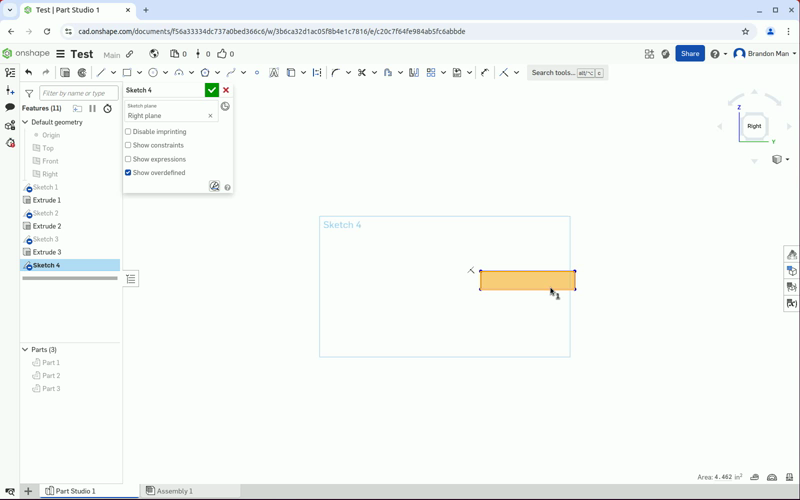
scroll(-6)
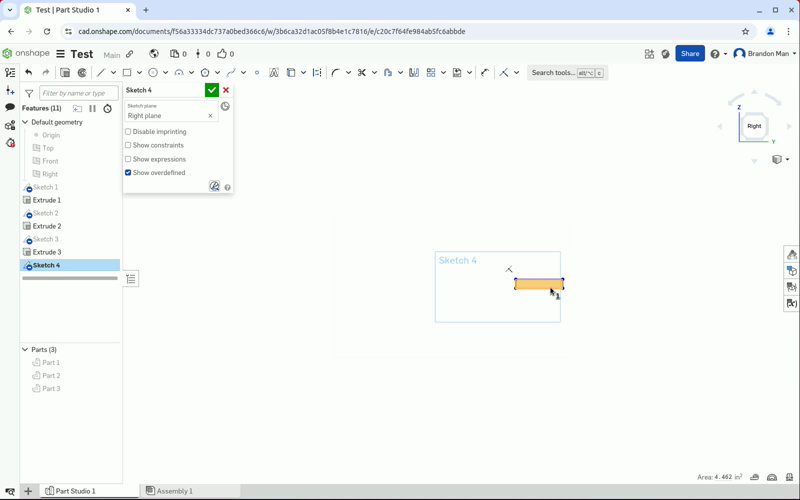
scroll(-6)
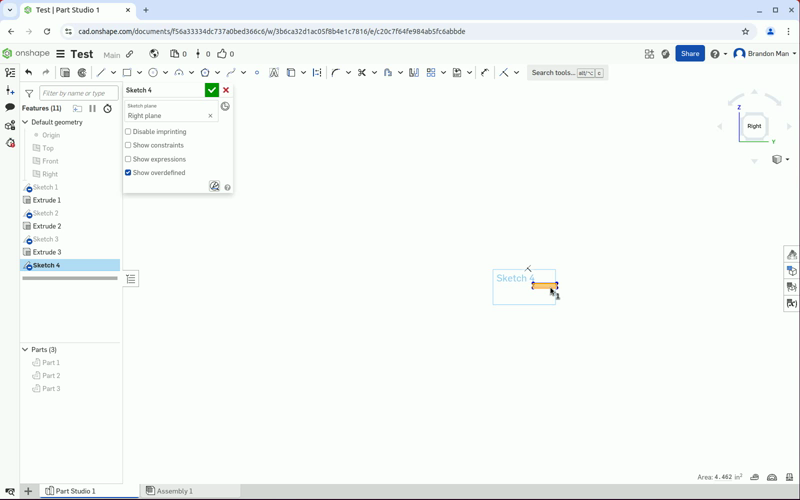
mouse_move(73, 352)
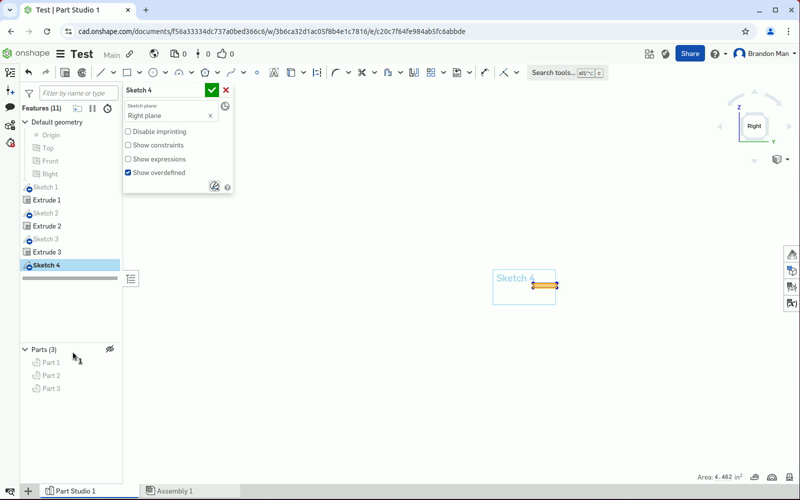
key(shift+y)
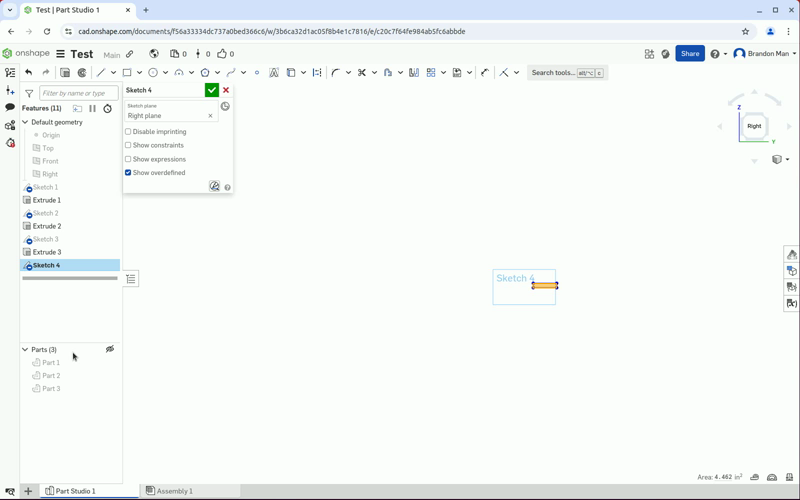
key(shift+e)
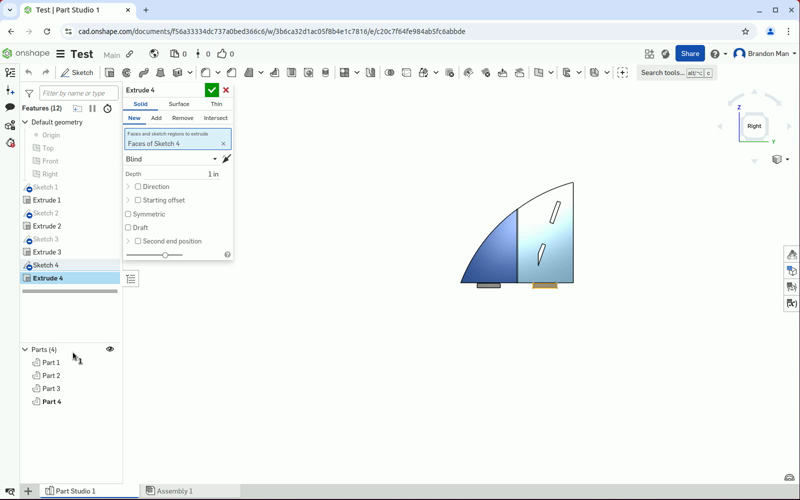
mouse_move(143, 106)
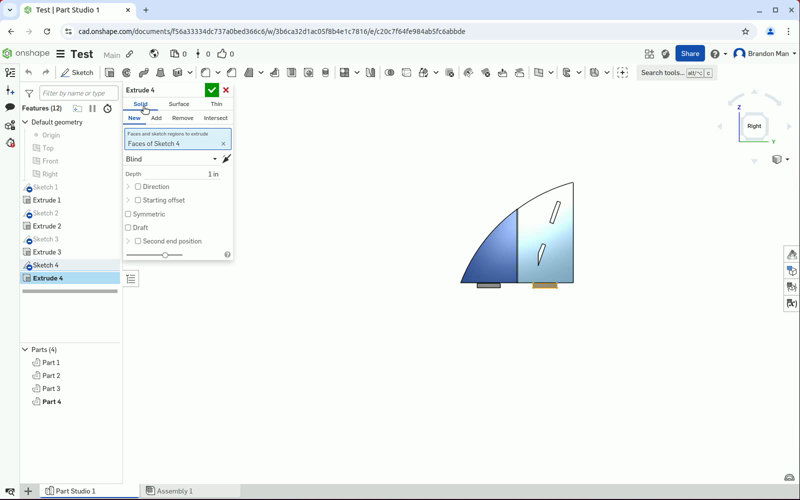
click(143, 106)
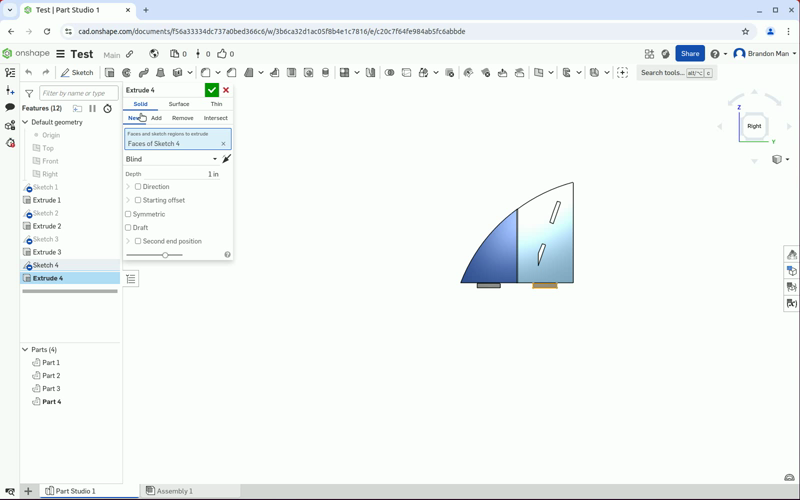
mouse_move(137, 120)
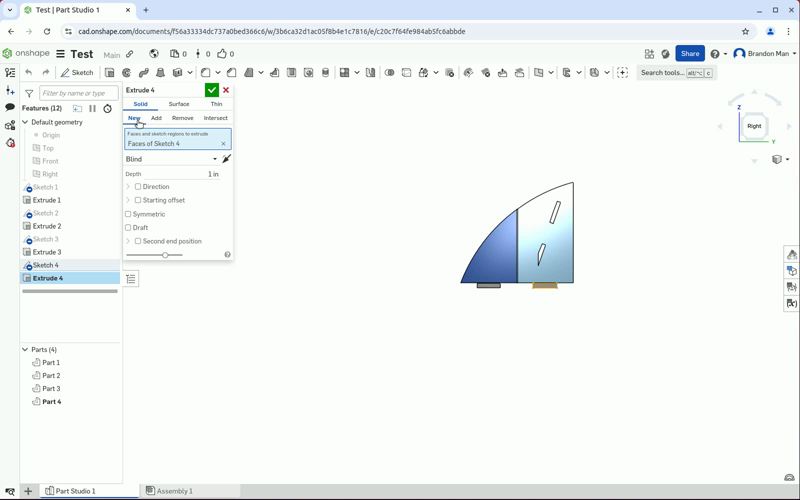
click(137, 120)
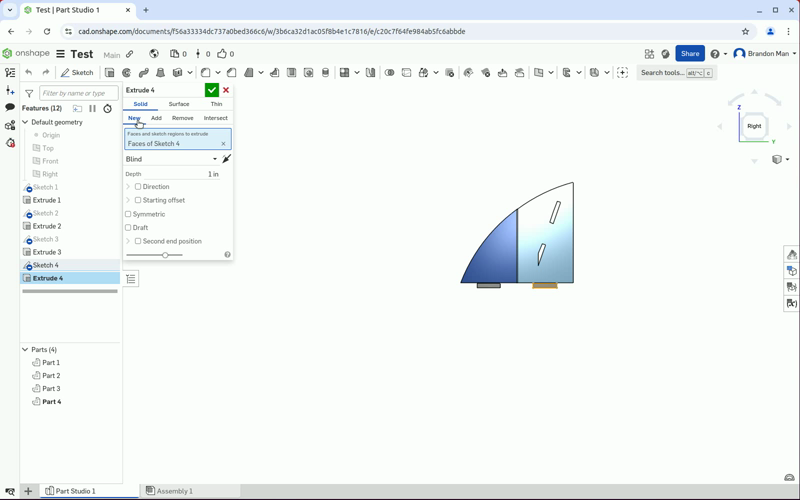
key(tab, 4)
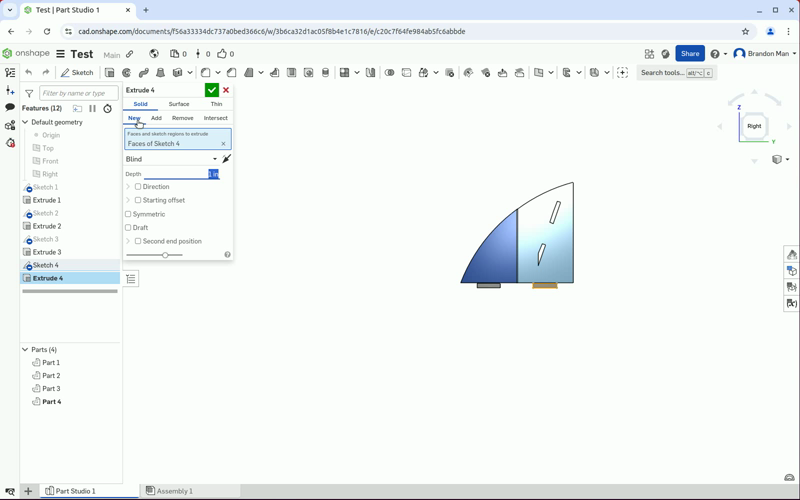
text(0.722)
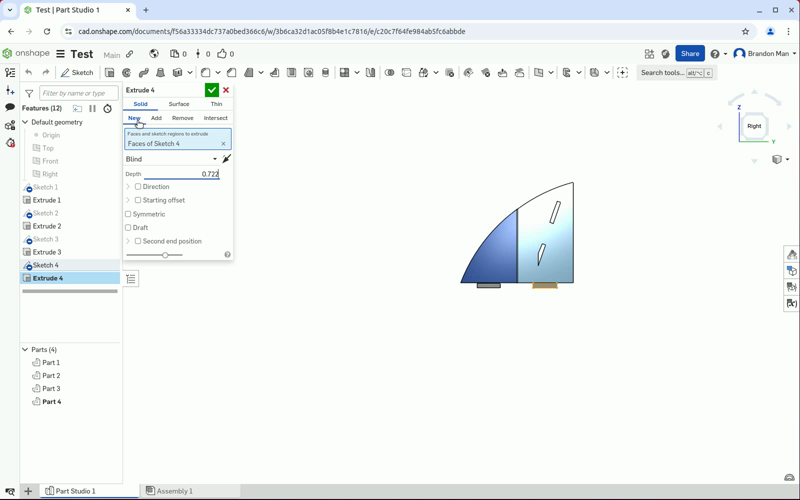
key(enter)
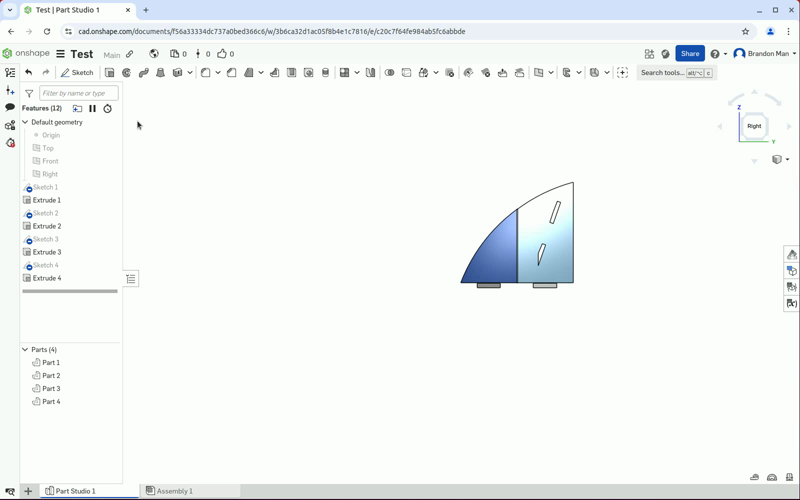
key(shift+h)
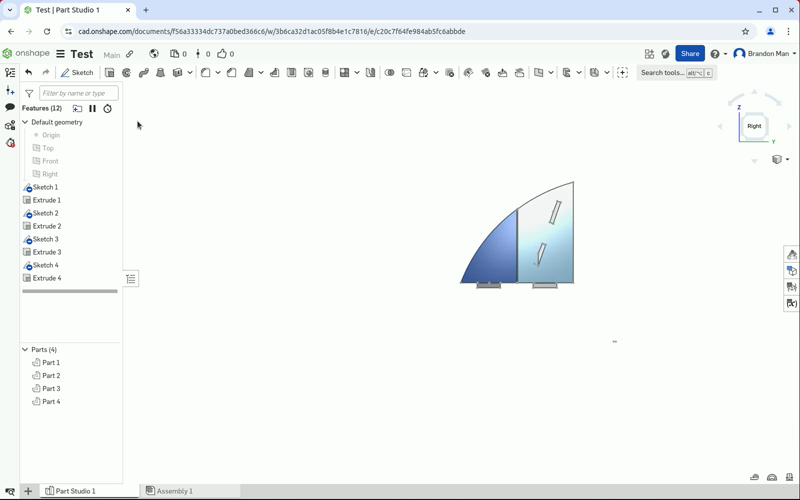
key(shift+h)
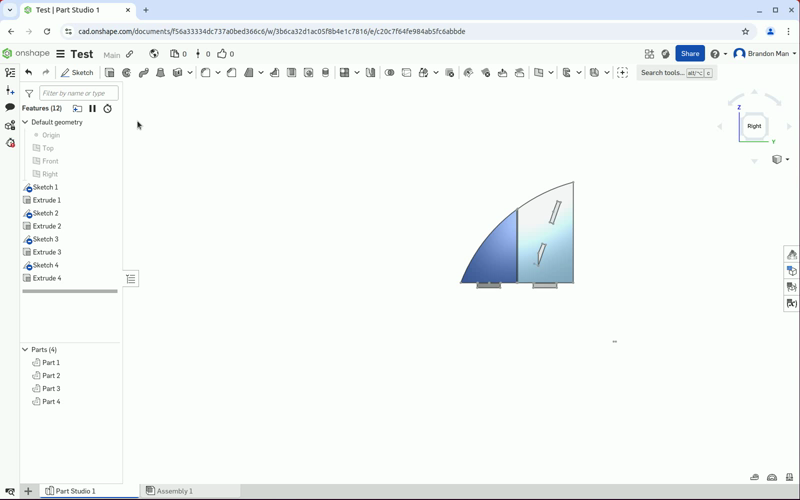
key(shift+7)
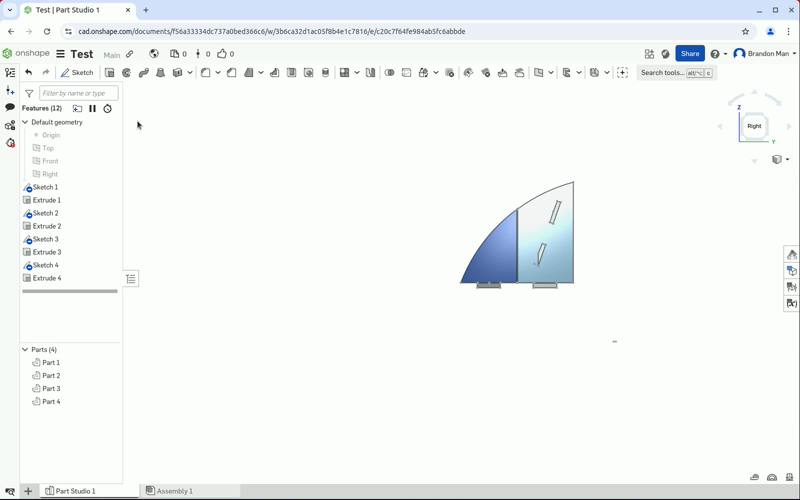
key(right, 2)
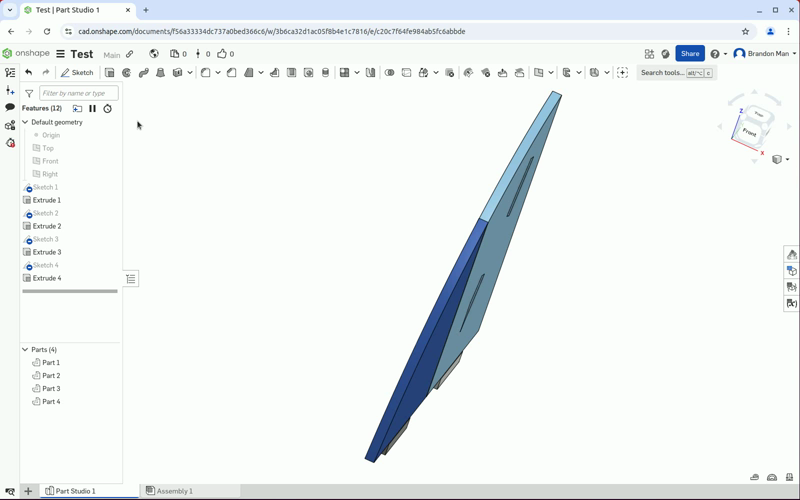
key(down, 2)
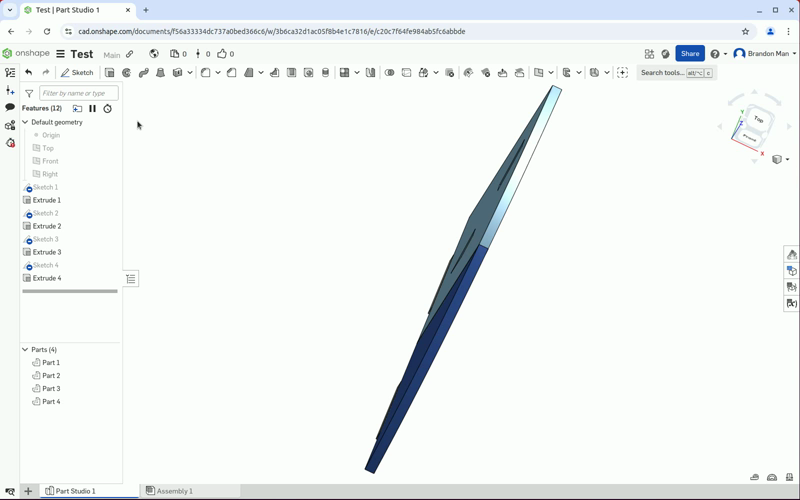
key(up, 2)
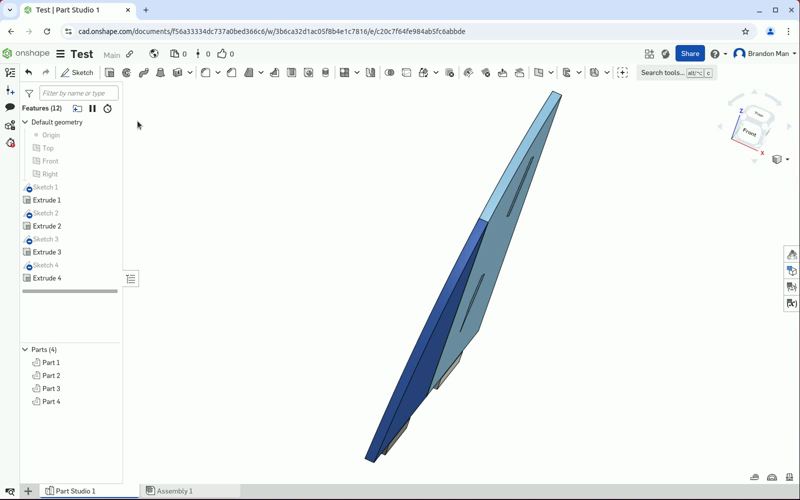
key(left, 2)
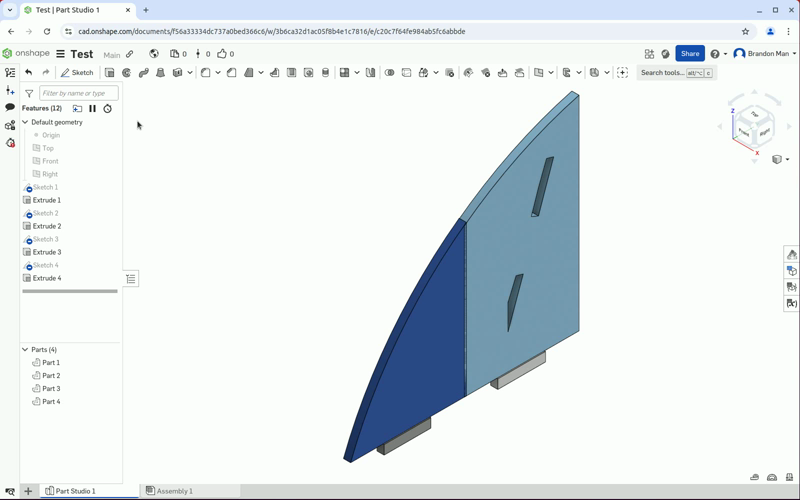
mouse_move(73, 189)
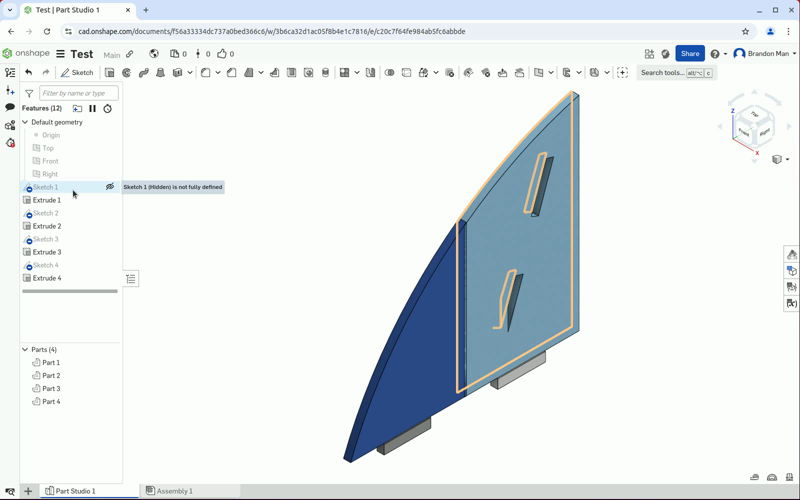
click(73, 189)